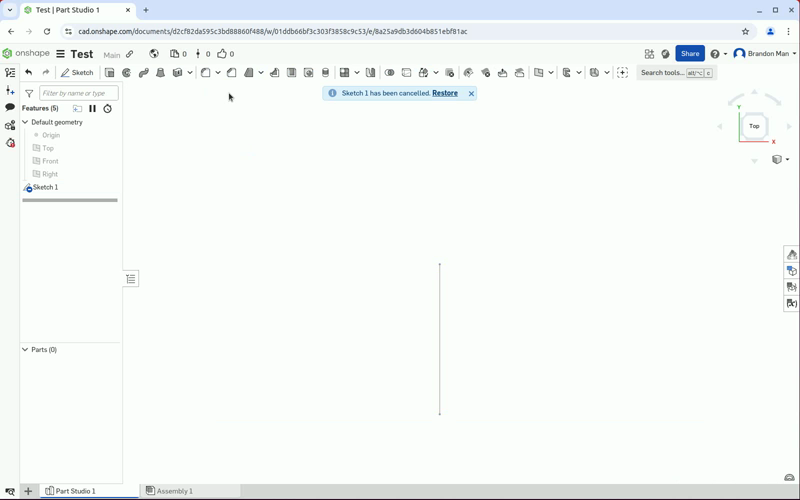
key(shift+h)
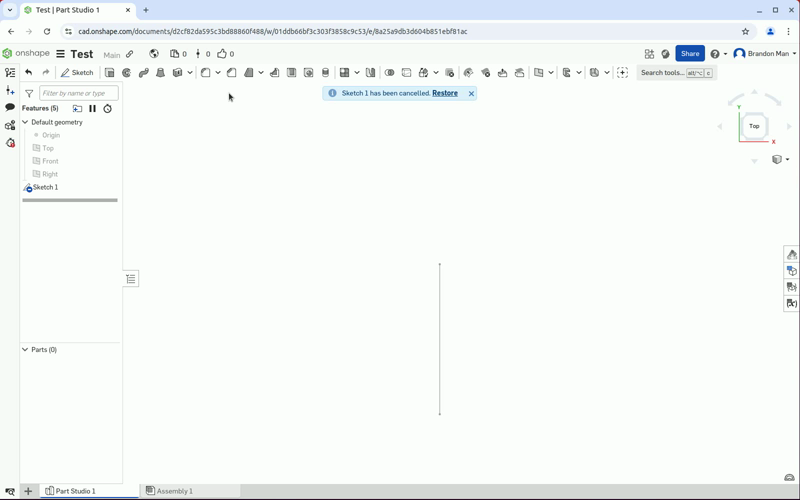
key(shift+s)
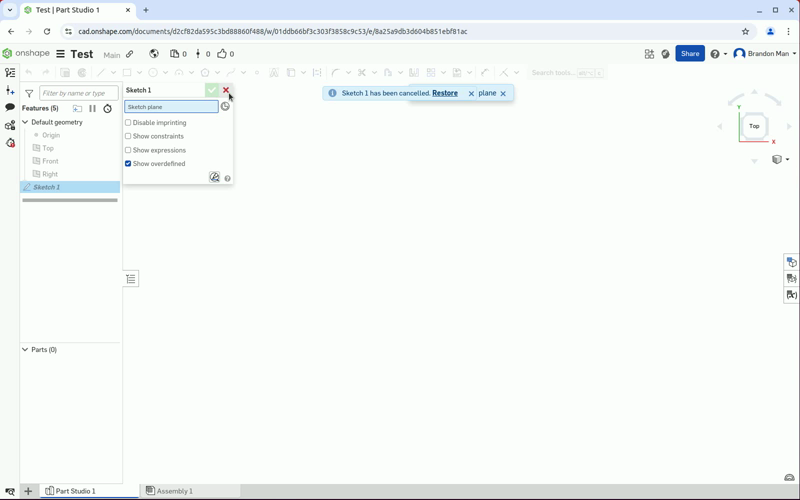
mouse_move(73, 150)
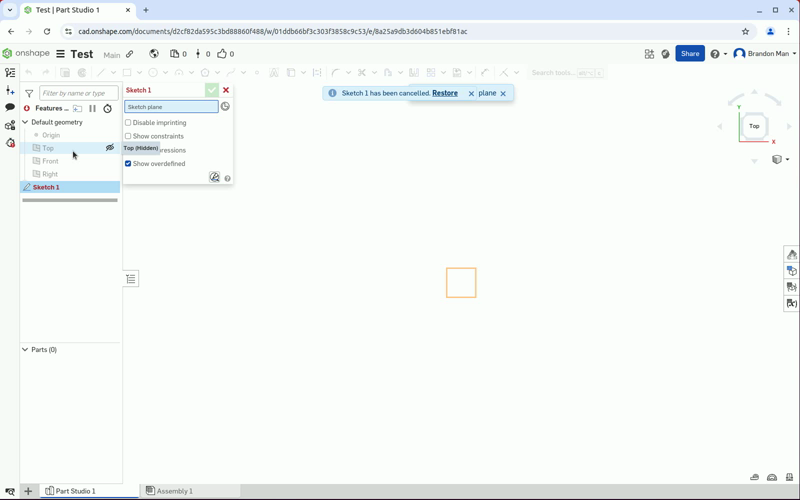
click(73, 150)
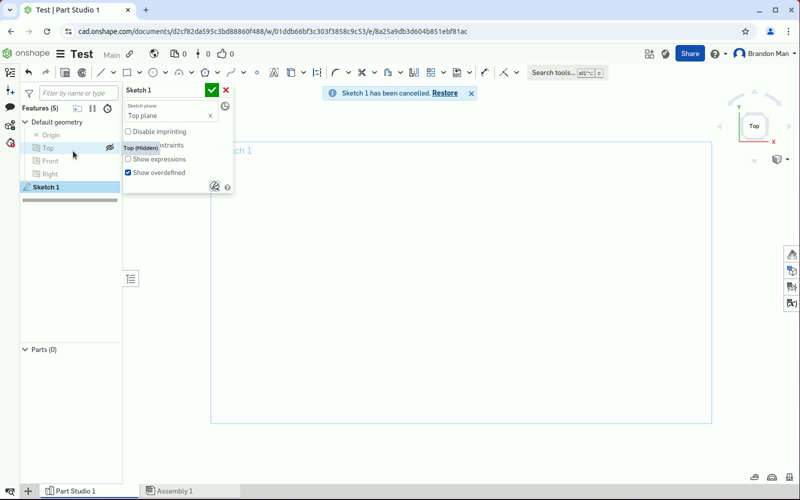
mouse_move(73, 352)
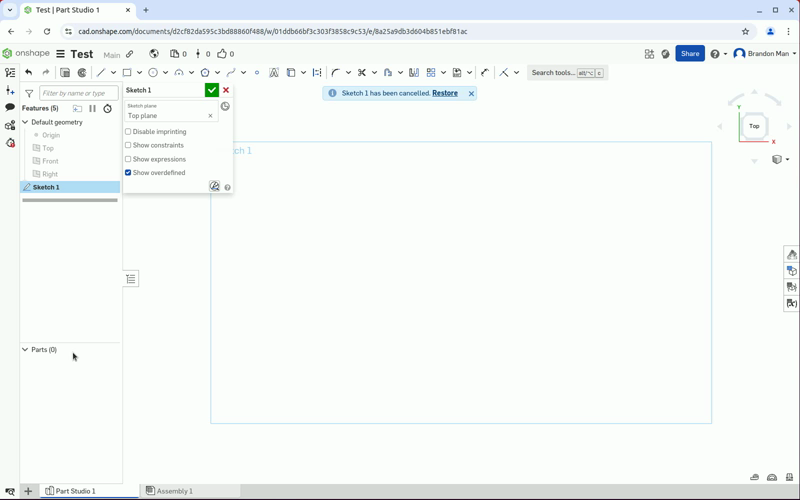
key(y)
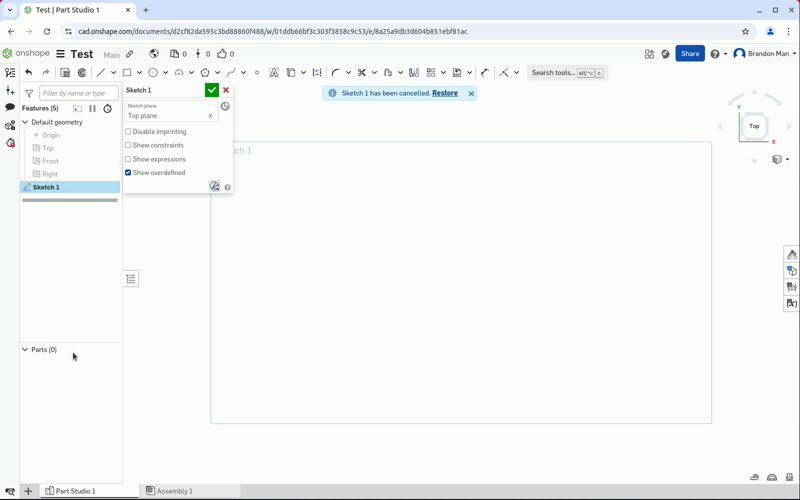
key(l)
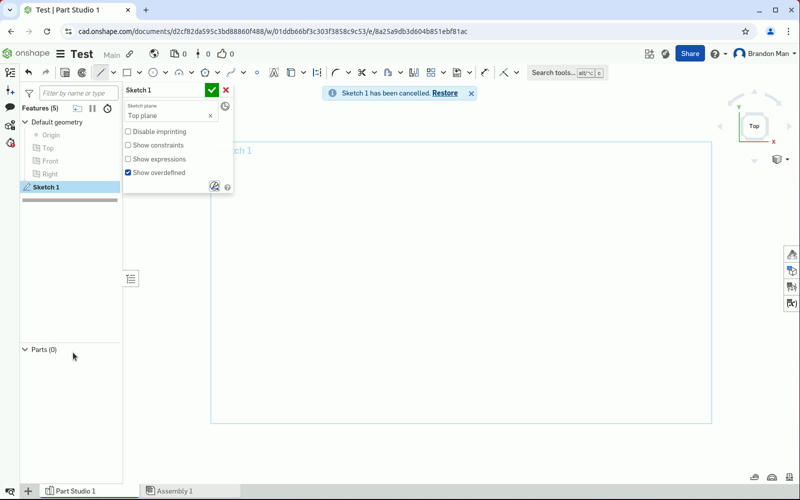
key_down(shift)
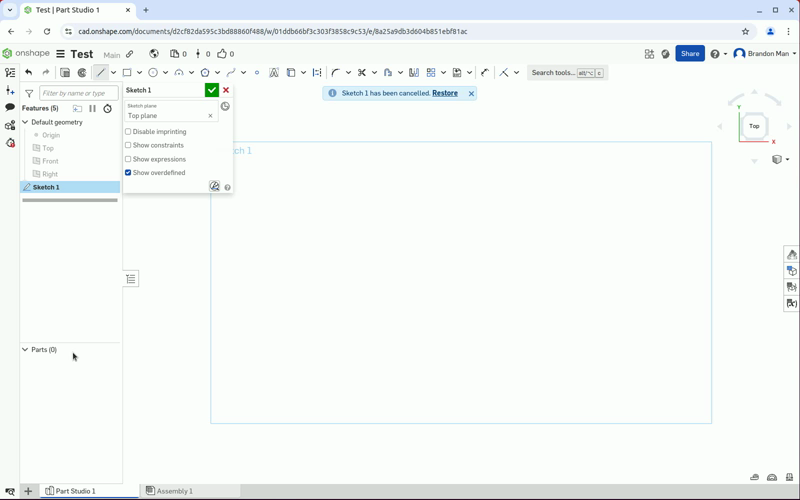
mouse_move(348, 292)
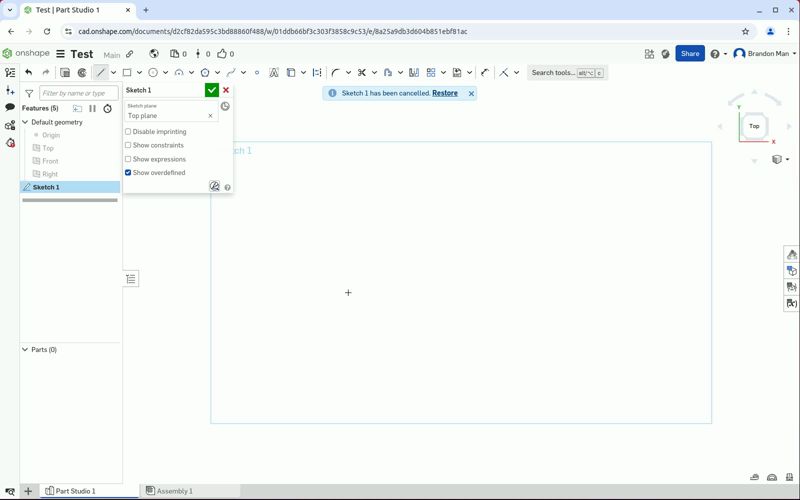
click(348, 292)
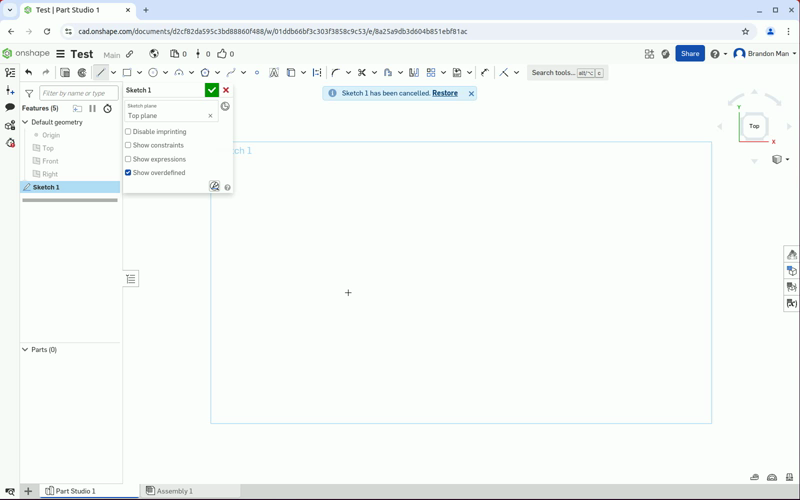
key_up(shift)
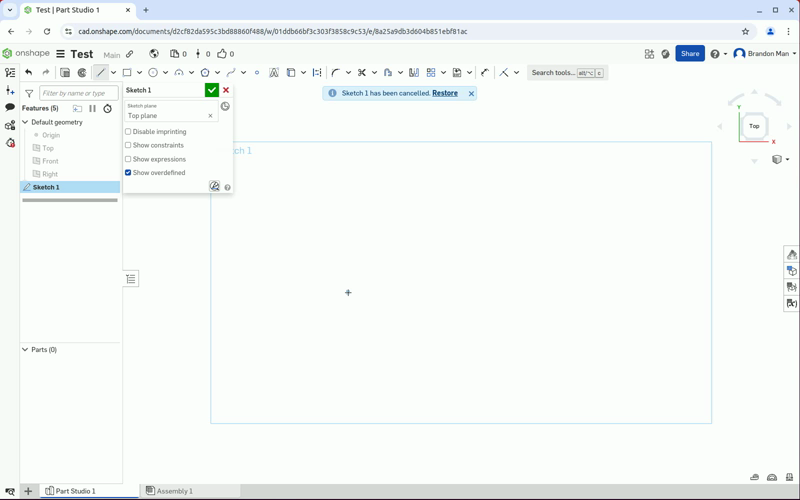
key_down(shift)
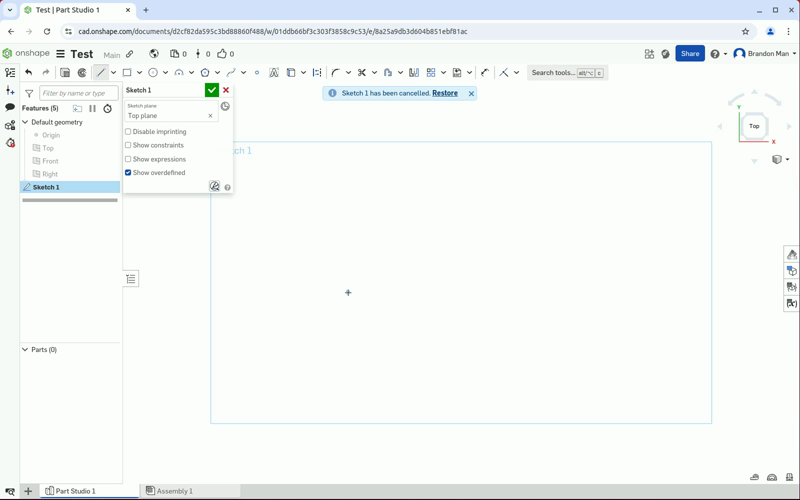
mouse_move(451, 292)
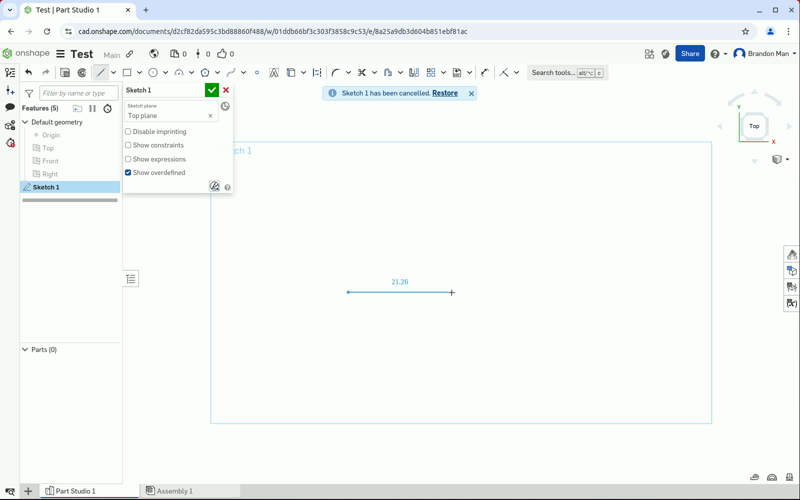
click(451, 292)
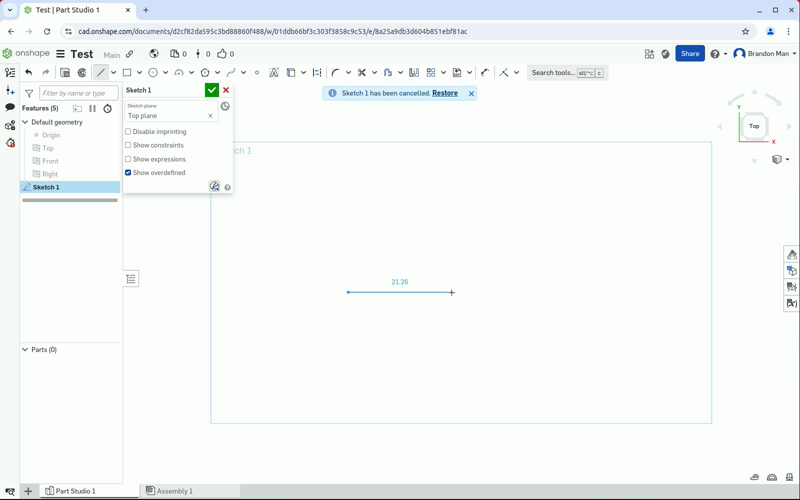
key_up(shift)
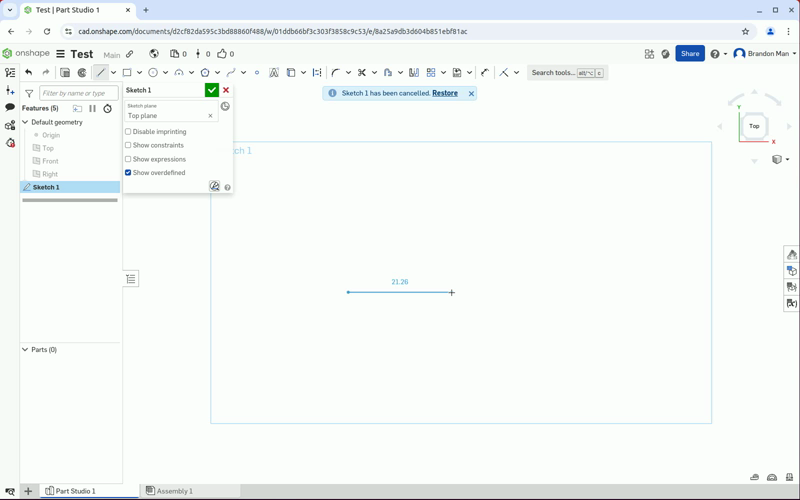
key(esc)
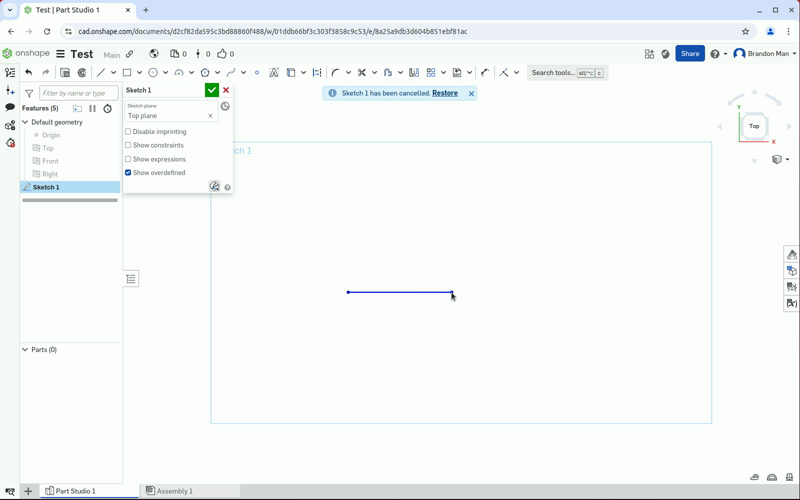
key(a)
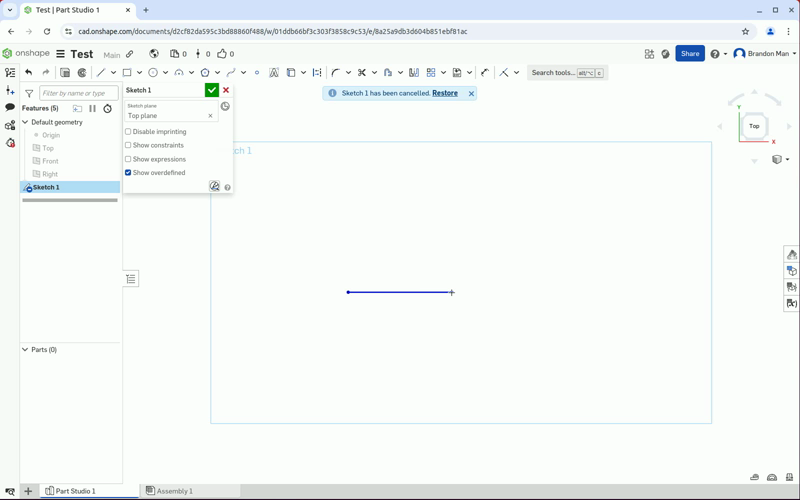
mouse_move(451, 292)
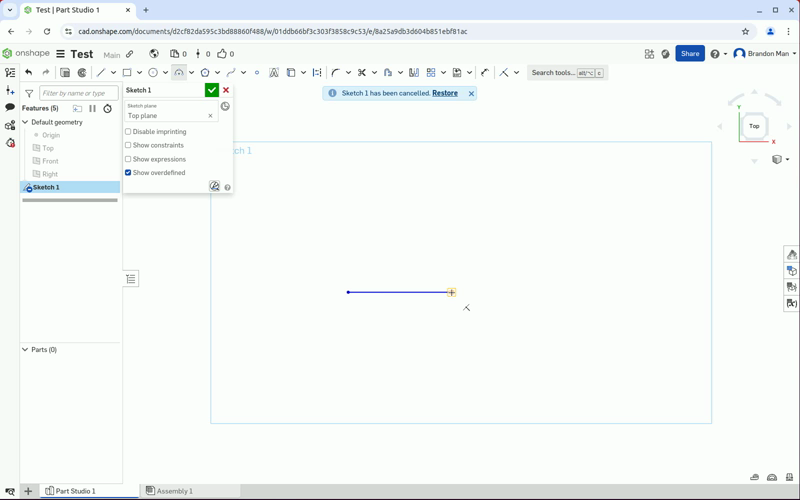
click(451, 292)
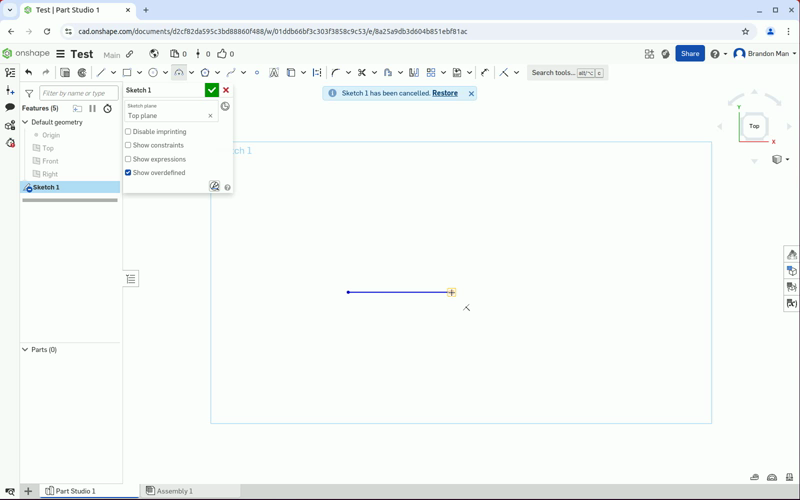
key_down(shift)
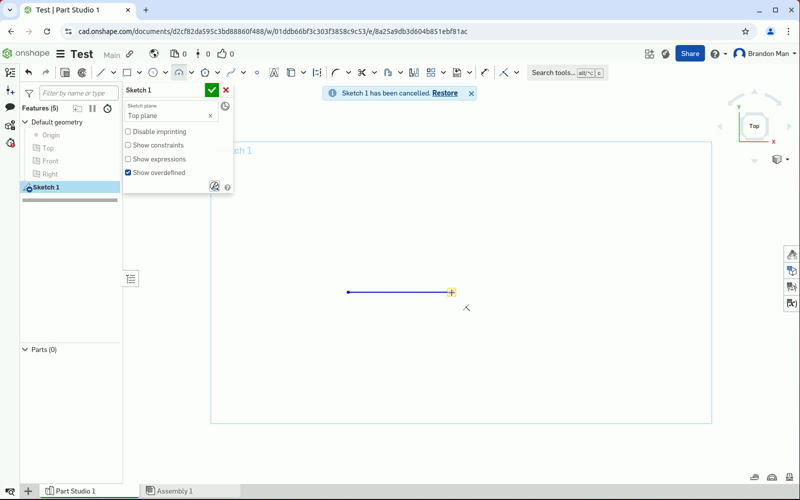
mouse_move(451, 273)
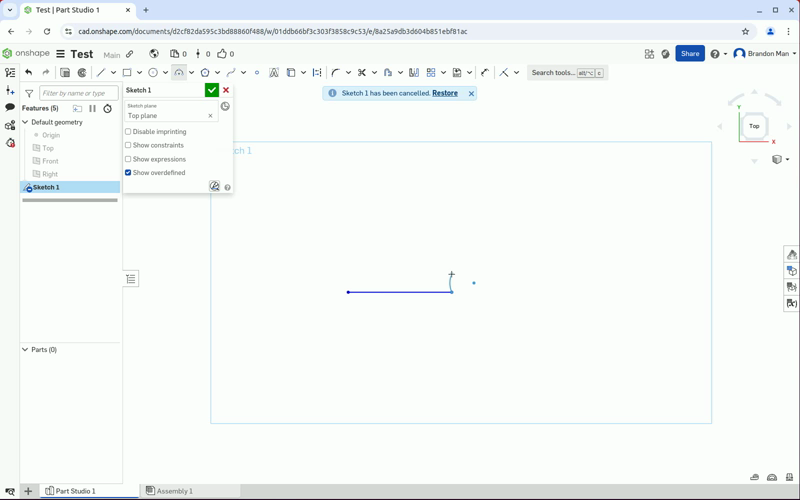
click(451, 273)
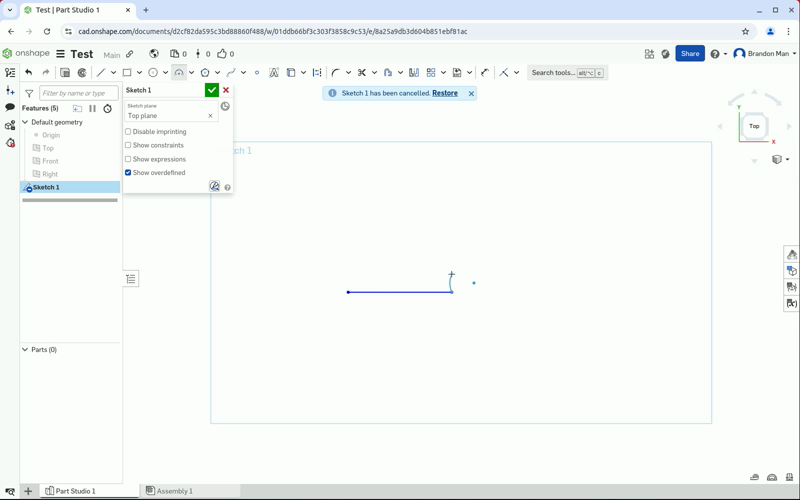
mouse_move(447, 282)
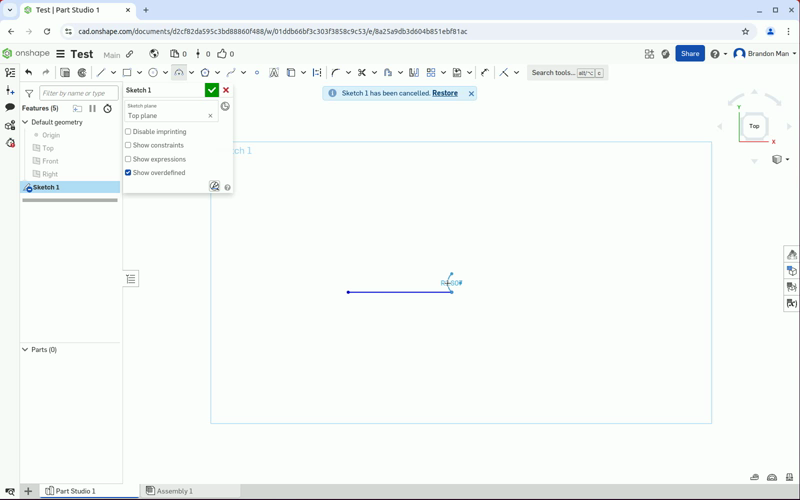
click(447, 282)
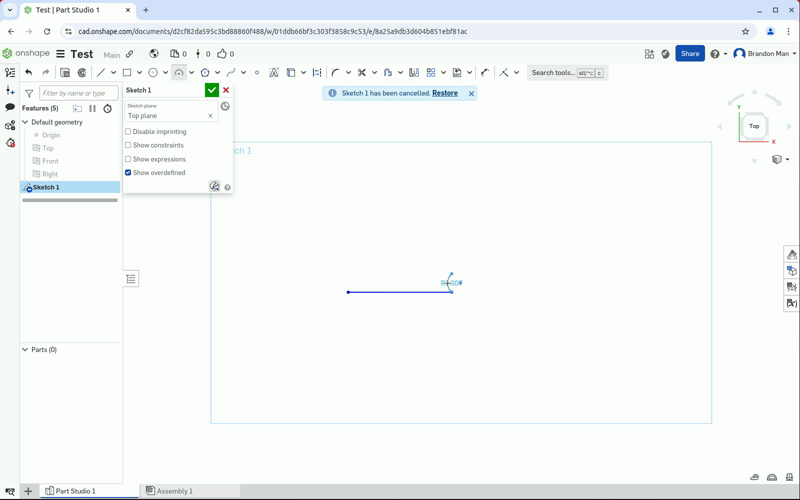
key_up(shift)
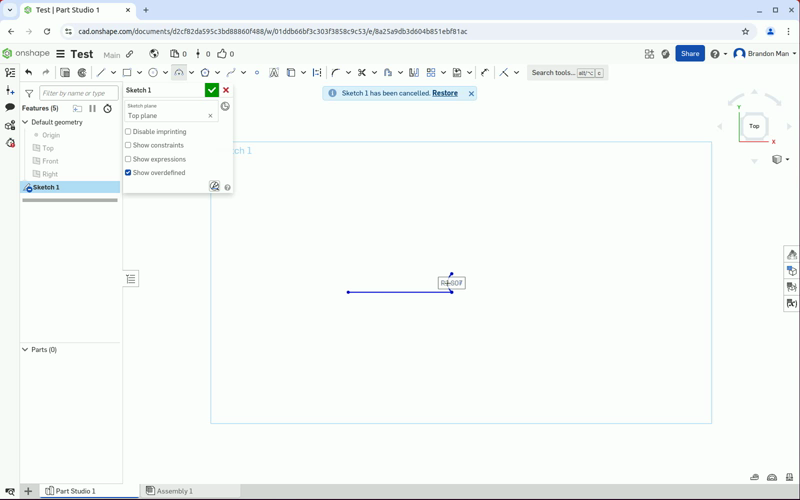
key(esc)
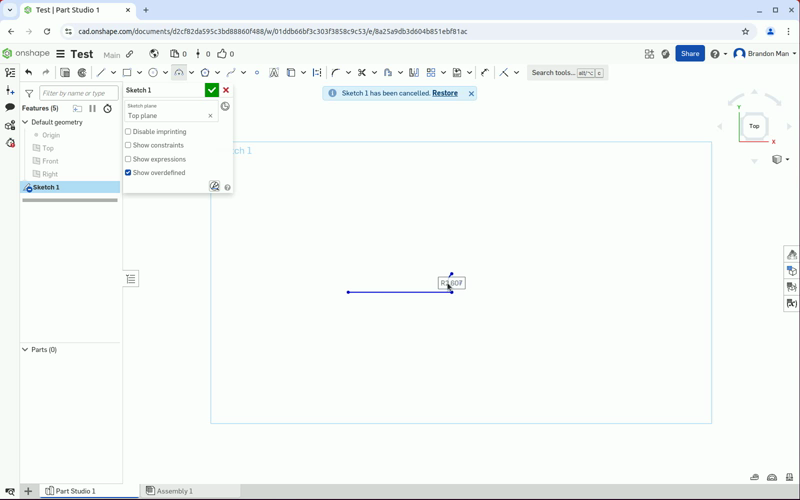
key(l)
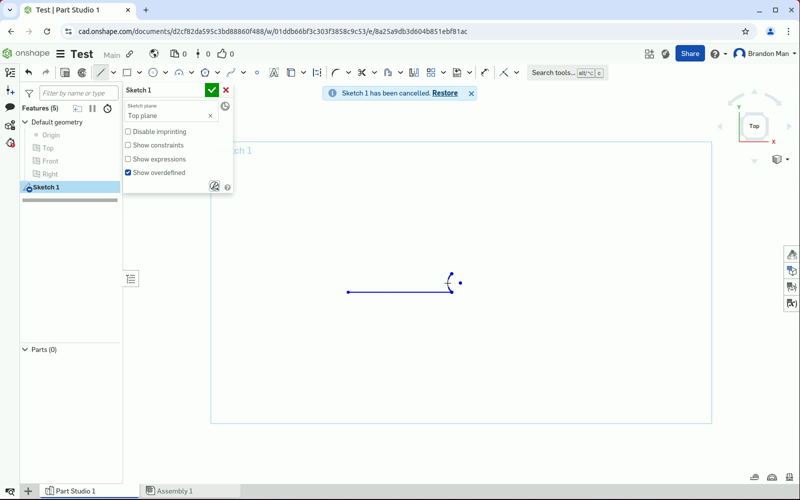
mouse_move(451, 273)
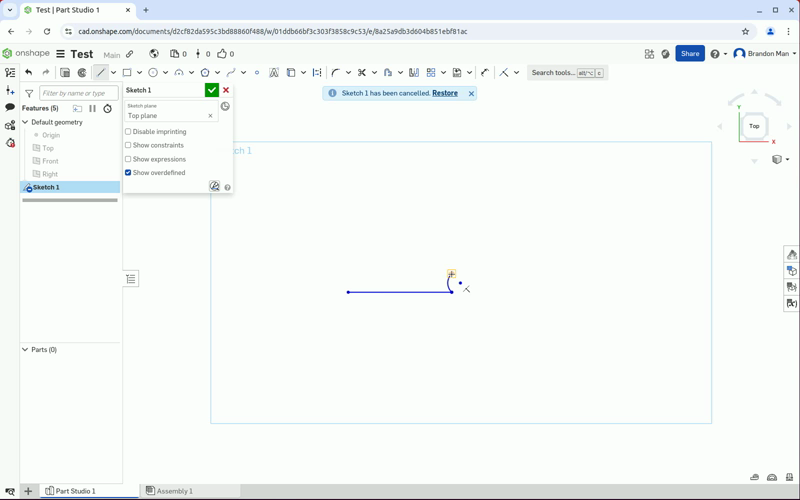
click(451, 273)
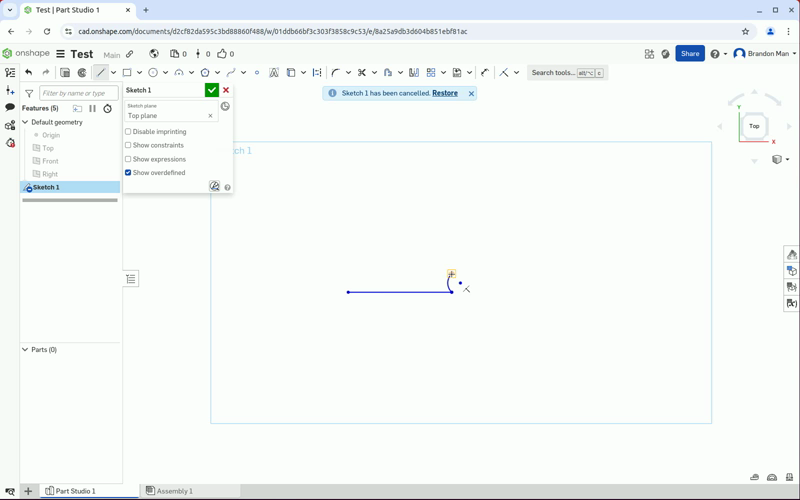
key_down(shift)
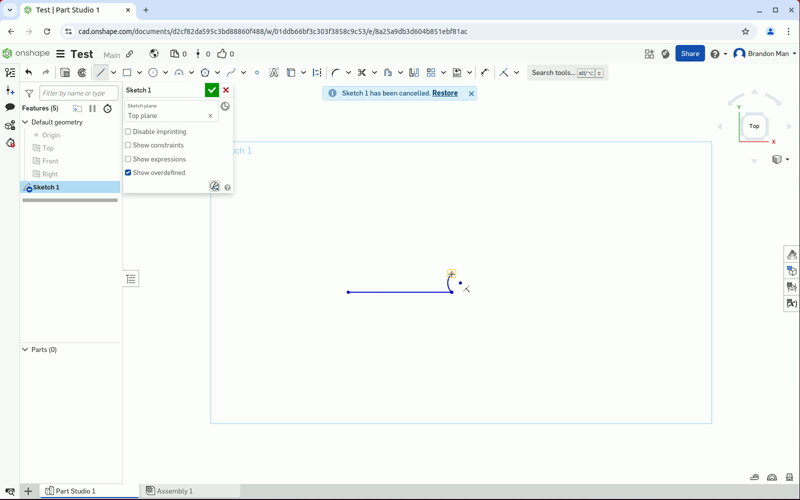
mouse_move(363, 273)
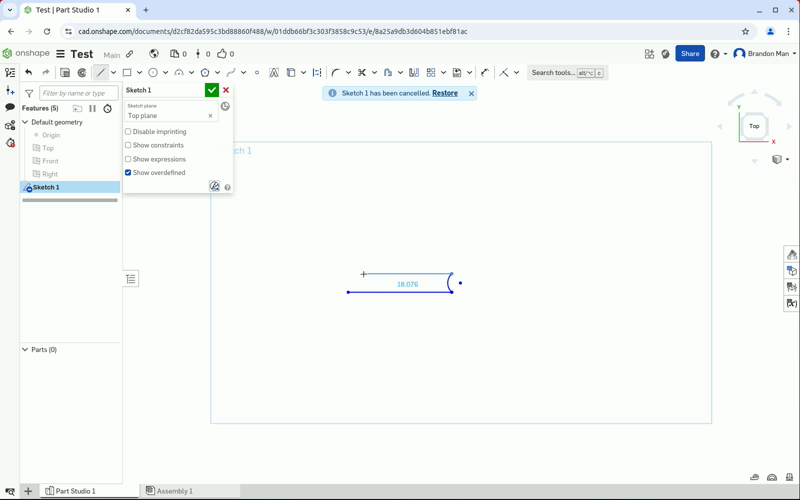
click(363, 273)
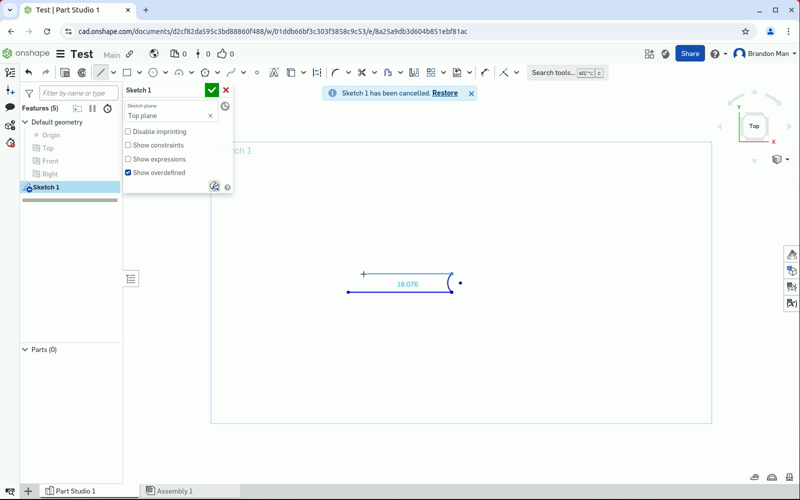
key_up(shift)
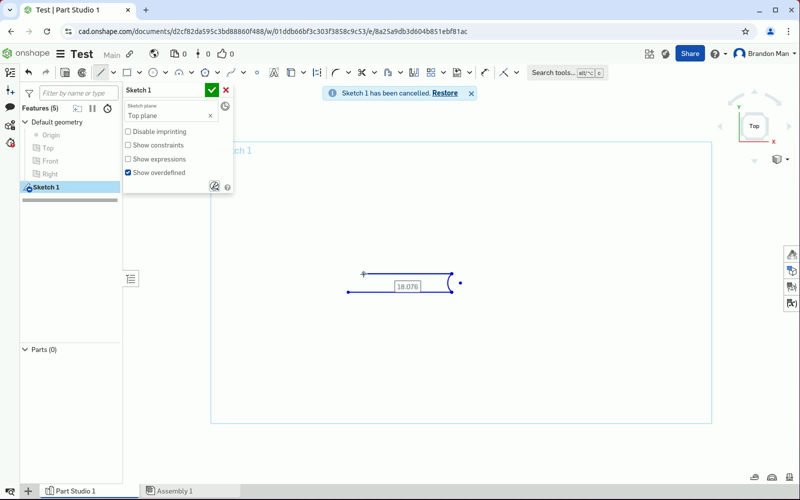
key_down(shift)
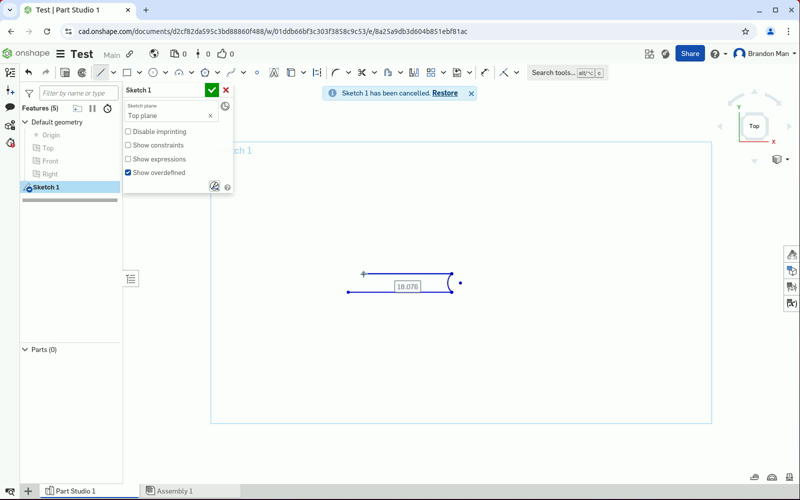
mouse_move(393, 273)
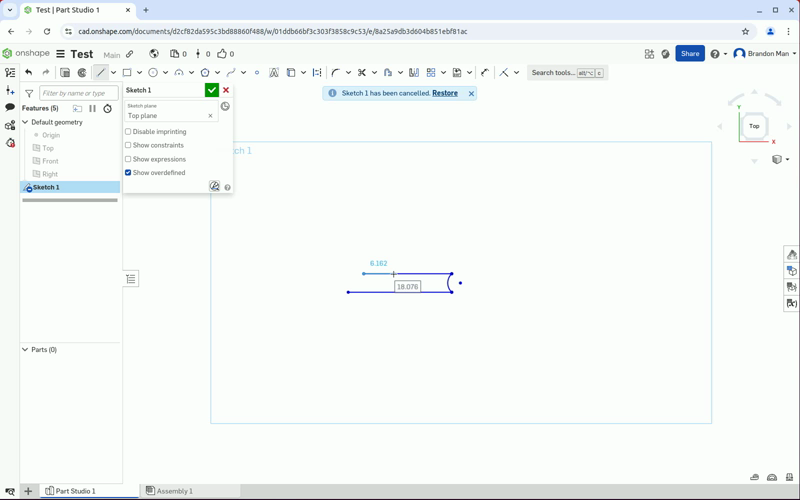
mouse_move(363, 276)
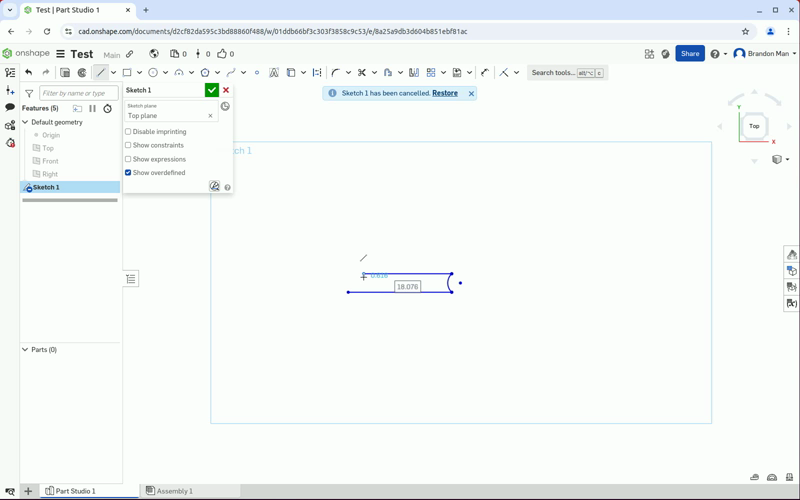
scroll(6)
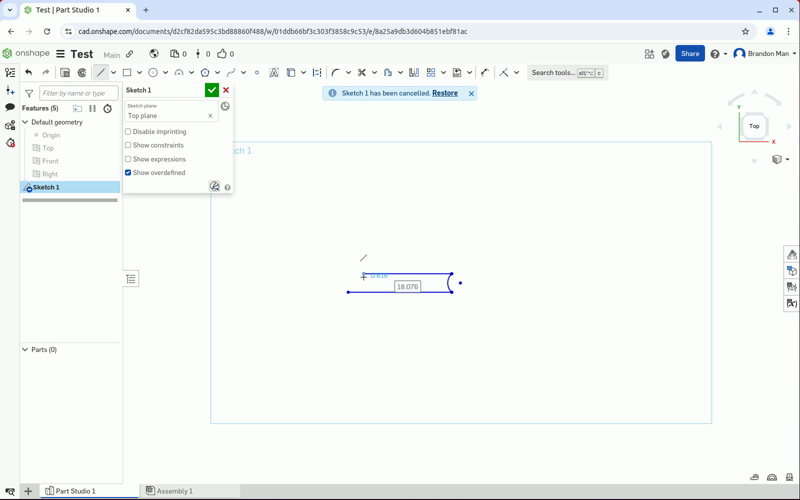
scroll(6)
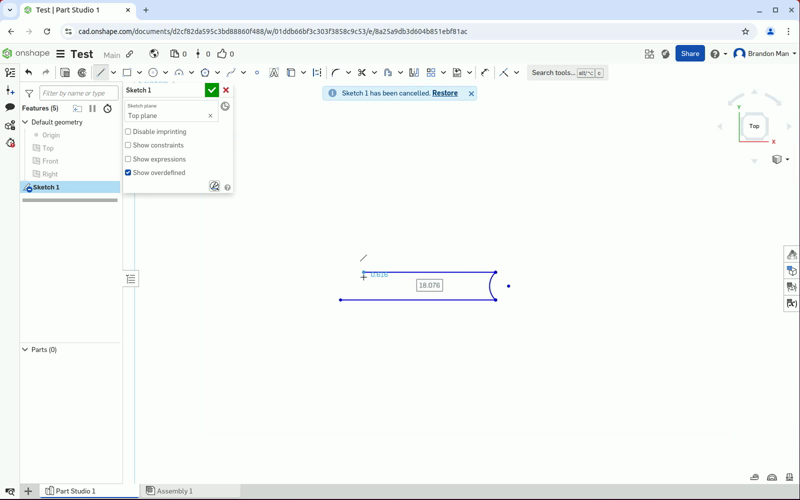
scroll(6)
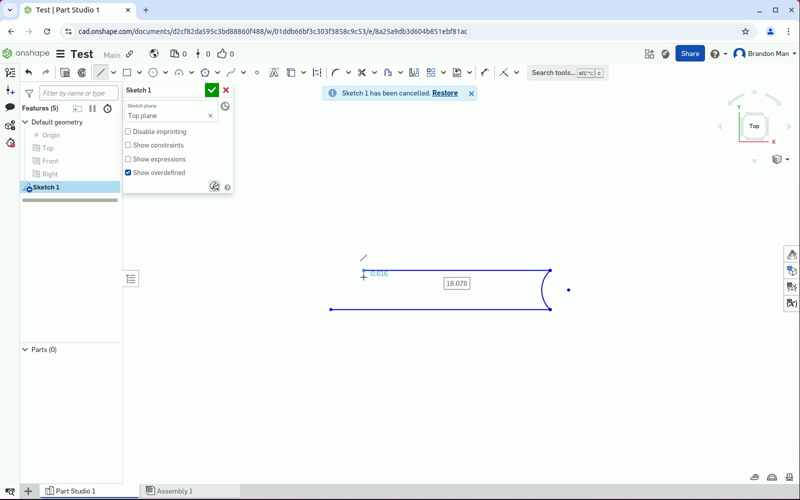
scroll(6)
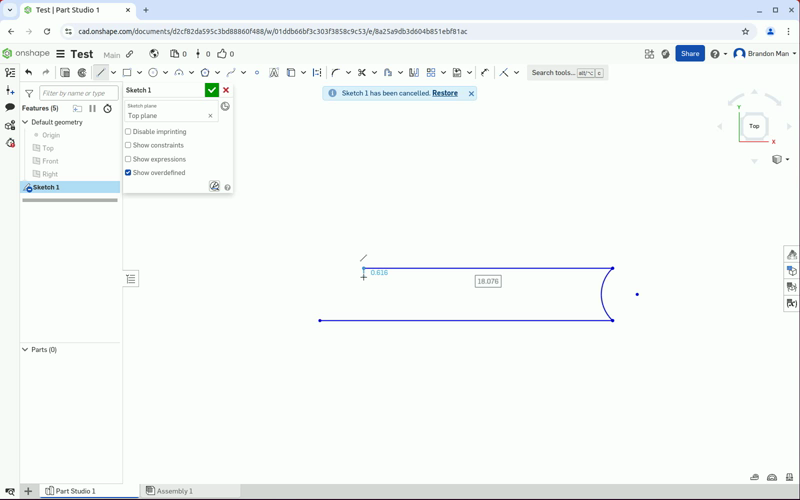
scroll(6)
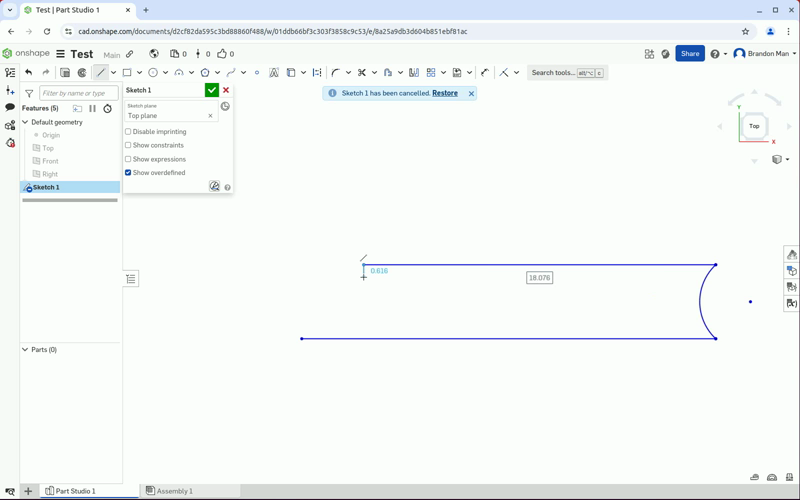
scroll(6)
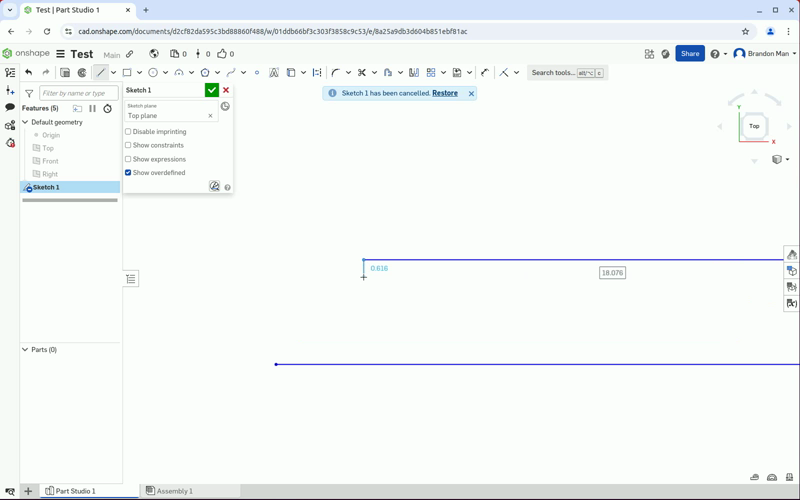
scroll(6)
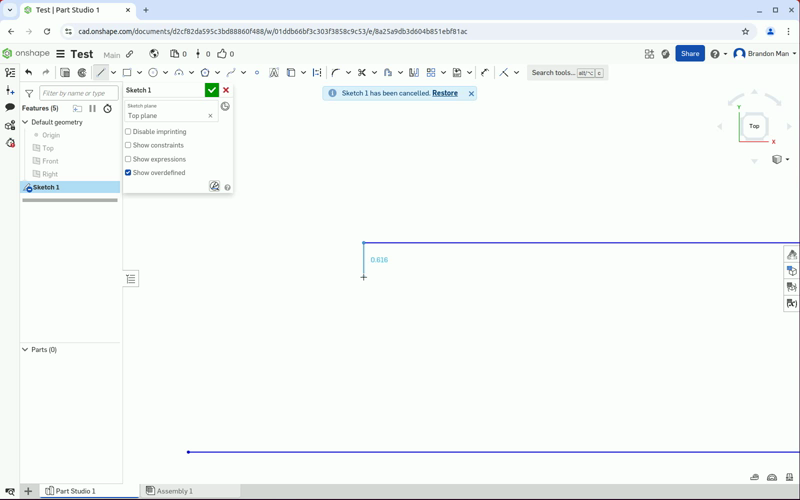
click(363, 276)
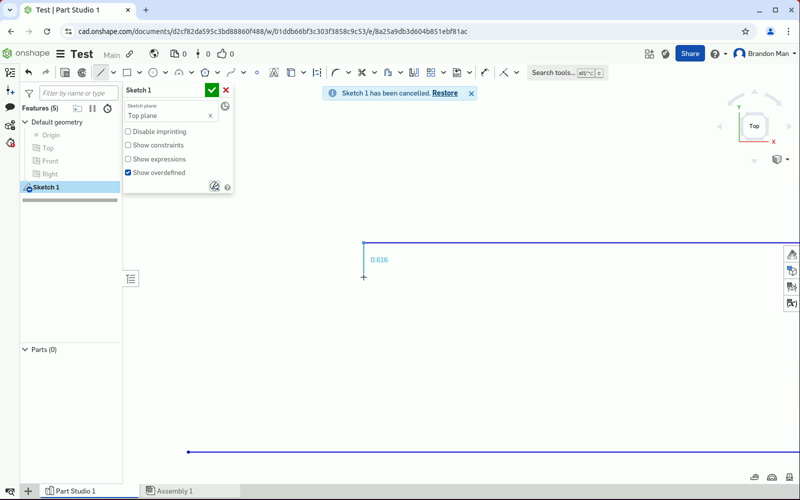
scroll(-6)
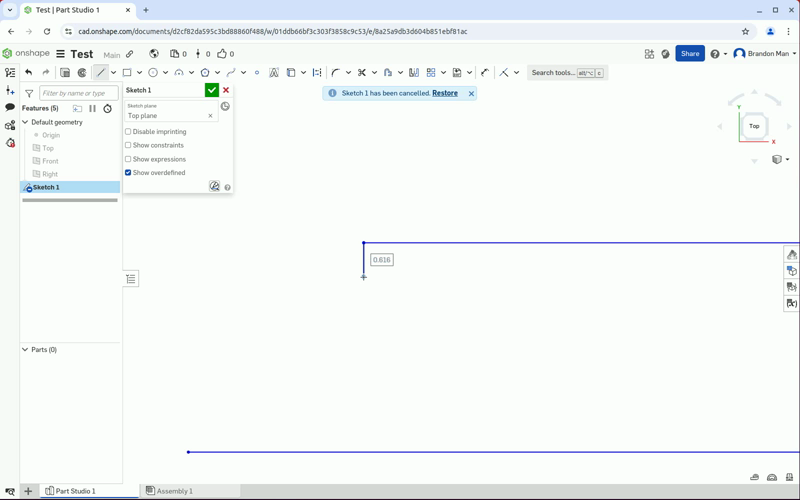
scroll(-6)
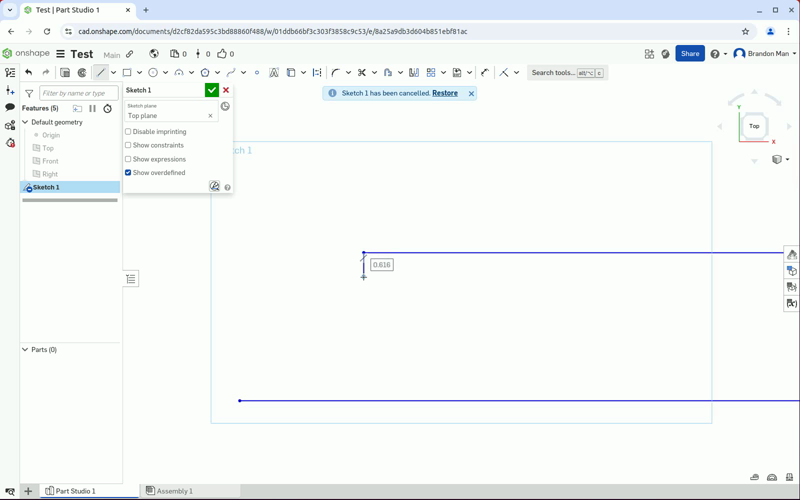
scroll(-6)
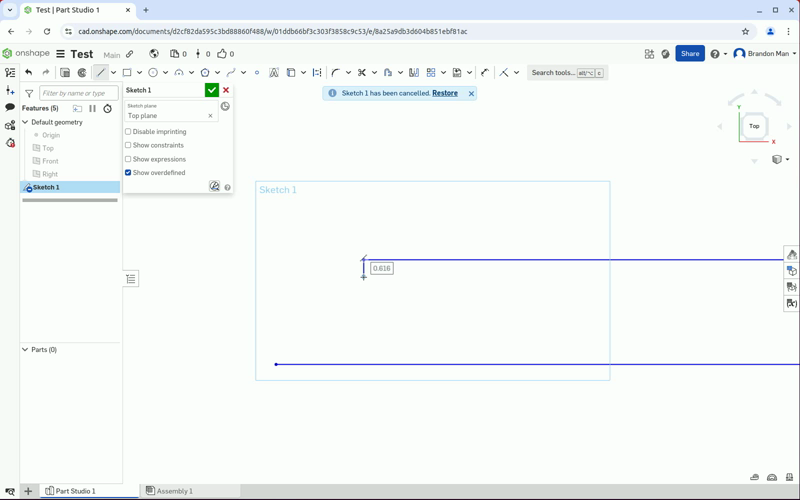
scroll(-6)
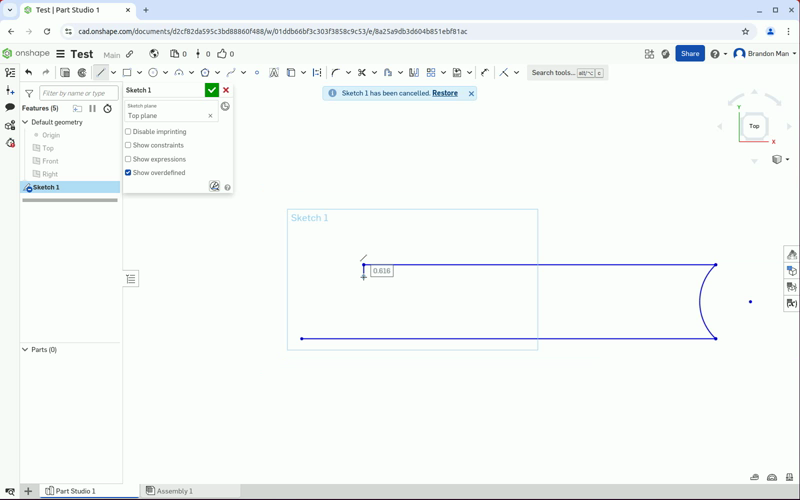
scroll(-6)
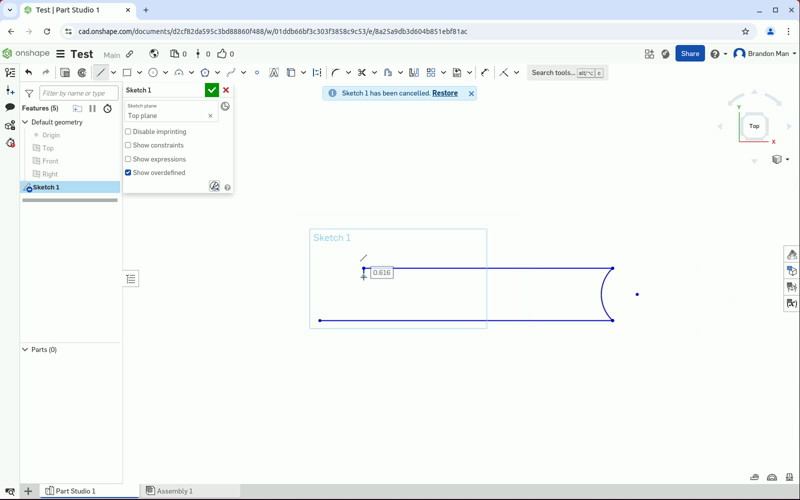
scroll(-6)
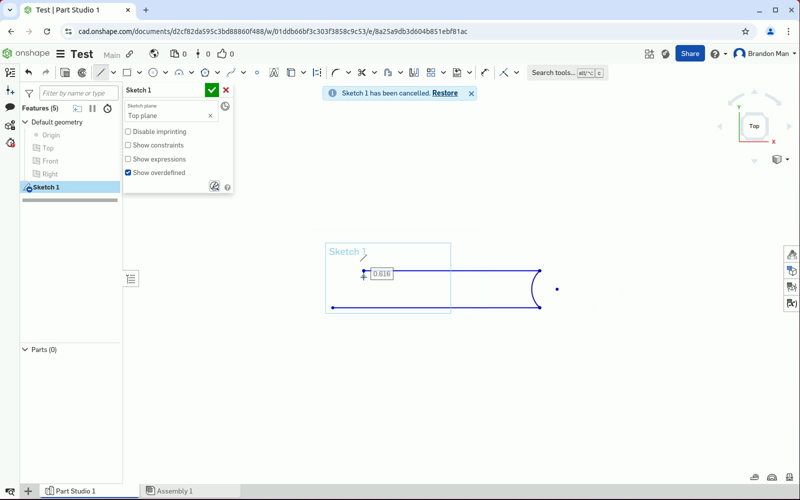
scroll(-6)
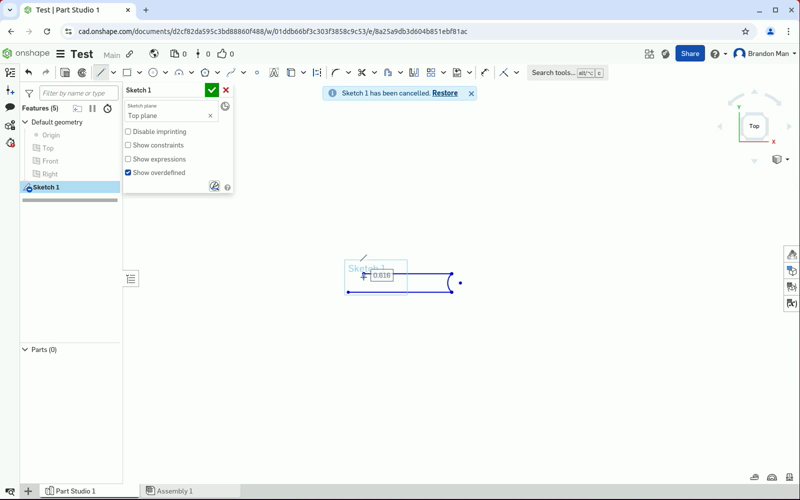
key_up(shift)
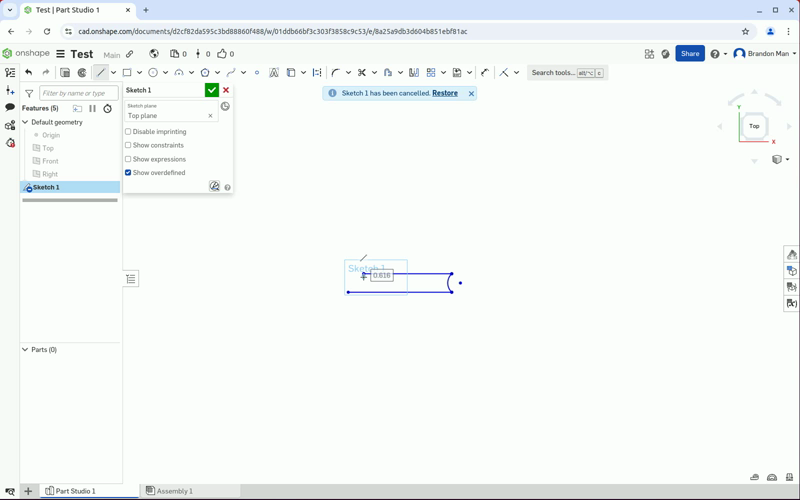
key_down(shift)
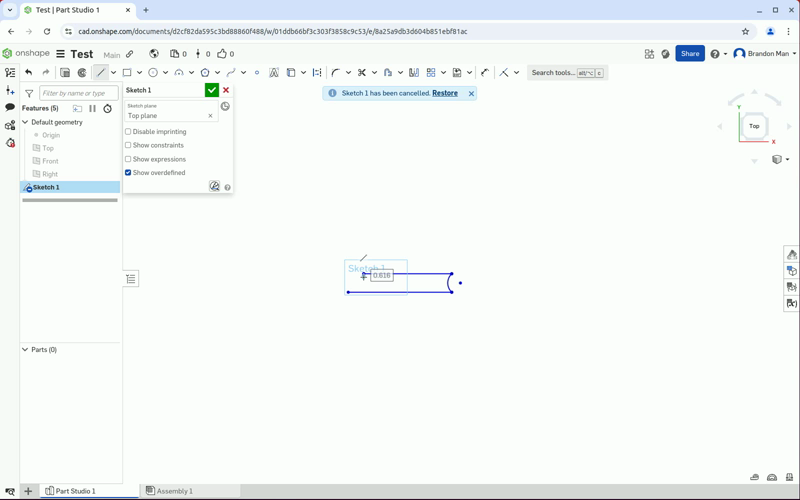
mouse_move(393, 276)
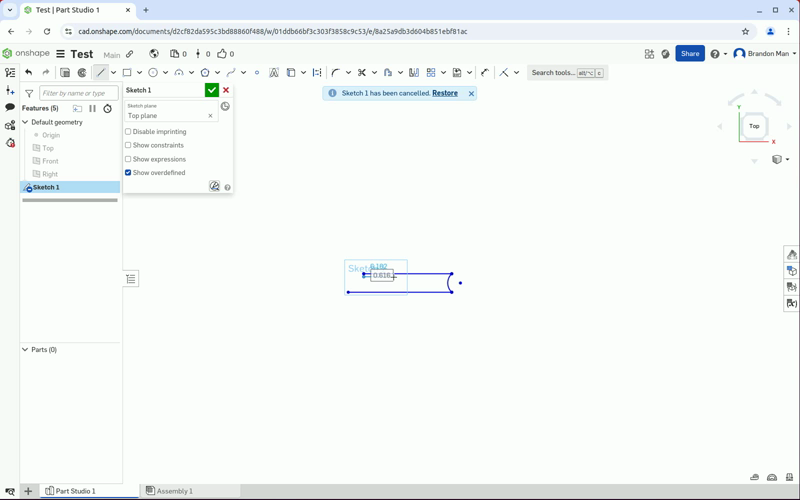
mouse_move(355, 276)
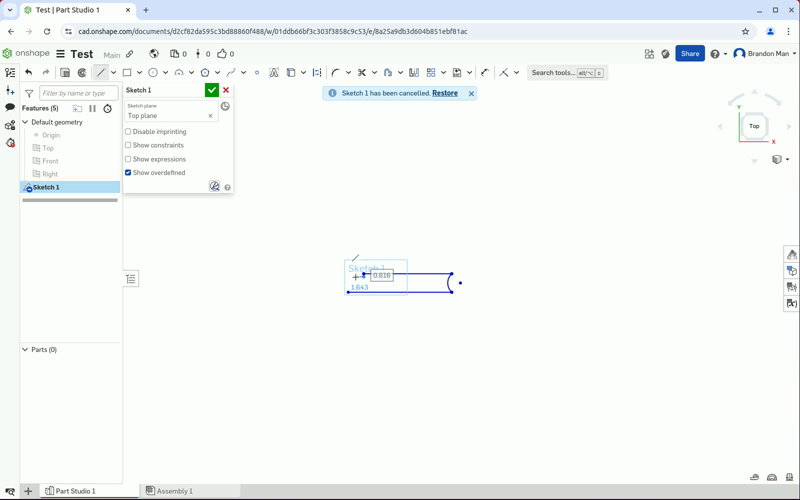
click(355, 276)
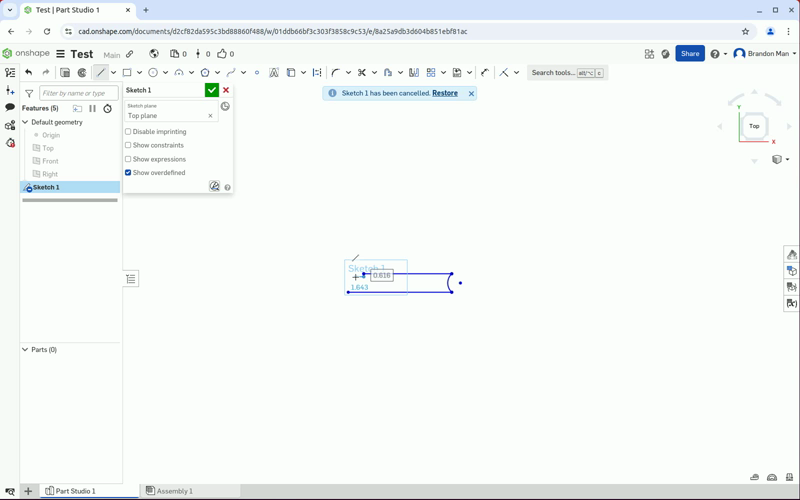
key_up(shift)
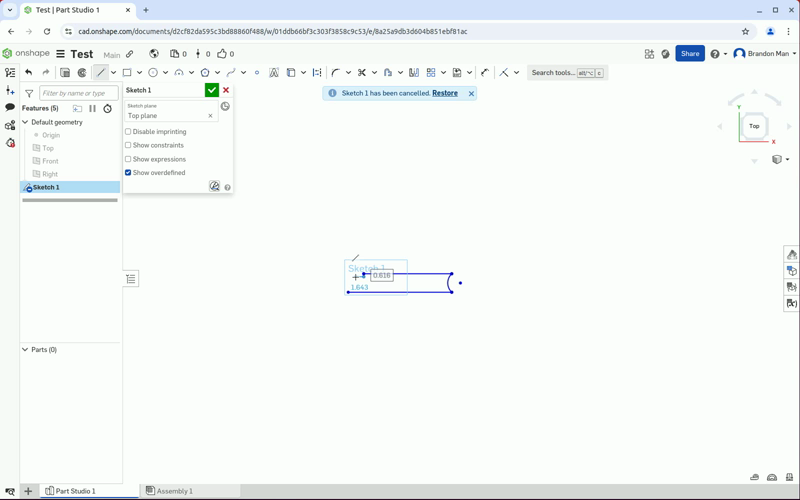
key_down(shift)
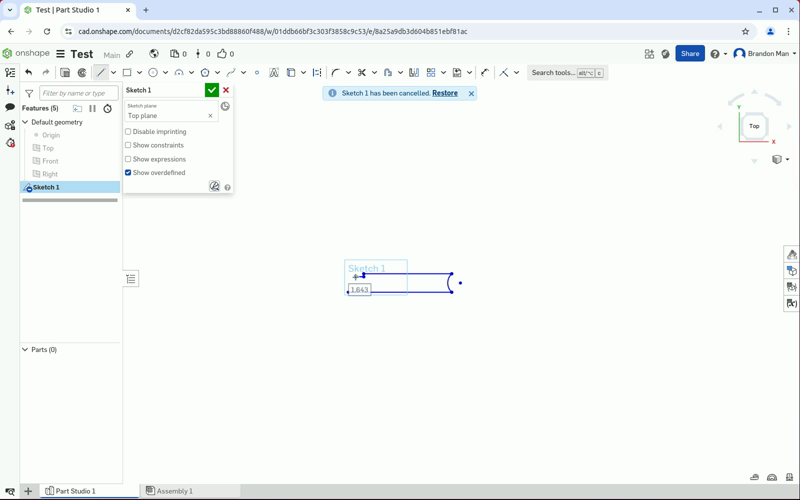
mouse_move(385, 276)
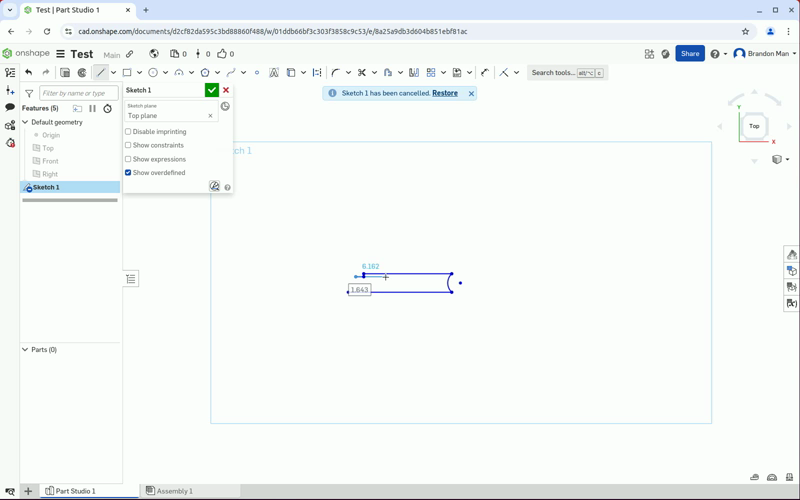
mouse_move(355, 273)
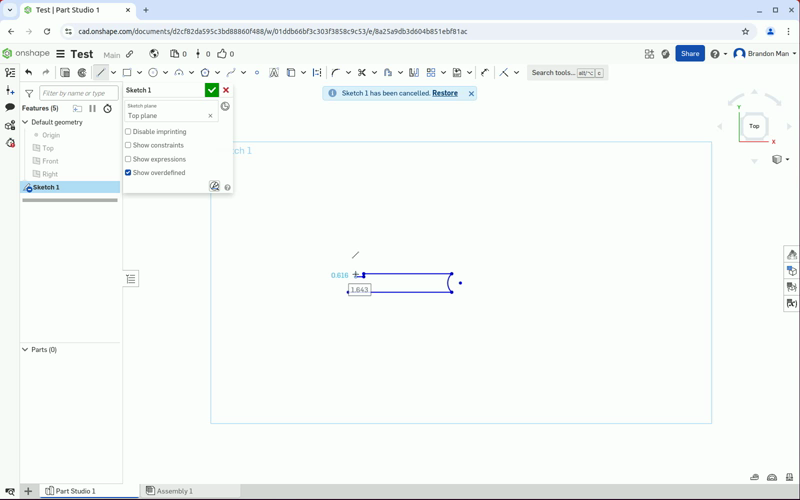
scroll(6)
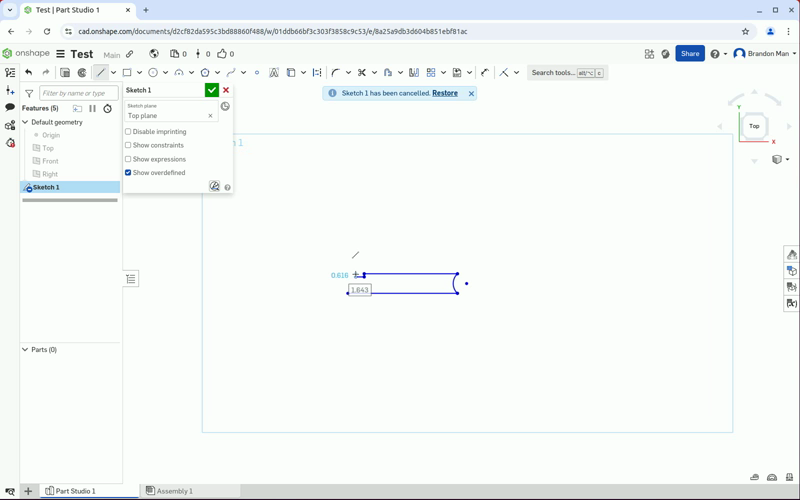
scroll(6)
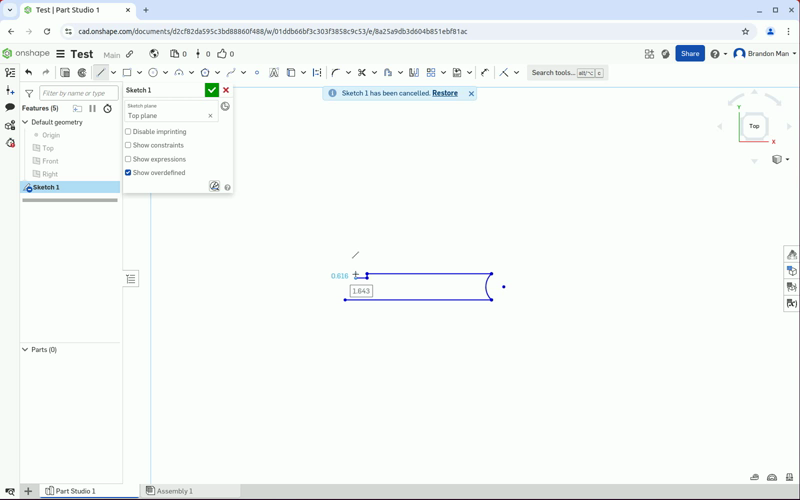
scroll(6)
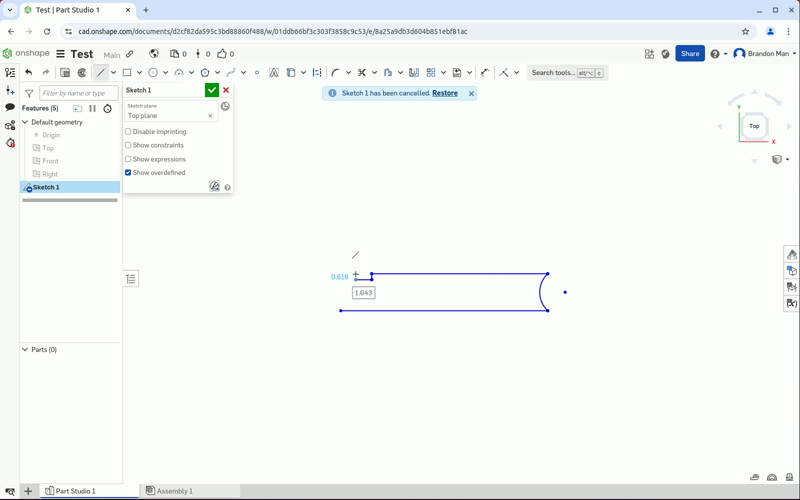
scroll(6)
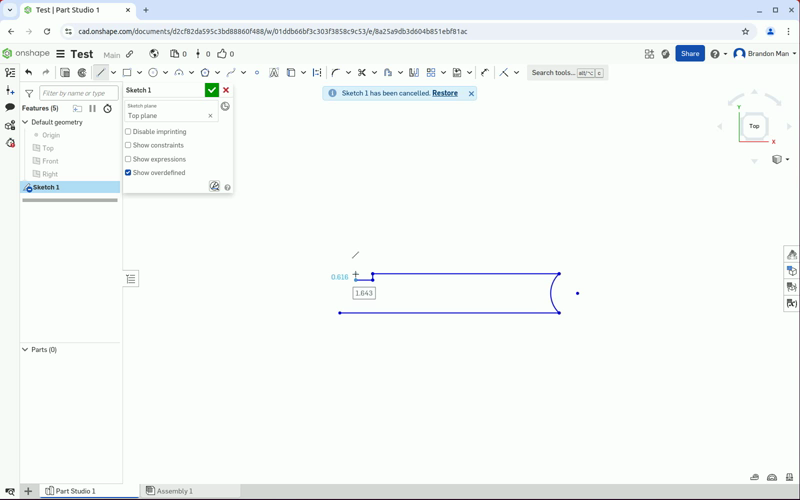
scroll(6)
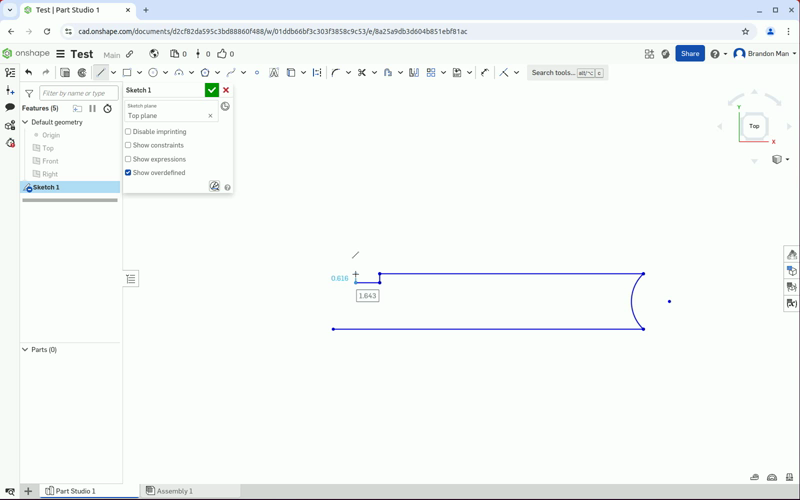
scroll(6)
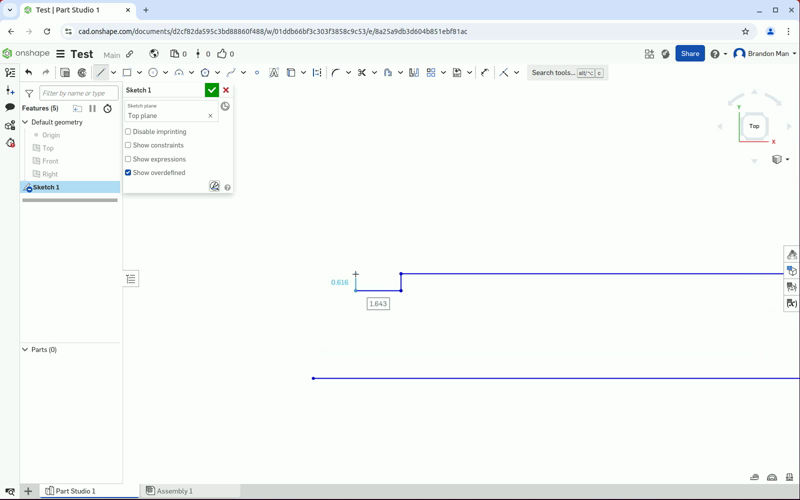
scroll(6)
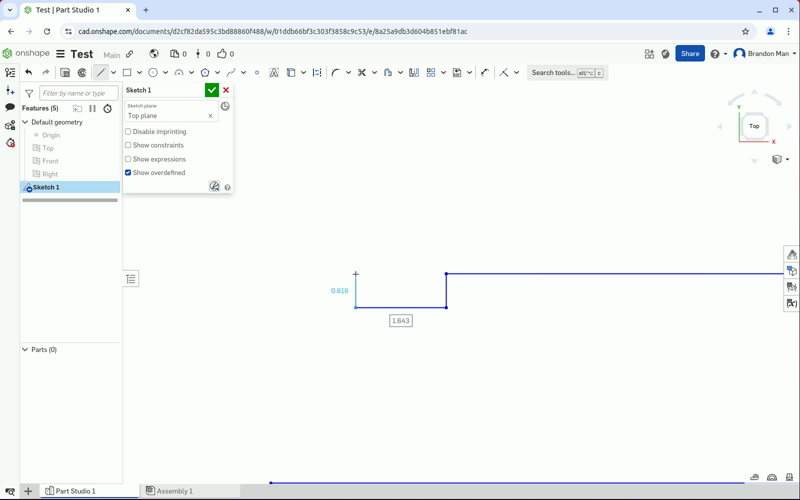
click(355, 273)
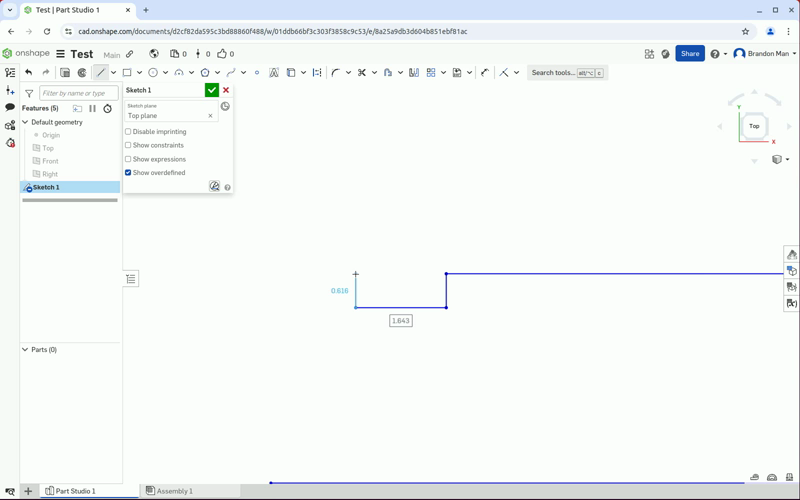
scroll(-6)
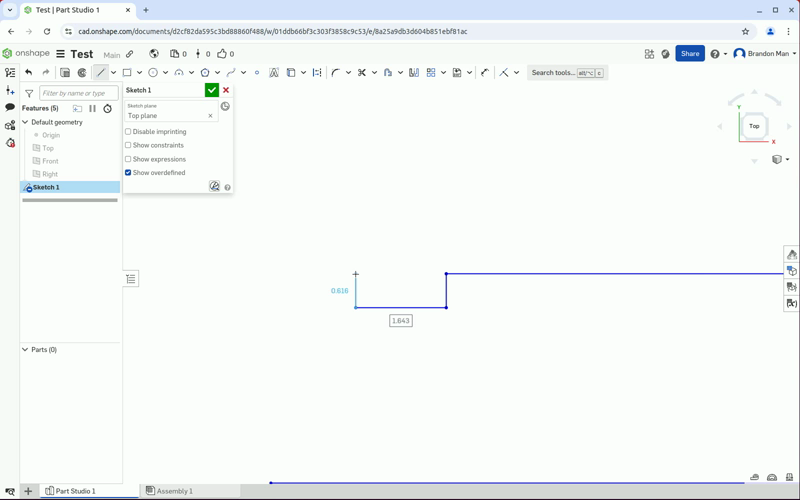
scroll(-6)
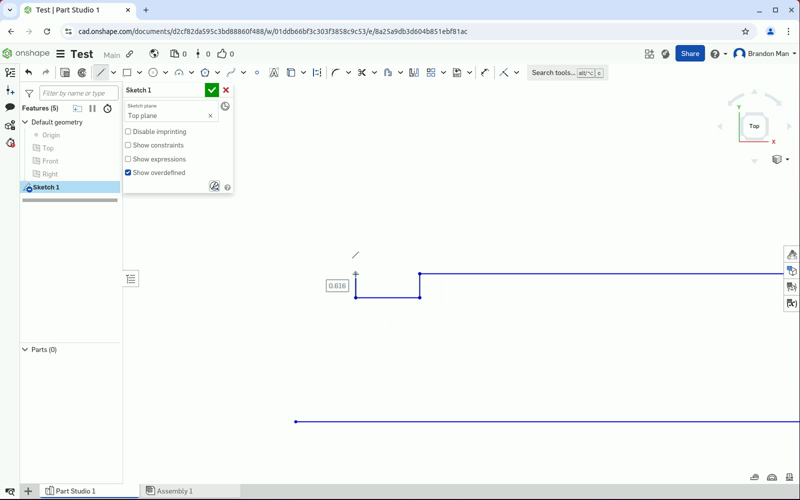
scroll(-6)
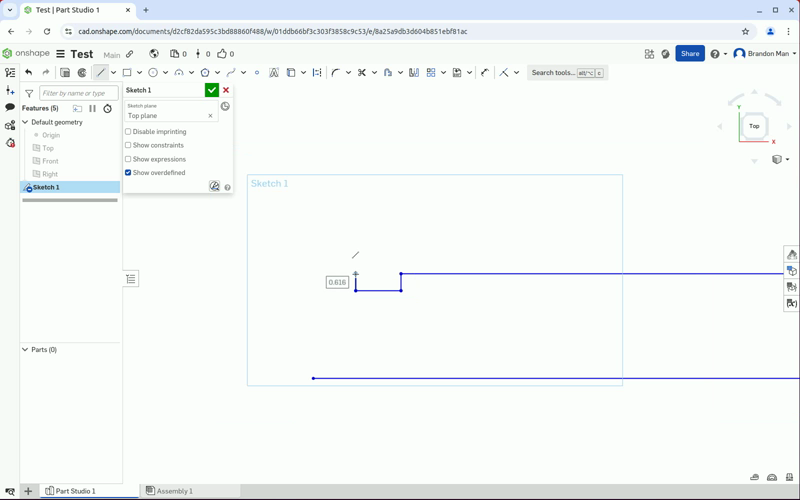
scroll(-6)
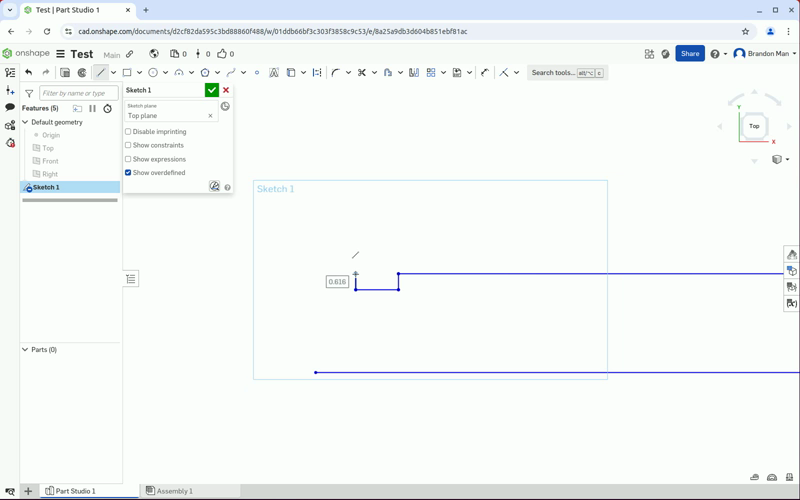
scroll(-6)
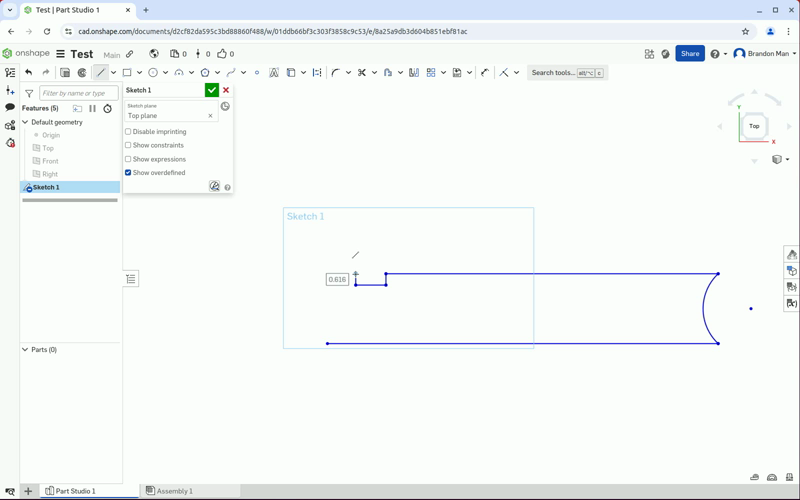
scroll(-6)
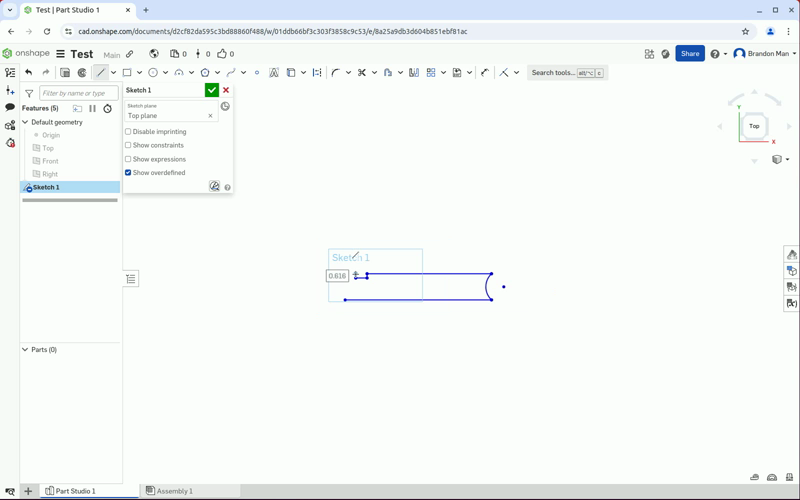
scroll(-6)
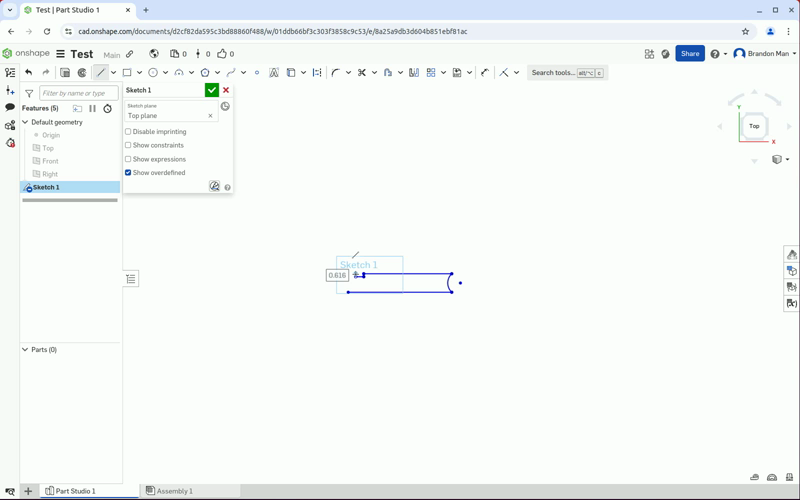
key_up(shift)
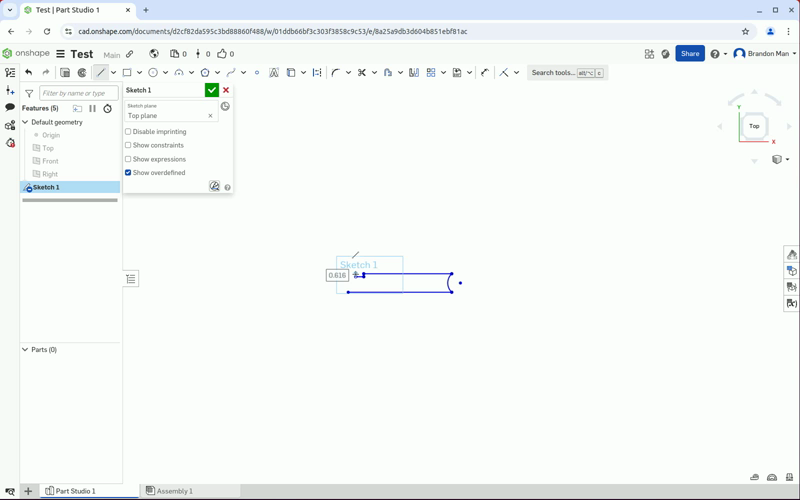
key_down(shift)
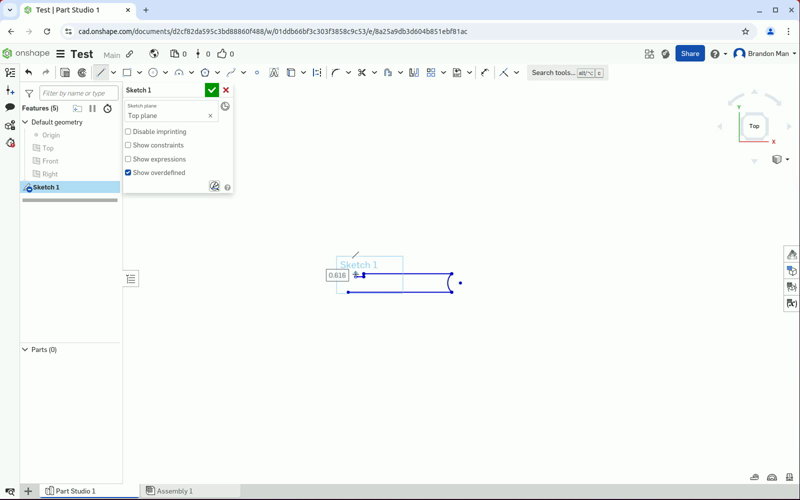
mouse_move(385, 273)
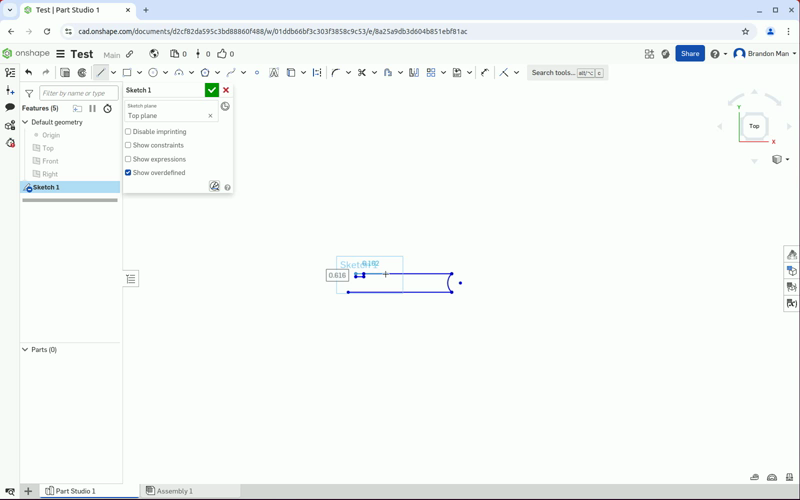
mouse_move(348, 273)
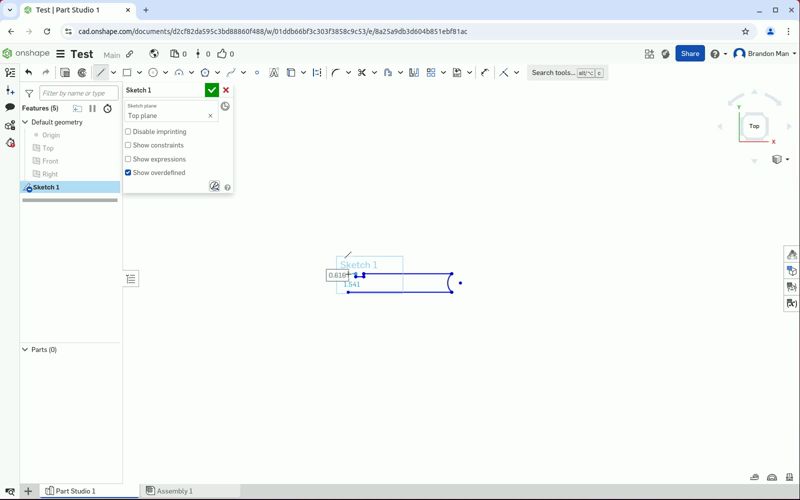
scroll(6)
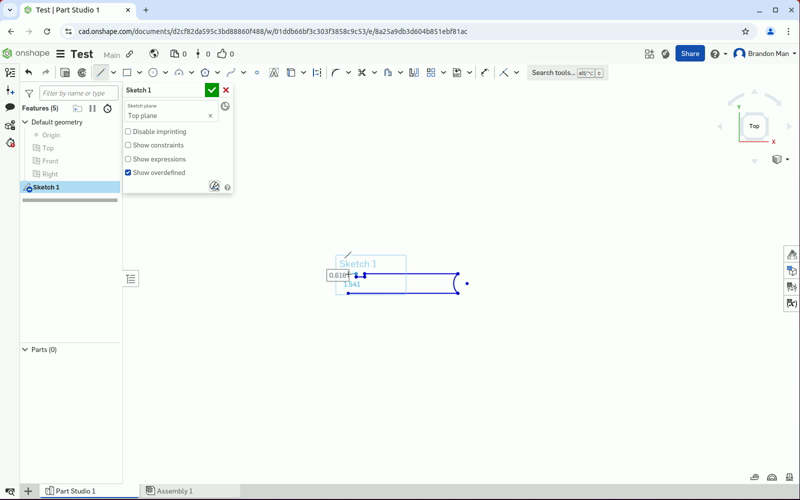
scroll(6)
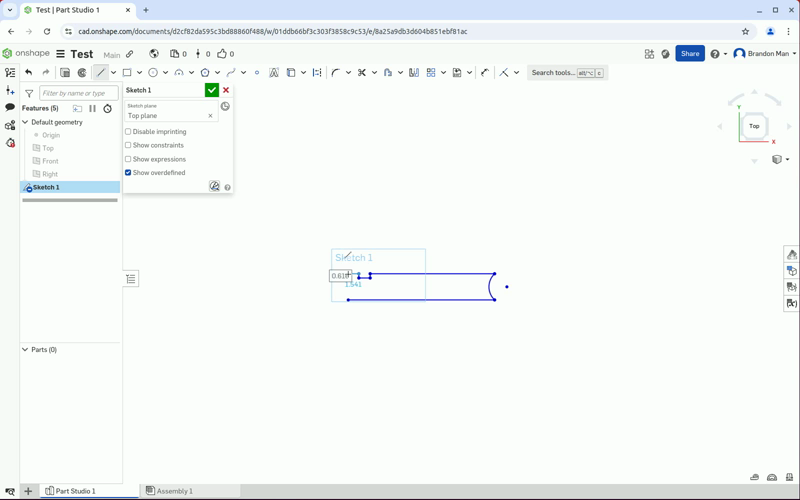
scroll(6)
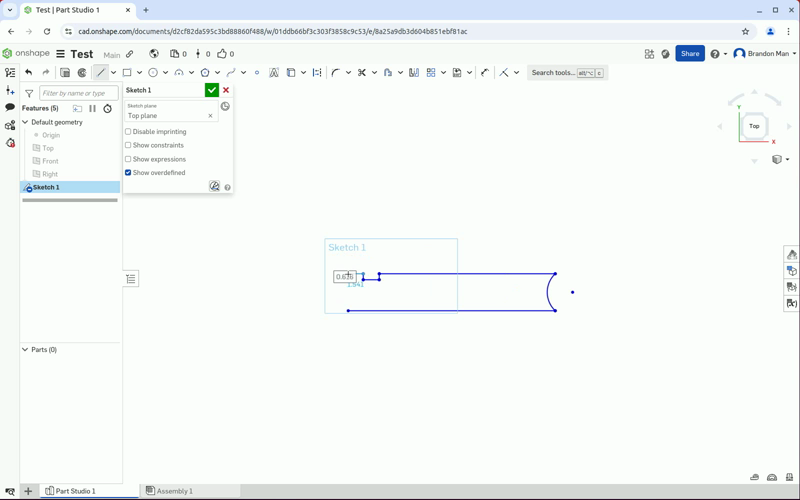
scroll(6)
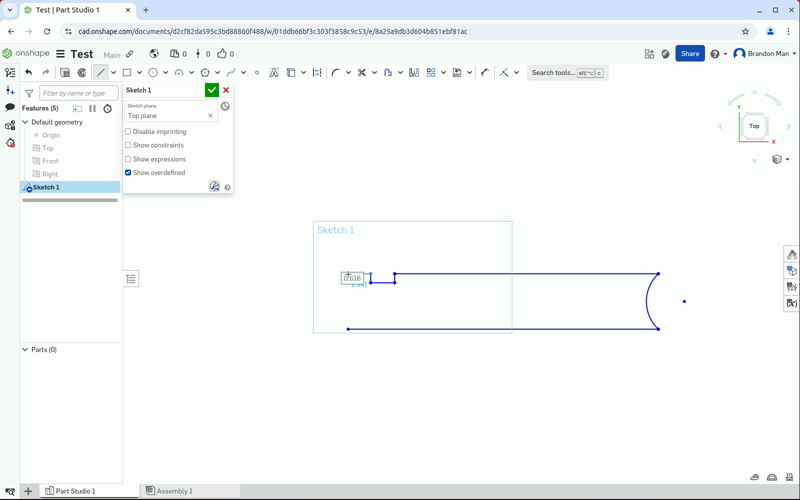
scroll(6)
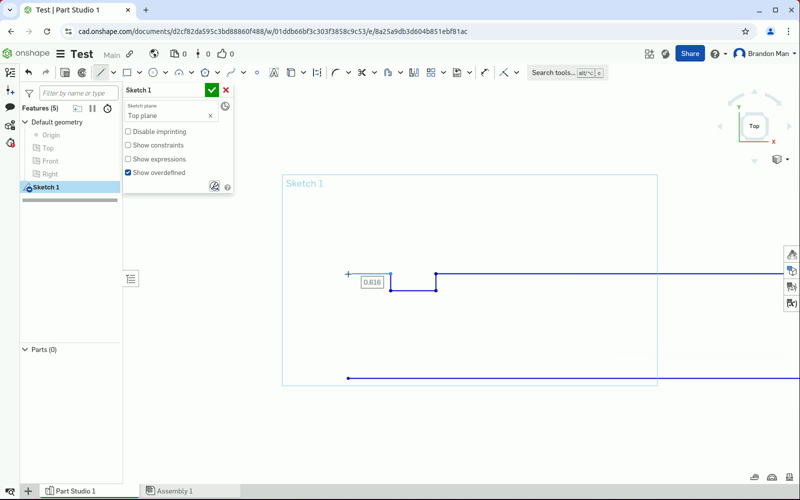
scroll(6)
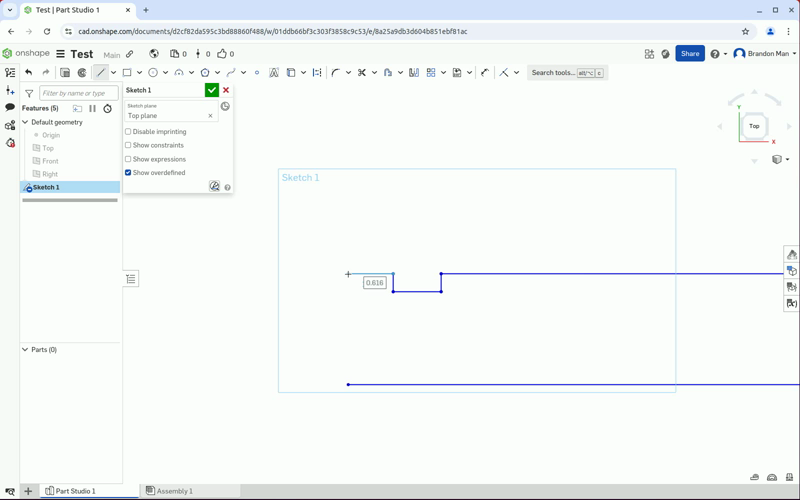
scroll(6)
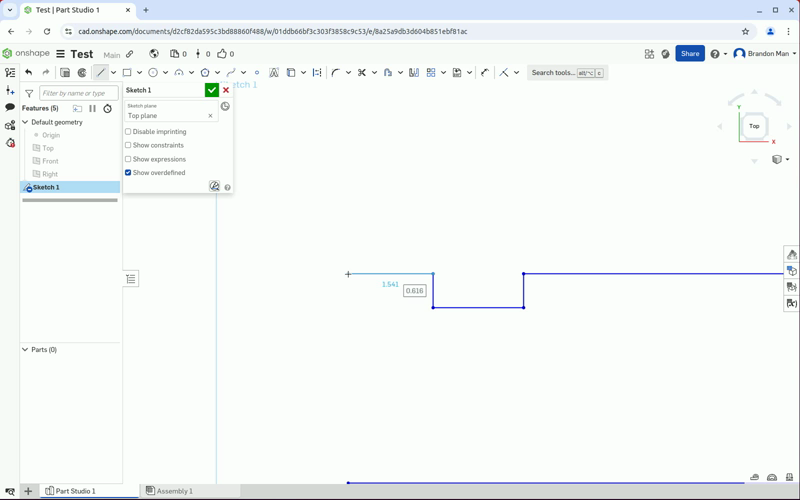
click(348, 273)
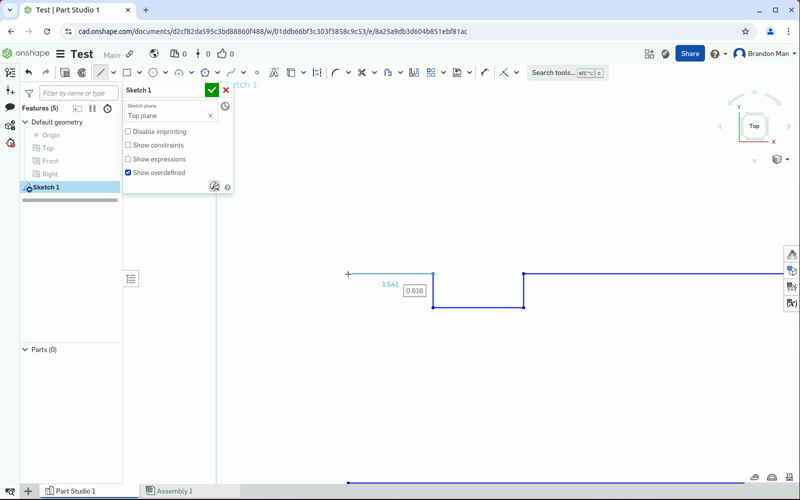
scroll(-6)
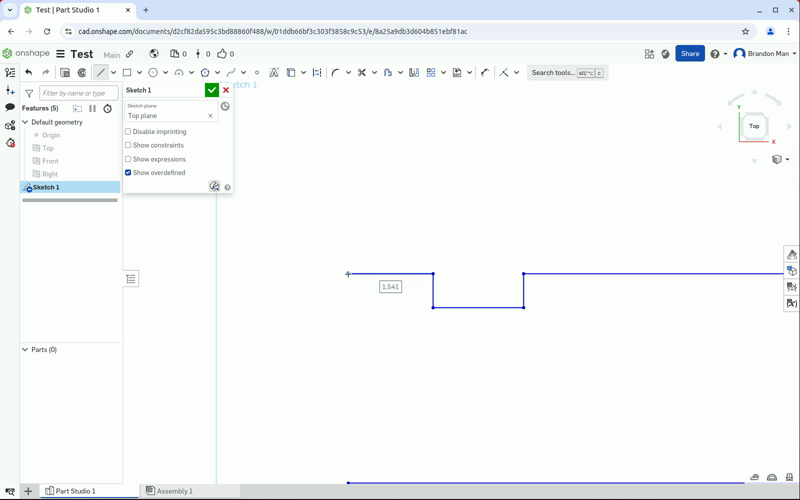
scroll(-6)
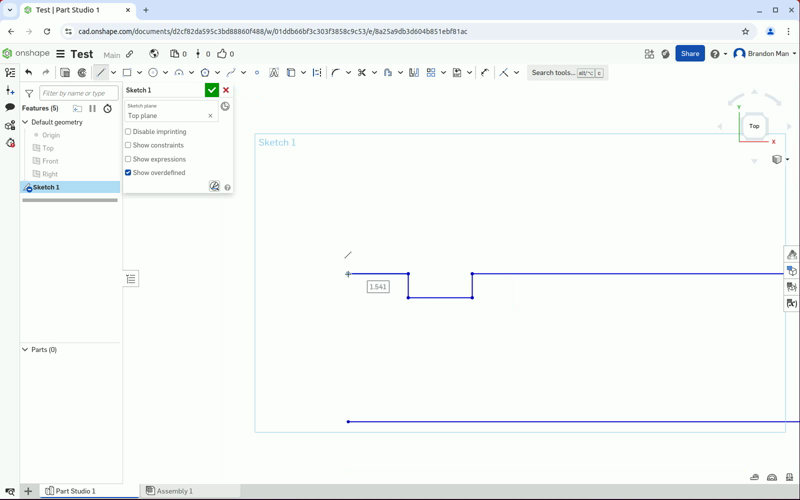
scroll(-6)
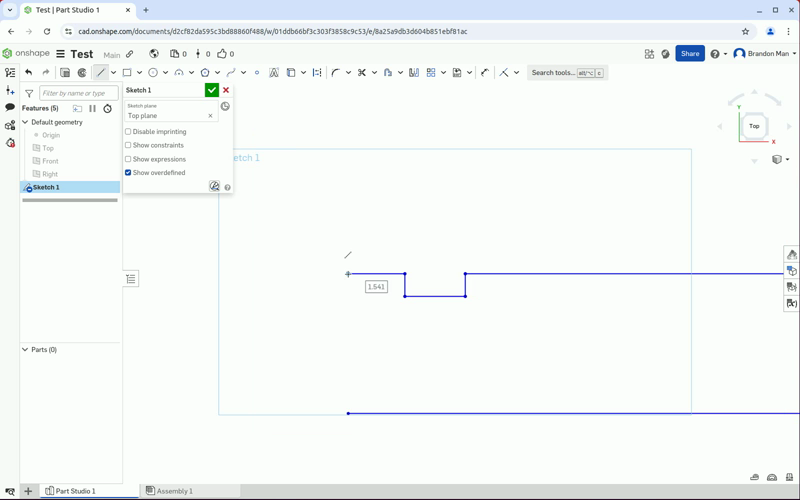
scroll(-6)
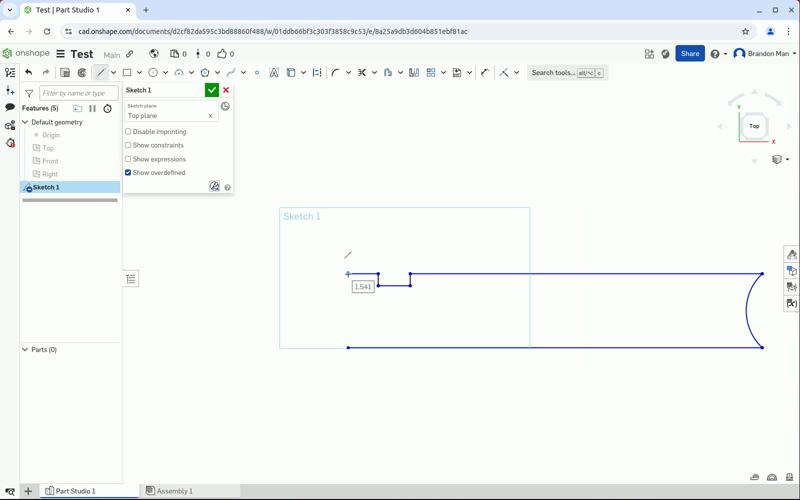
scroll(-6)
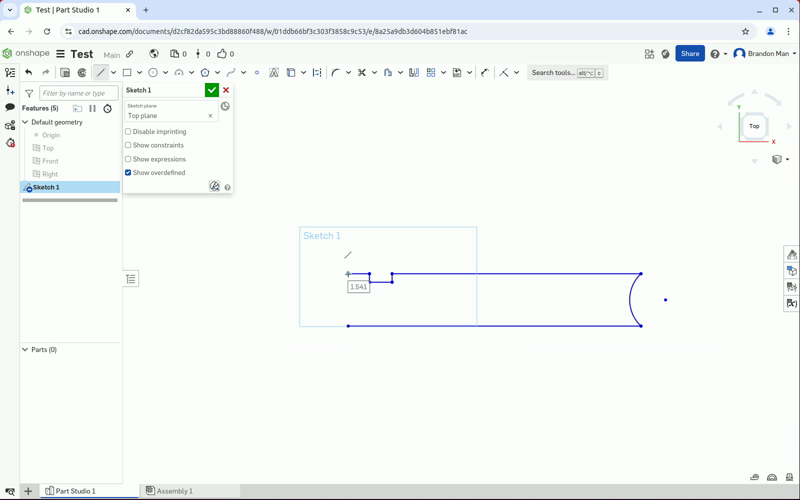
scroll(-6)
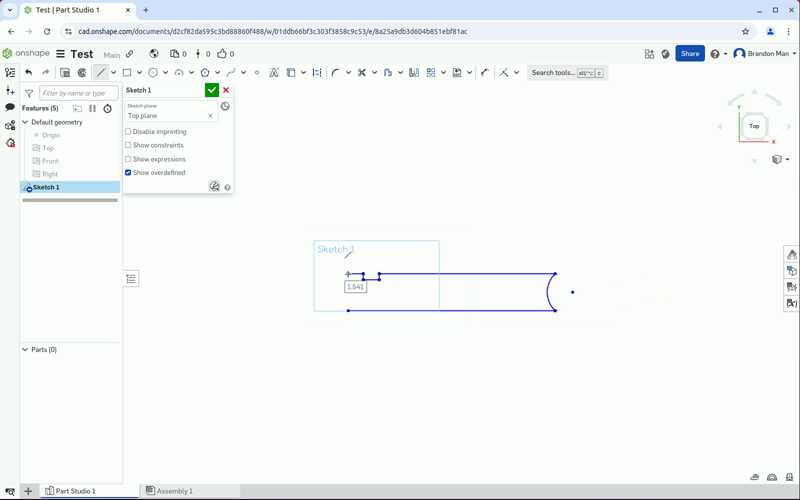
scroll(-6)
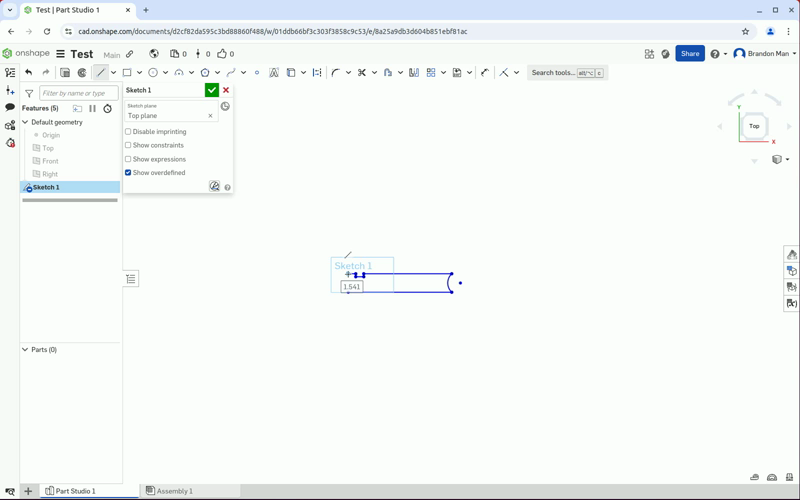
key_up(shift)
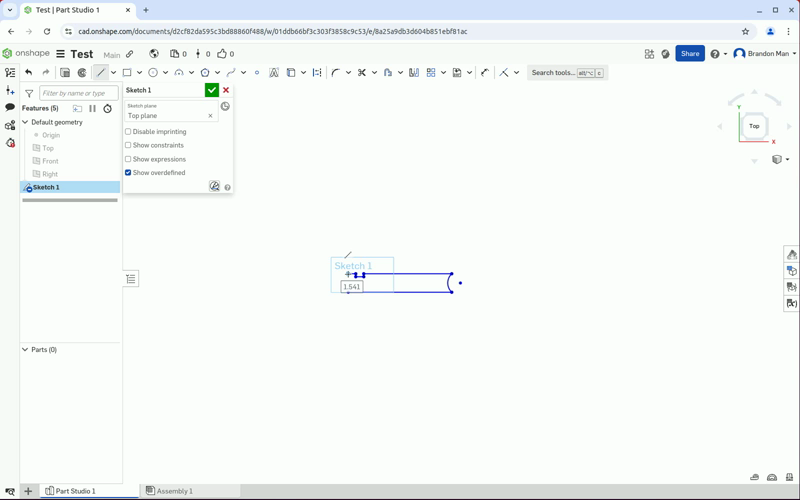
mouse_move(378, 273)
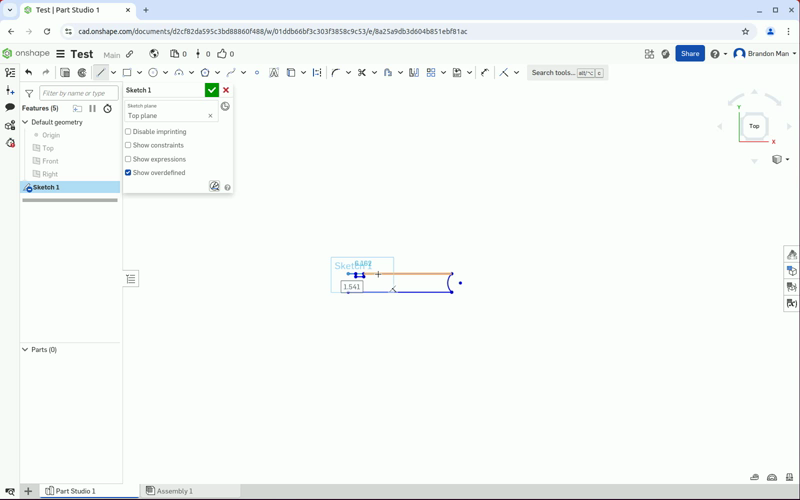
key_down(shift)
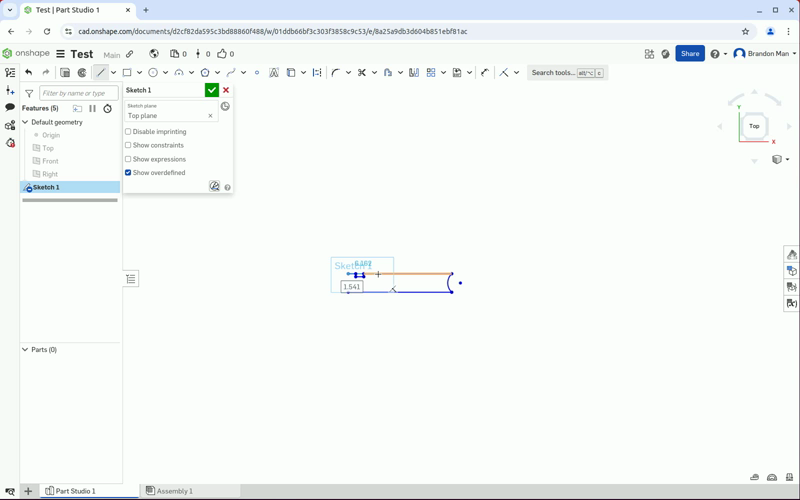
mouse_move(348, 292)
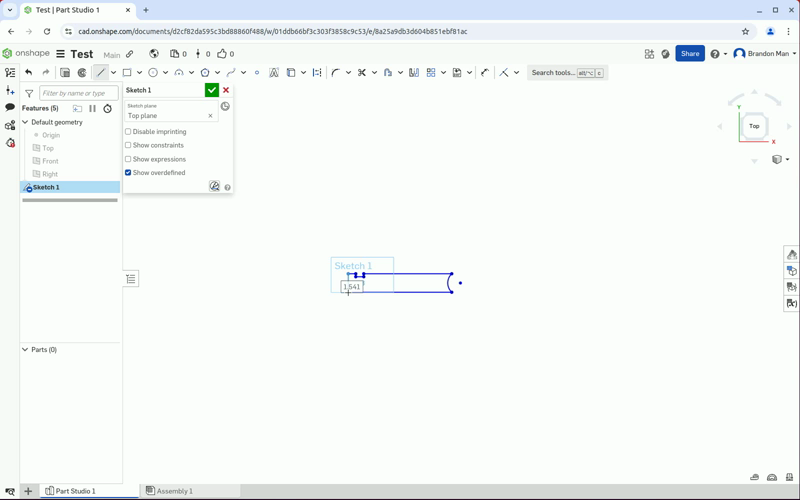
key_up(shift)
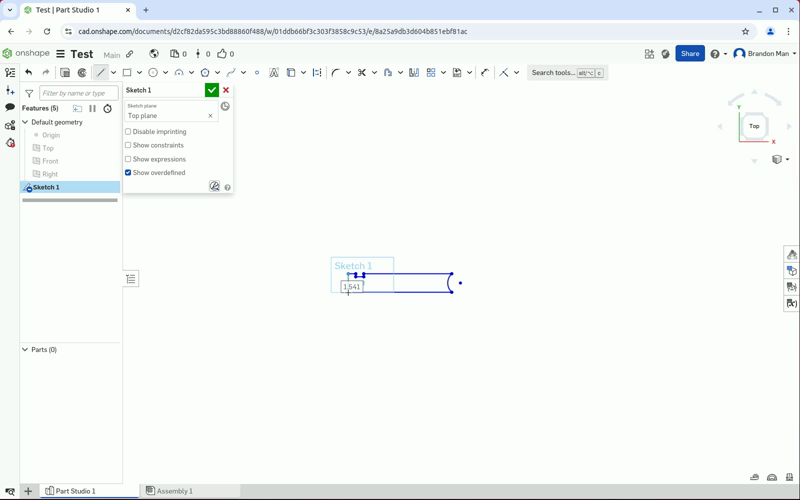
click(348, 292)
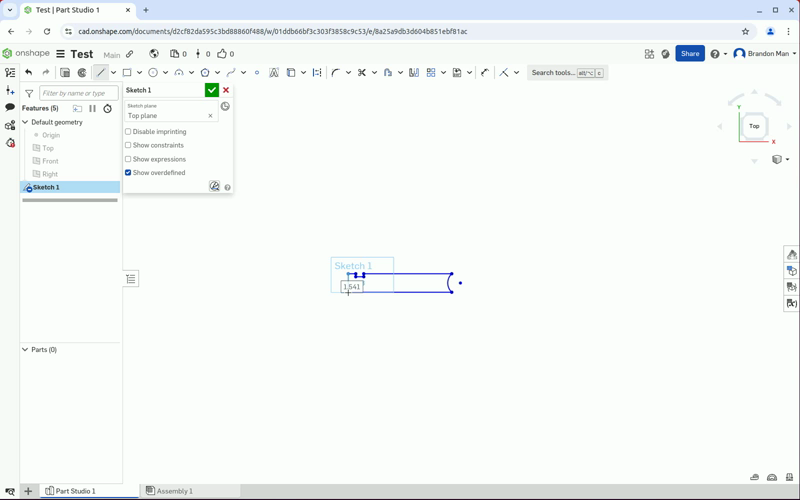
key(esc)
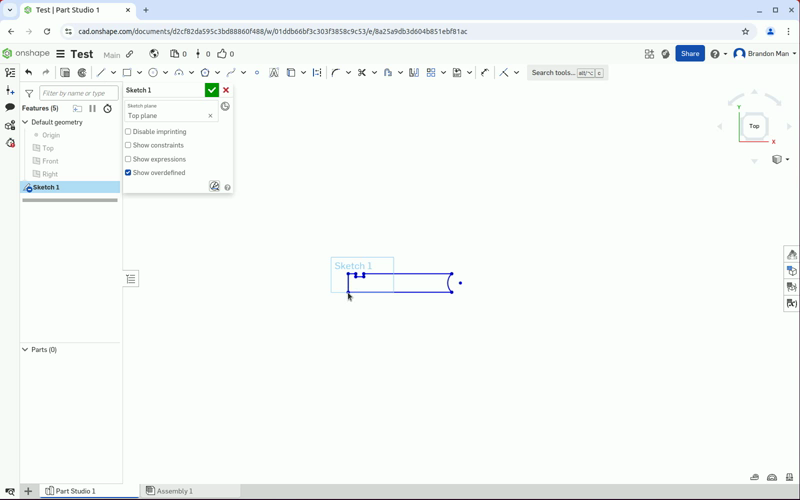
key(c)
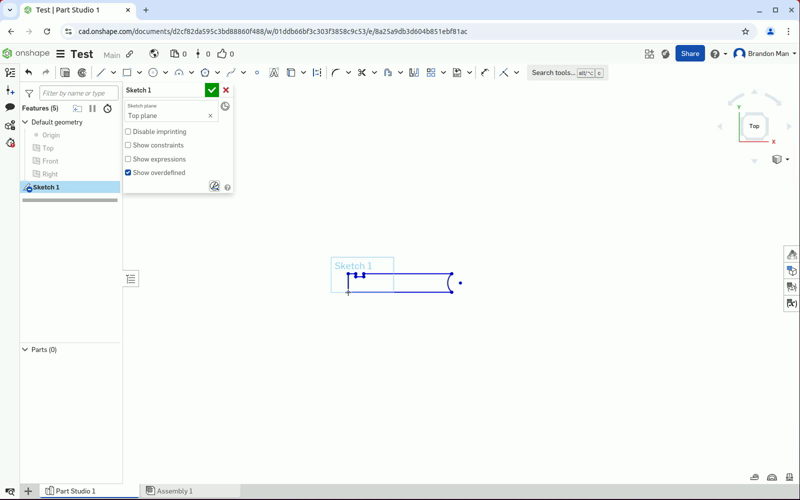
key_down(shift)
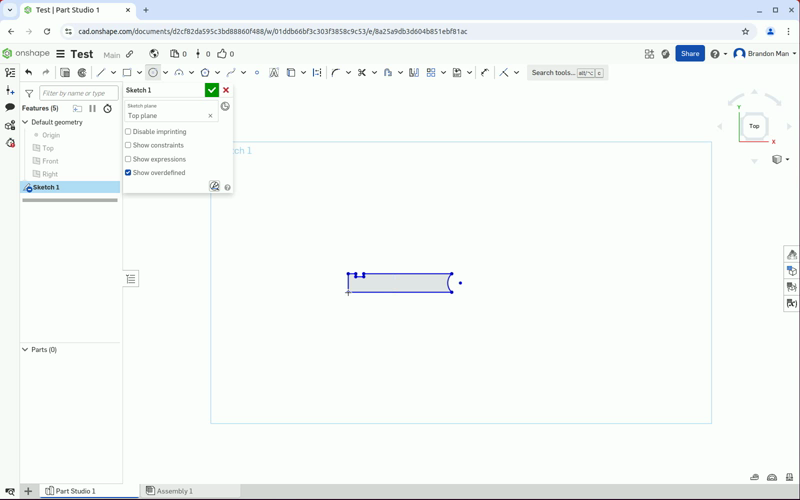
mouse_move(404, 282)
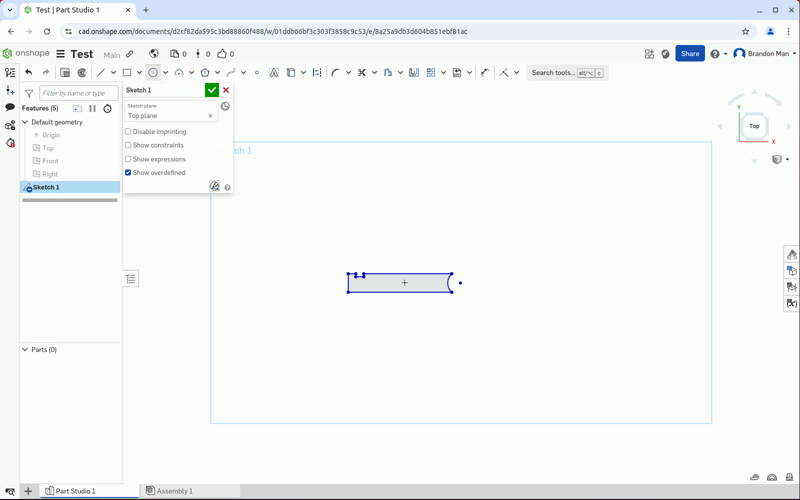
click(404, 282)
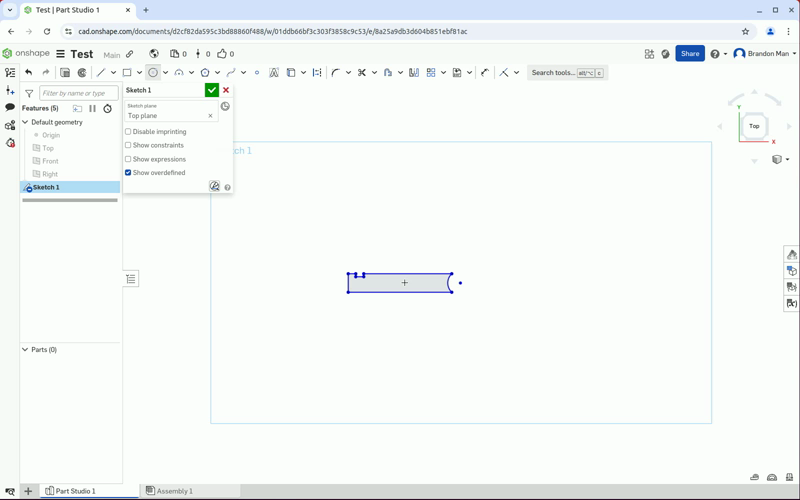
key_up(shift)
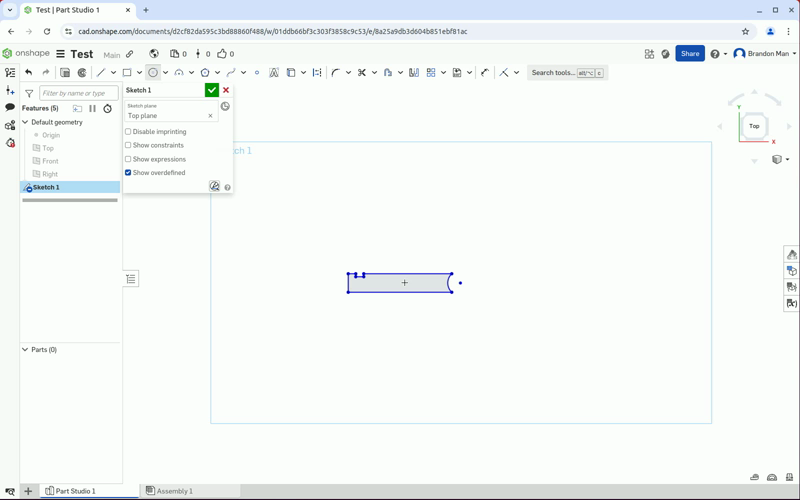
mouse_move(407, 282)
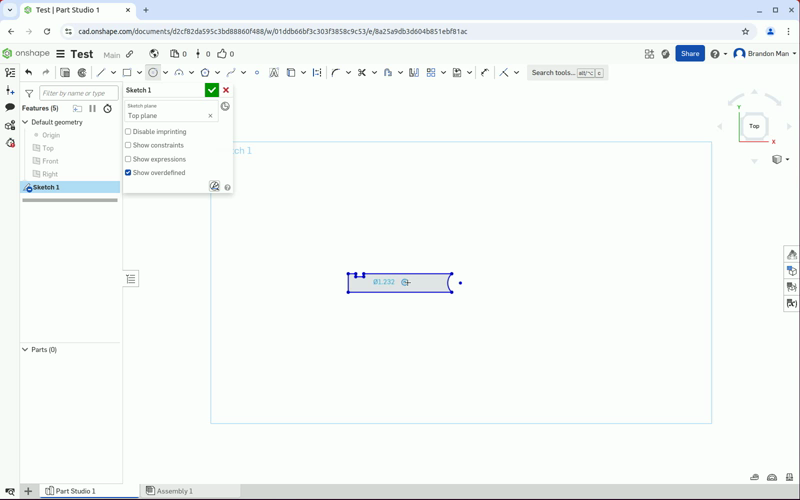
click(407, 282)
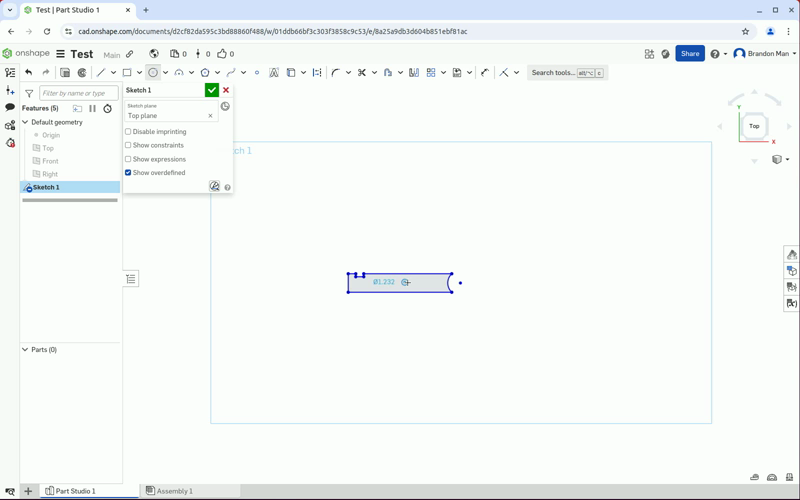
key(esc)
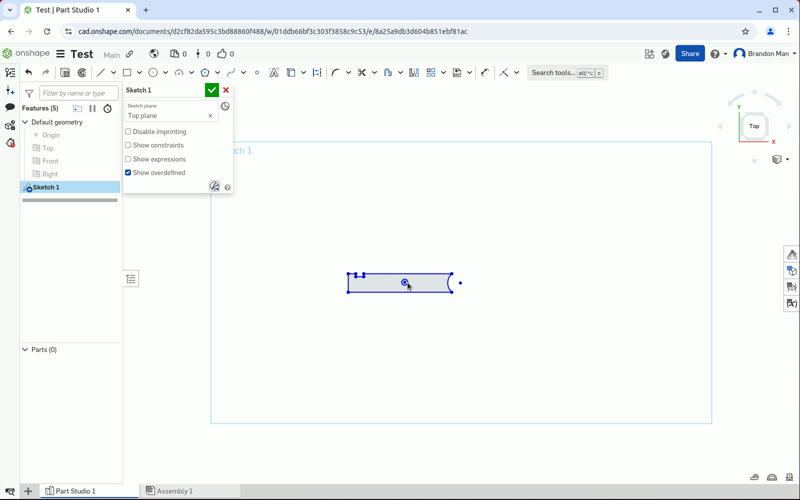
mouse_move(385, 285)
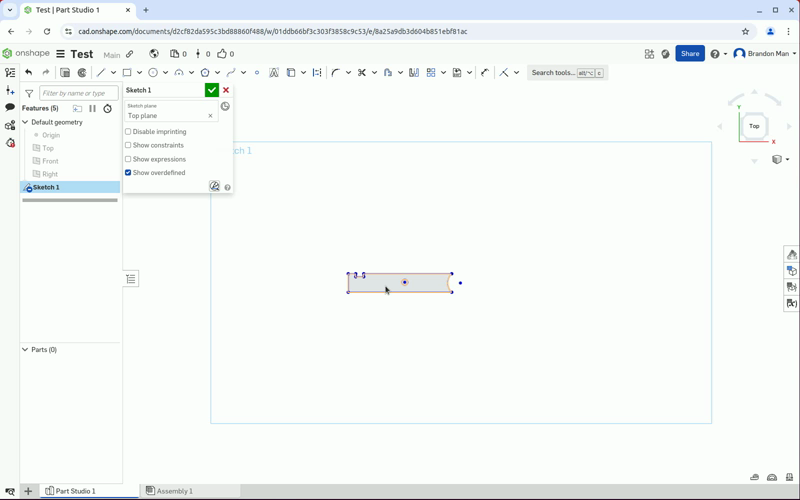
click(385, 285)
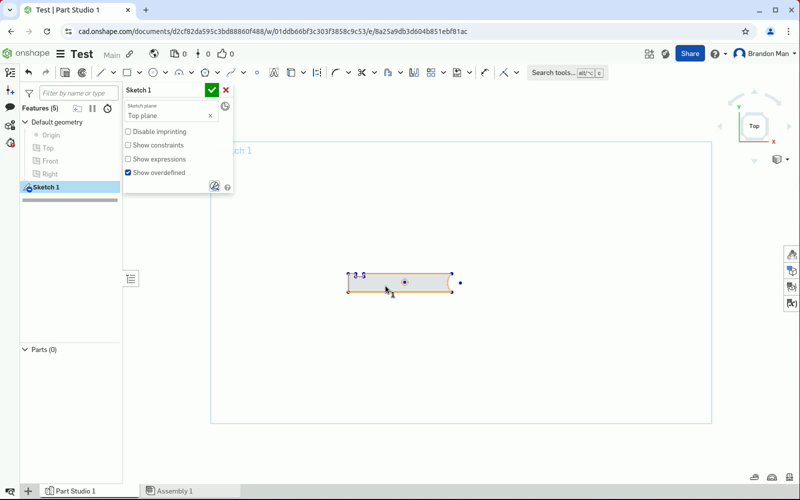
mouse_move(73, 352)
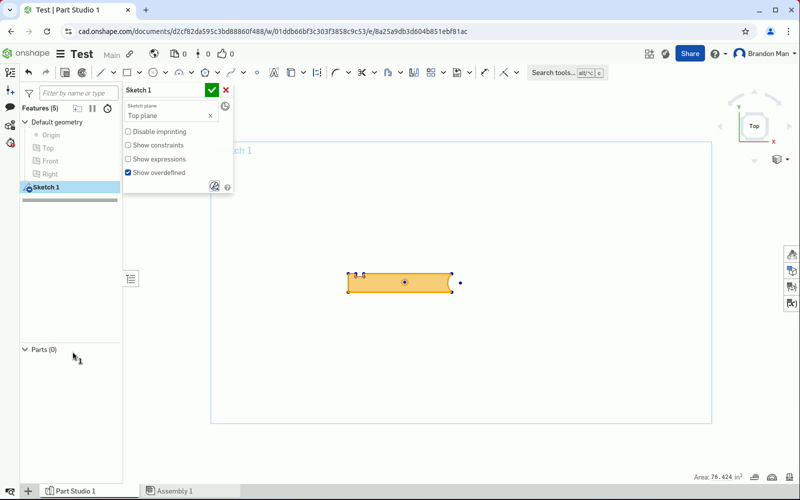
key(shift+y)
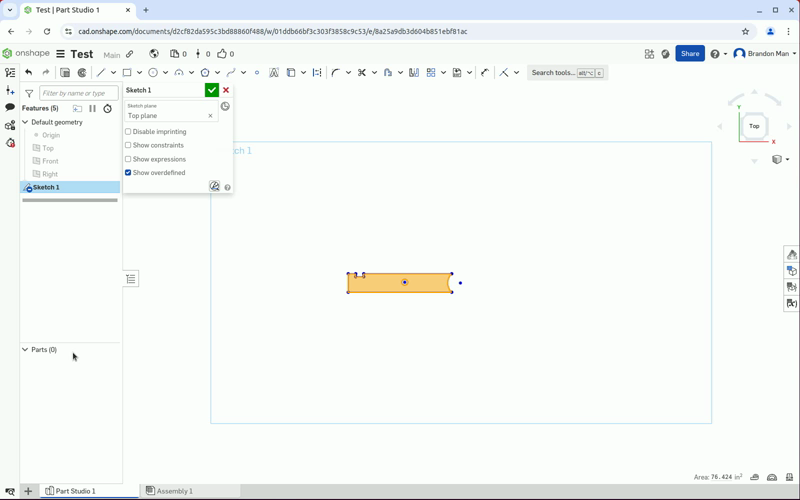
key(shift+e)
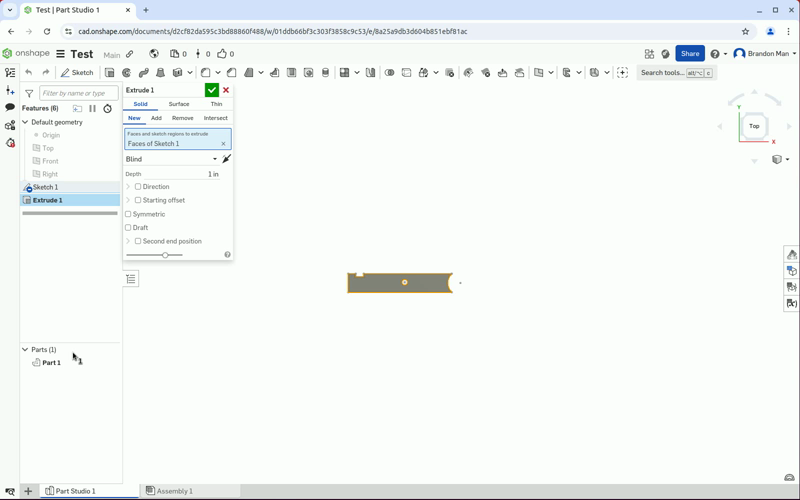
mouse_move(143, 106)
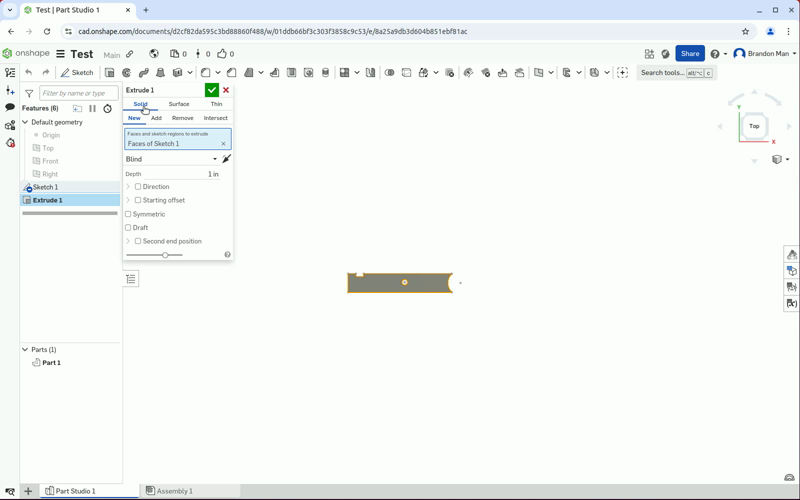
click(143, 106)
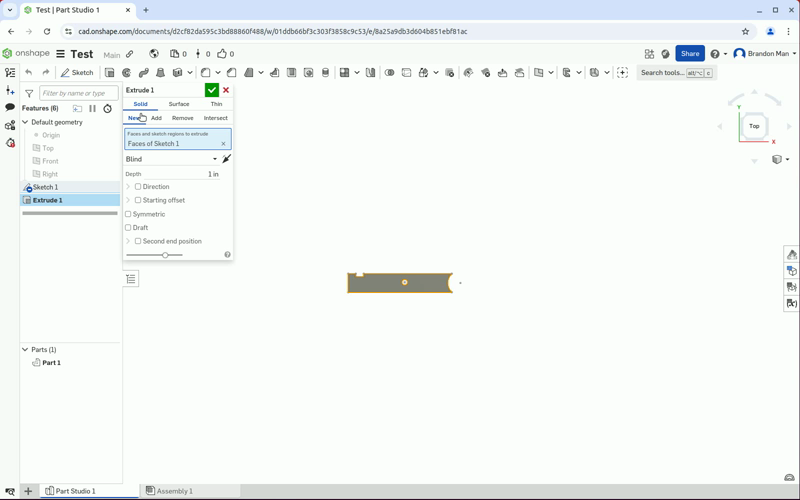
mouse_move(137, 120)
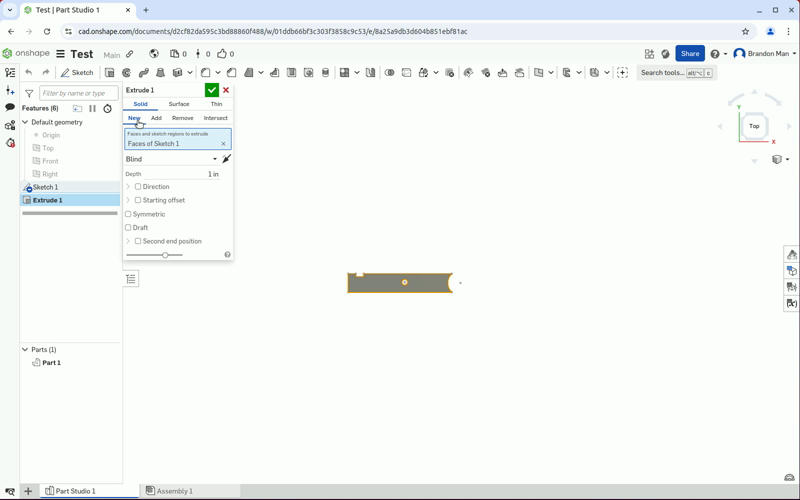
click(137, 120)
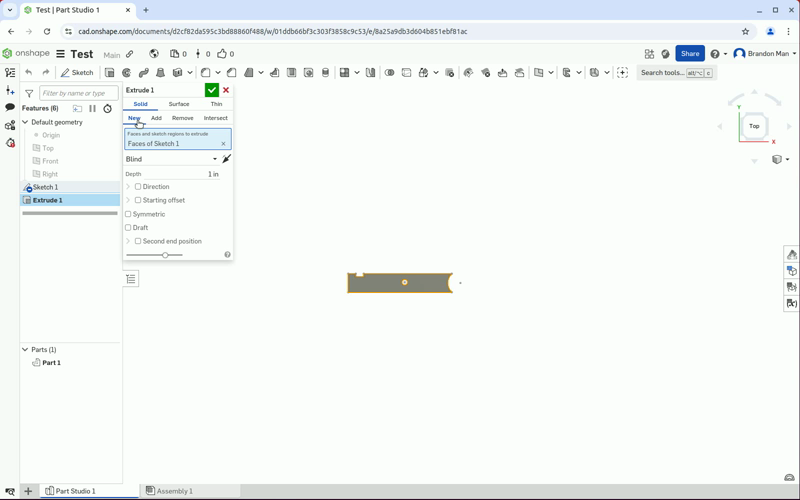
key(tab, 4)
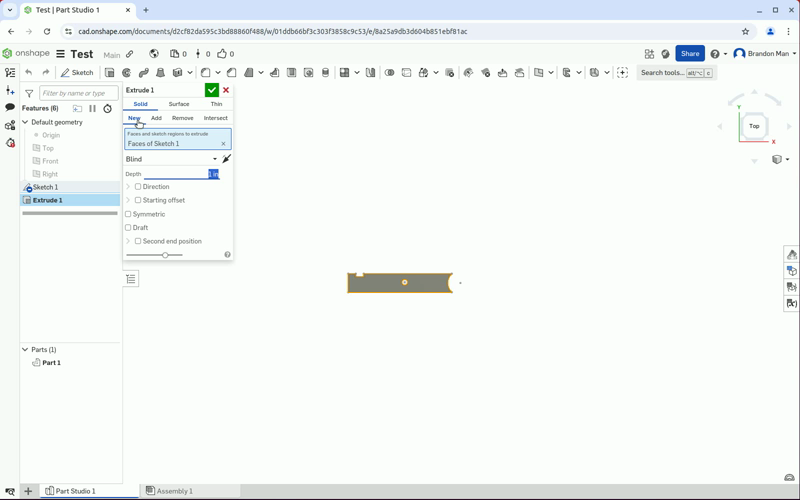
text(1.204)
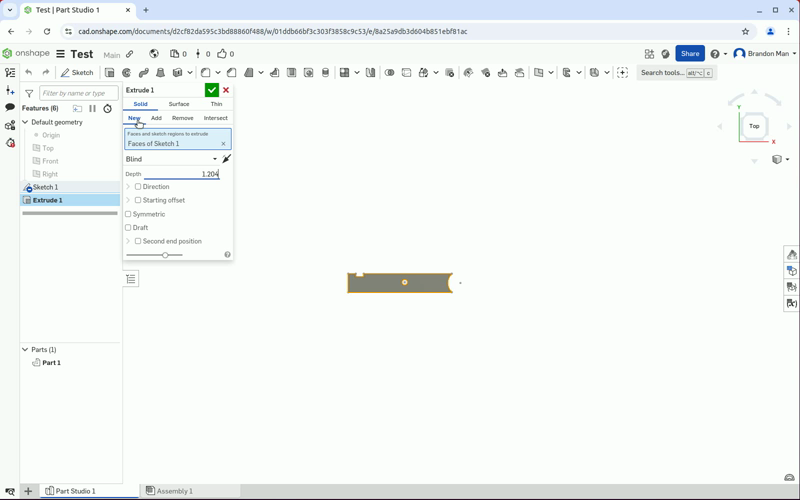
key(enter)
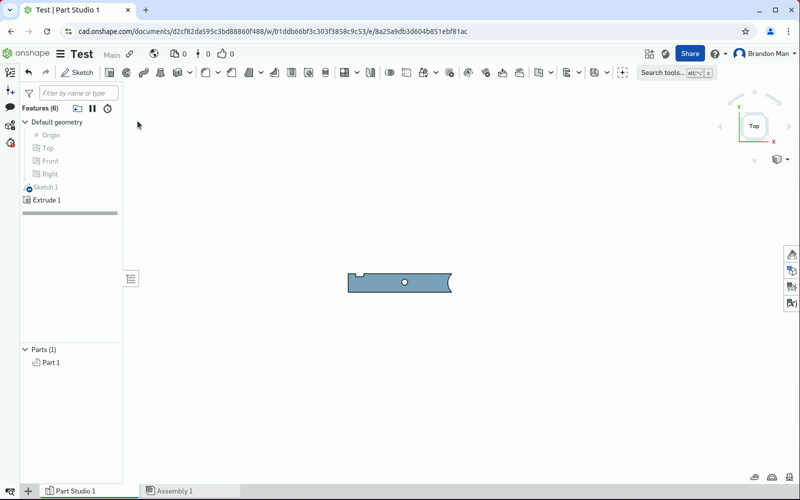
key(shift+h)
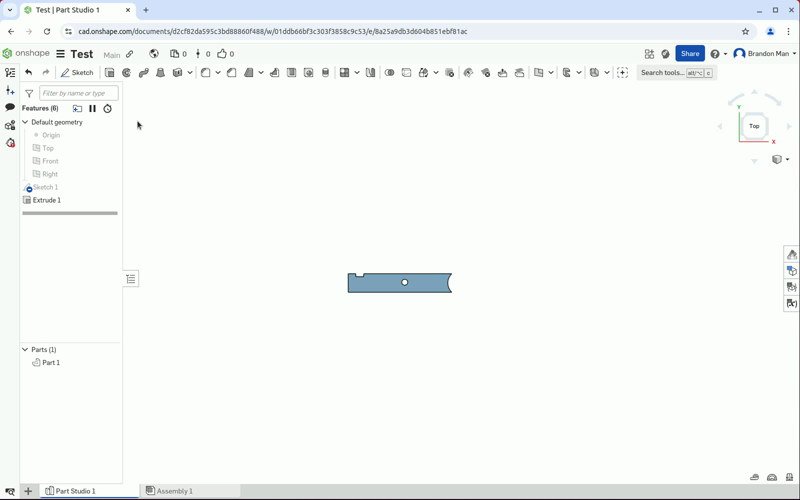
key(shift+h)
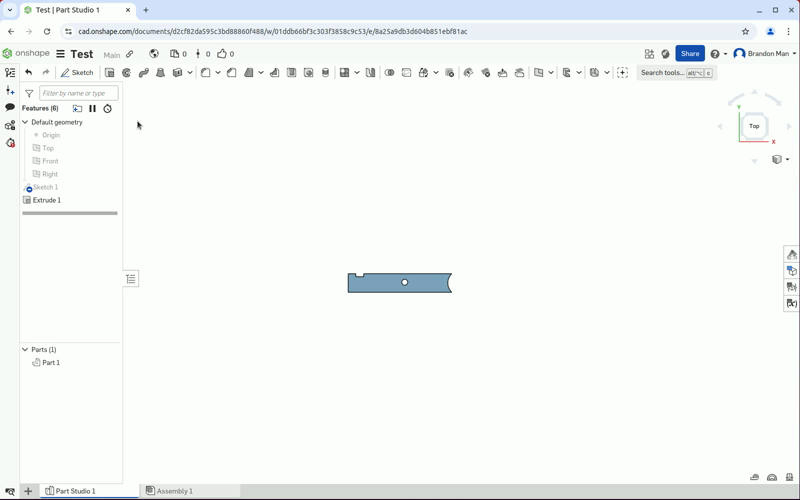
mouse_move(73, 189)
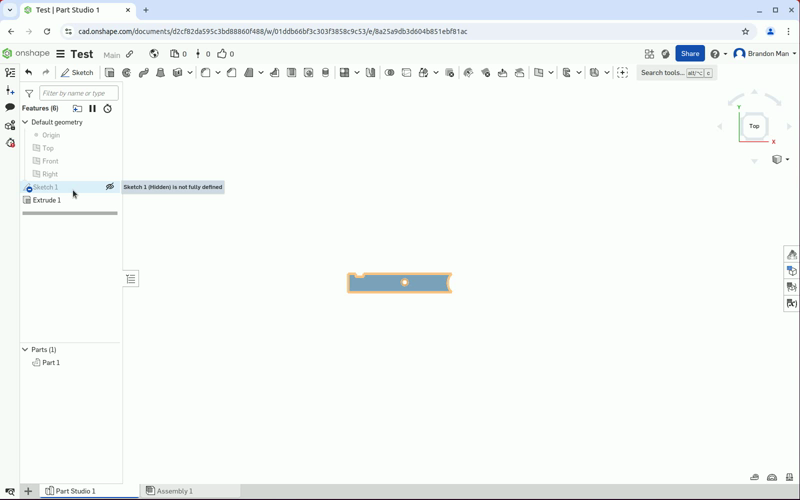
click(73, 189)
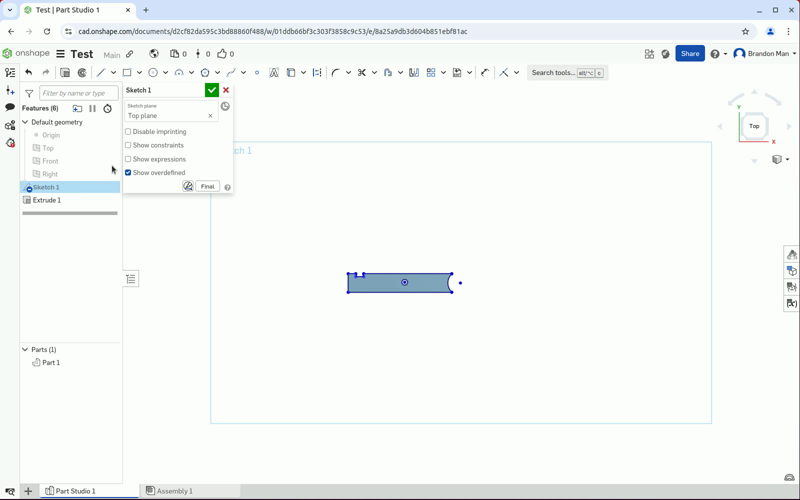
mouse_move(229, 92)
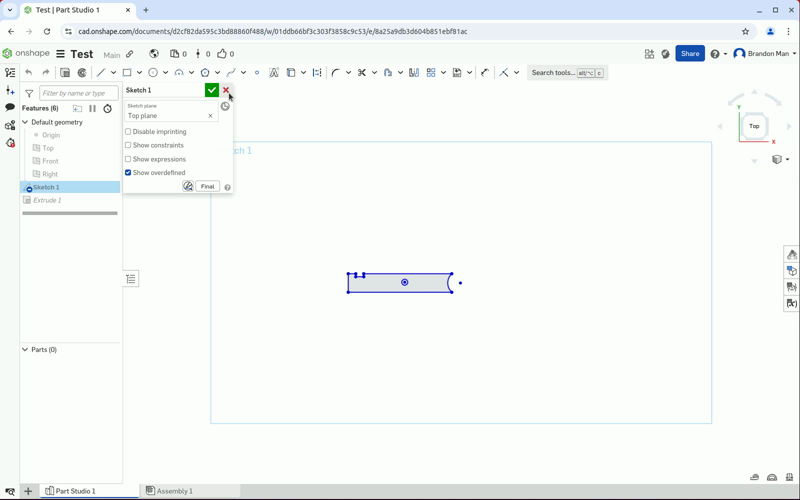
click(229, 92)
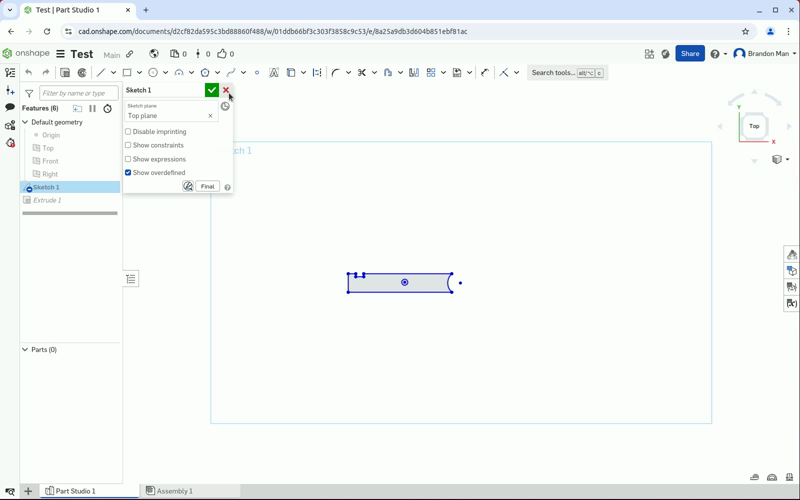
key(shift+s)
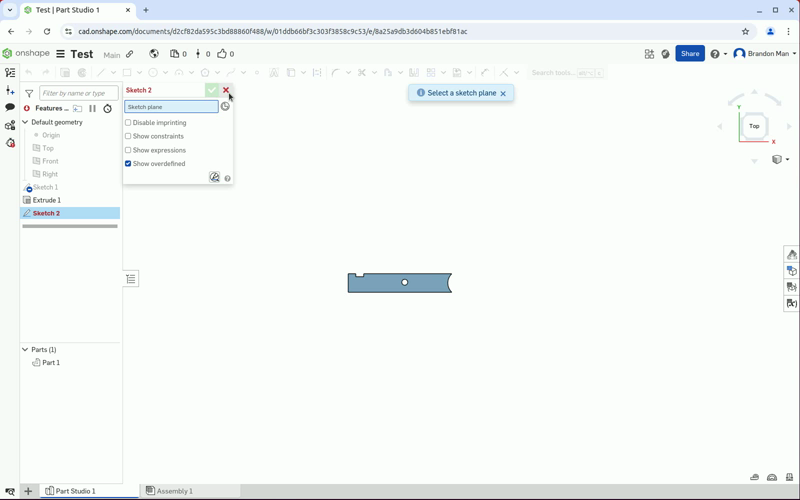
mouse_move(73, 150)
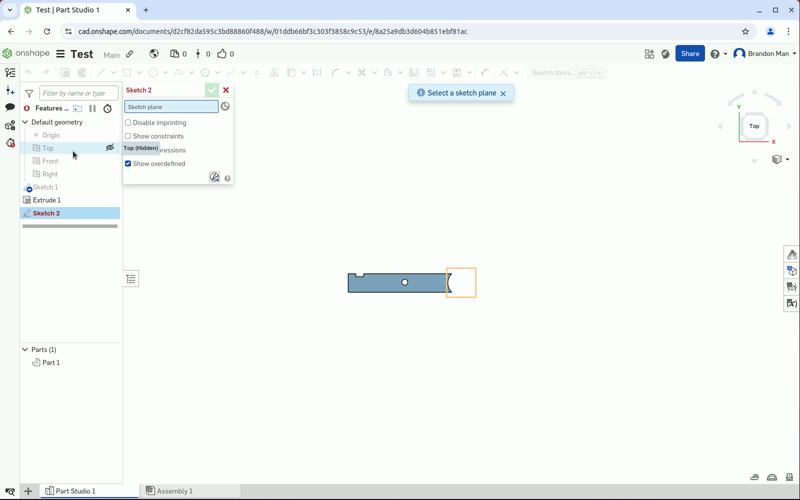
click(73, 150)
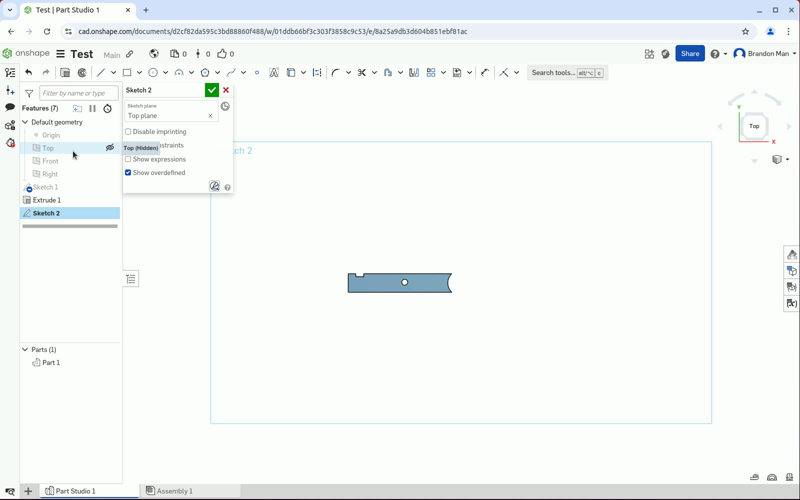
mouse_move(73, 352)
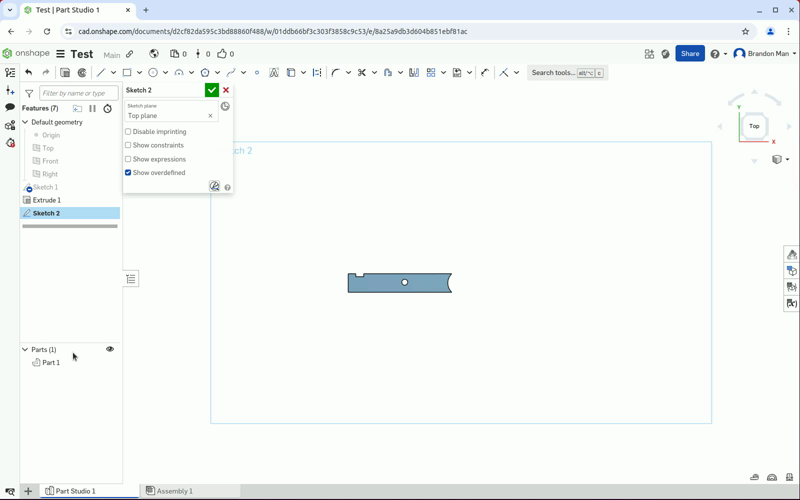
key(y)
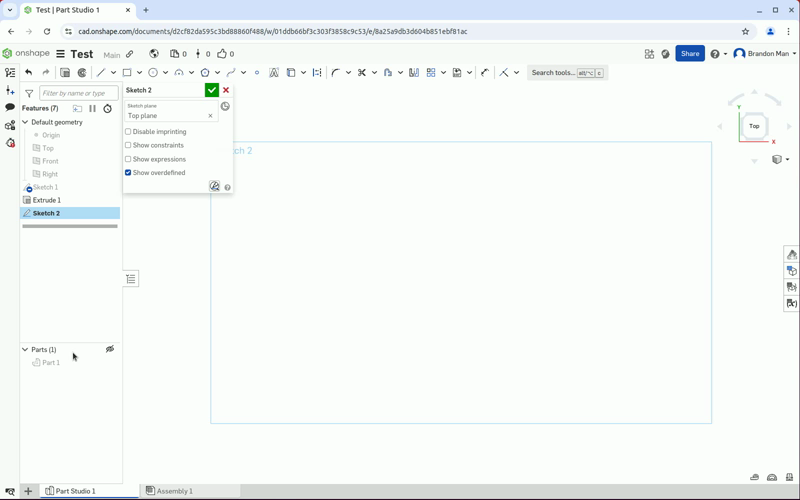
key(l)
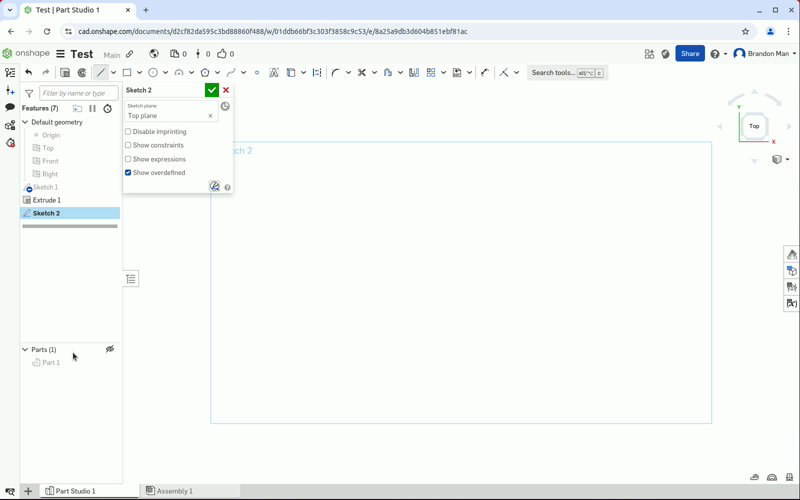
key_down(shift)
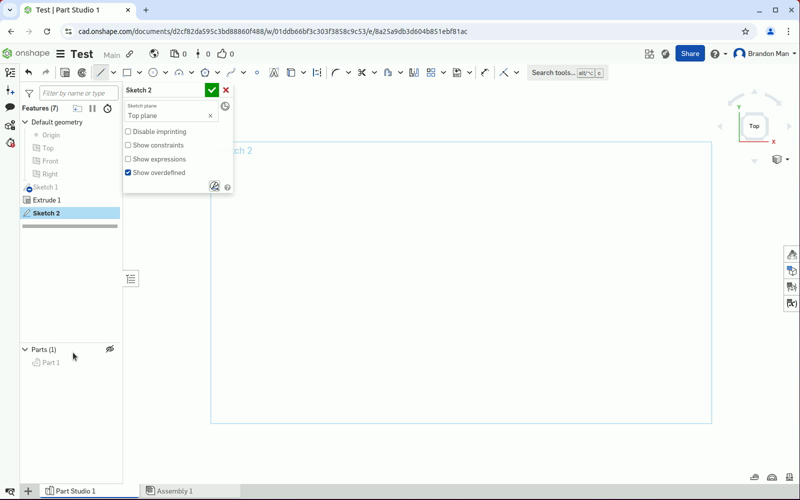
mouse_move(470, 292)
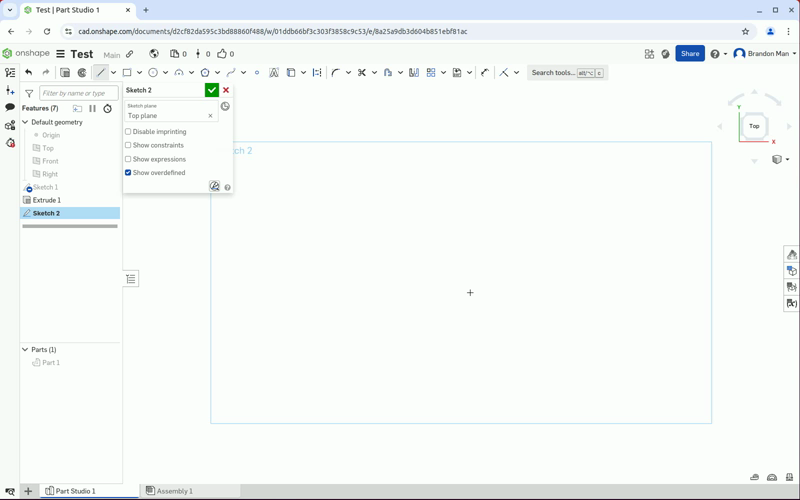
click(470, 292)
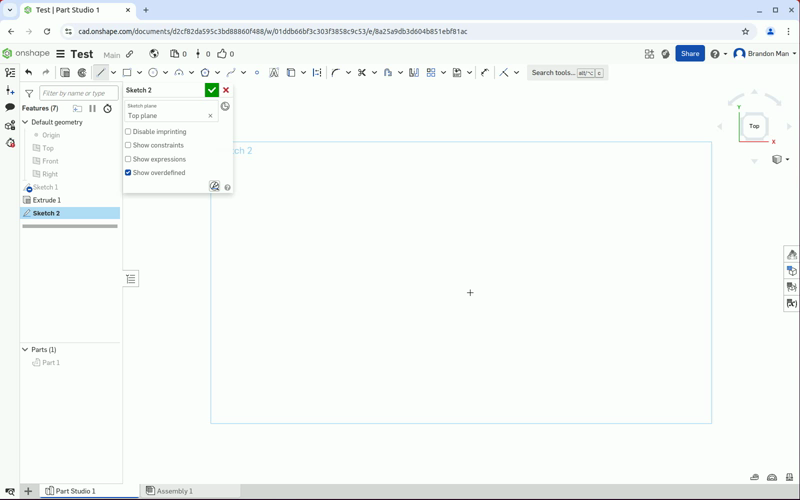
key_up(shift)
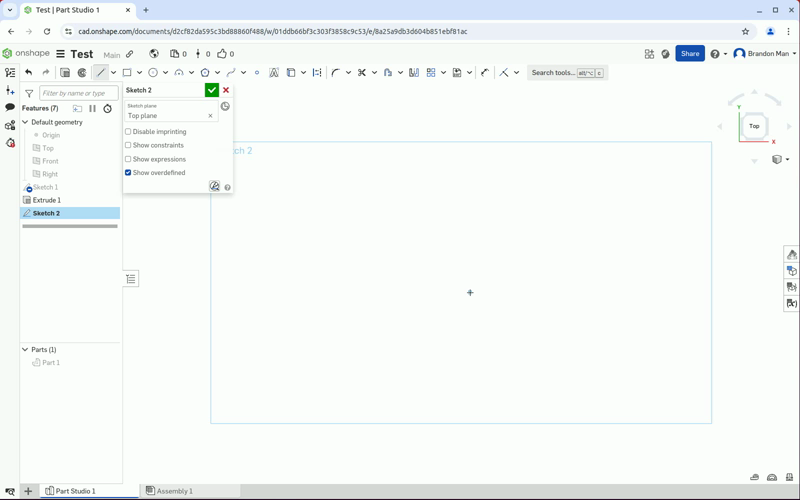
key_down(shift)
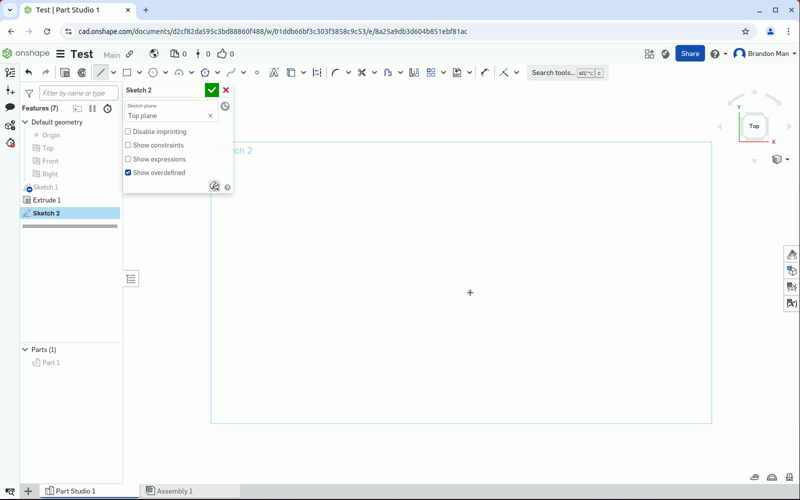
mouse_move(573, 292)
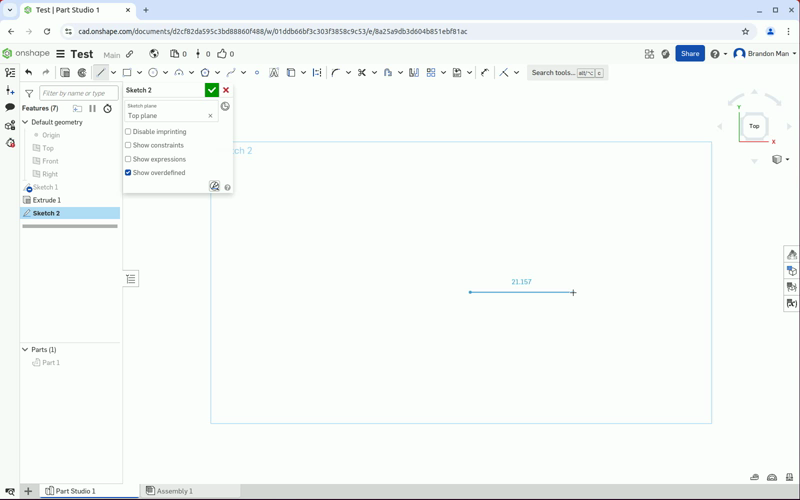
click(573, 292)
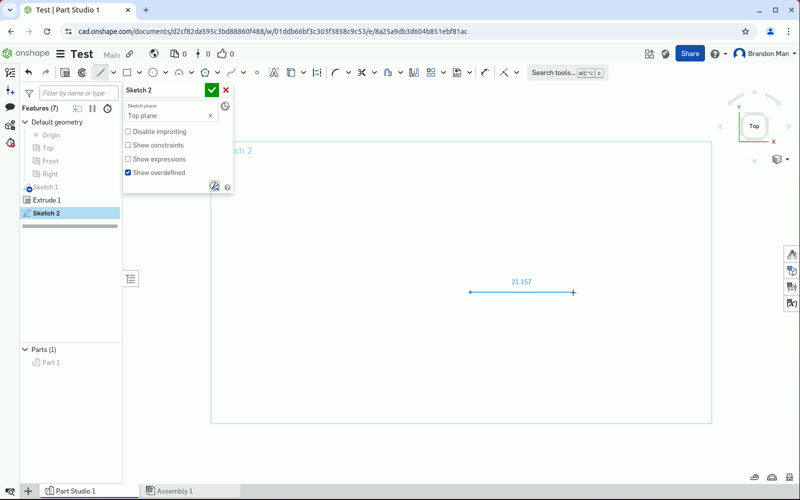
key_up(shift)
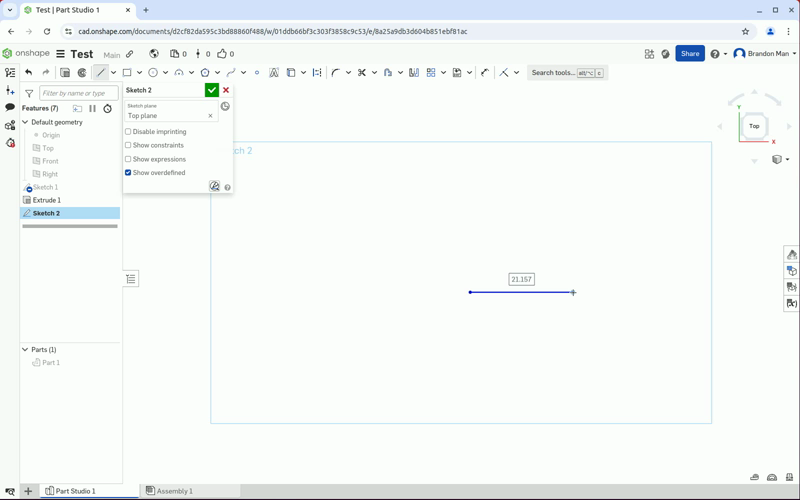
key_down(shift)
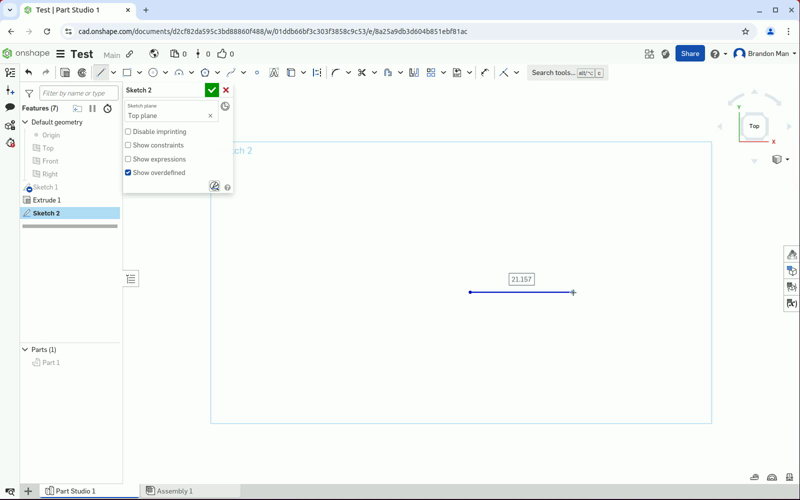
mouse_move(589, 292)
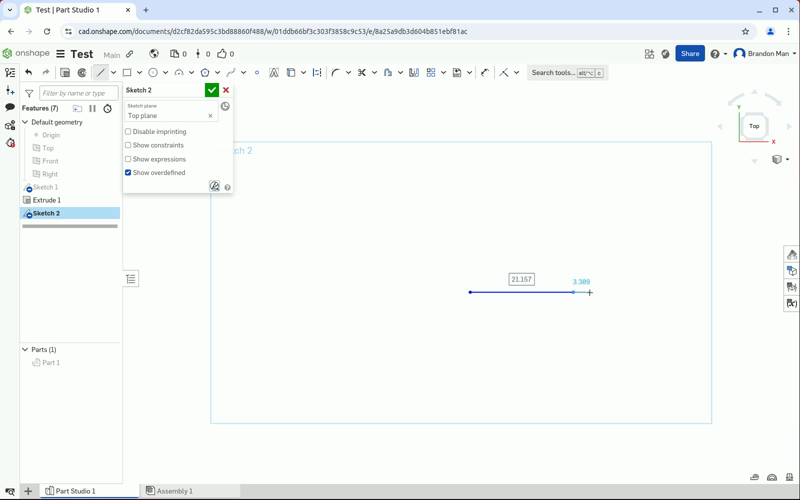
mouse_move(573, 273)
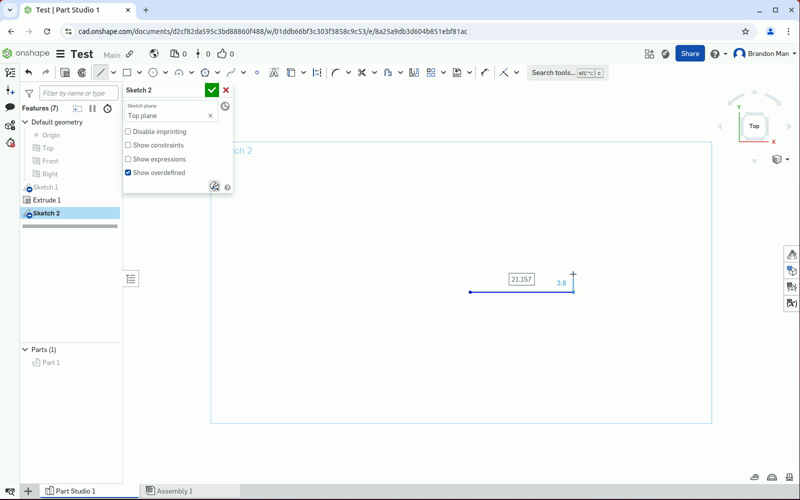
click(573, 273)
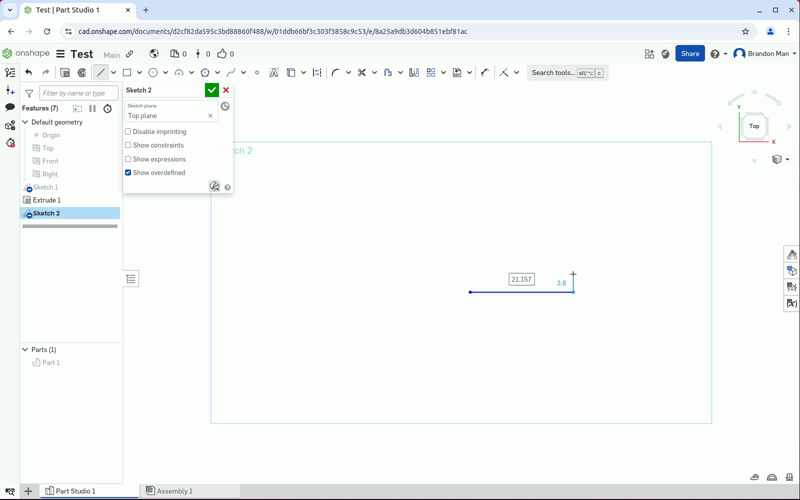
key_up(shift)
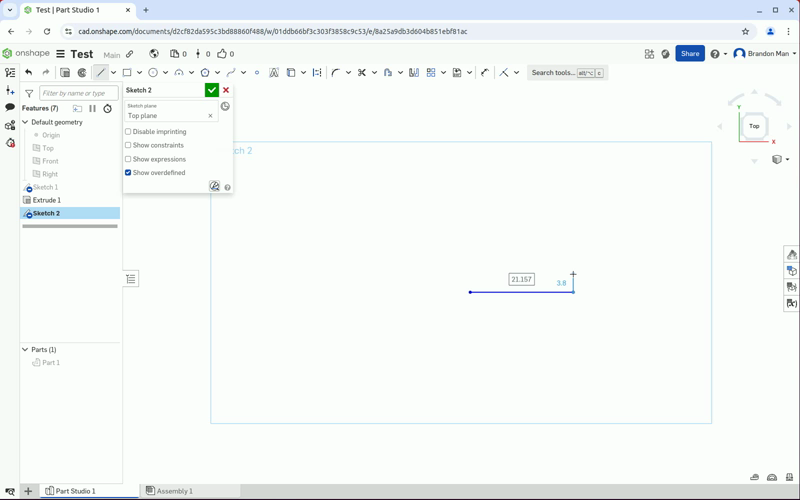
key_down(shift)
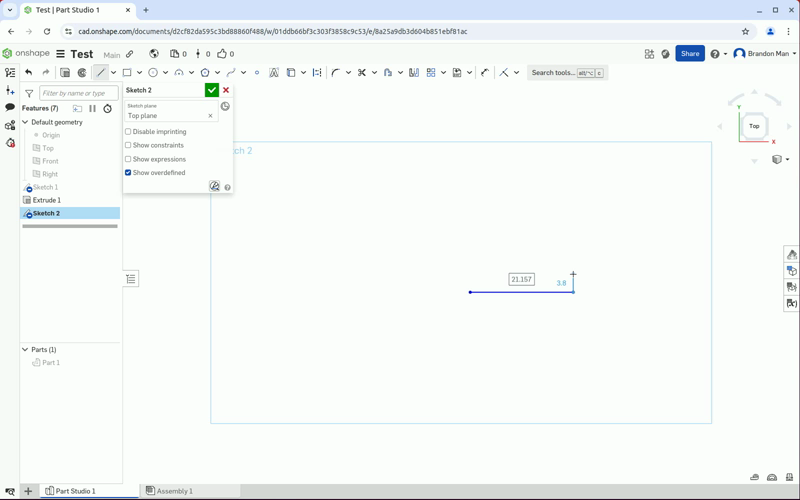
mouse_move(589, 273)
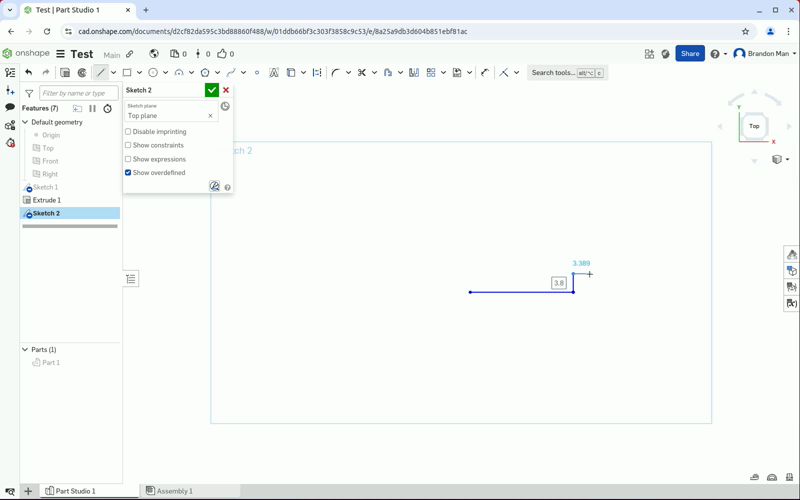
mouse_move(571, 273)
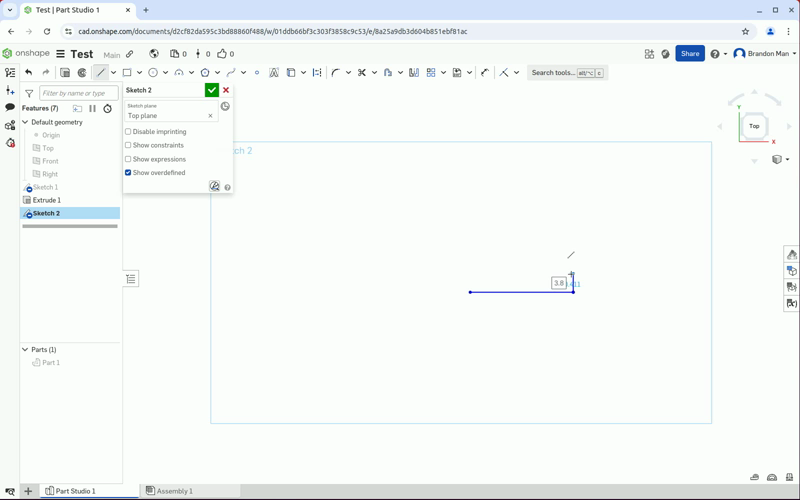
scroll(6)
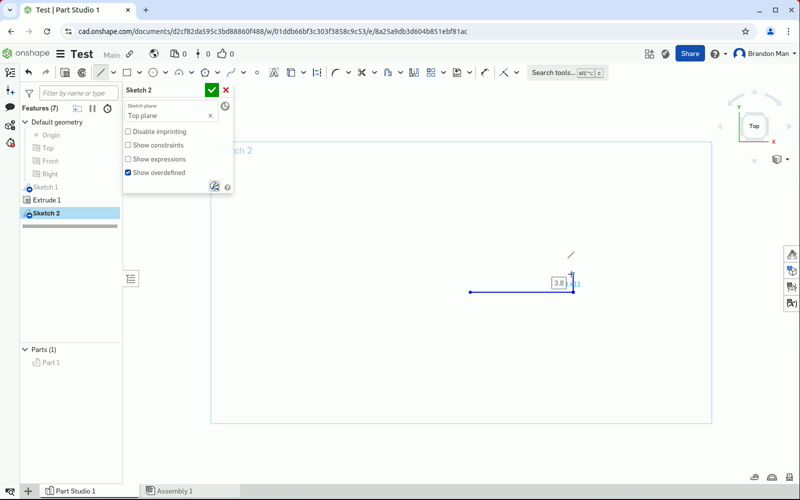
scroll(6)
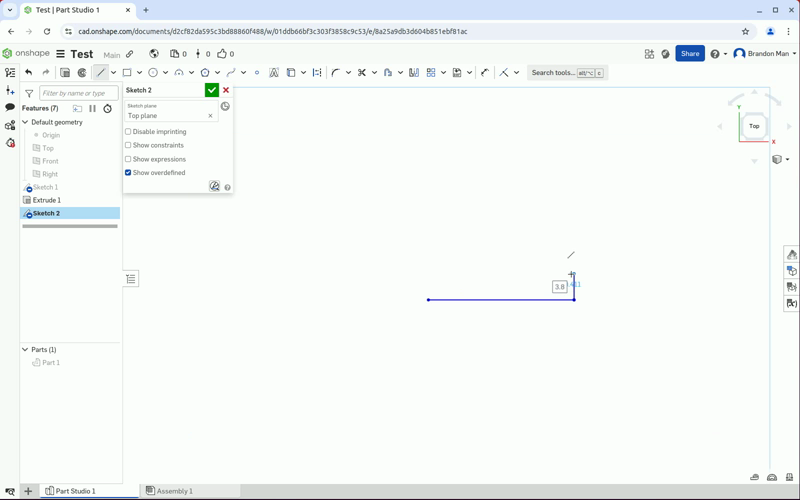
scroll(6)
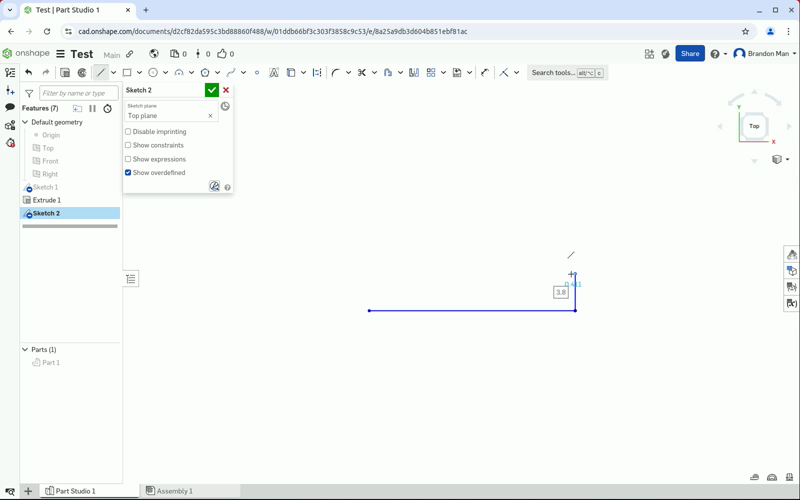
scroll(6)
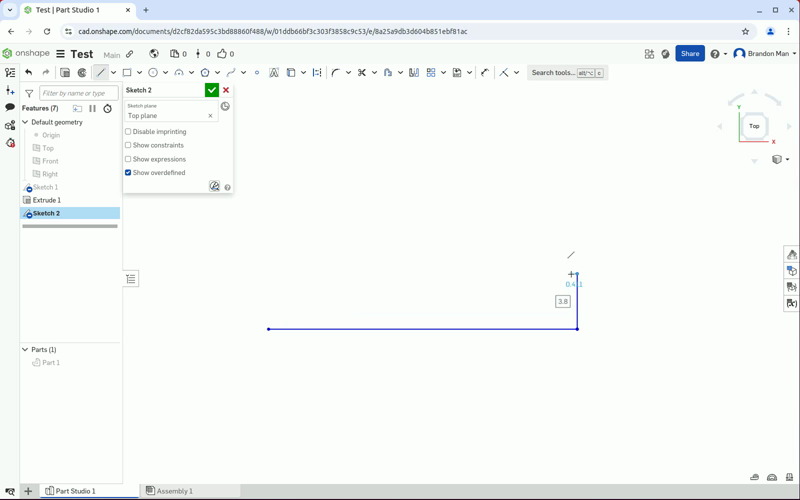
scroll(6)
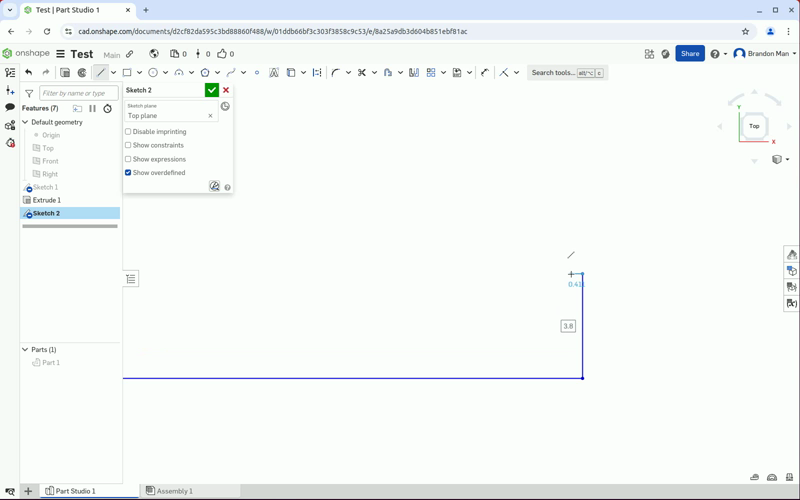
scroll(6)
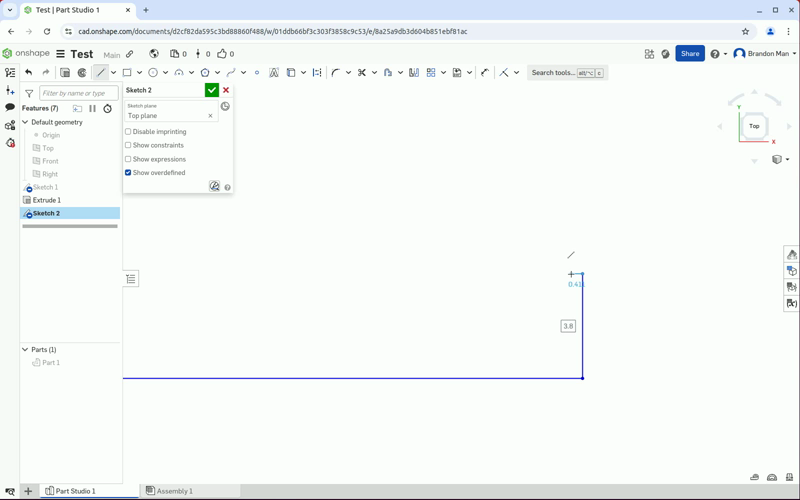
scroll(6)
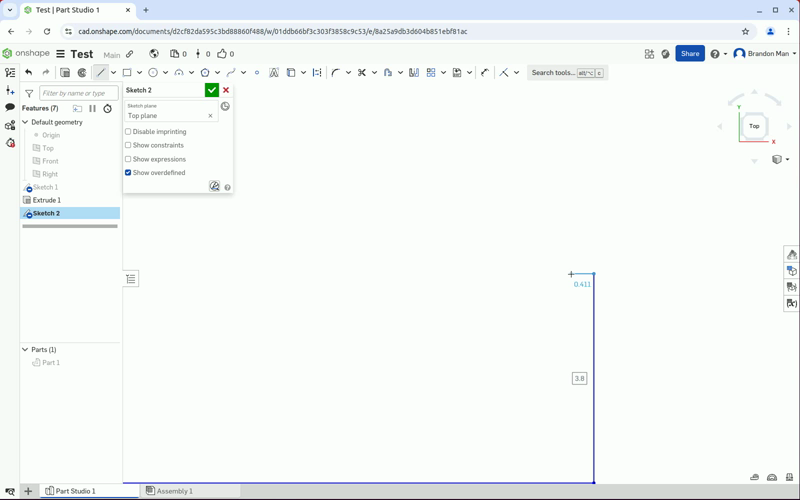
click(571, 273)
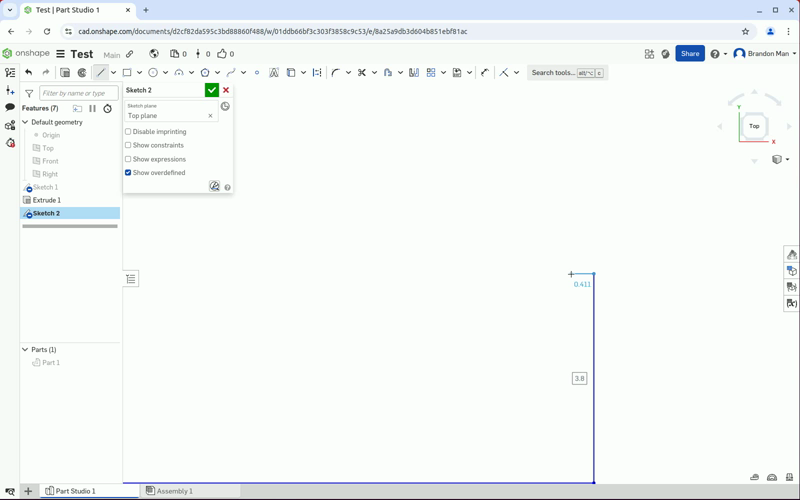
scroll(-6)
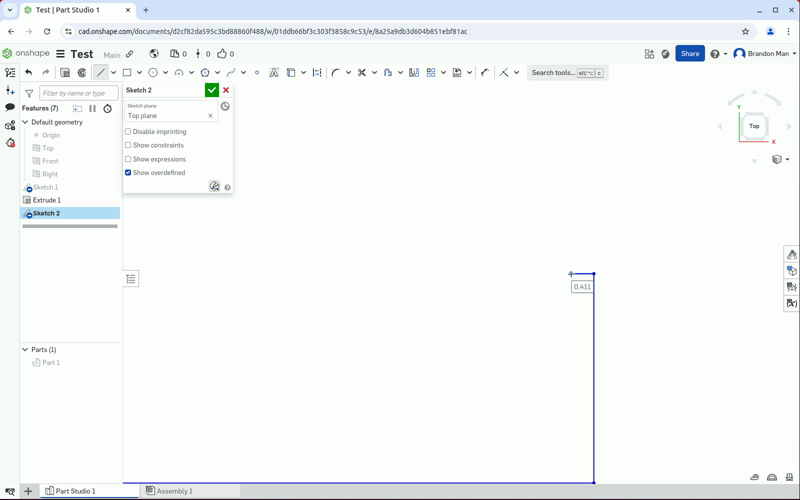
scroll(-6)
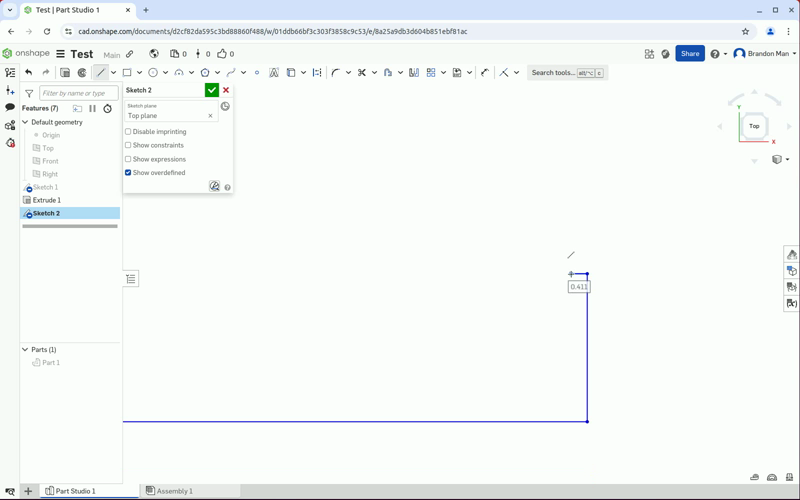
scroll(-6)
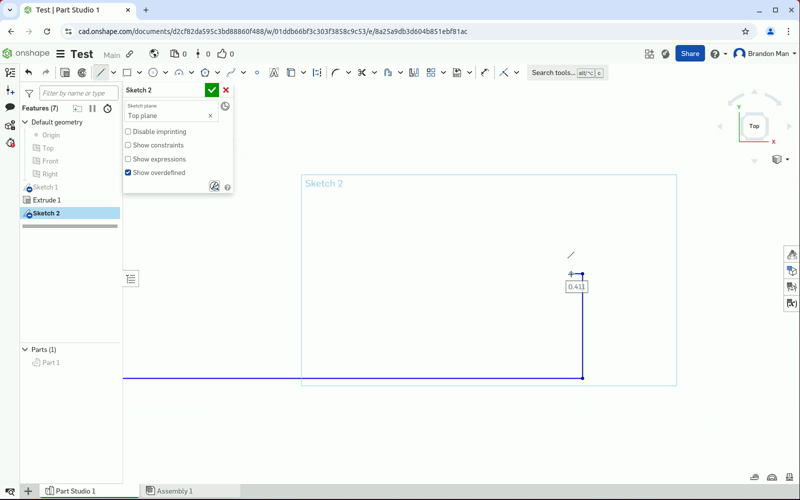
scroll(-6)
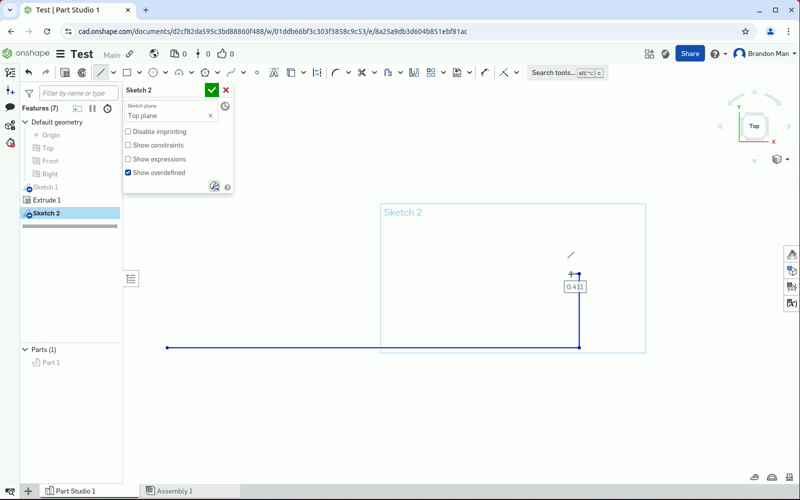
scroll(-6)
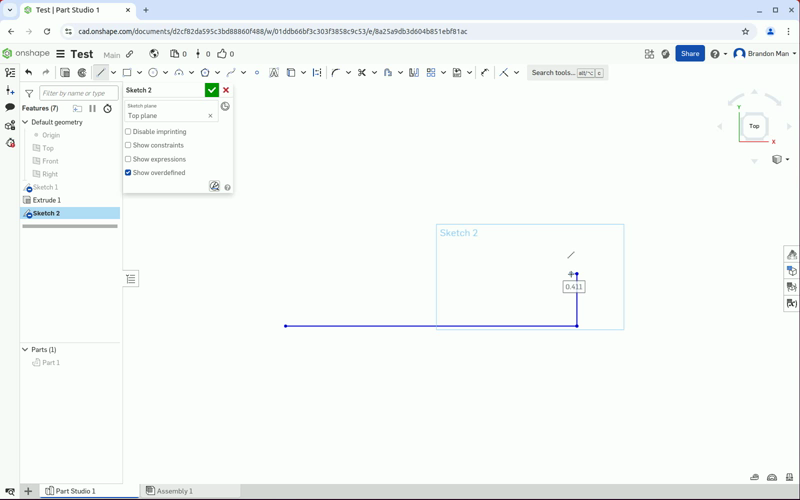
scroll(-6)
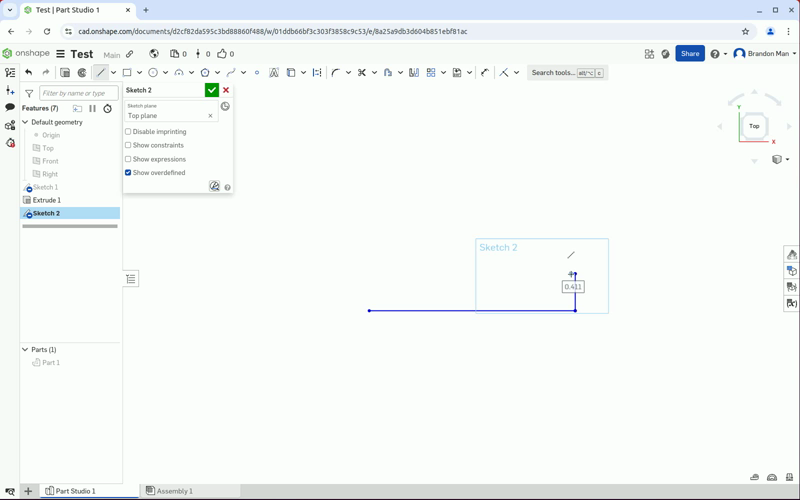
scroll(-6)
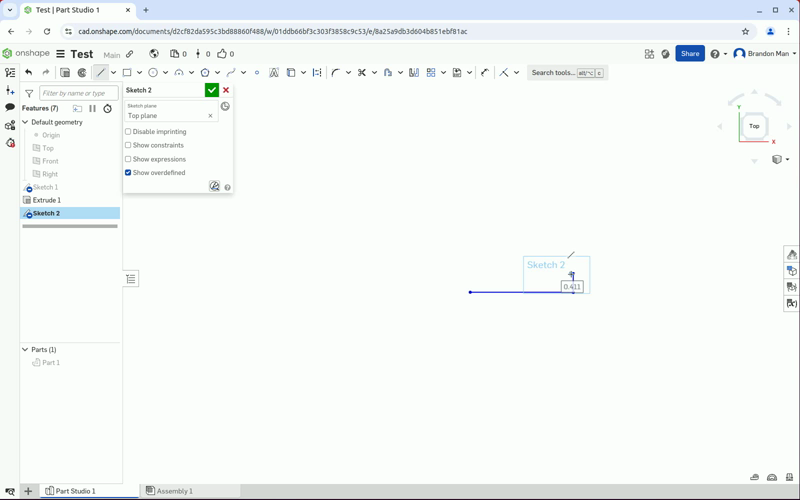
key_up(shift)
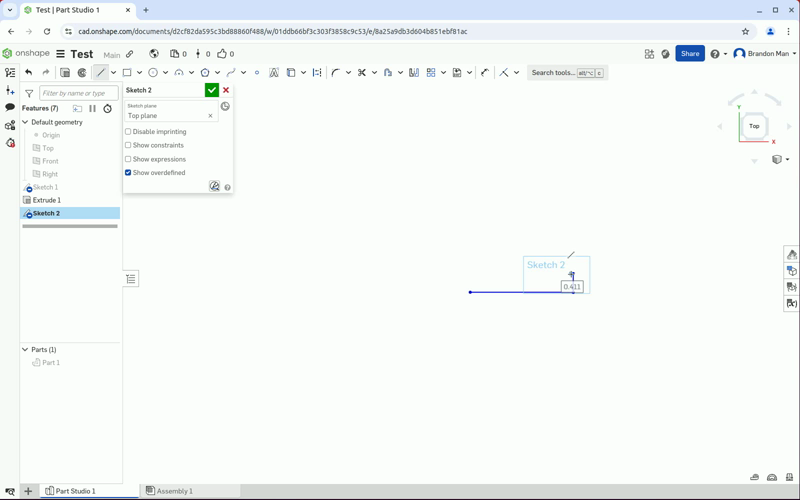
key(esc)
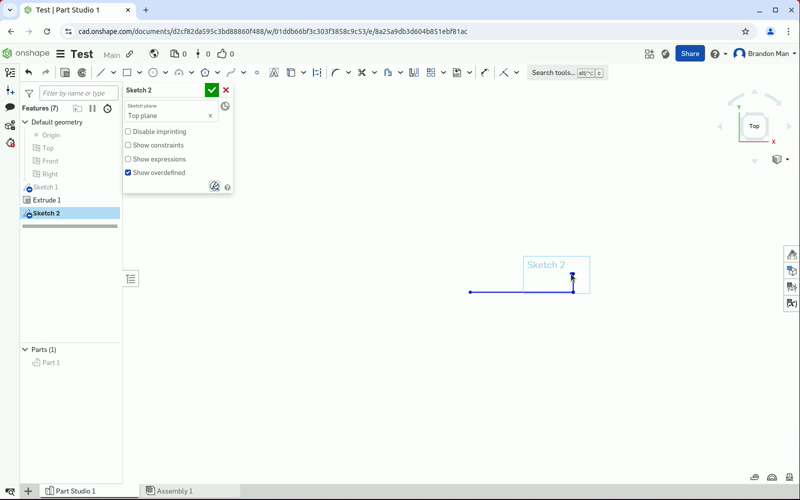
key(a)
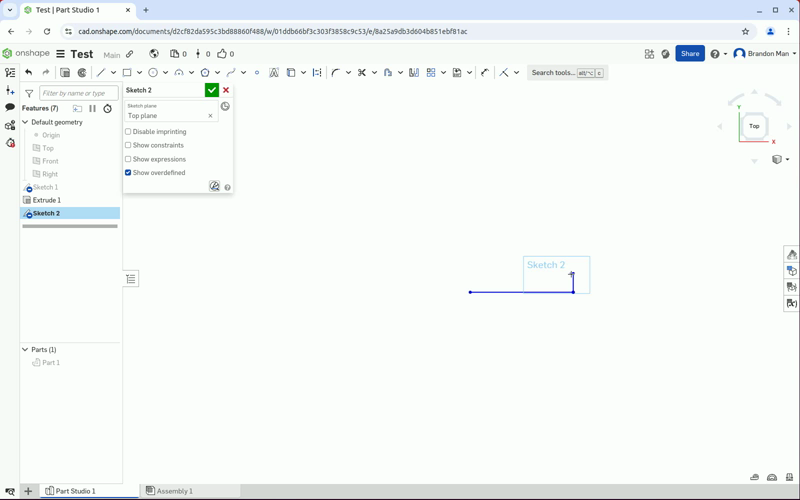
mouse_move(571, 273)
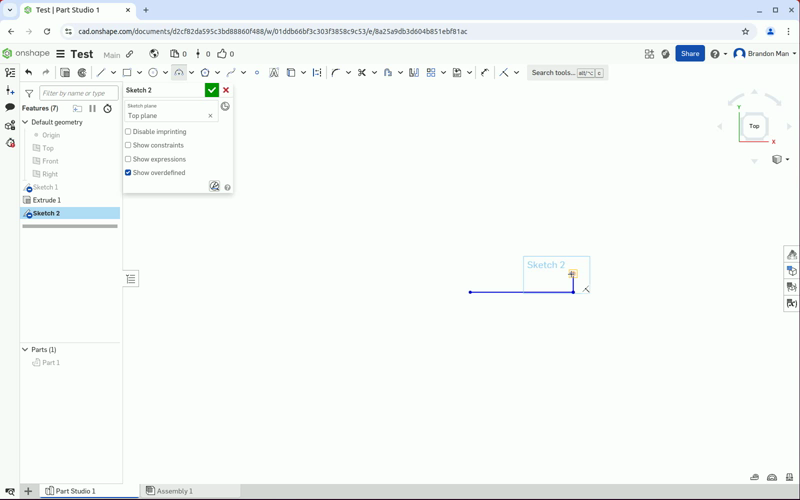
scroll(6)
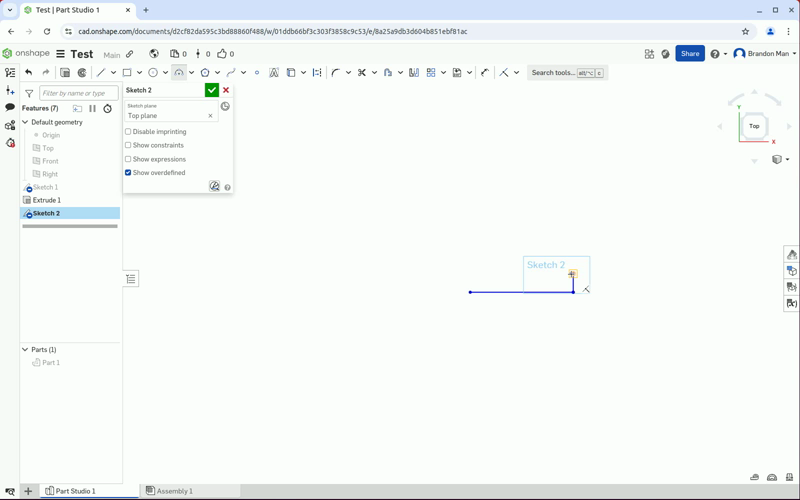
scroll(6)
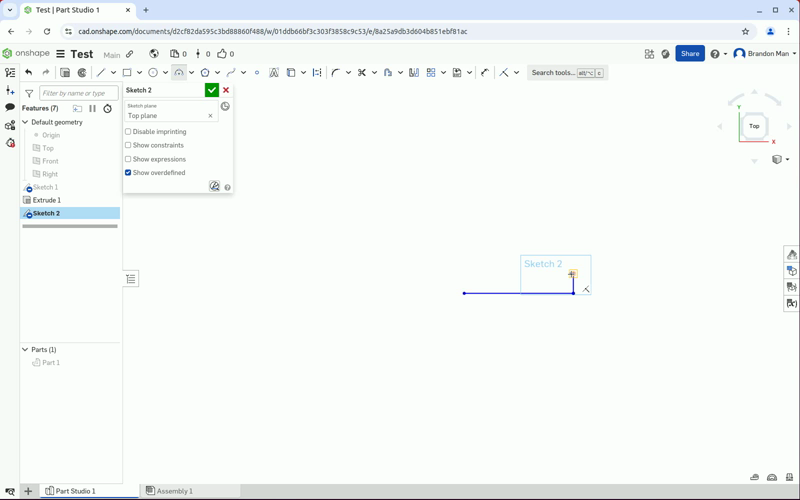
scroll(6)
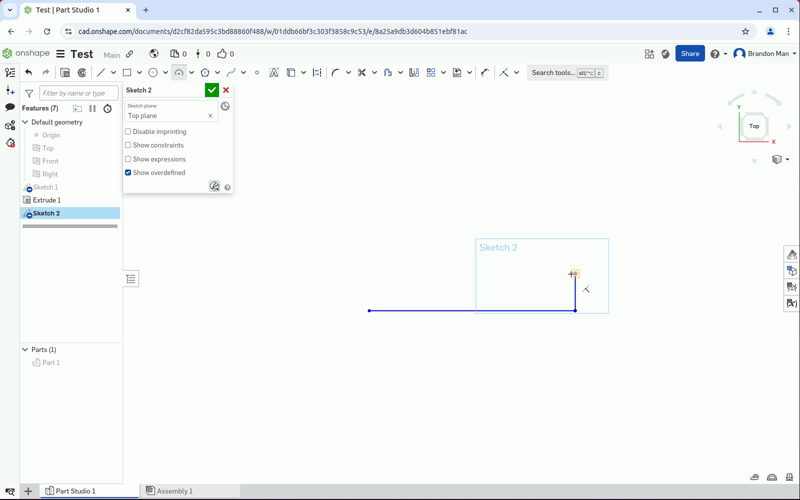
scroll(6)
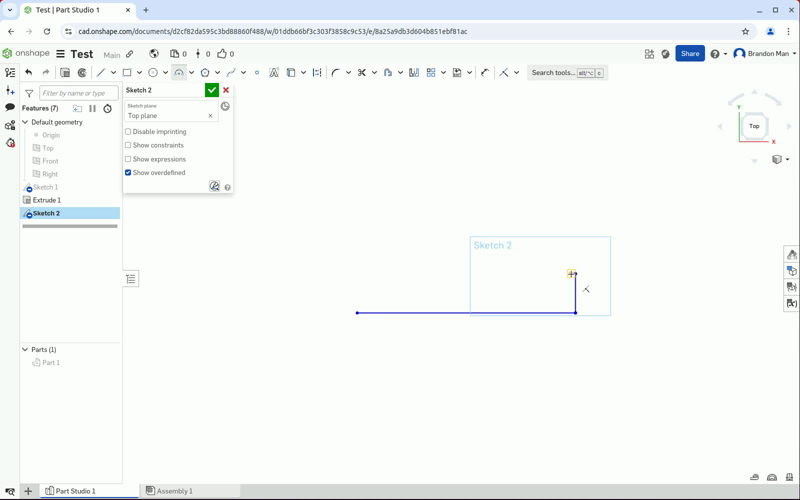
scroll(6)
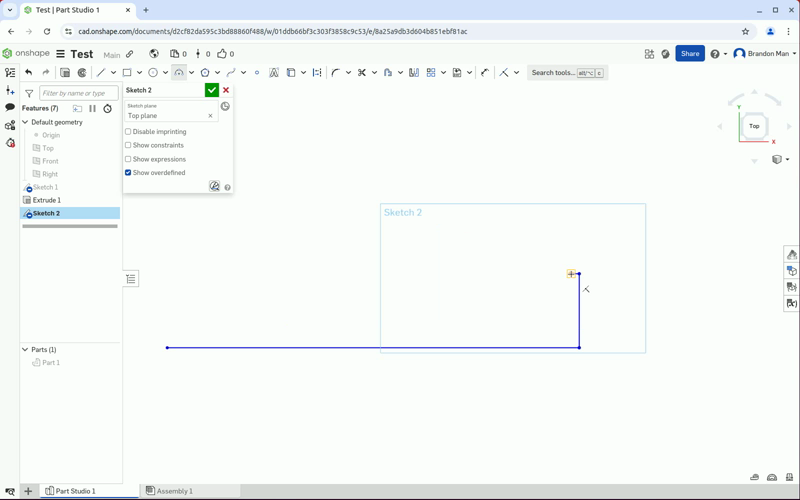
scroll(6)
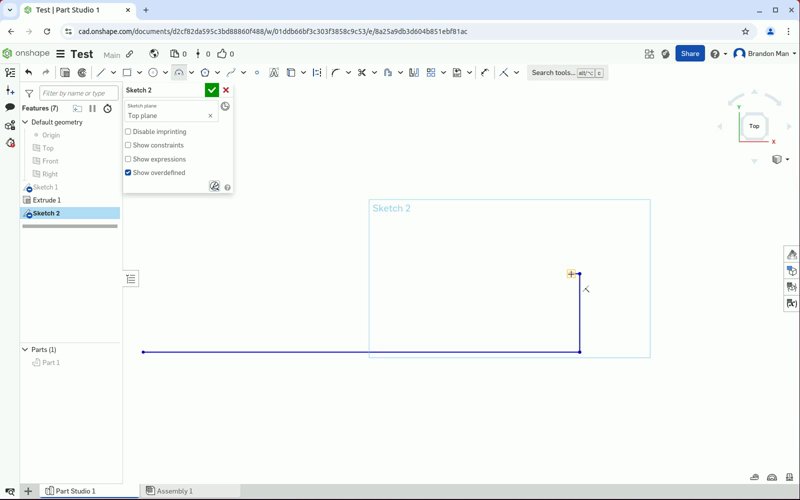
scroll(6)
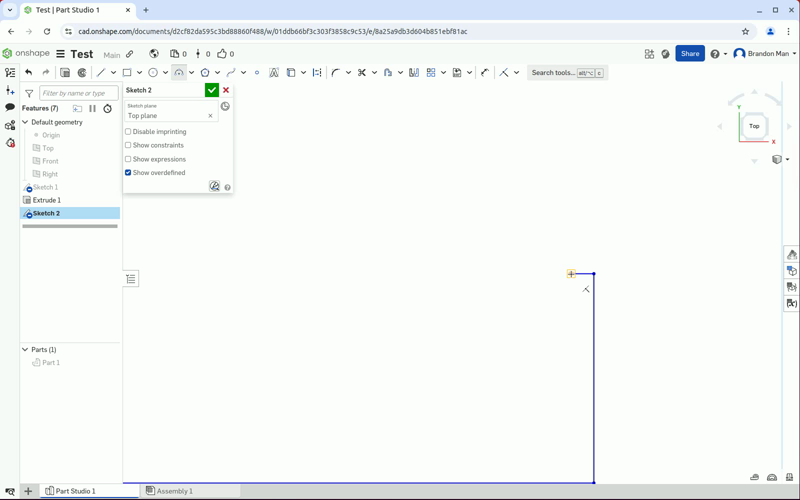
click(571, 273)
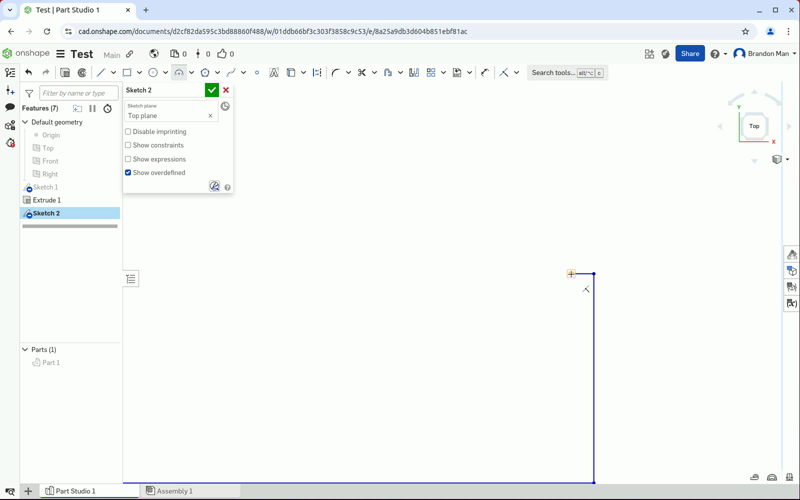
scroll(-6)
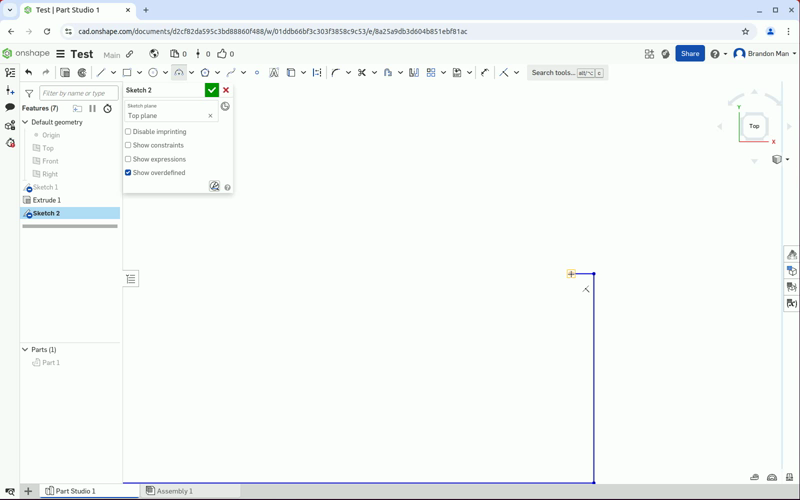
scroll(-6)
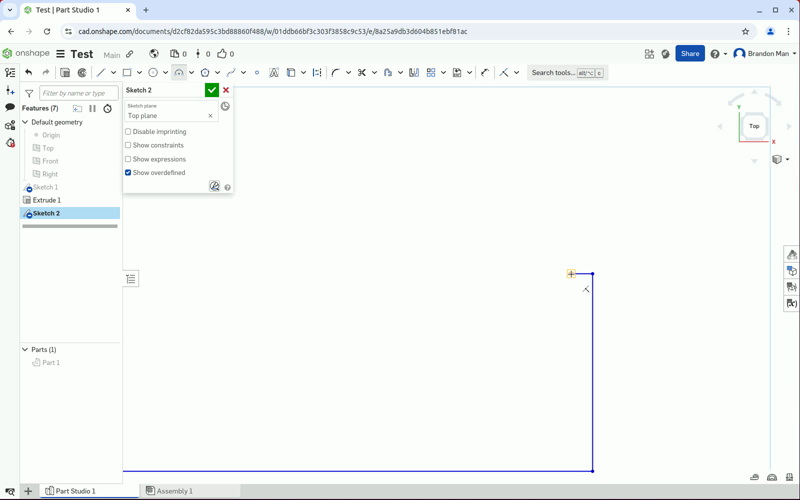
scroll(-6)
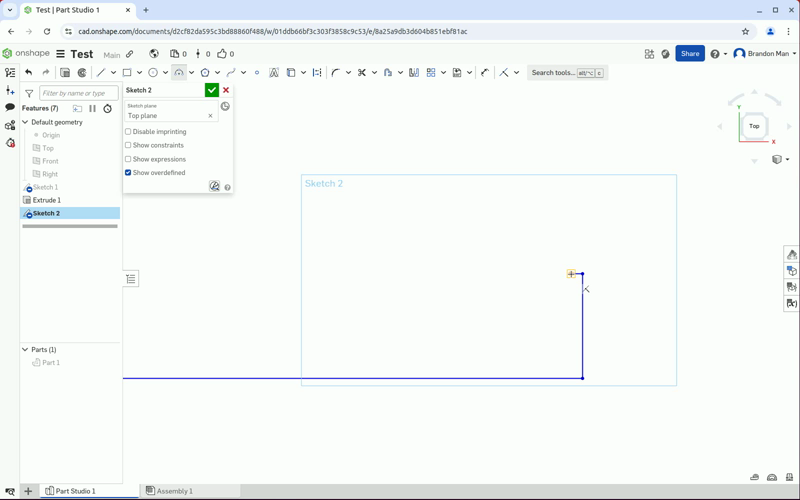
scroll(-6)
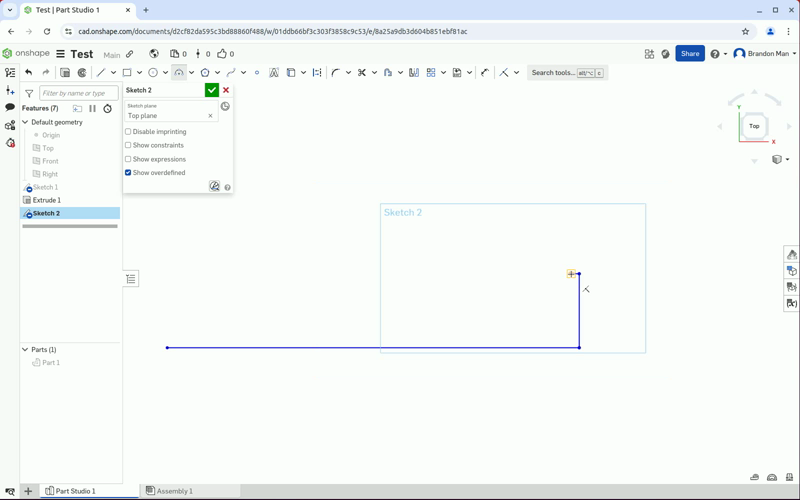
scroll(-6)
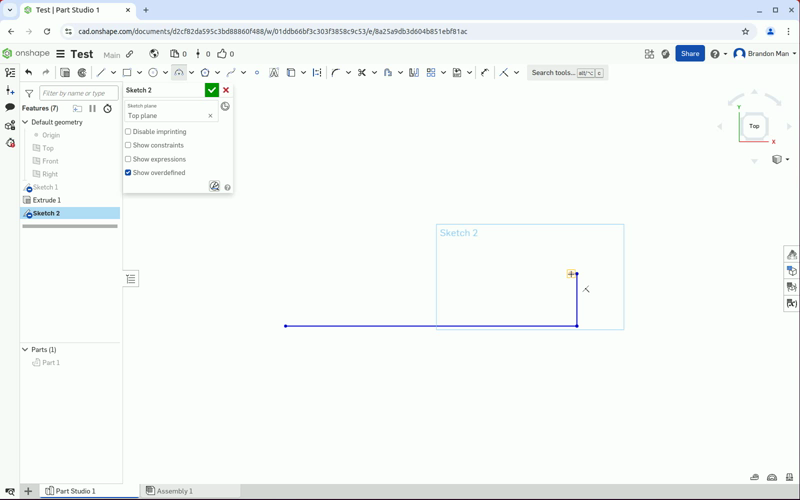
scroll(-6)
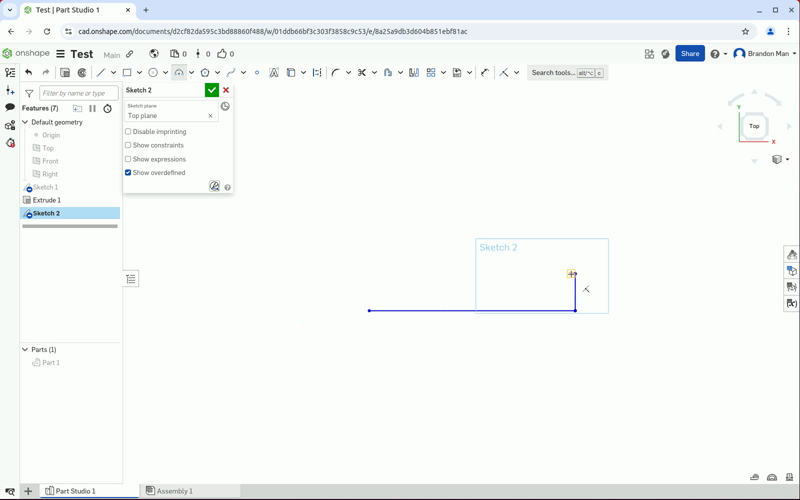
scroll(-6)
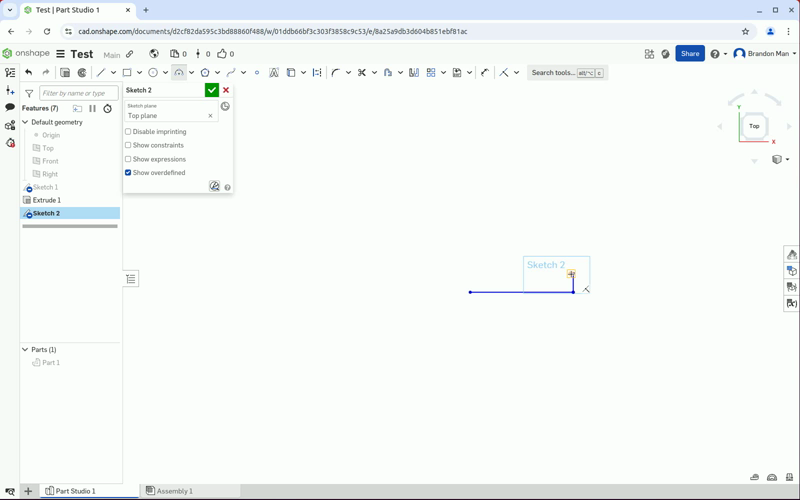
key_down(shift)
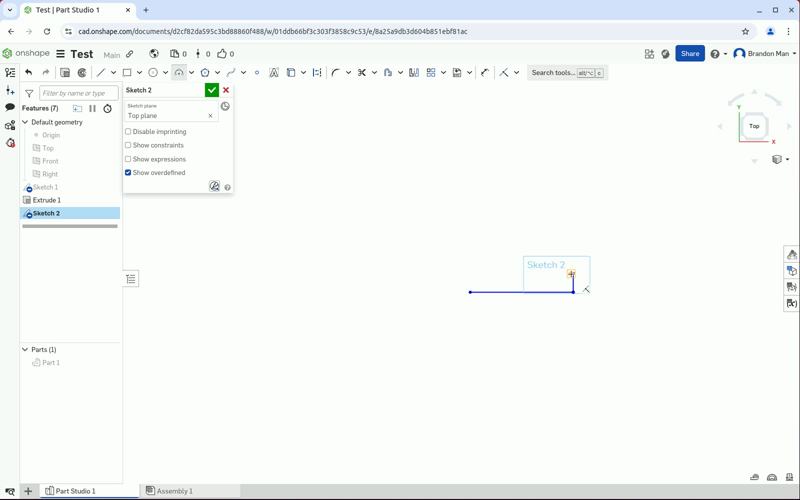
mouse_move(549, 273)
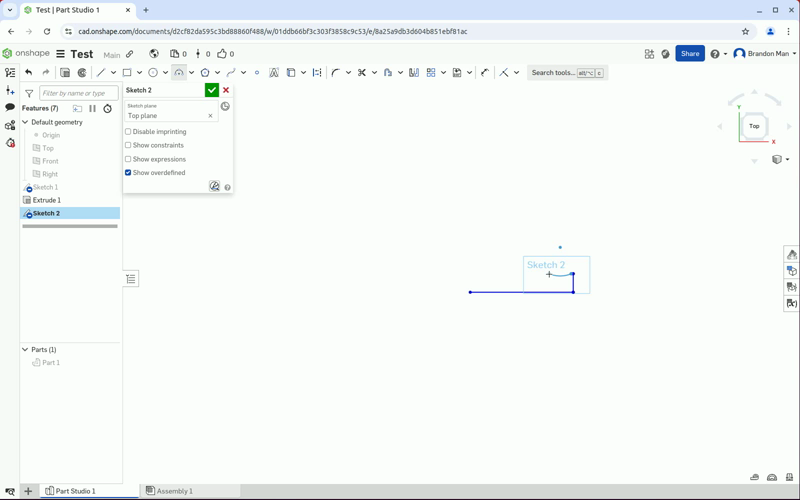
click(549, 273)
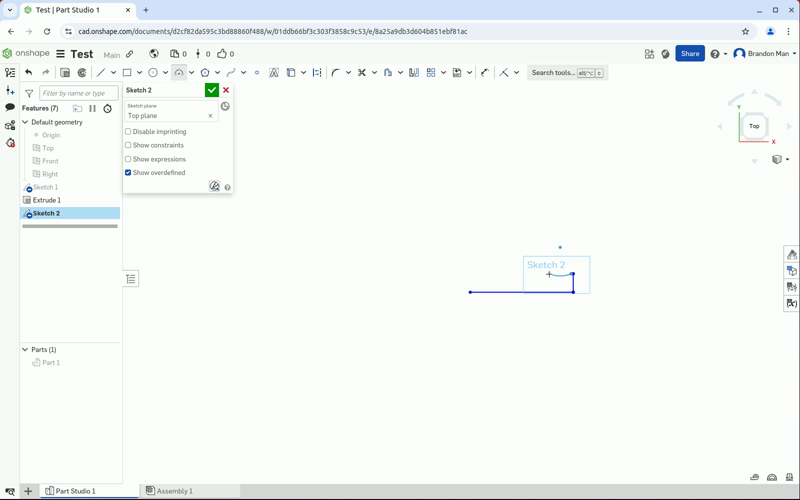
mouse_move(560, 284)
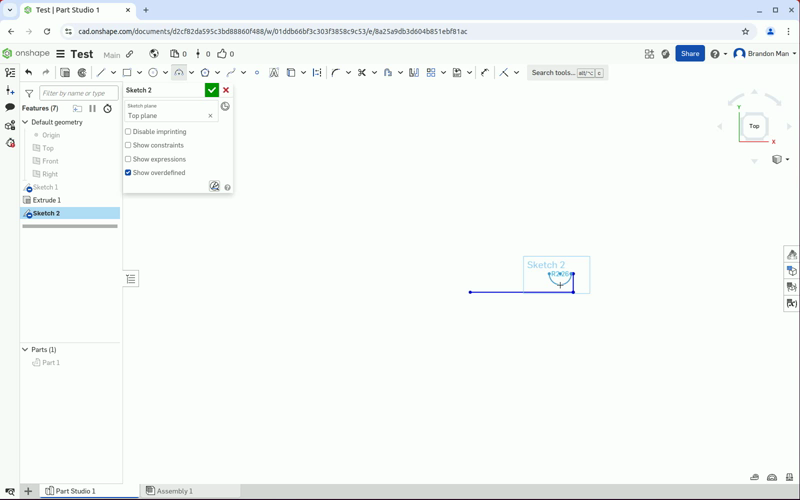
click(560, 284)
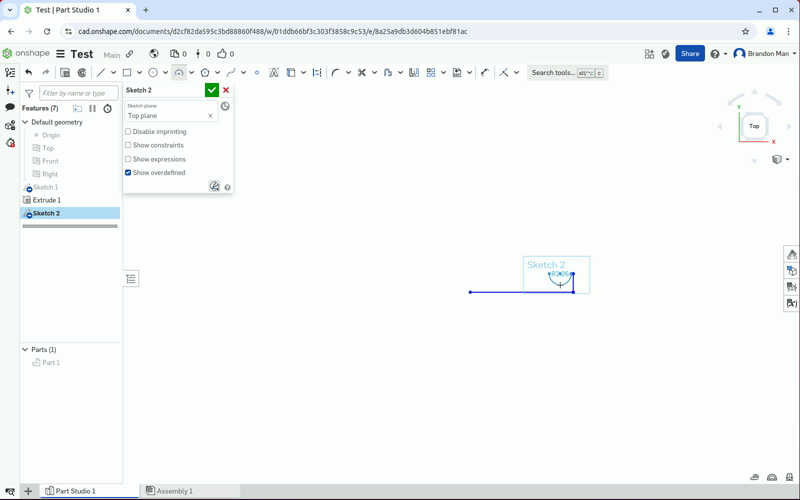
key_up(shift)
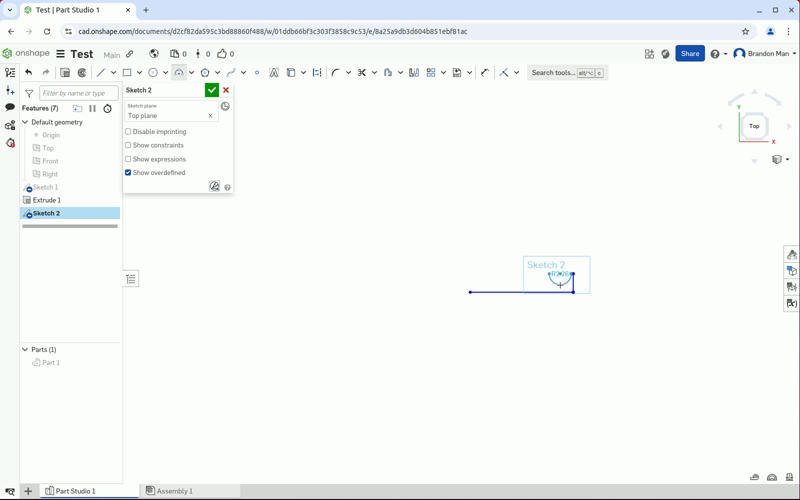
key(esc)
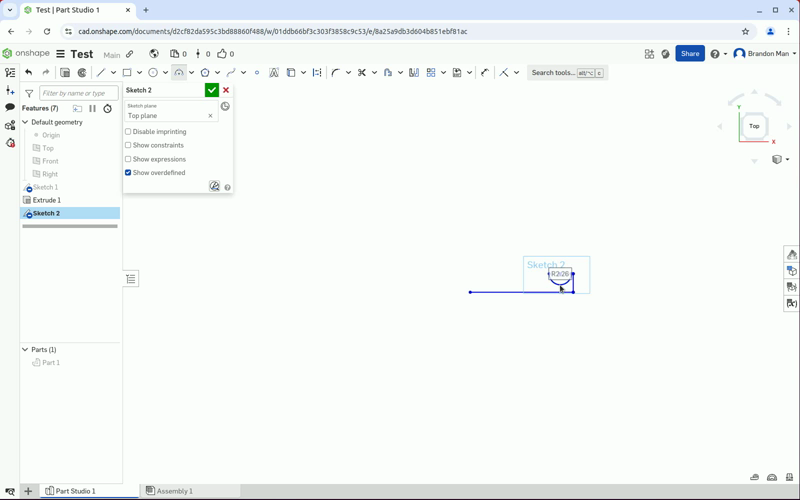
key(l)
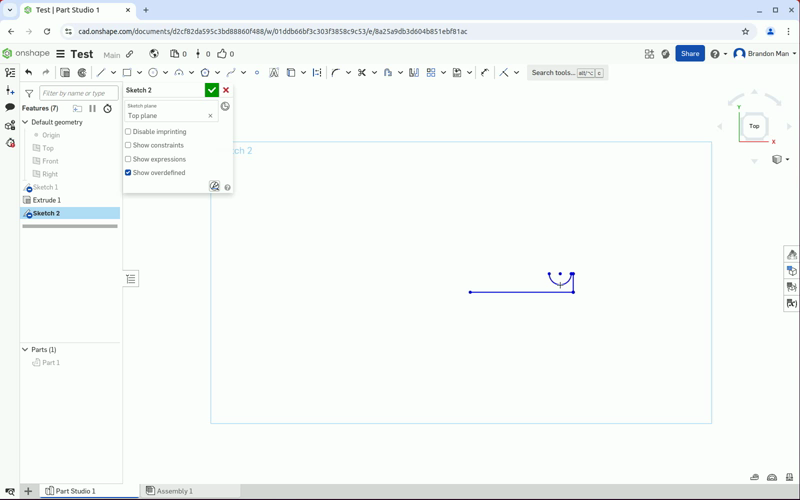
mouse_move(549, 273)
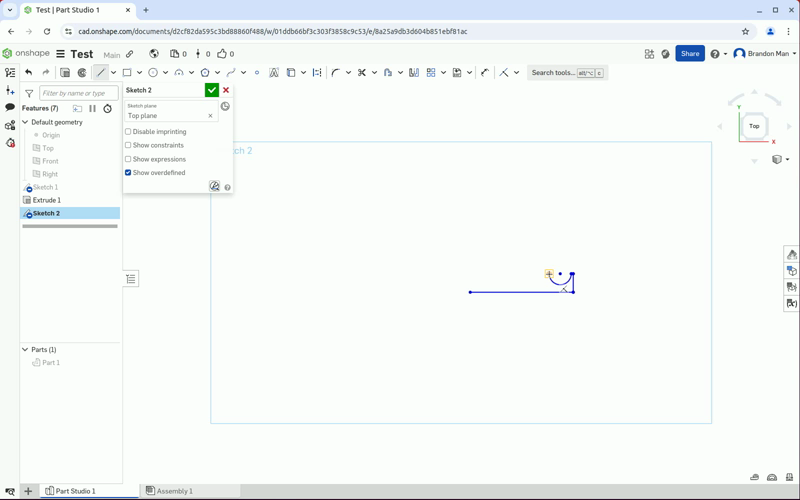
click(549, 273)
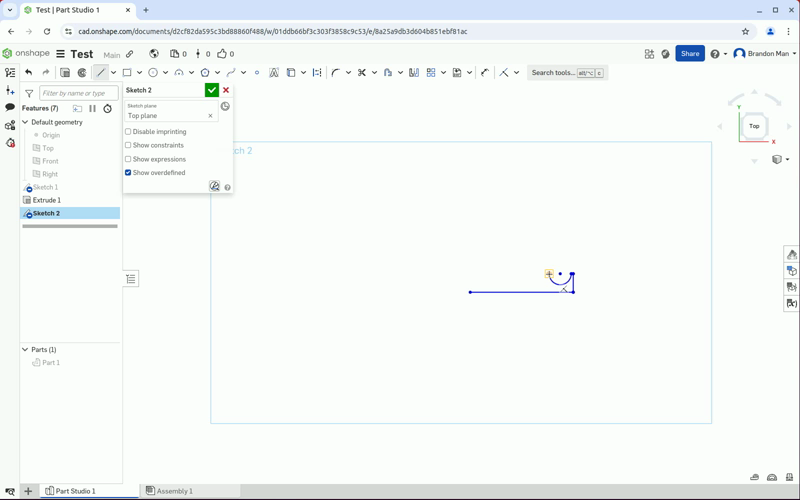
key_down(shift)
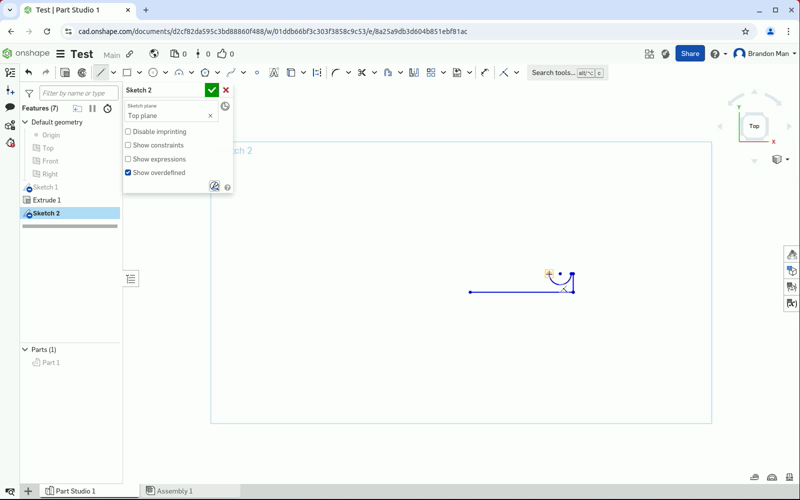
mouse_move(470, 273)
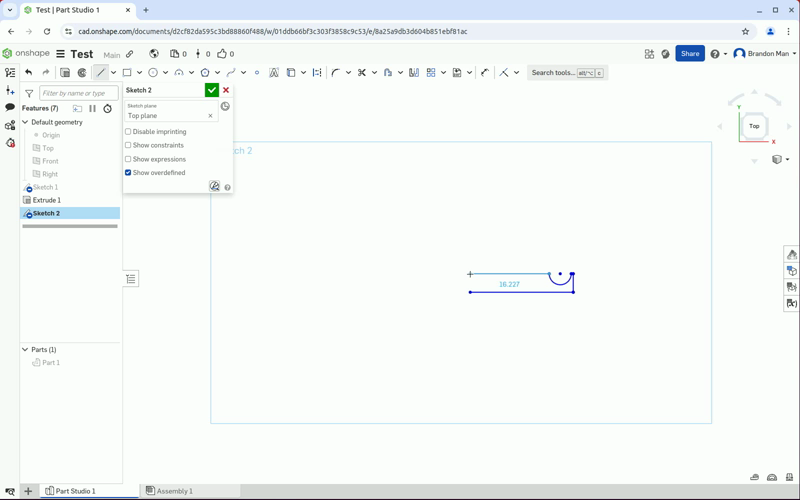
click(470, 273)
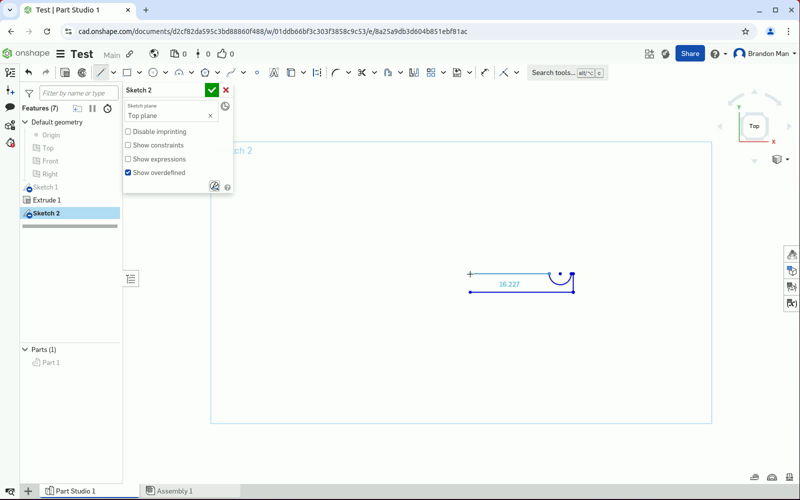
key_up(shift)
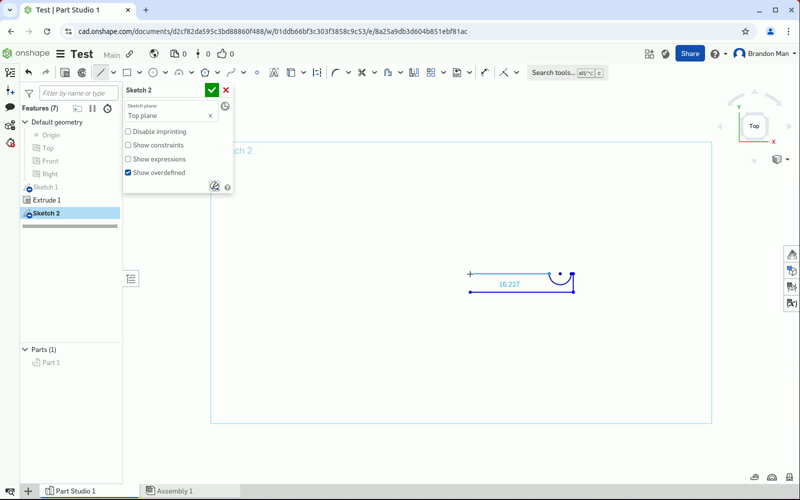
key(esc)
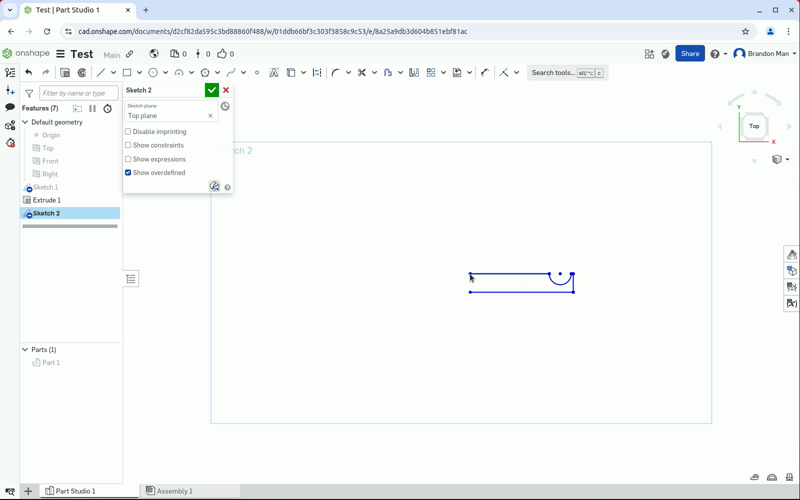
key(a)
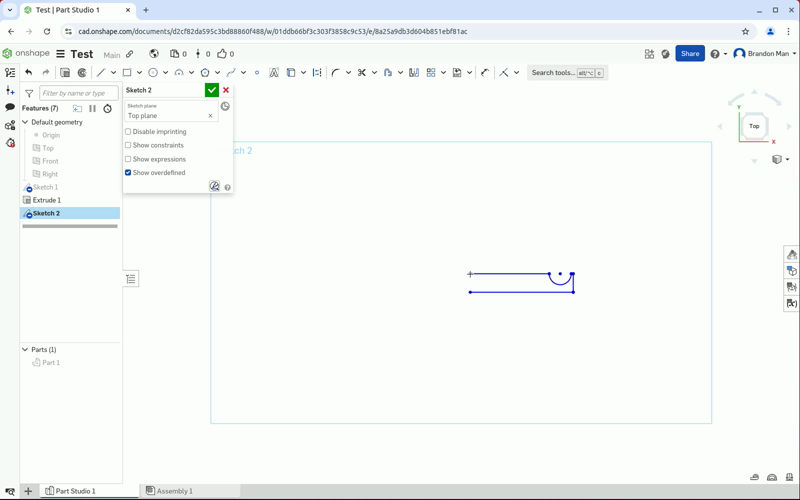
mouse_move(470, 273)
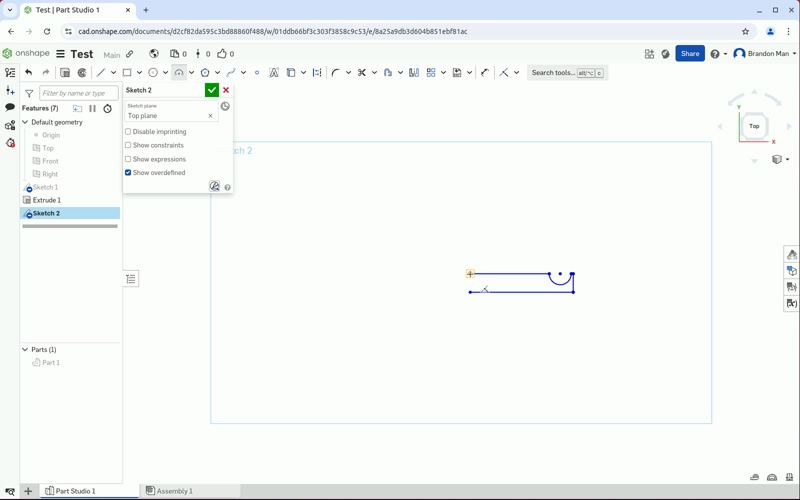
click(470, 273)
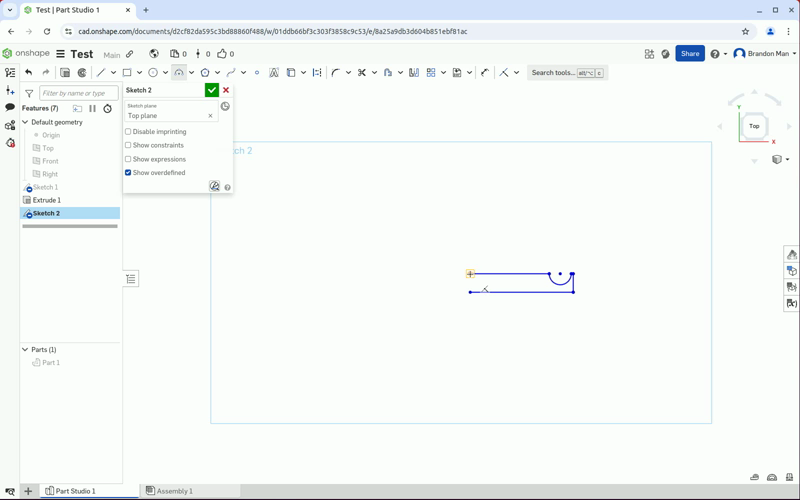
mouse_move(470, 292)
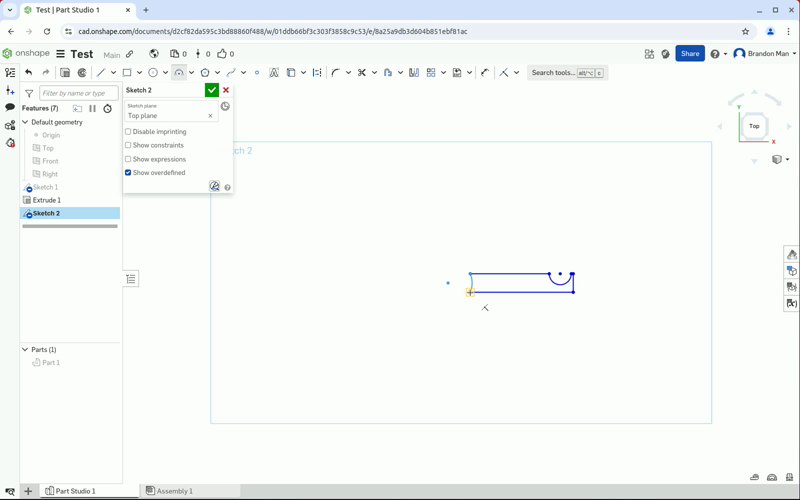
click(470, 292)
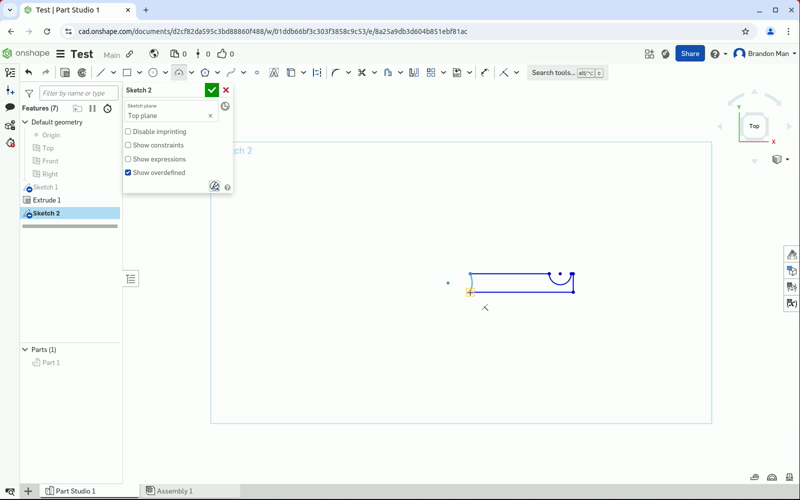
key_down(shift)
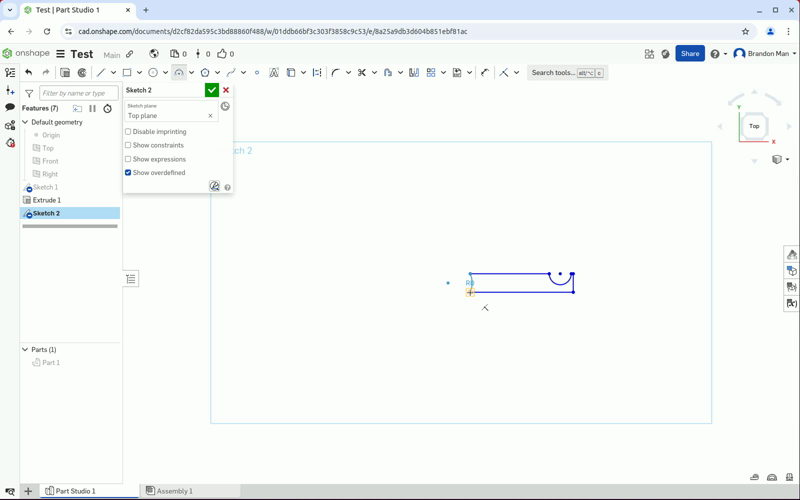
mouse_move(474, 282)
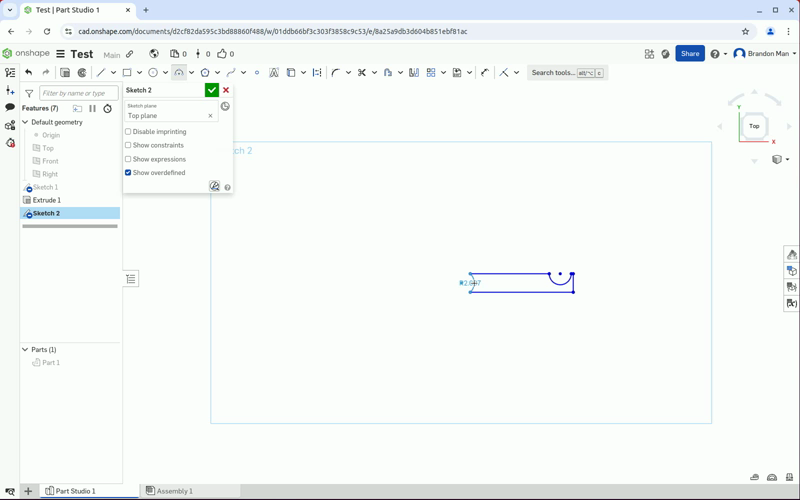
click(474, 282)
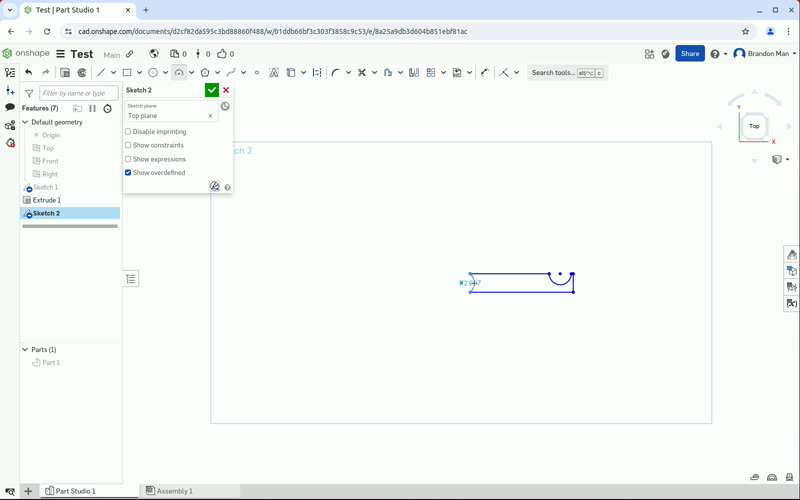
key_up(shift)
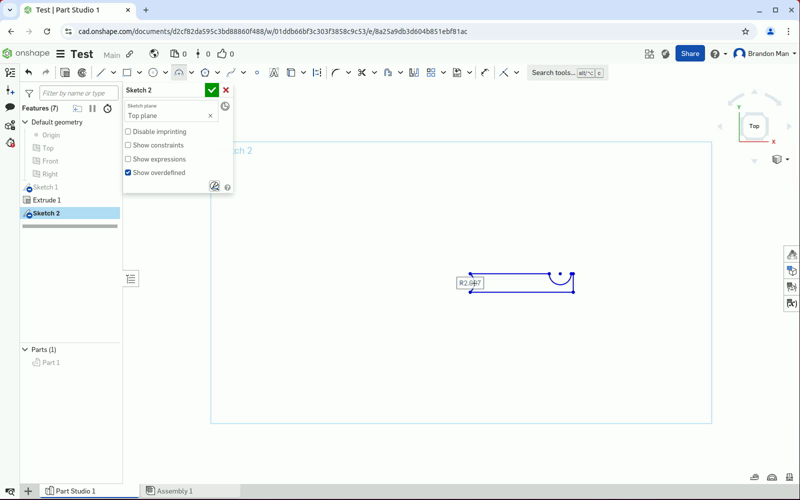
key(esc)
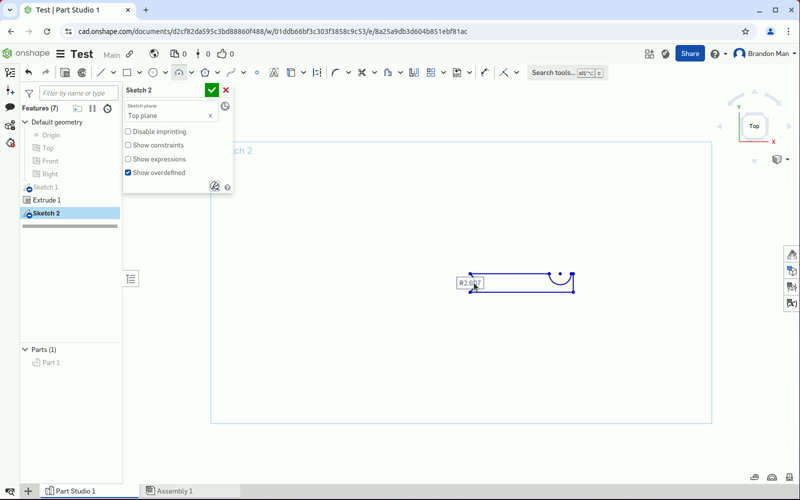
mouse_move(533, 286)
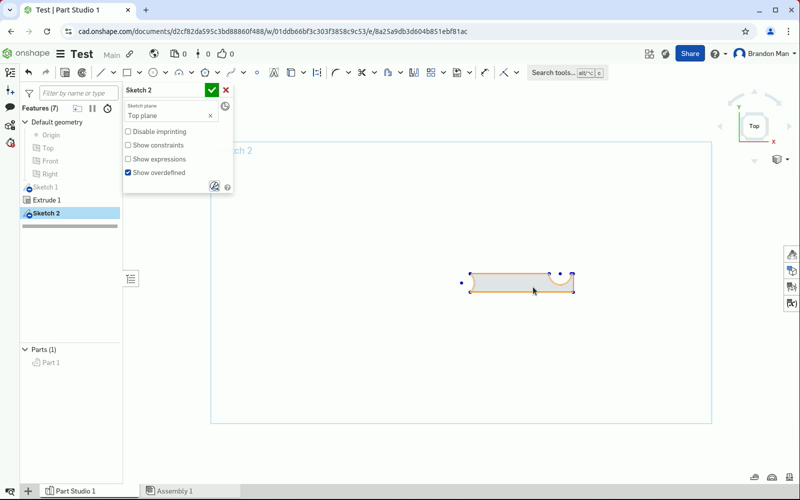
scroll(6)
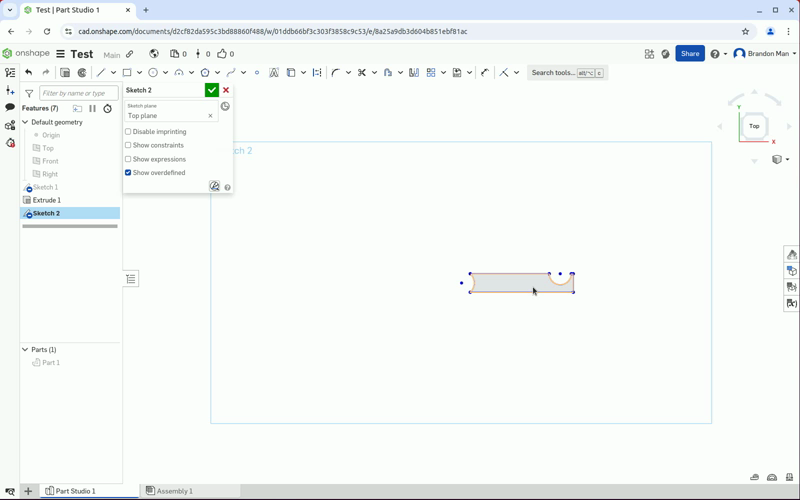
scroll(6)
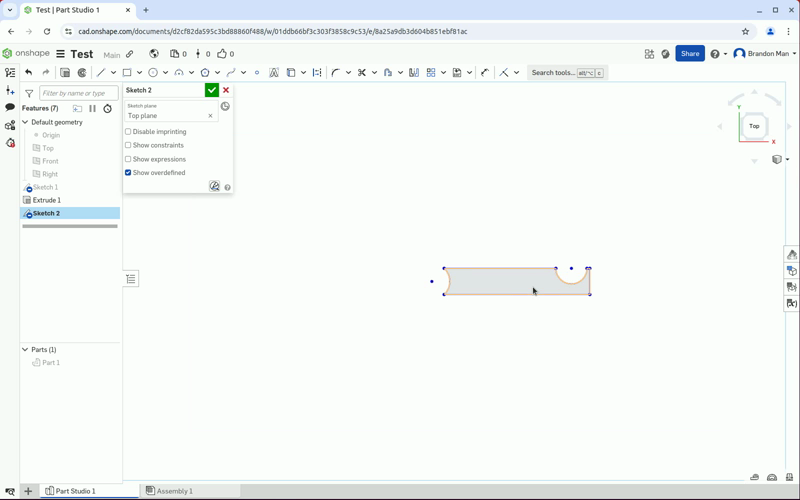
scroll(6)
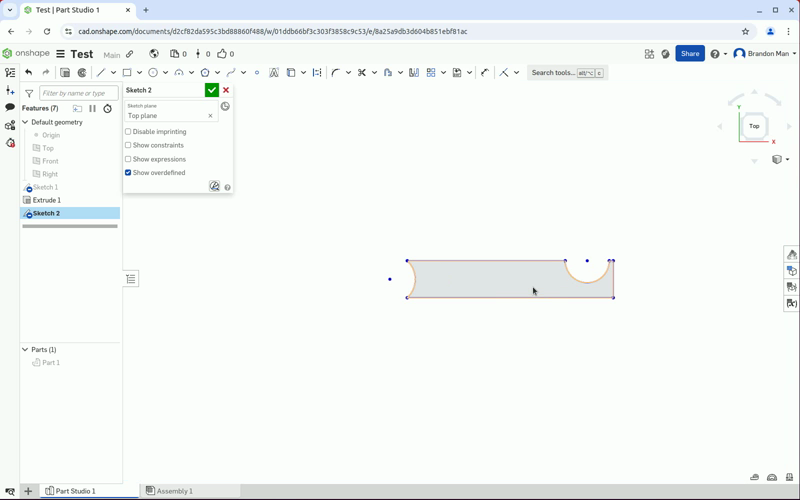
scroll(6)
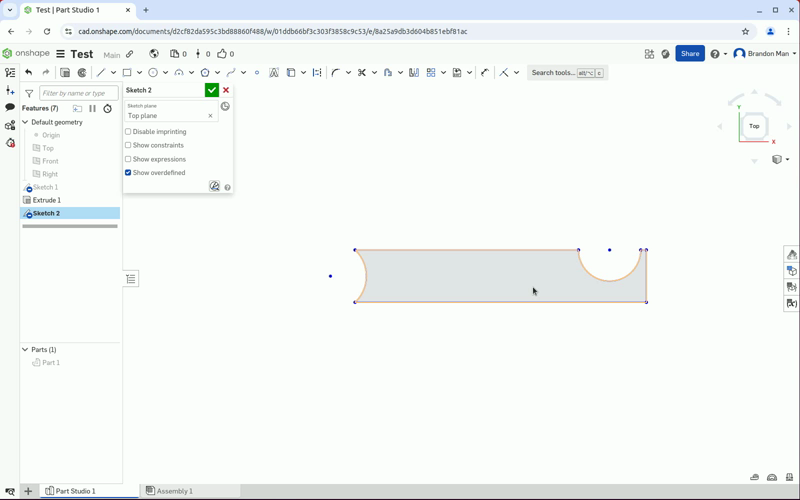
scroll(6)
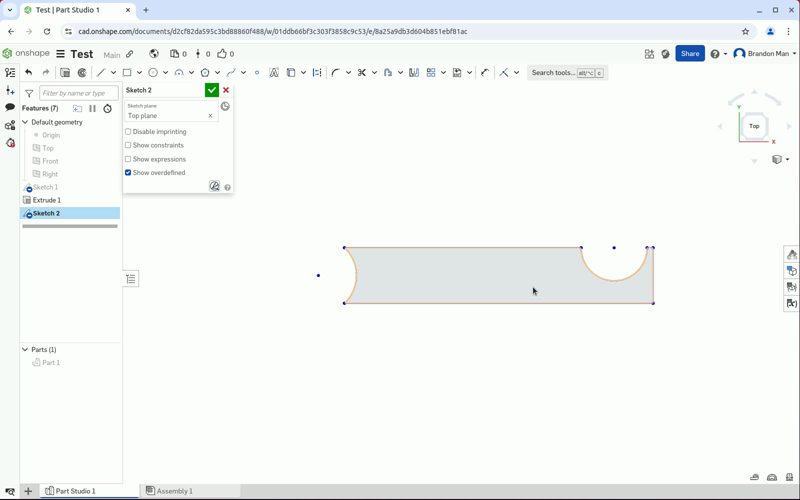
scroll(6)
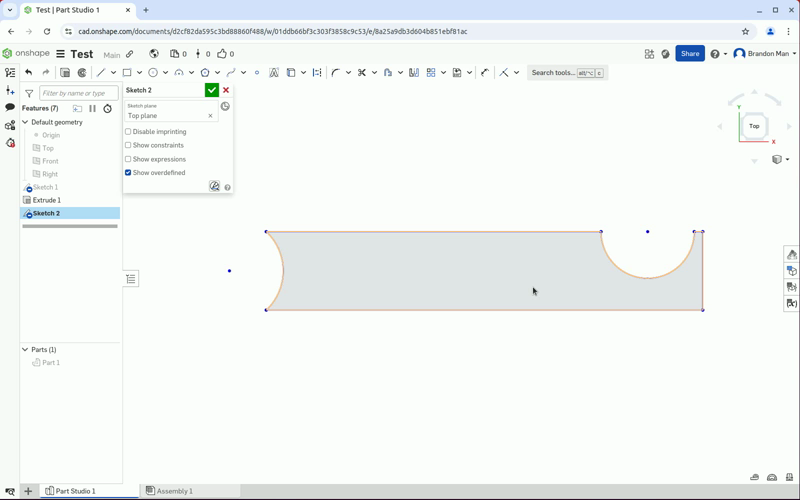
scroll(6)
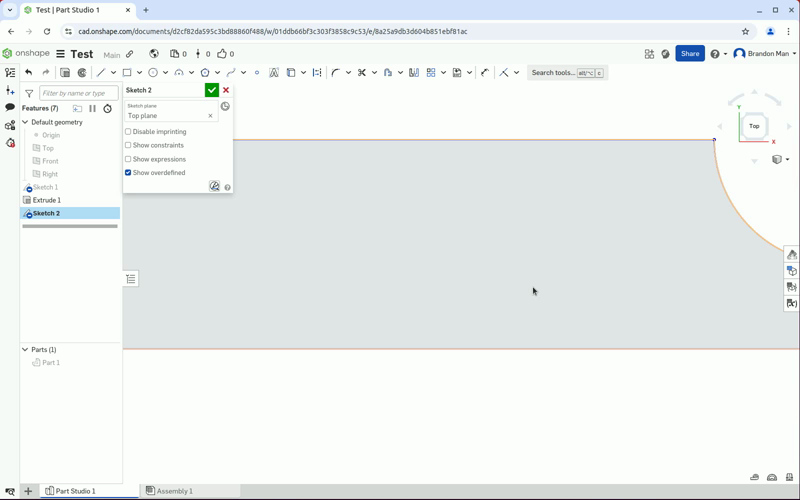
click(533, 286)
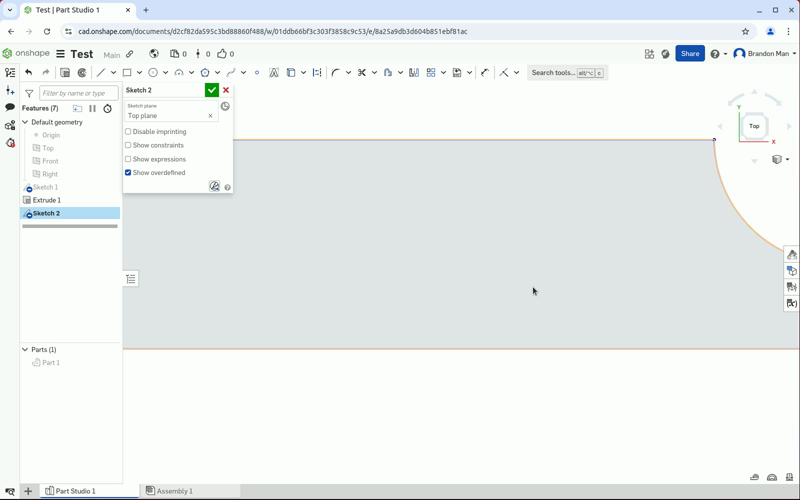
scroll(-6)
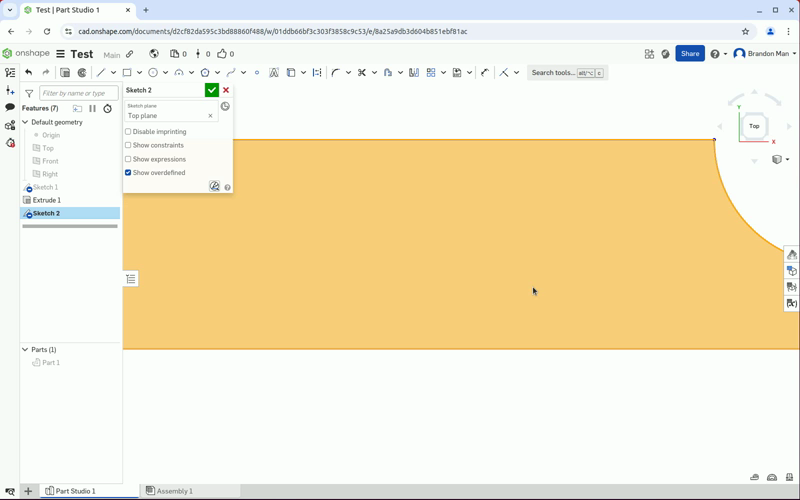
scroll(-6)
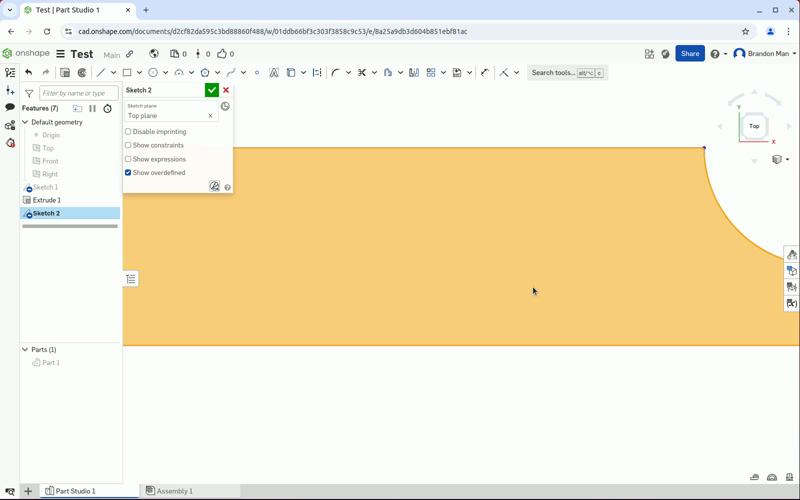
scroll(-6)
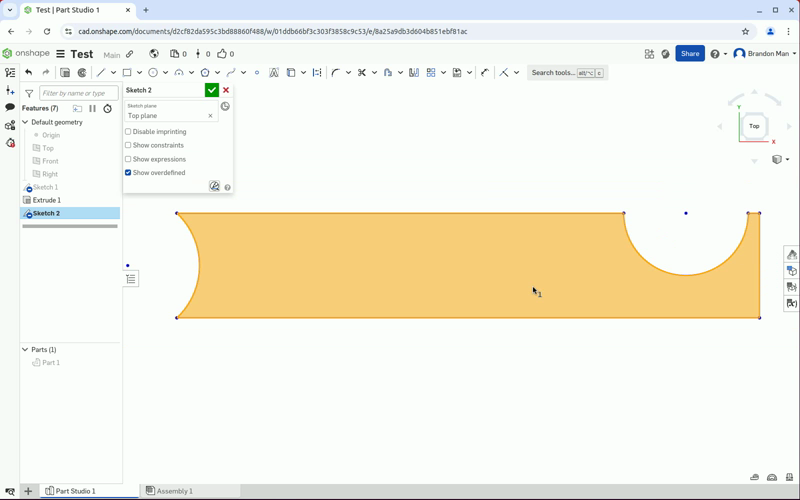
scroll(-6)
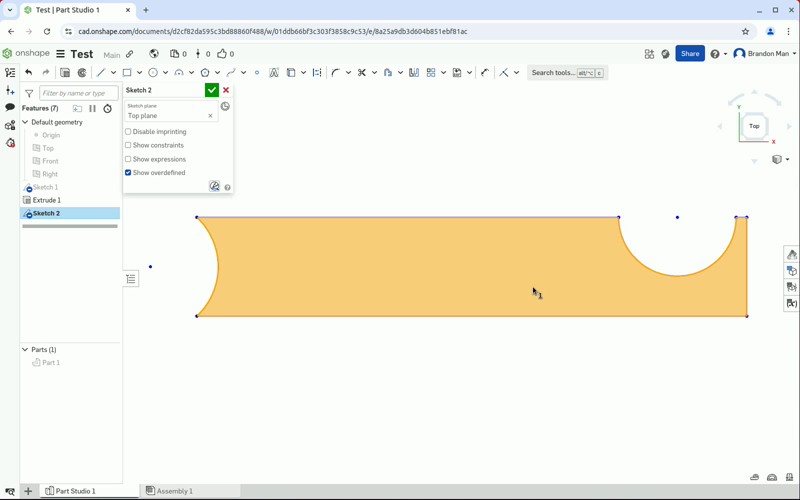
scroll(-6)
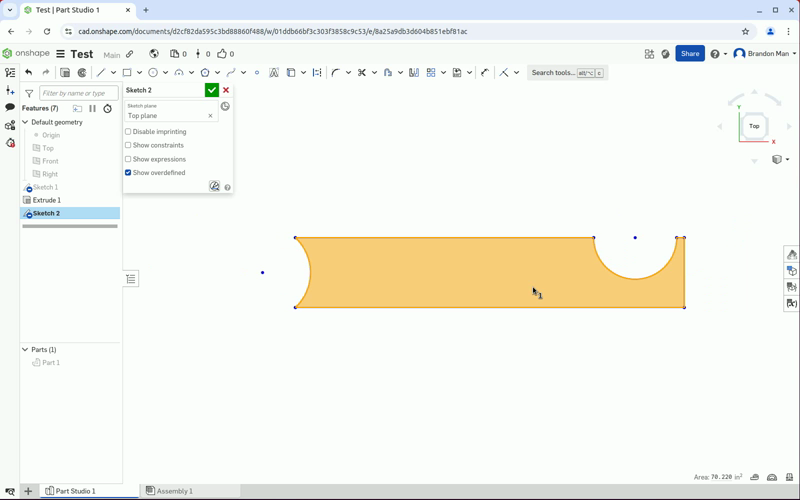
scroll(-6)
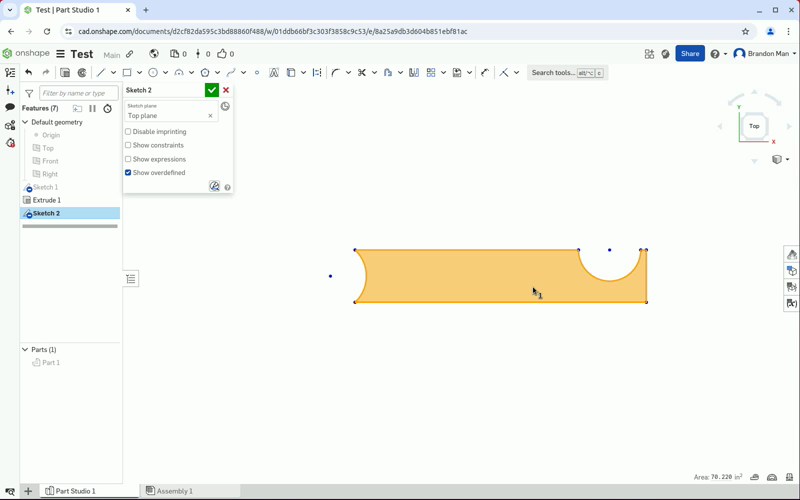
scroll(-6)
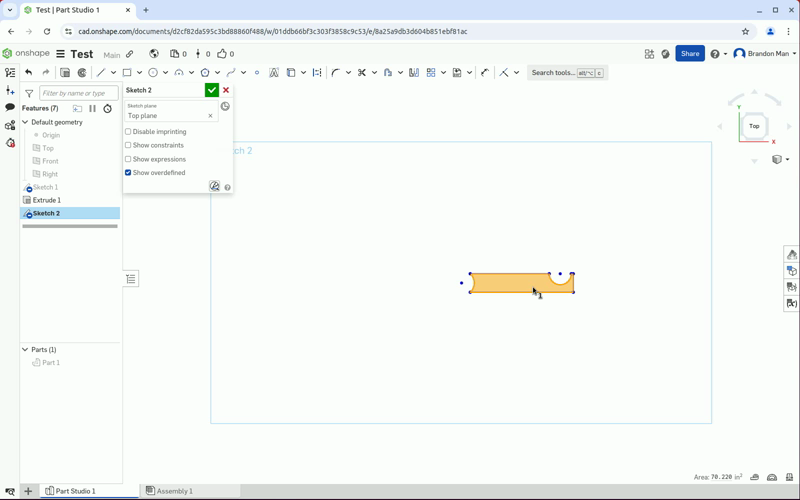
mouse_move(73, 352)
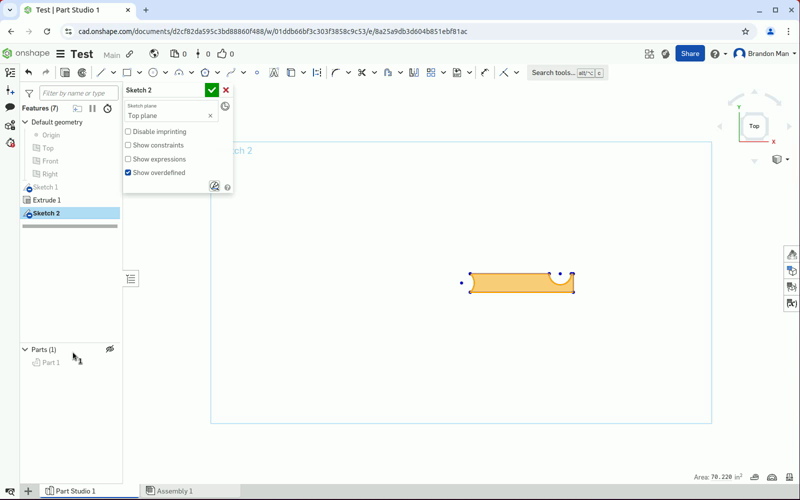
key(shift+y)
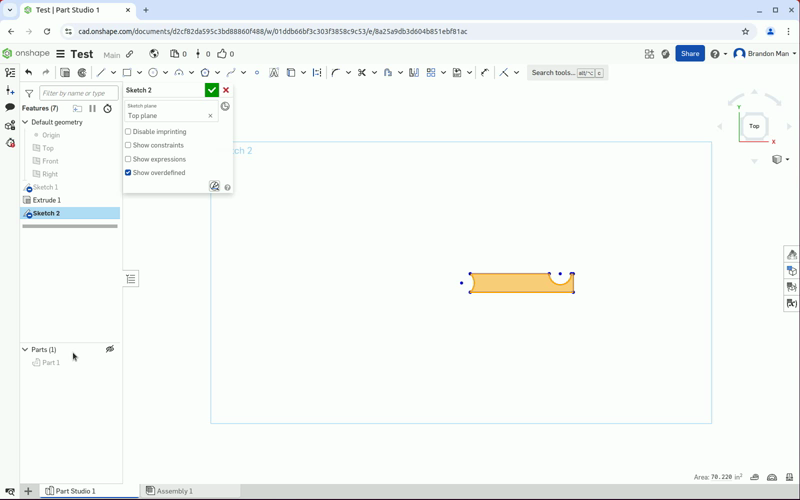
key(shift+e)
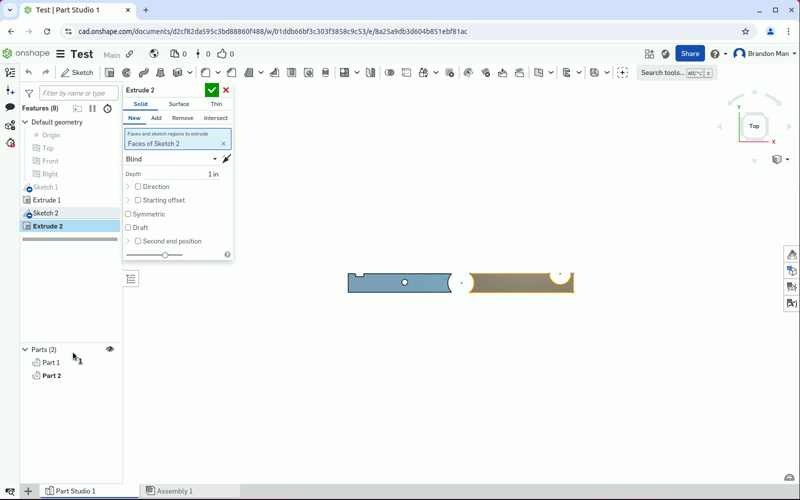
mouse_move(143, 106)
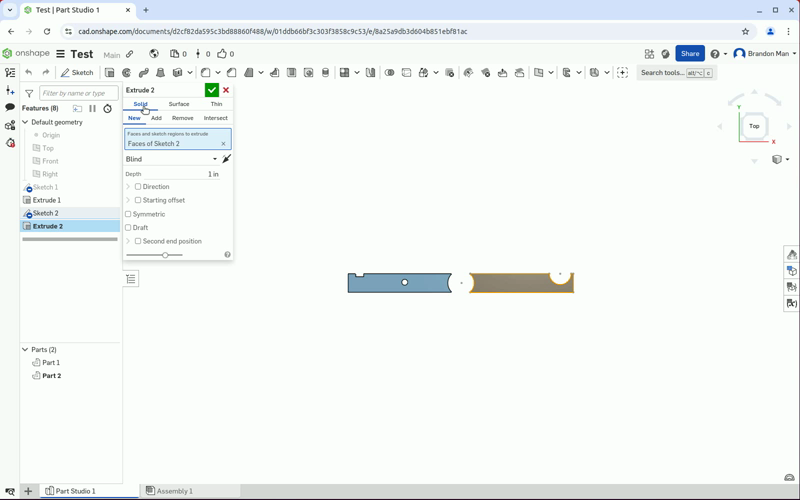
click(143, 106)
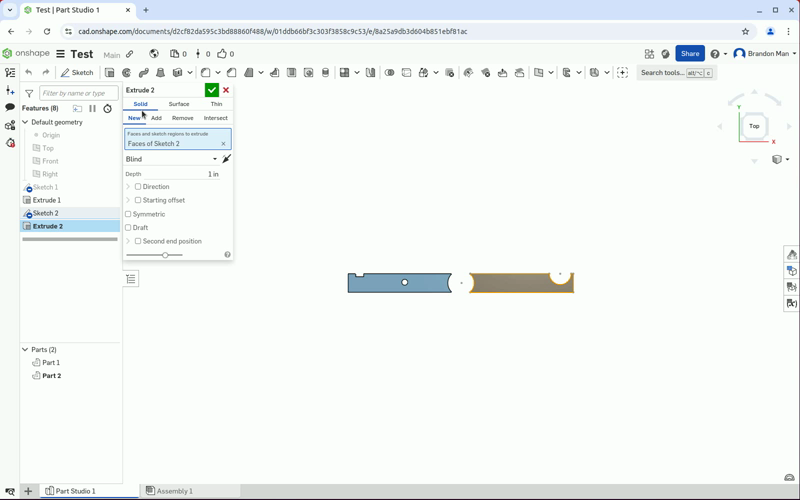
mouse_move(137, 120)
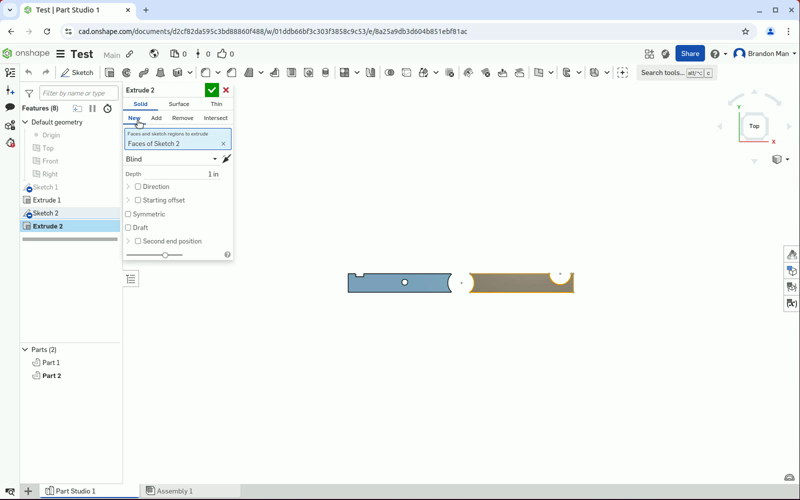
click(137, 120)
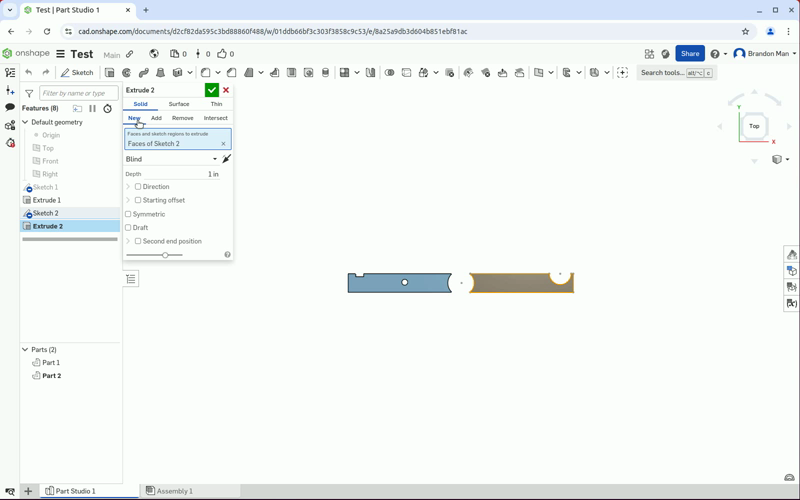
key(tab, 4)
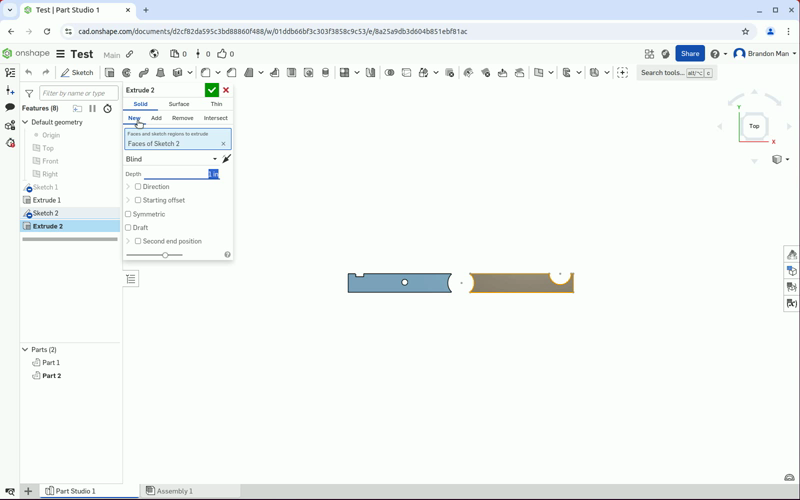
text(1.204)
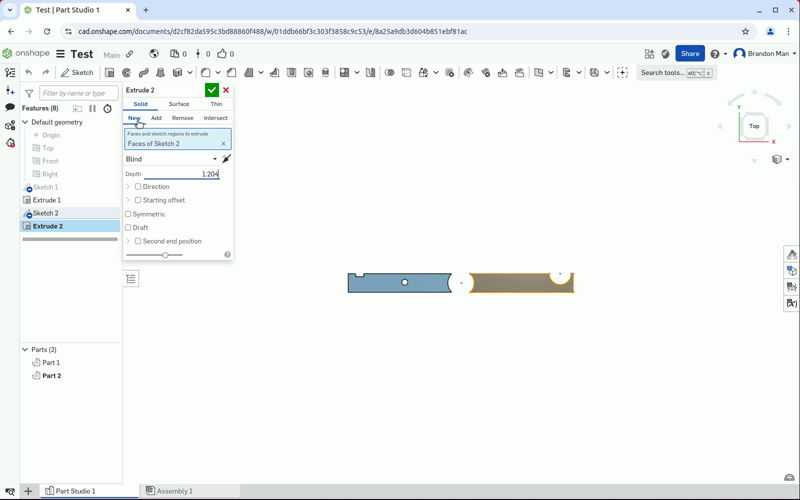
key(enter)
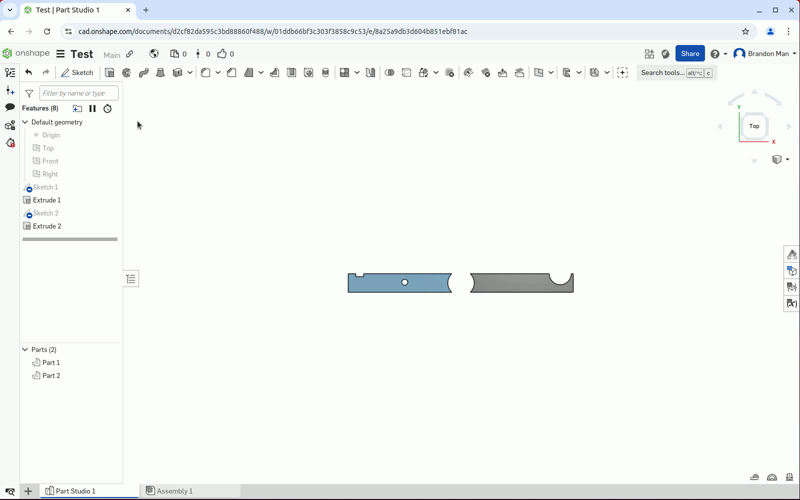
key(shift+h)
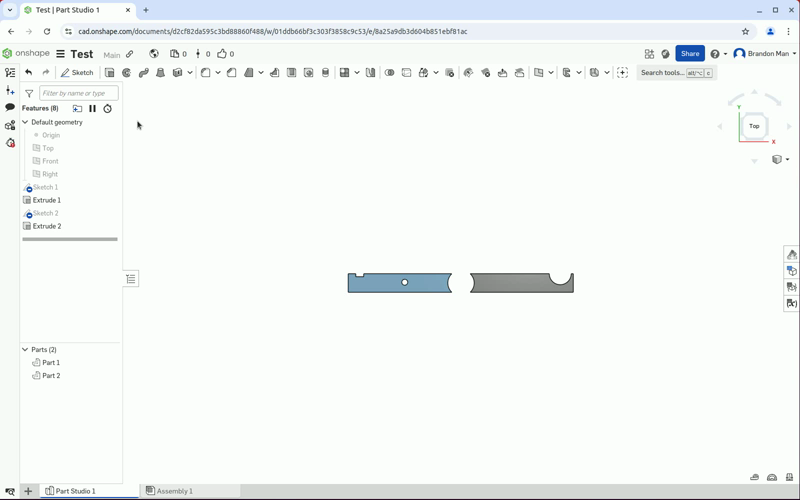
key(shift+h)
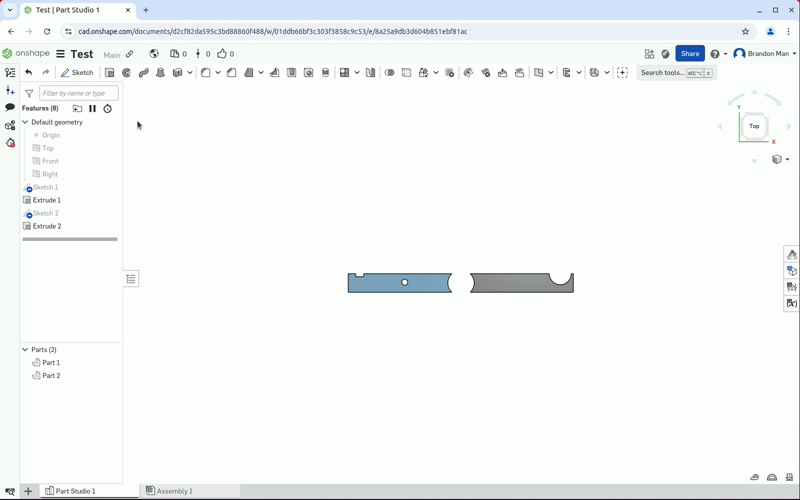
mouse_move(73, 189)
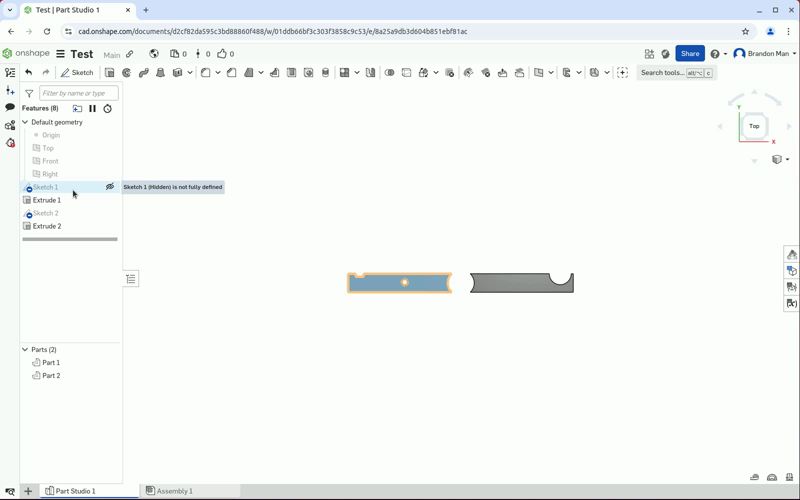
click(73, 189)
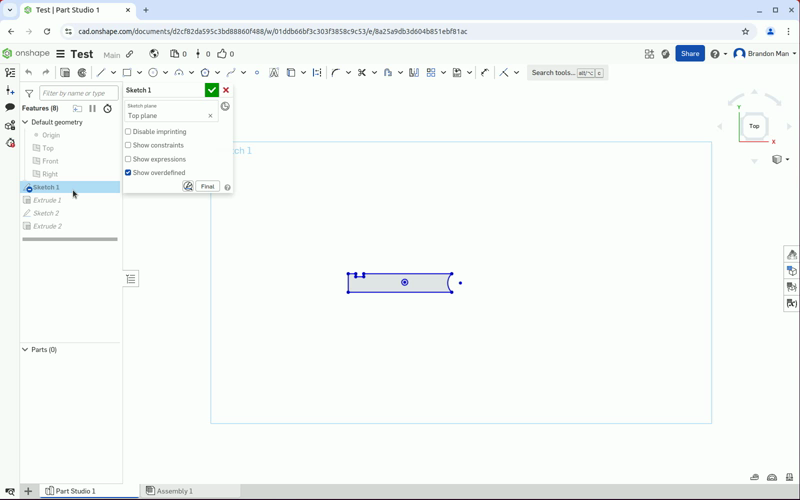
mouse_move(229, 92)
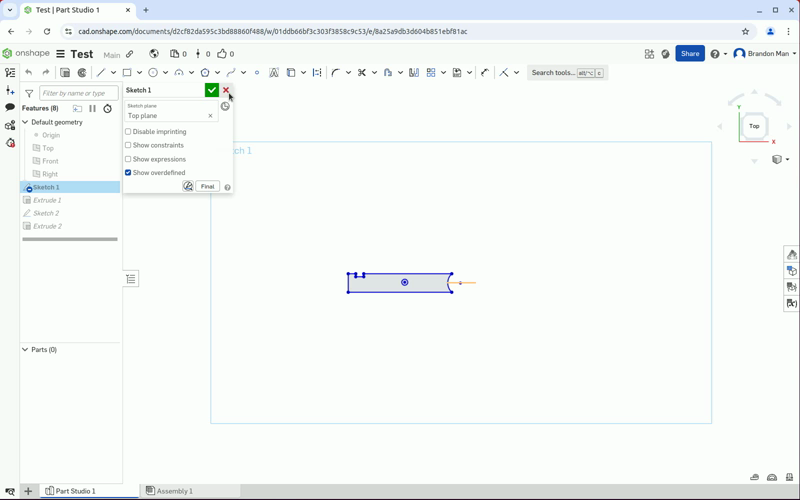
click(229, 92)
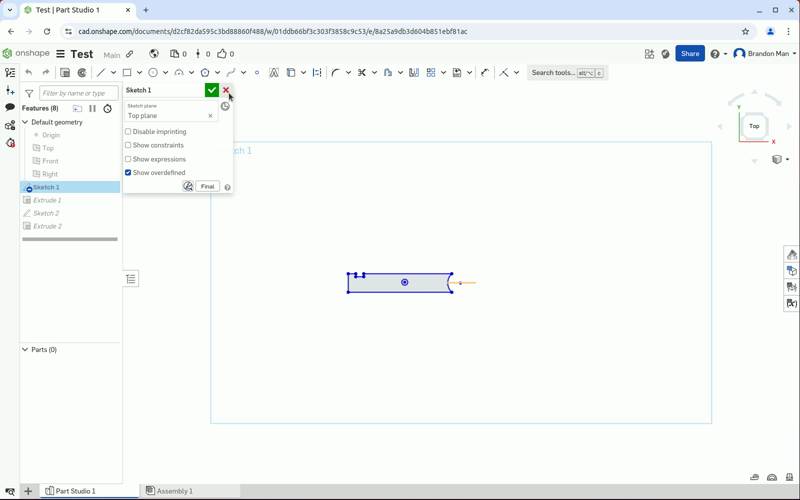
key(shift+s)
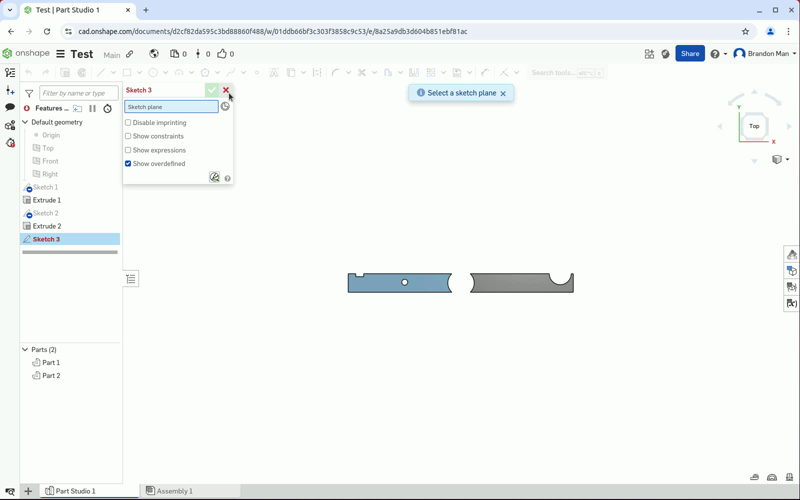
mouse_move(73, 150)
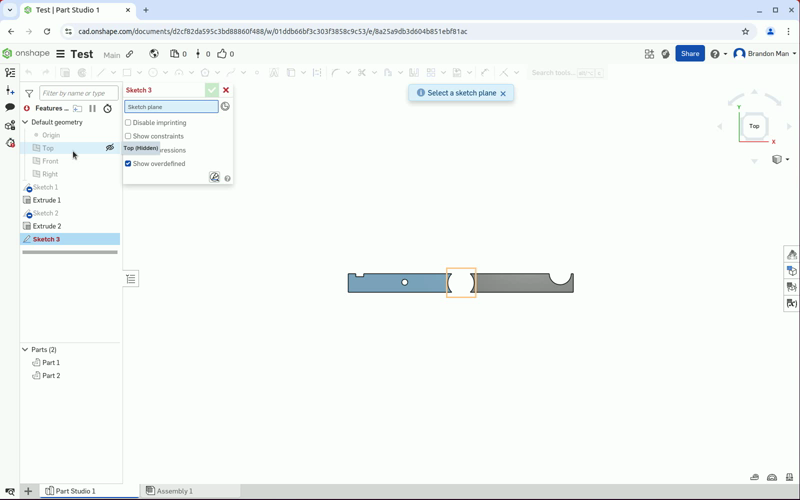
click(73, 150)
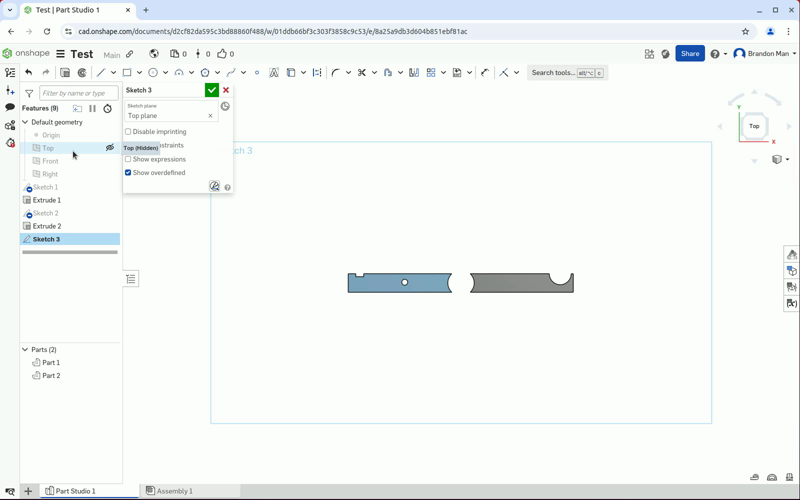
mouse_move(73, 352)
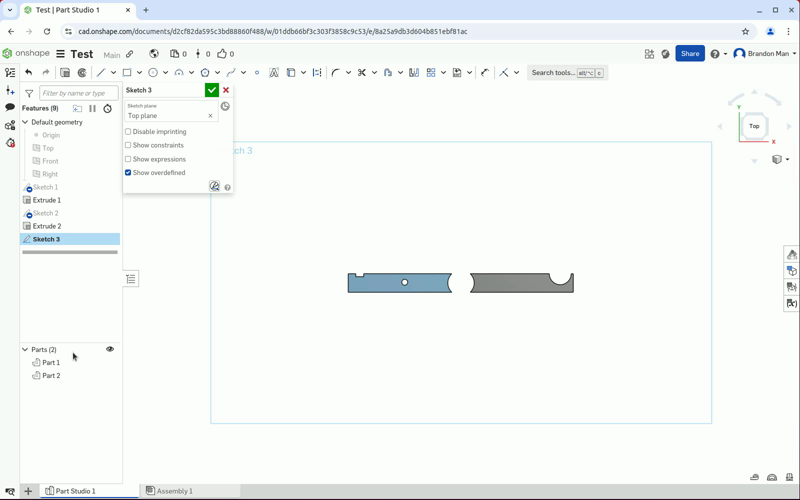
key(y)
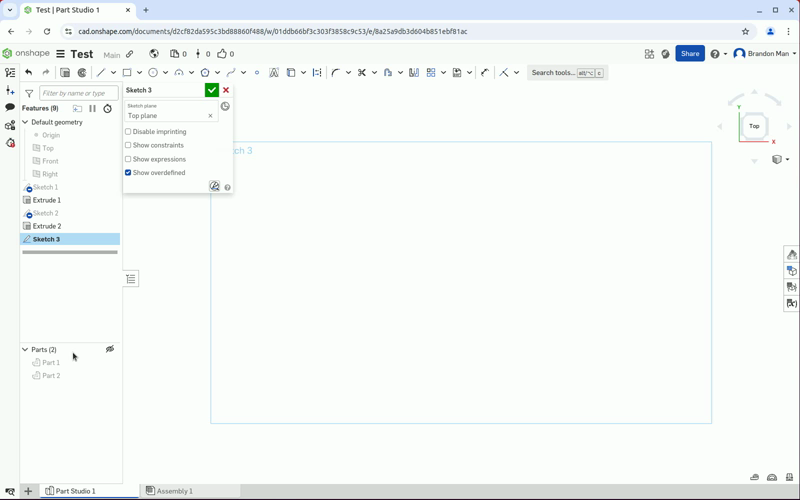
key(l)
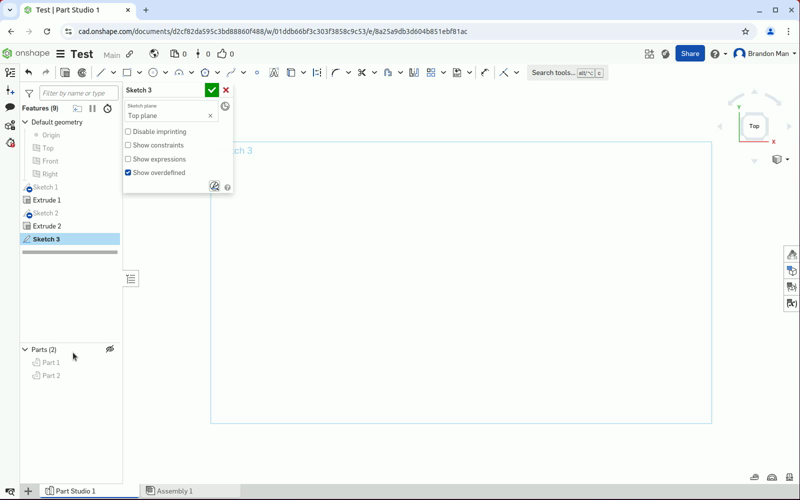
key_down(shift)
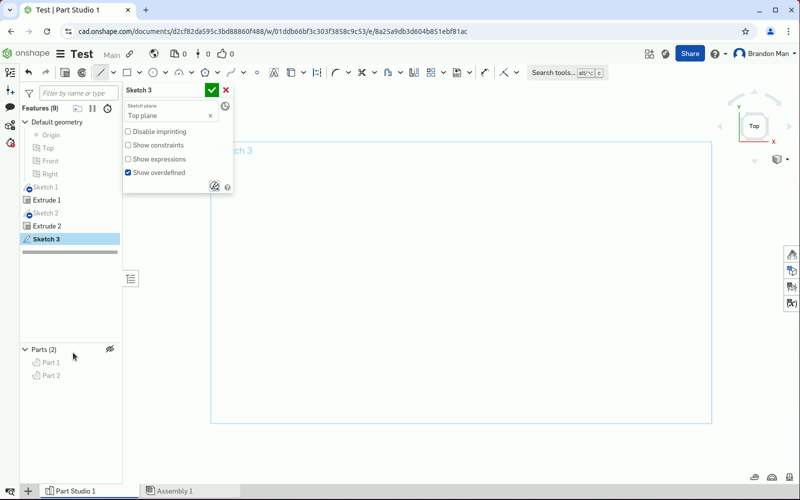
mouse_move(451, 273)
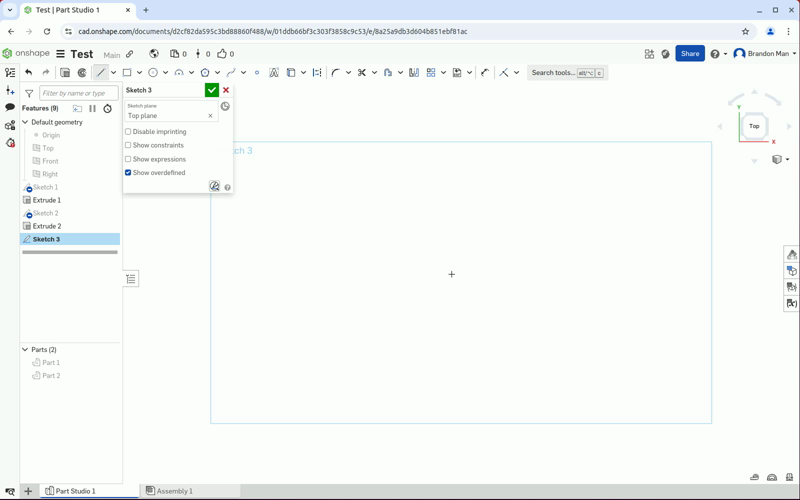
click(451, 273)
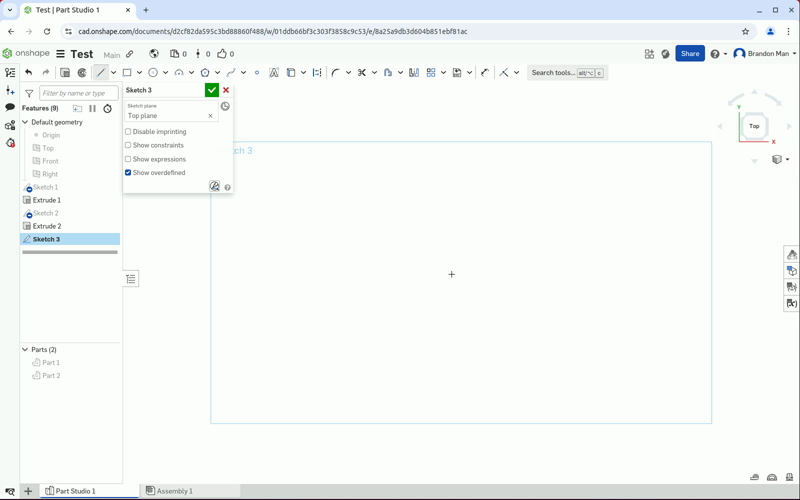
key_up(shift)
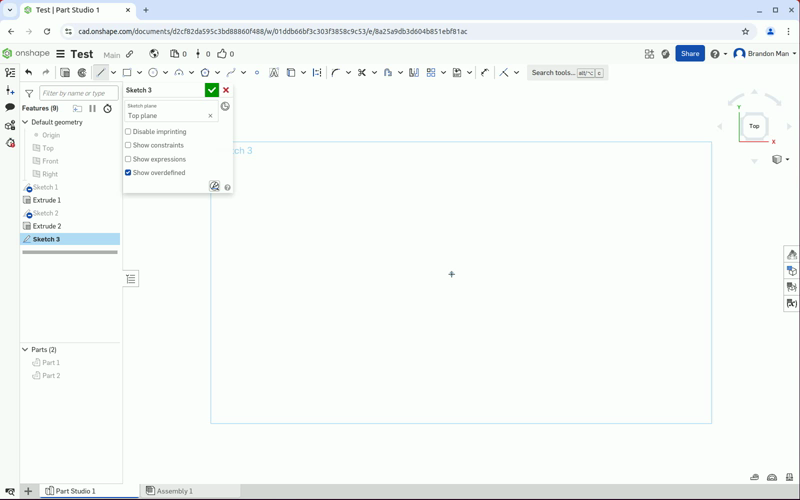
key_down(shift)
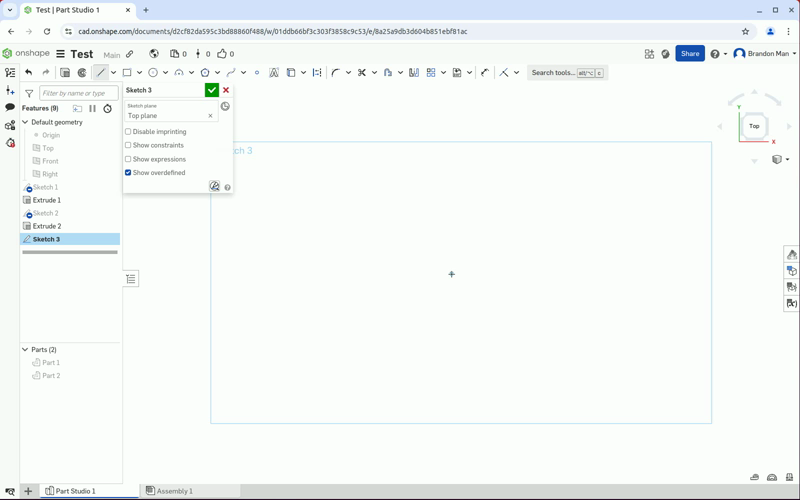
mouse_move(481, 273)
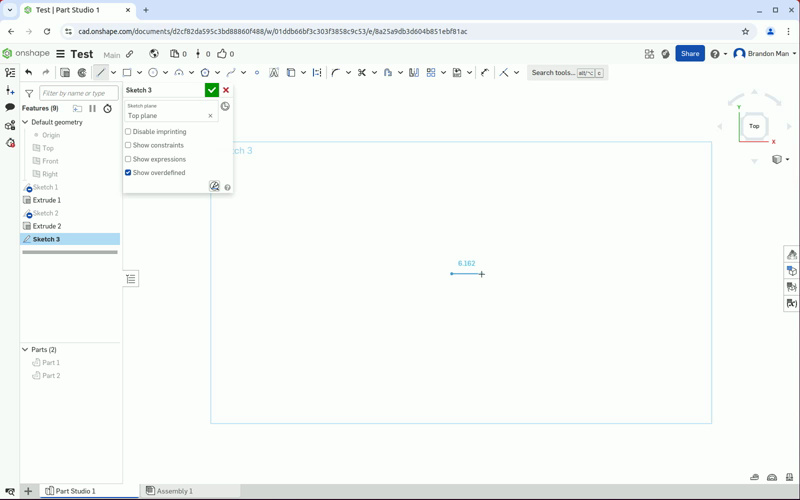
mouse_move(471, 273)
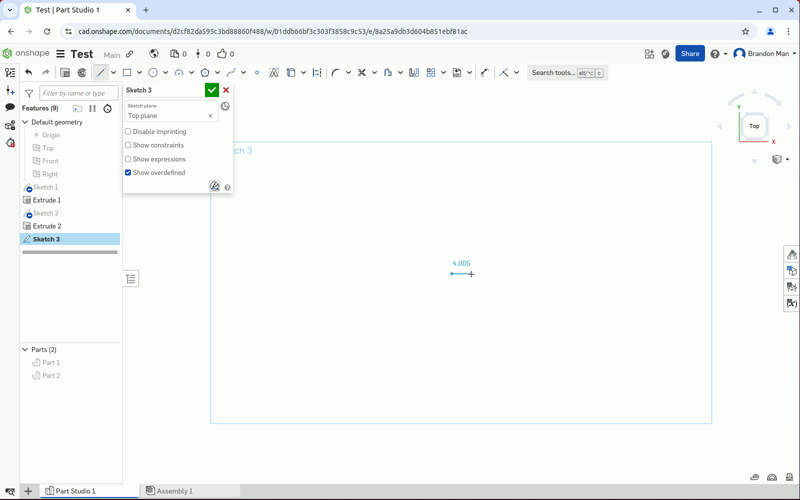
click(471, 273)
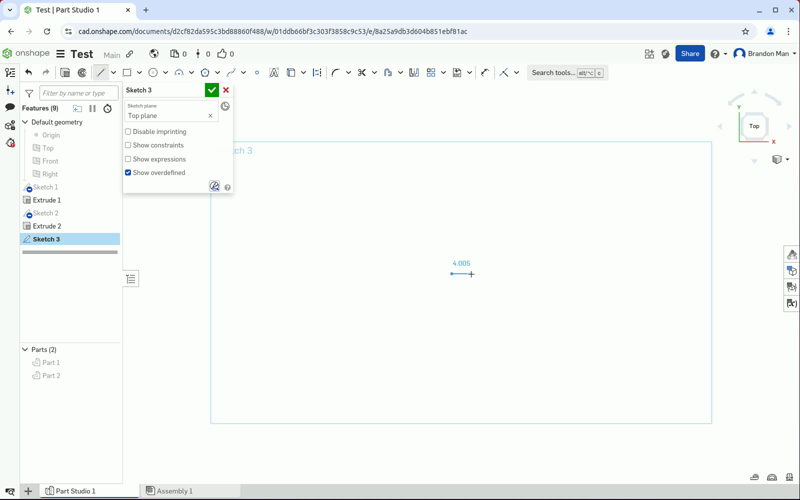
key_up(shift)
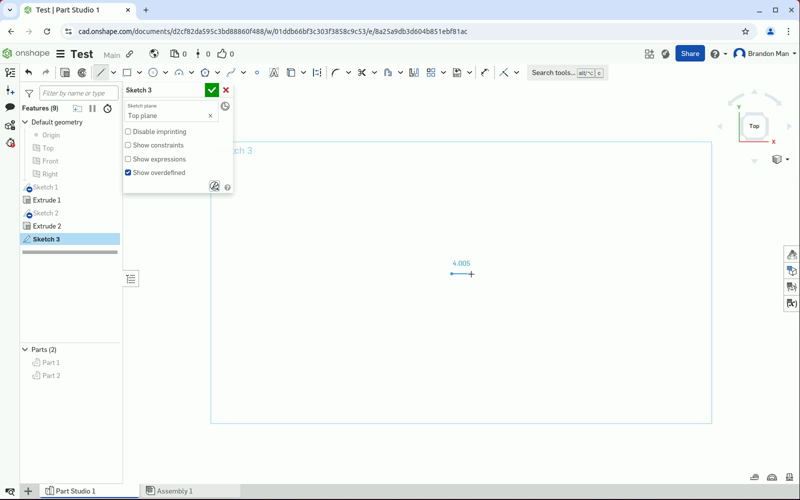
key(esc)
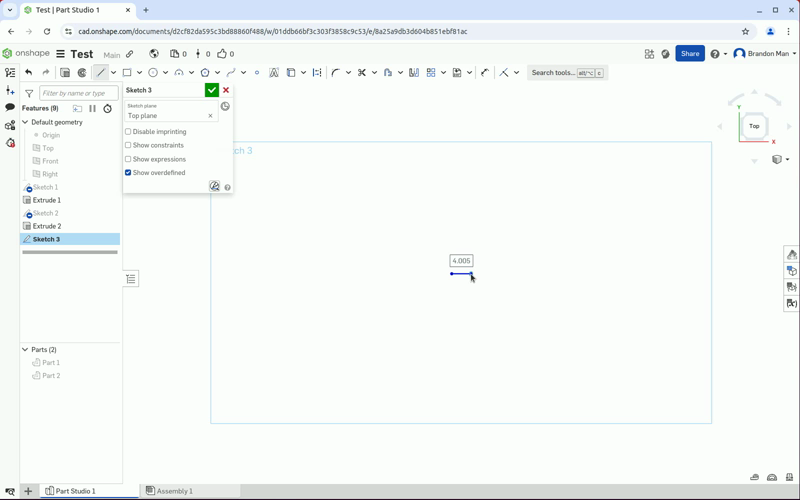
key(a)
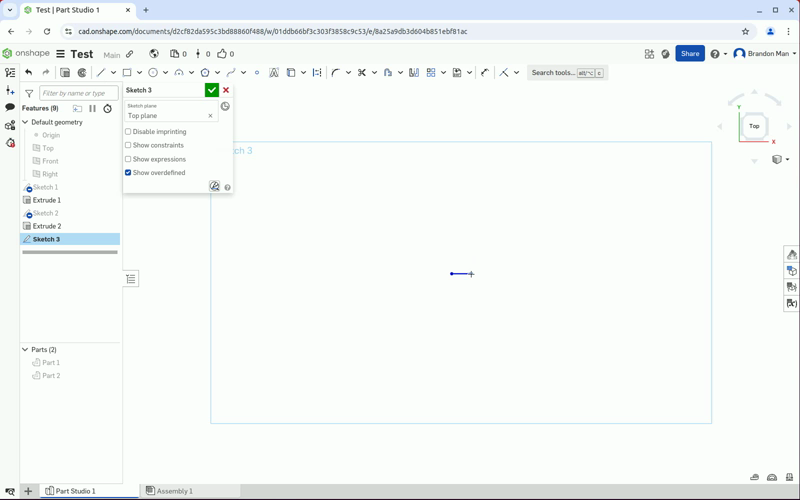
mouse_move(471, 273)
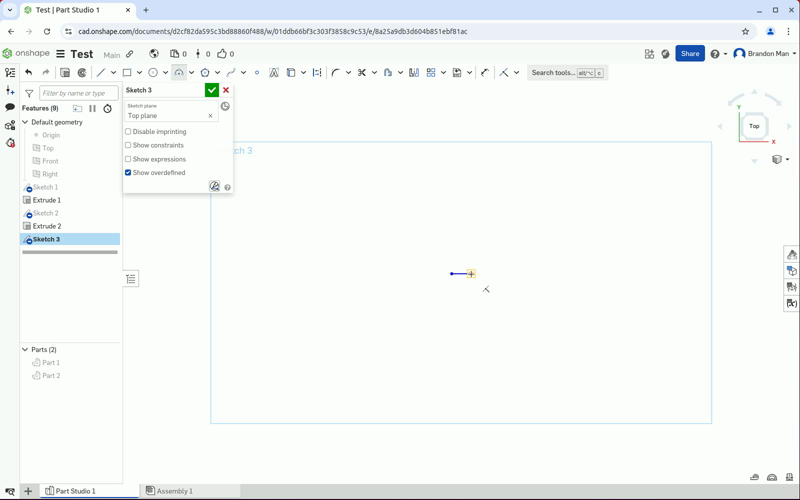
click(471, 273)
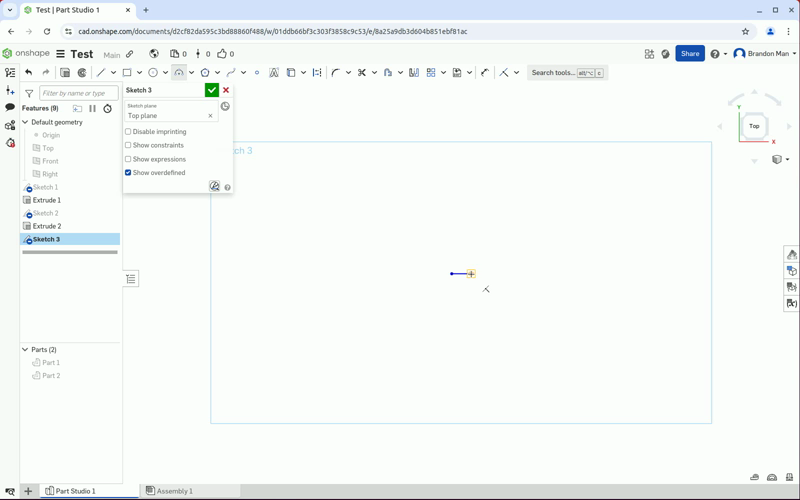
mouse_move(451, 273)
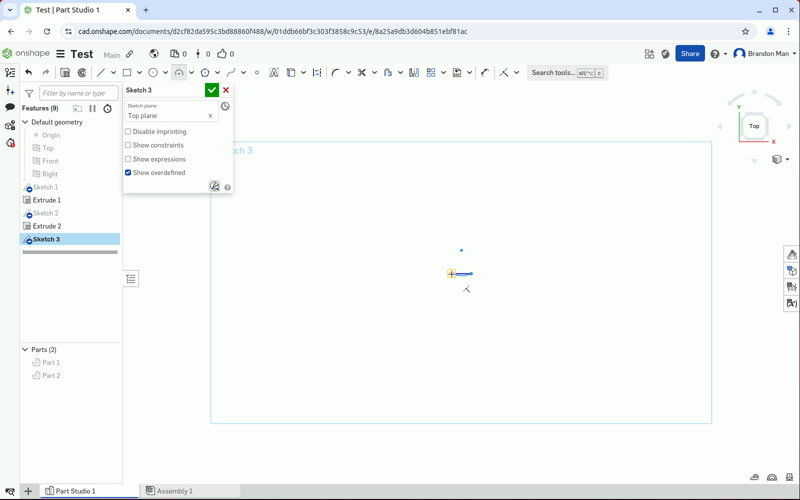
click(451, 273)
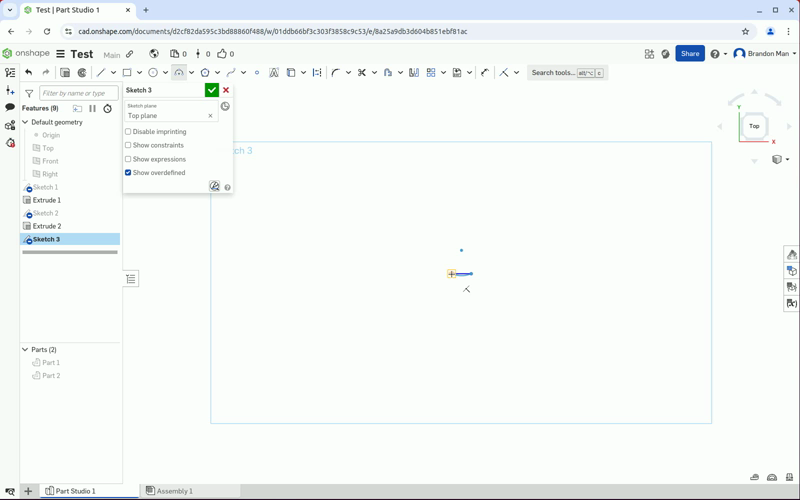
key_down(shift)
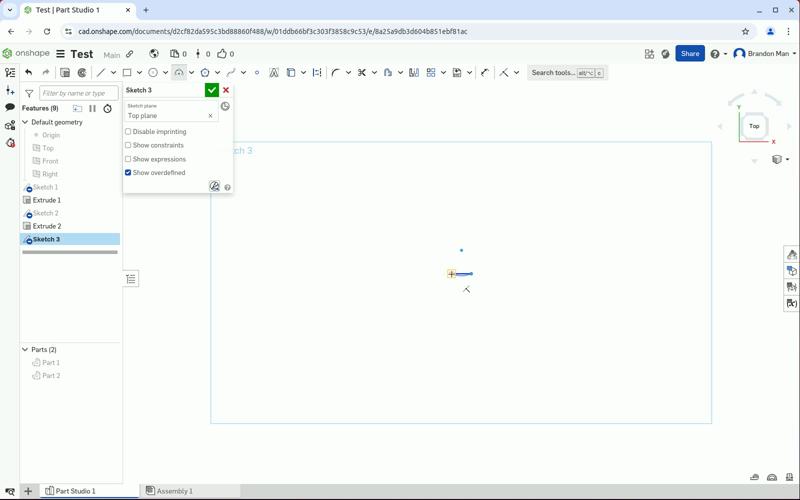
mouse_move(461, 269)
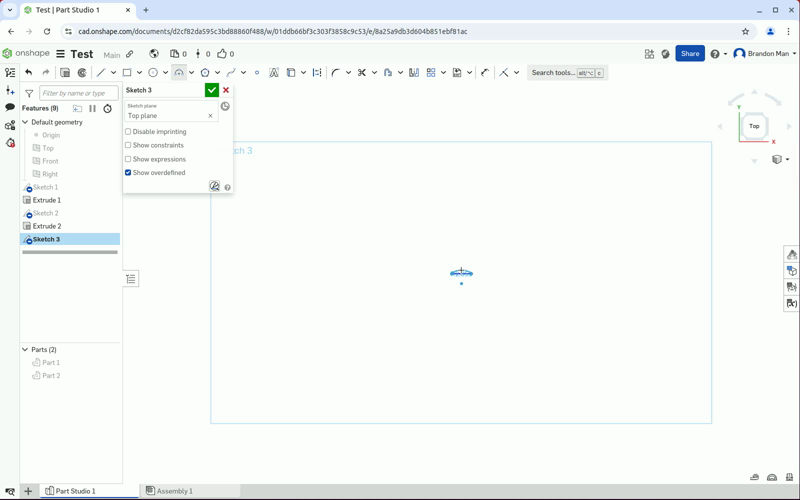
click(461, 269)
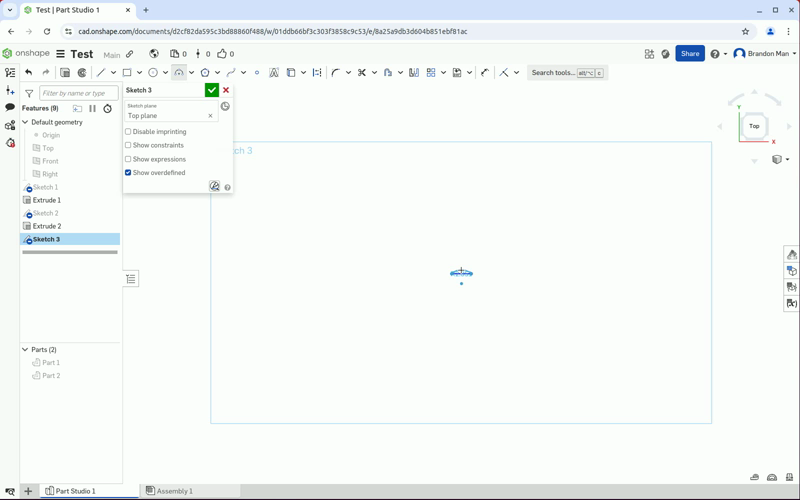
key_up(shift)
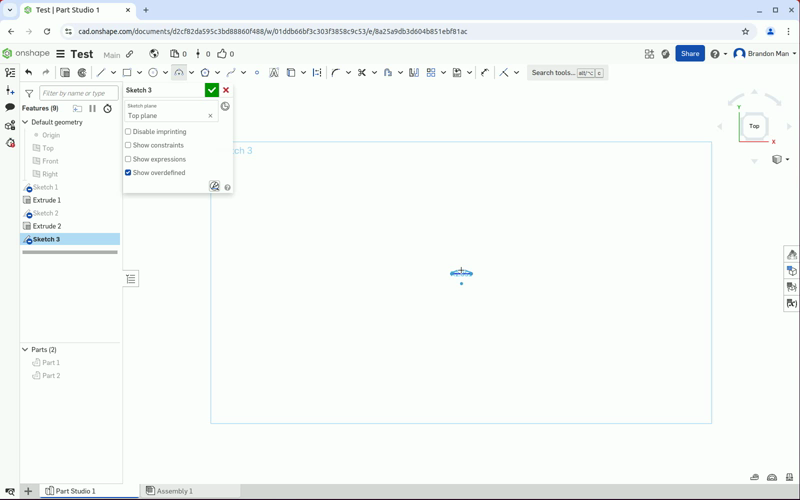
key(esc)
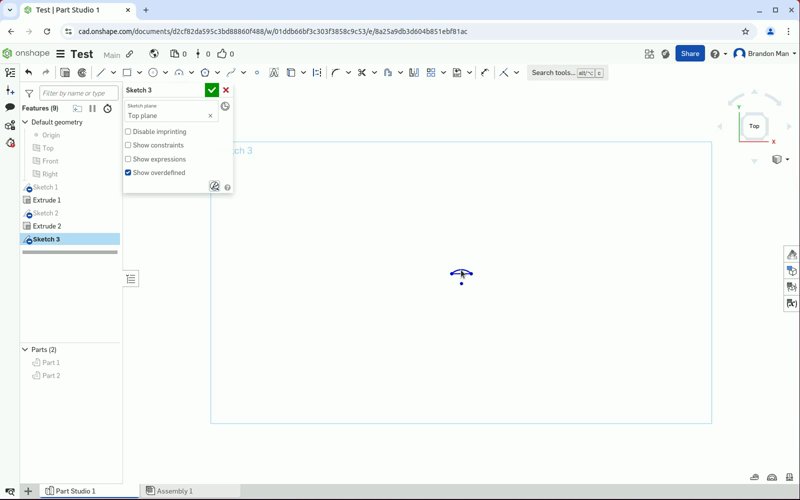
mouse_move(454, 272)
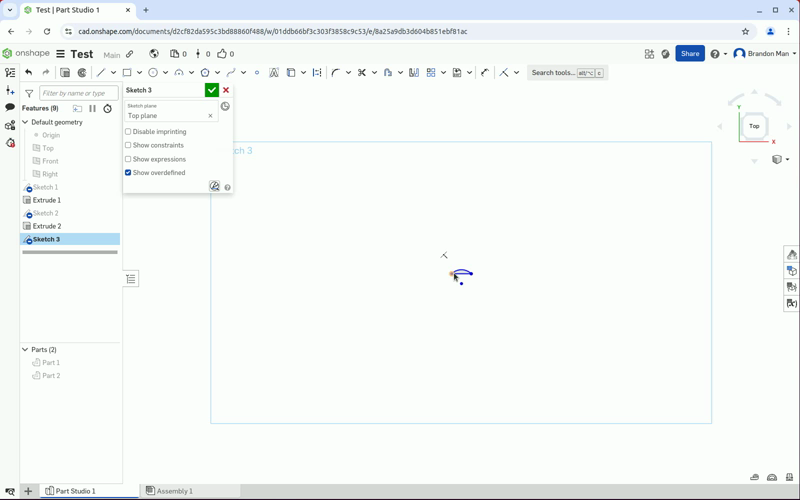
scroll(6)
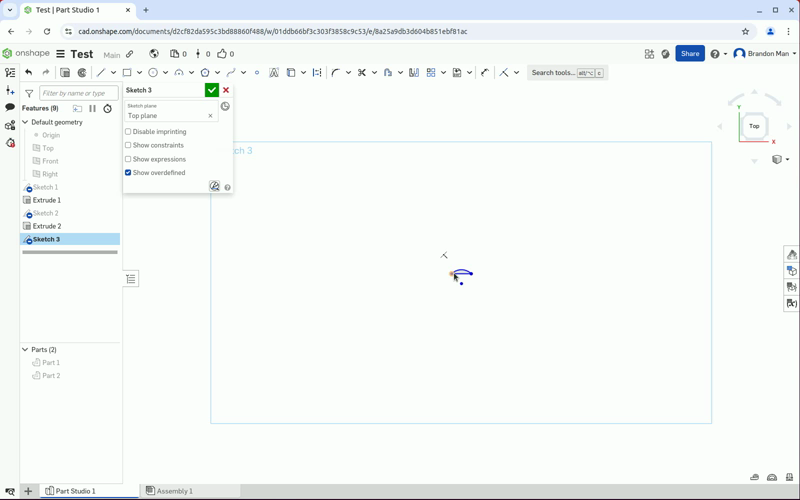
scroll(6)
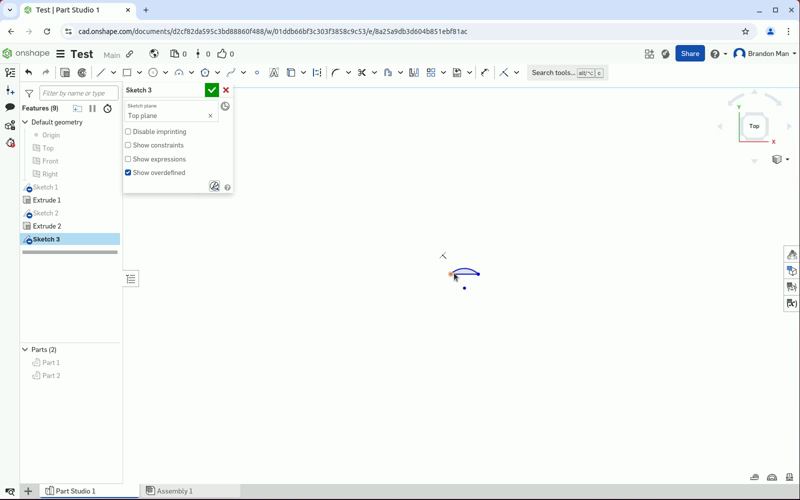
scroll(6)
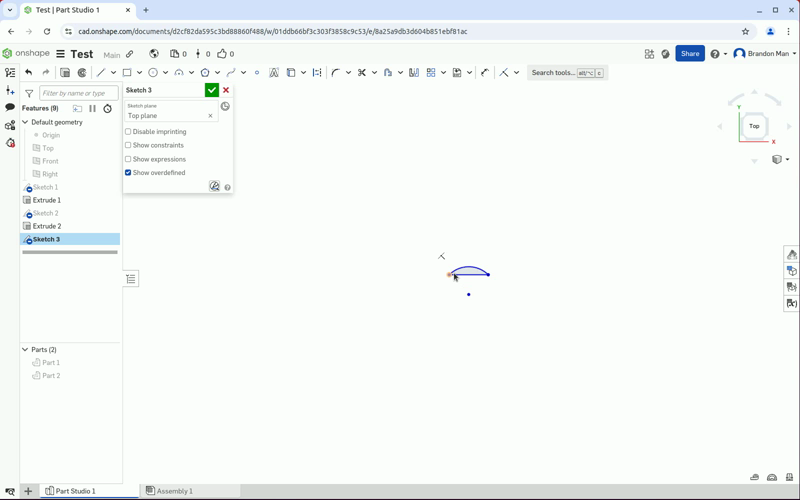
scroll(6)
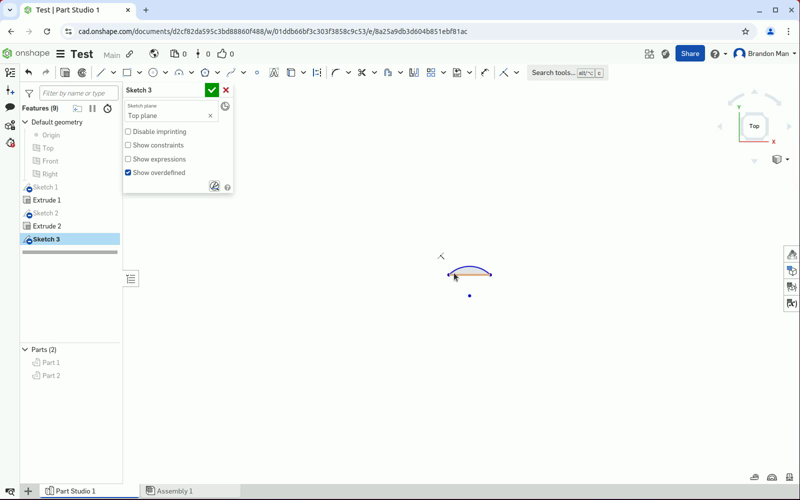
scroll(6)
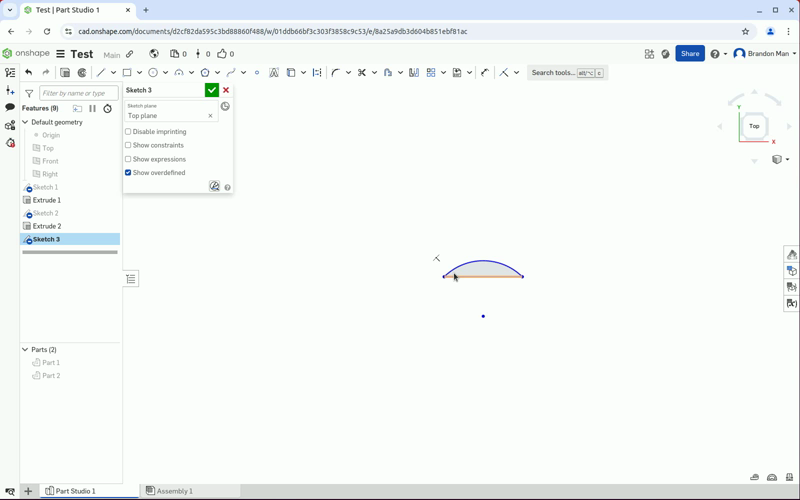
scroll(6)
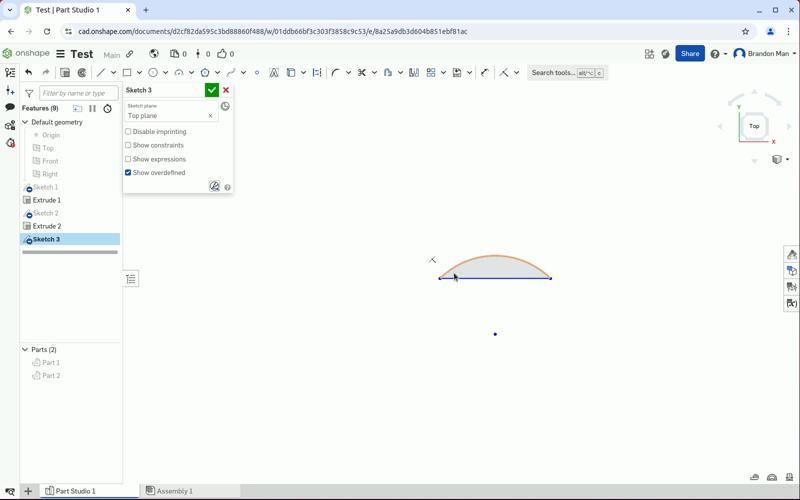
scroll(6)
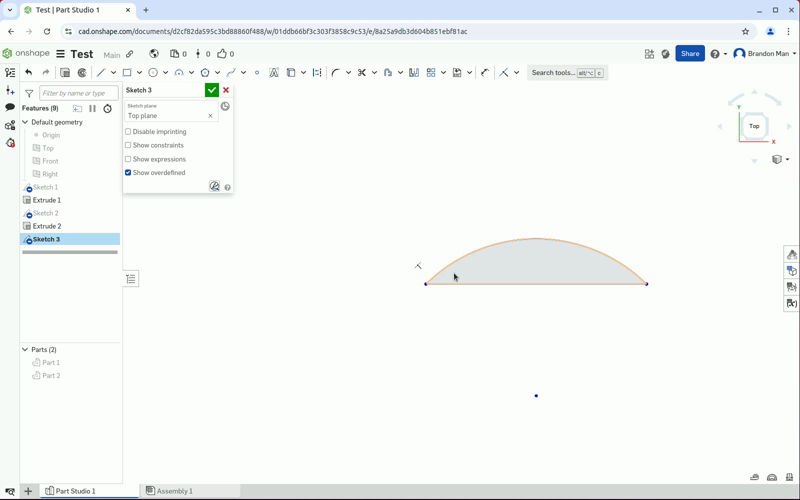
click(454, 272)
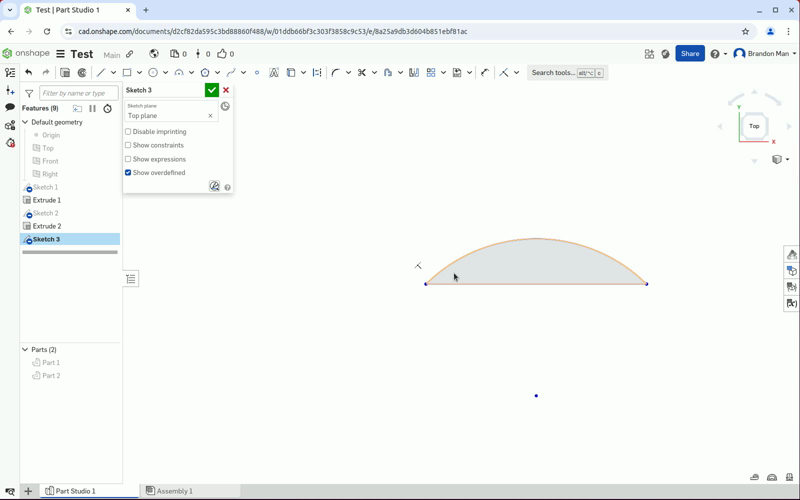
scroll(-6)
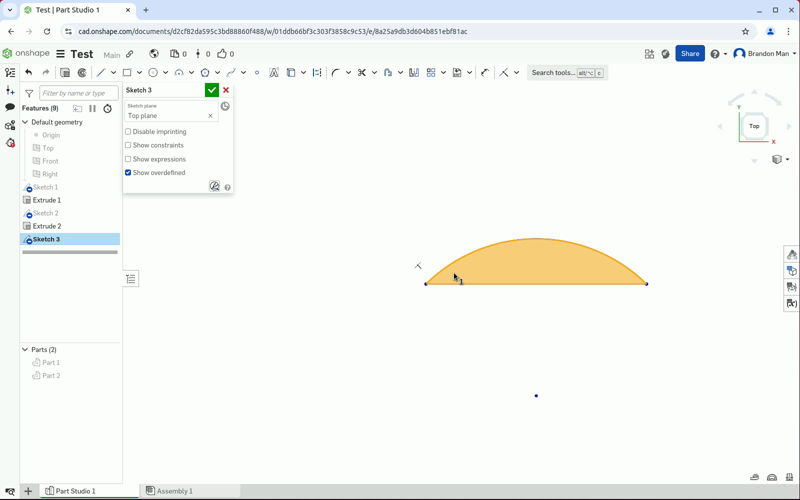
scroll(-6)
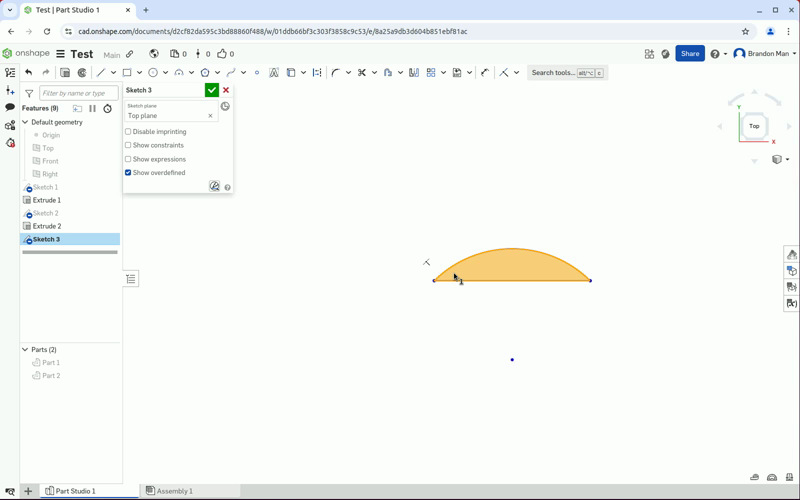
scroll(-6)
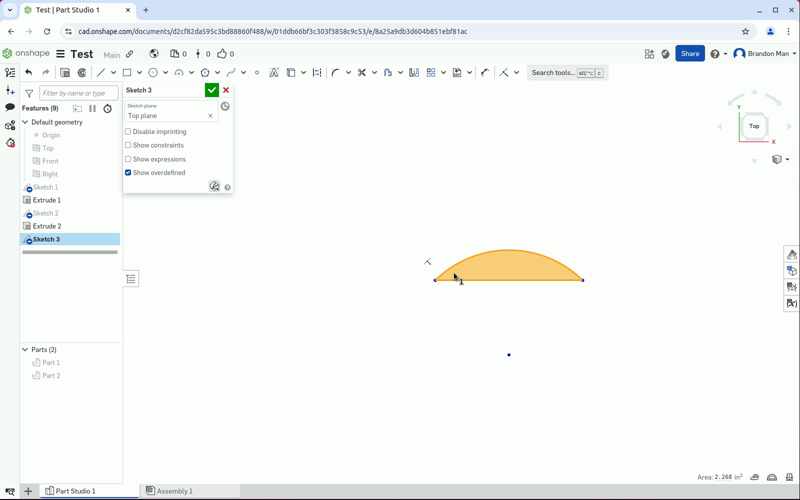
scroll(-6)
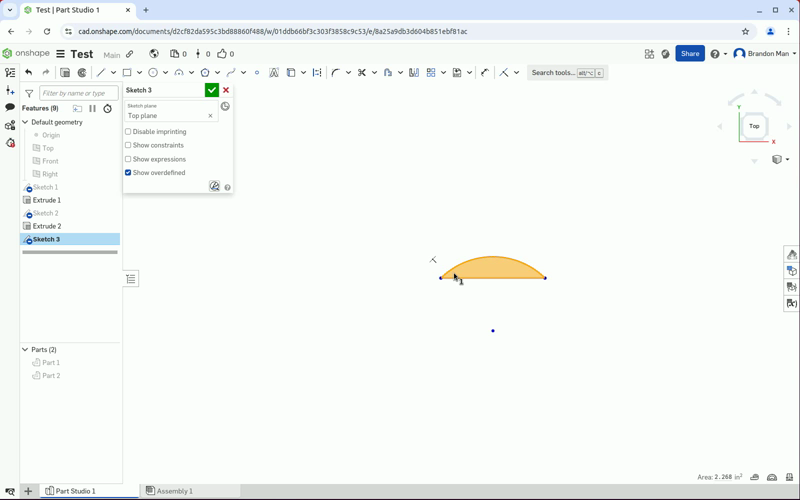
scroll(-6)
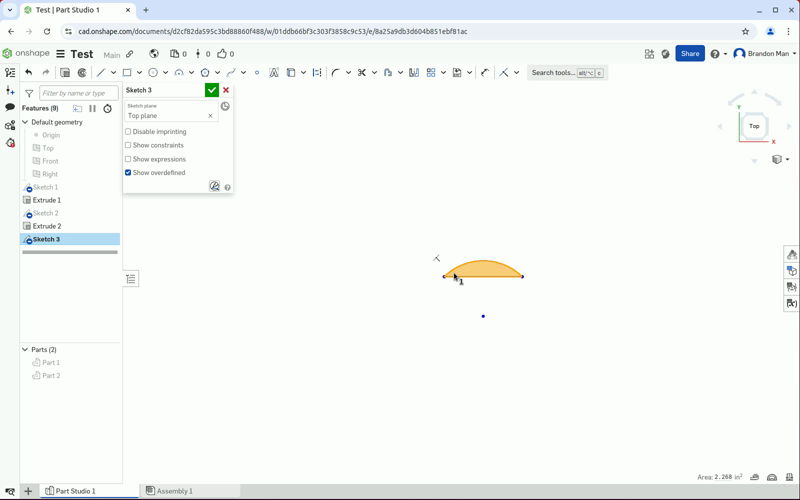
scroll(-6)
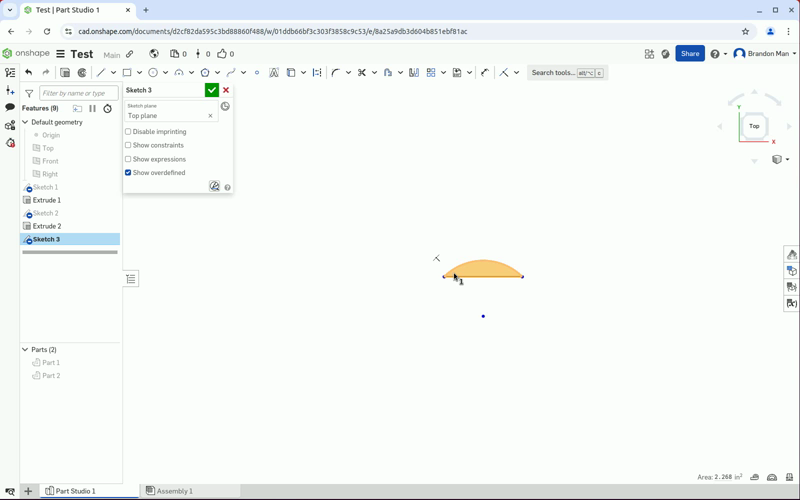
scroll(-6)
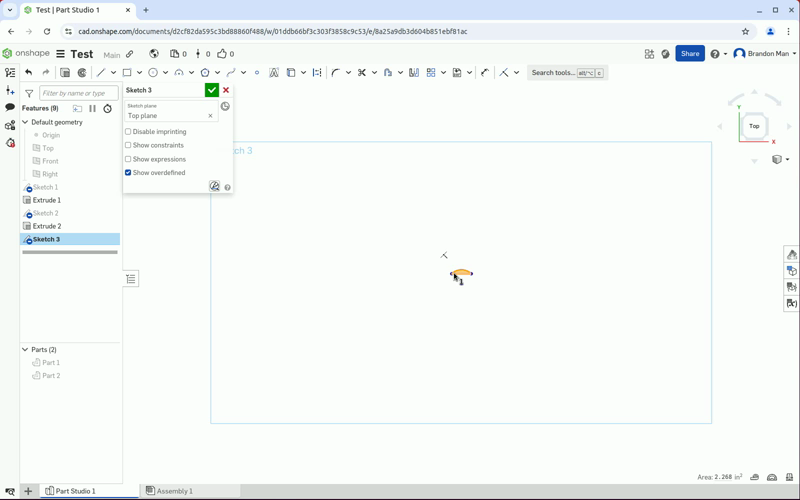
mouse_move(73, 352)
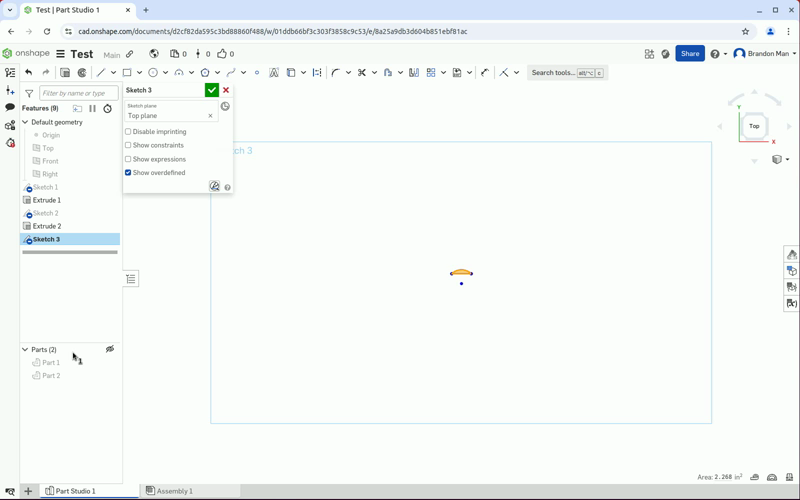
key(shift+y)
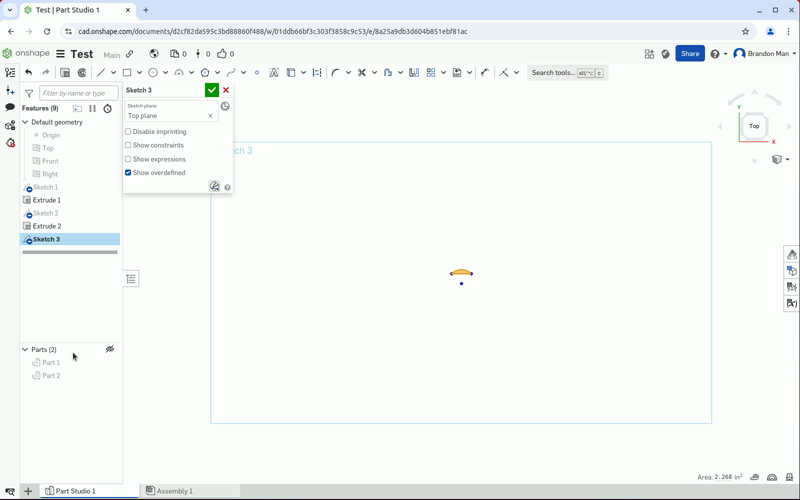
key(shift+e)
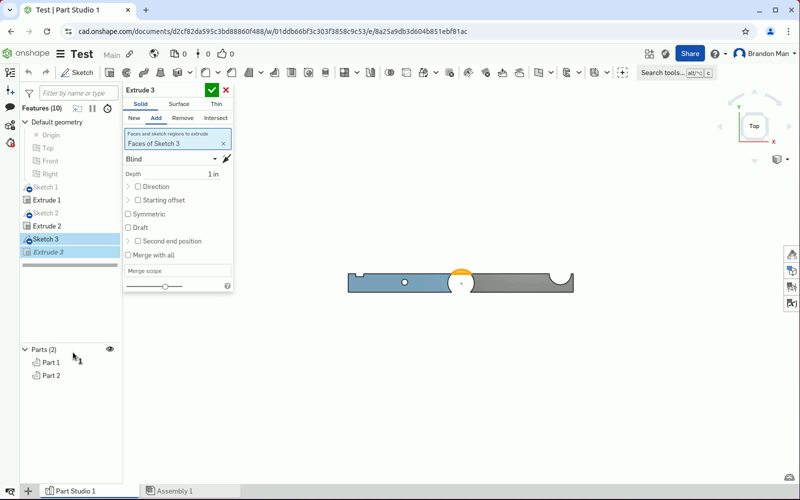
mouse_move(143, 106)
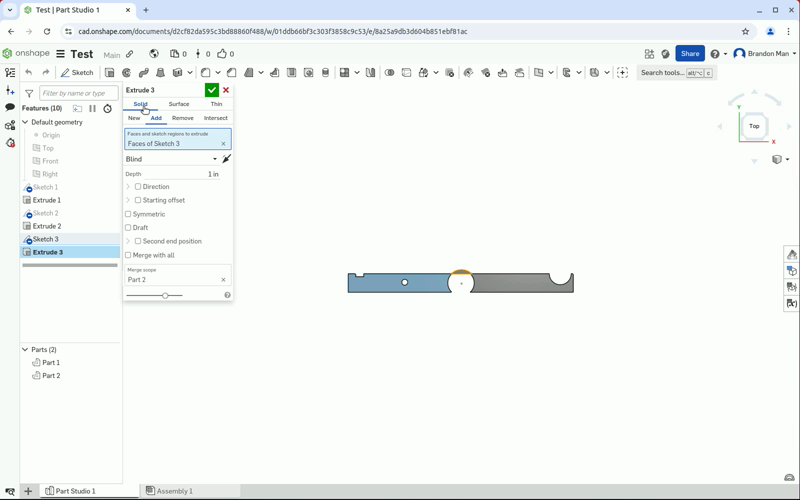
click(143, 106)
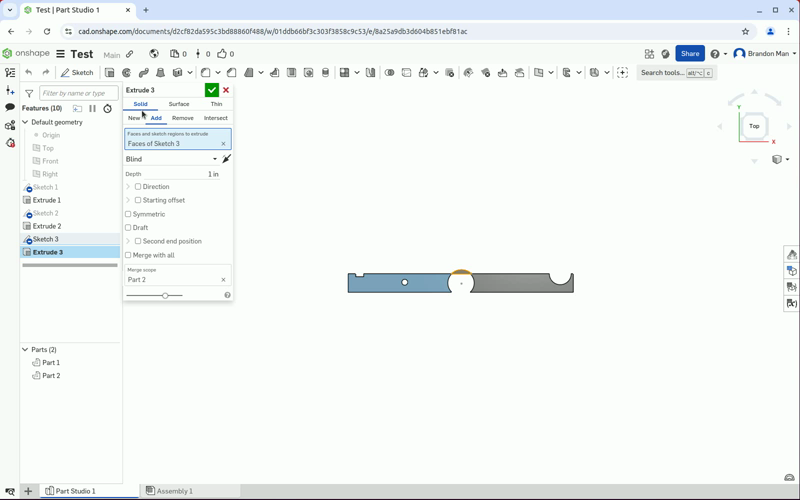
mouse_move(137, 120)
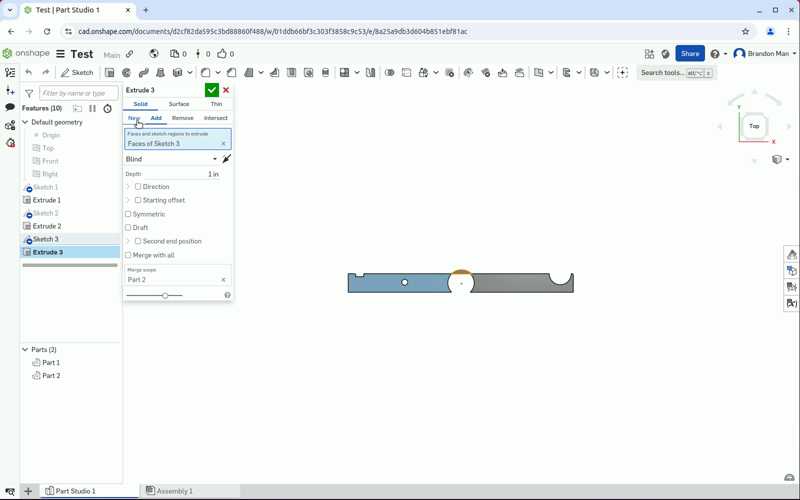
click(137, 120)
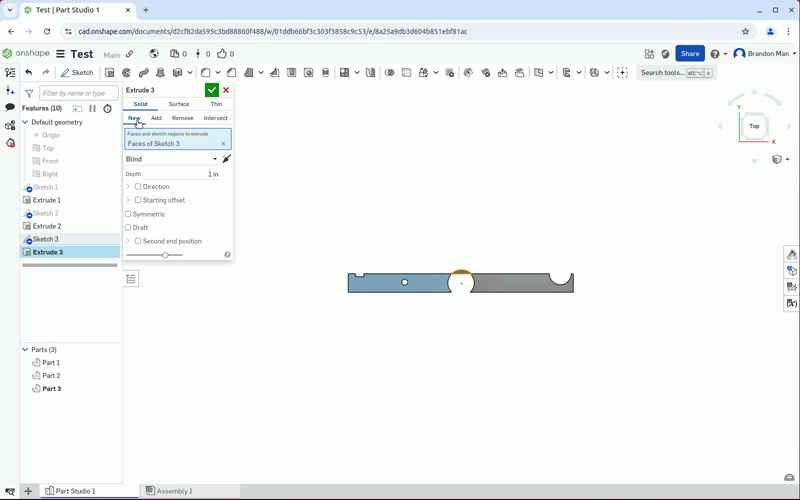
key(tab, 4)
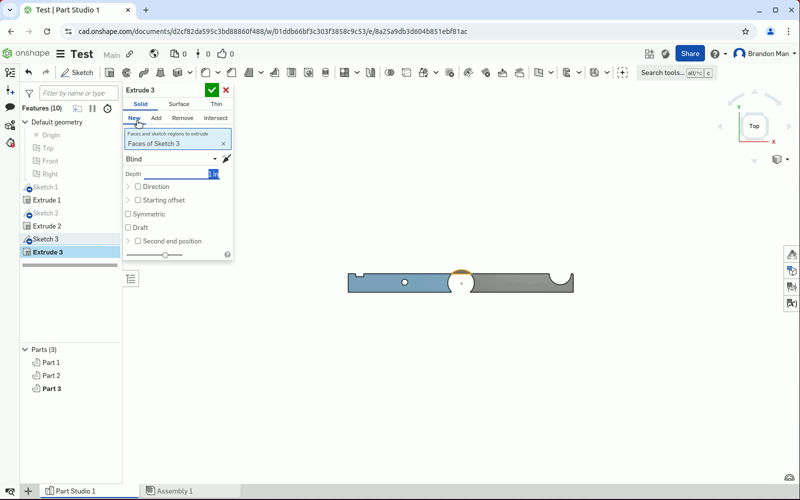
text(1.204)
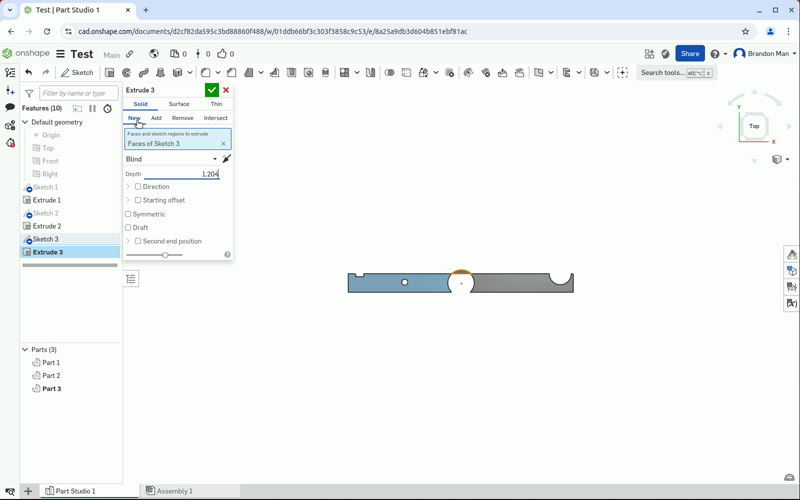
key(enter)
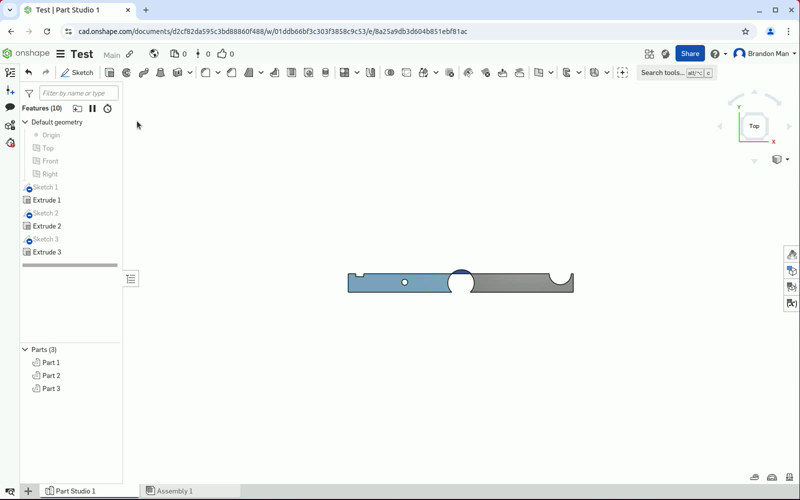
key(shift+h)
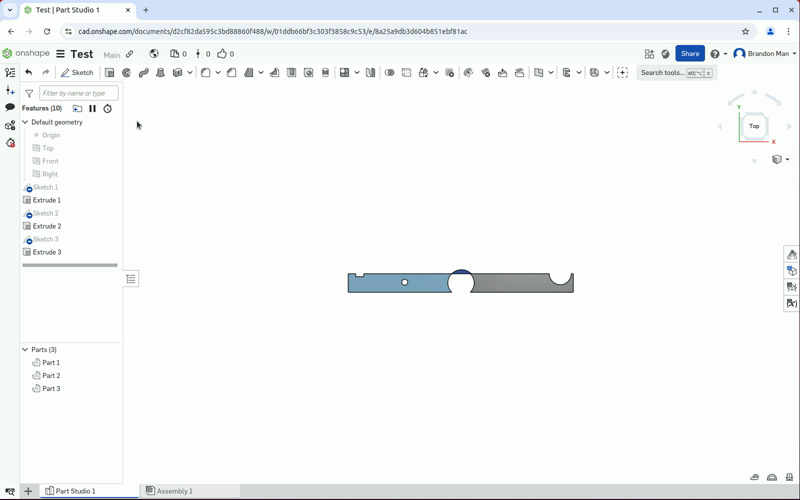
key(shift+h)
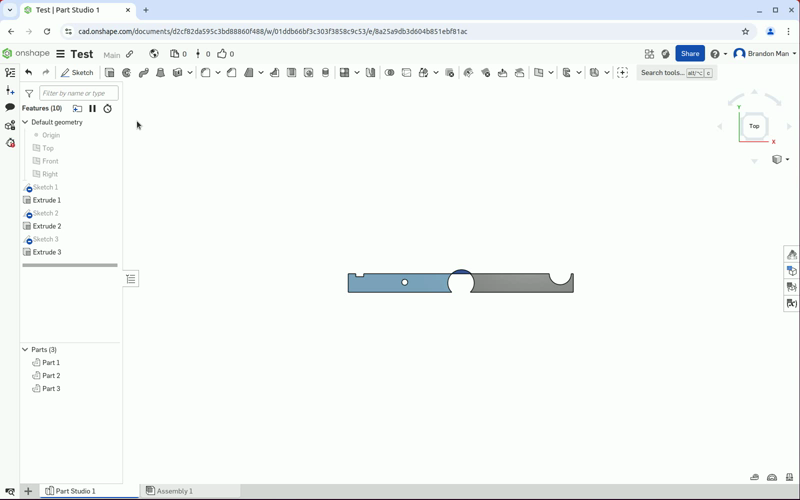
mouse_move(73, 189)
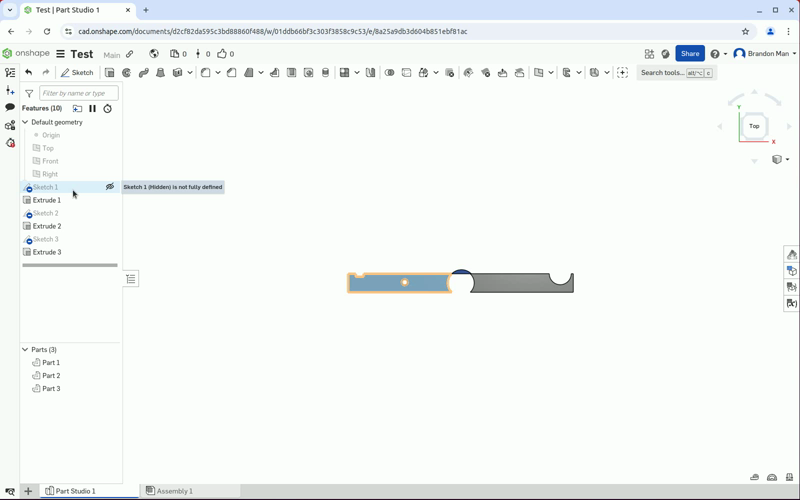
click(73, 189)
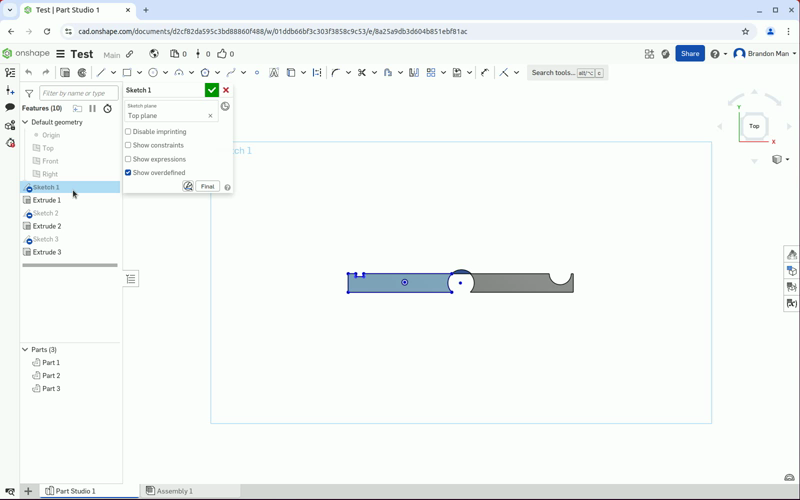
mouse_move(229, 92)
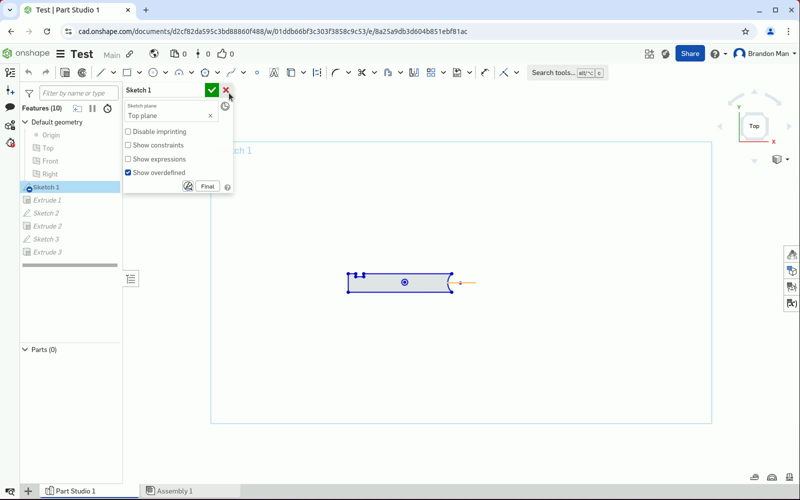
click(229, 92)
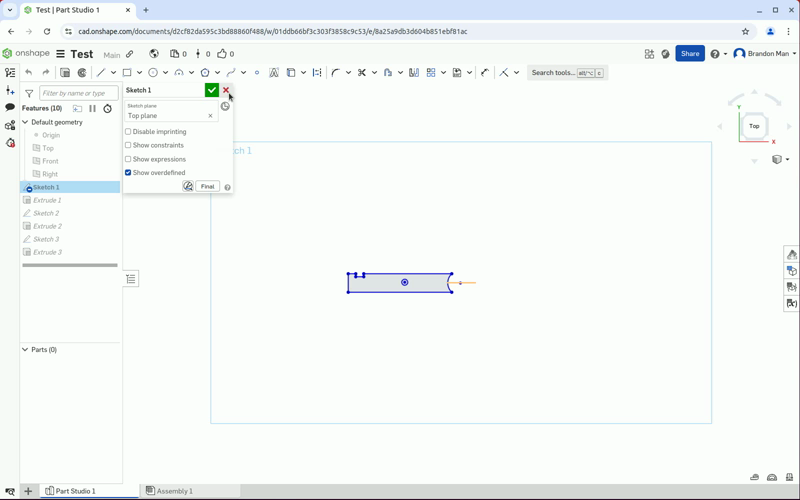
key(shift+s)
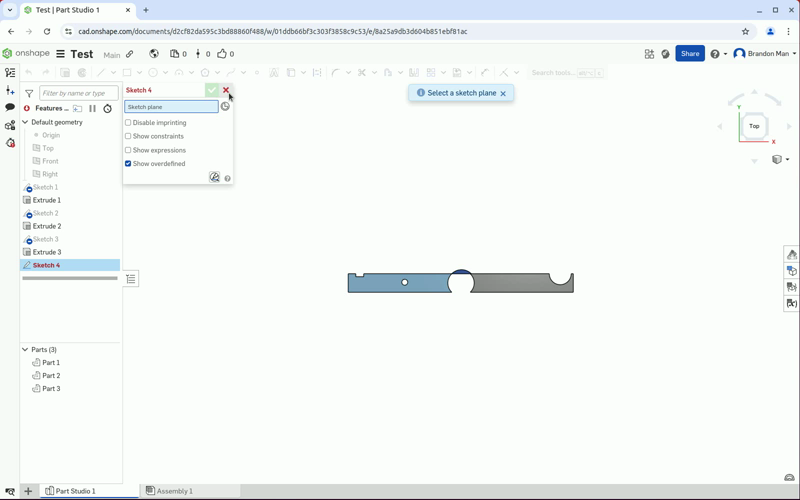
mouse_move(73, 150)
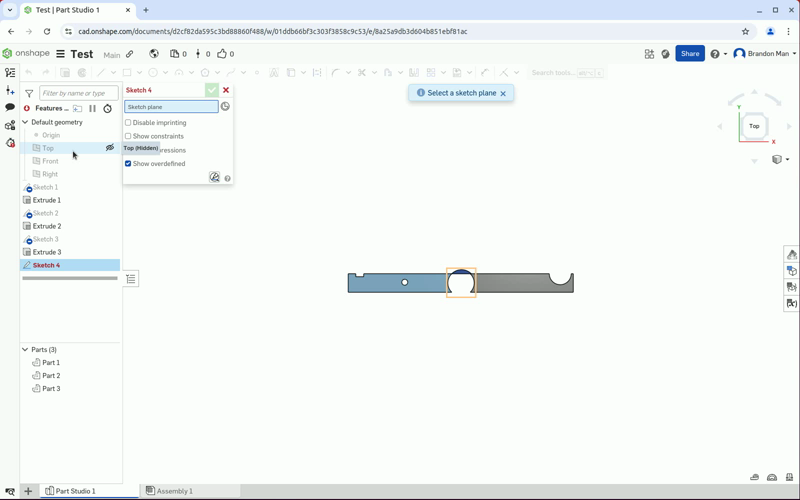
click(73, 150)
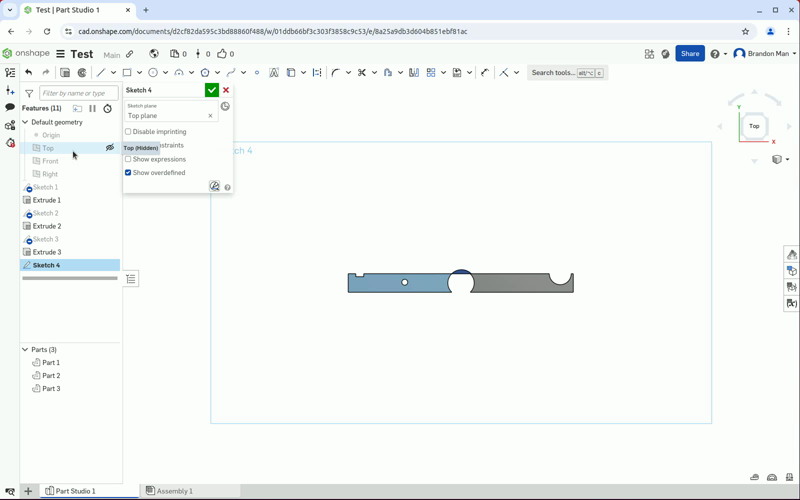
mouse_move(73, 352)
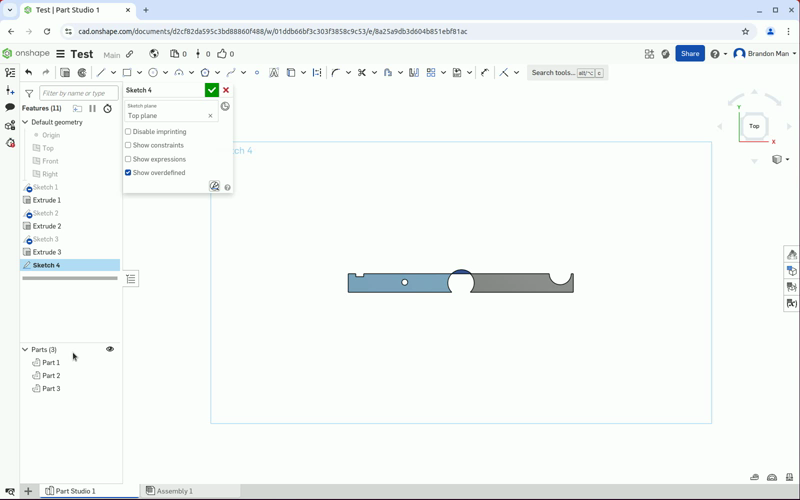
key(y)
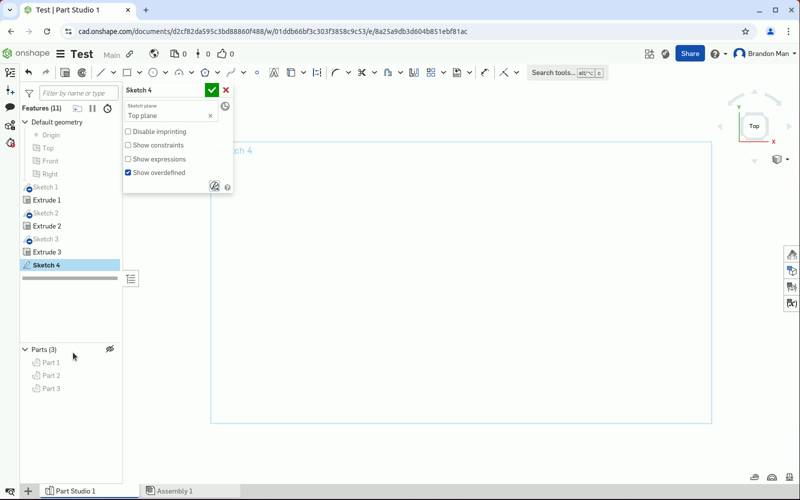
key(l)
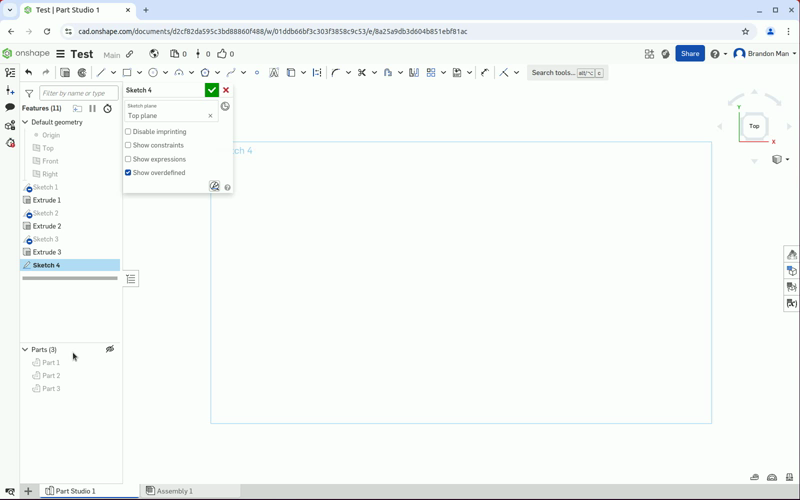
key_down(shift)
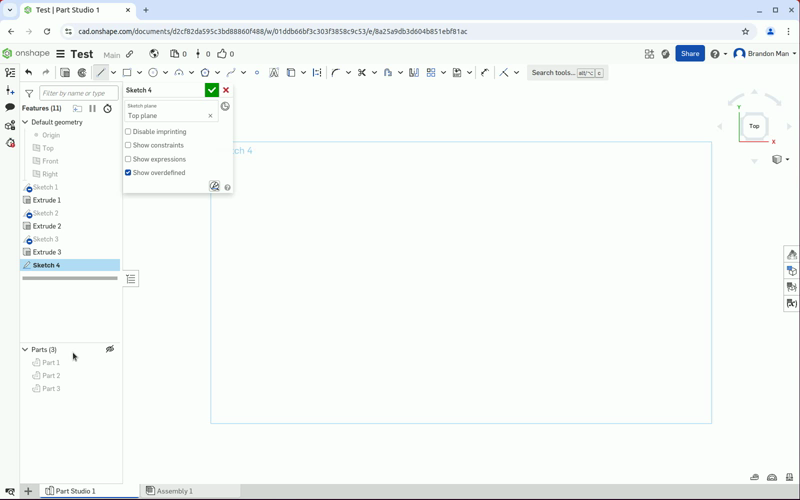
mouse_move(451, 292)
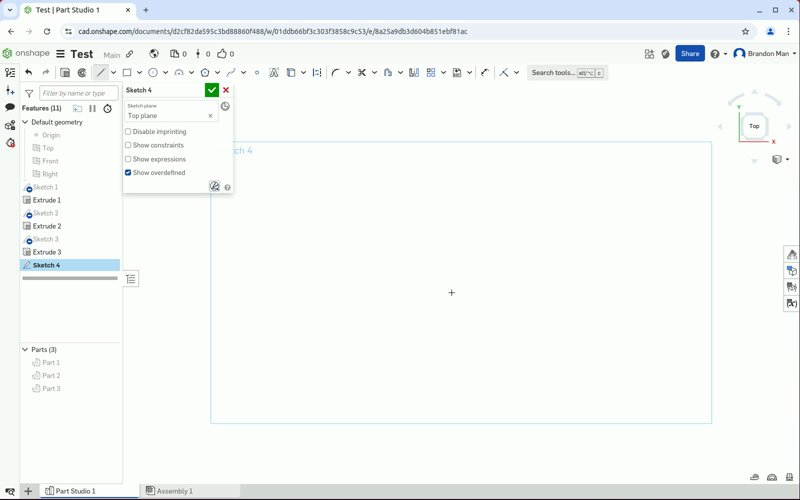
click(451, 292)
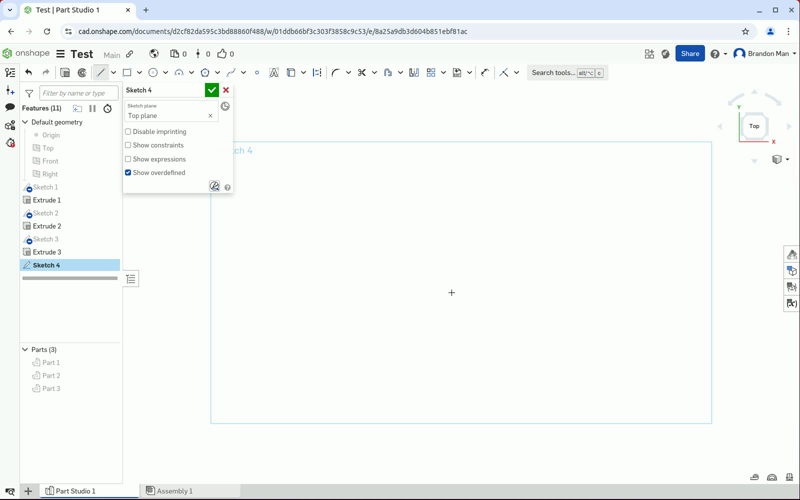
key_up(shift)
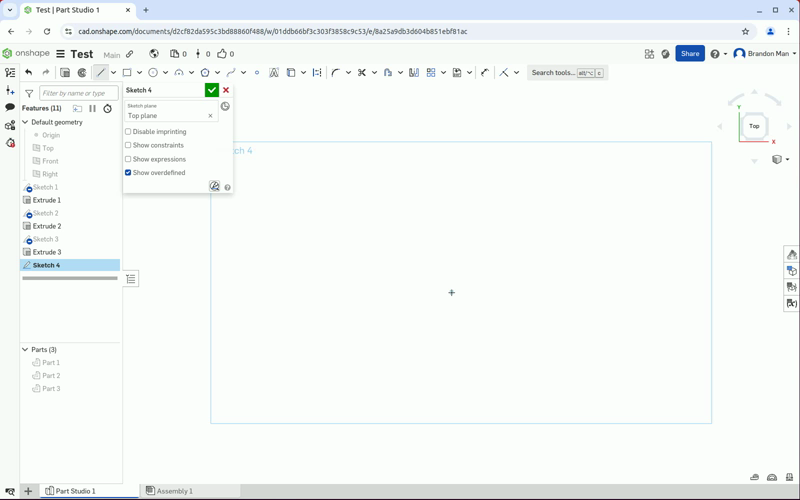
key_down(shift)
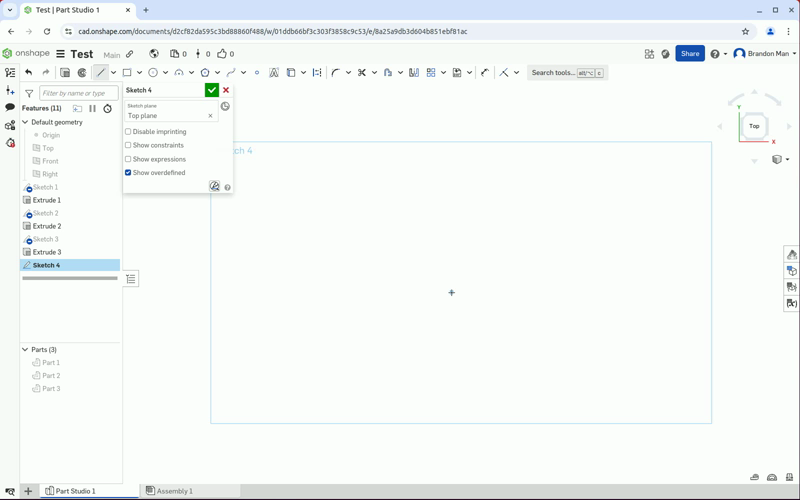
mouse_move(481, 292)
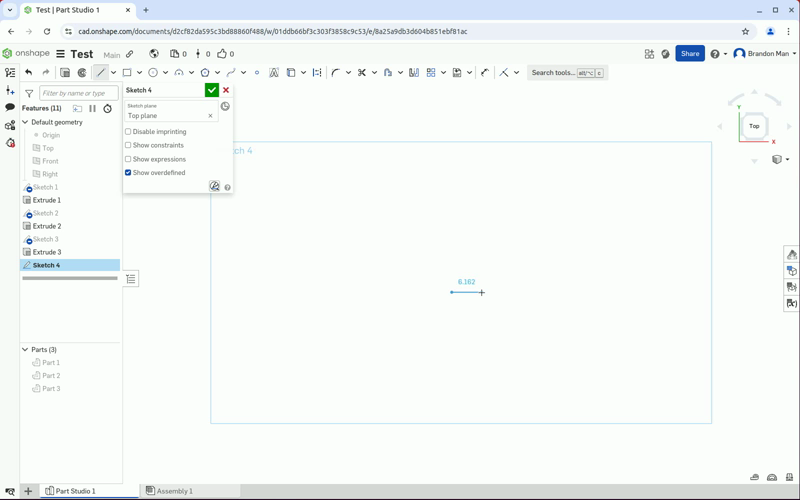
mouse_move(470, 292)
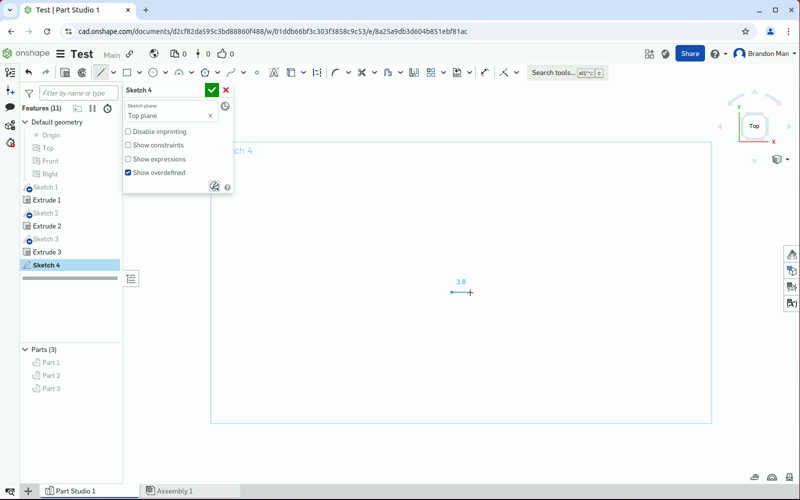
click(470, 292)
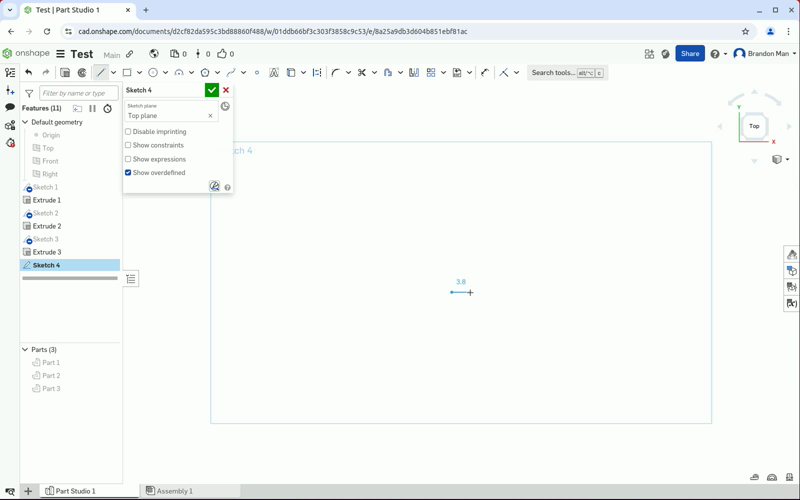
key_up(shift)
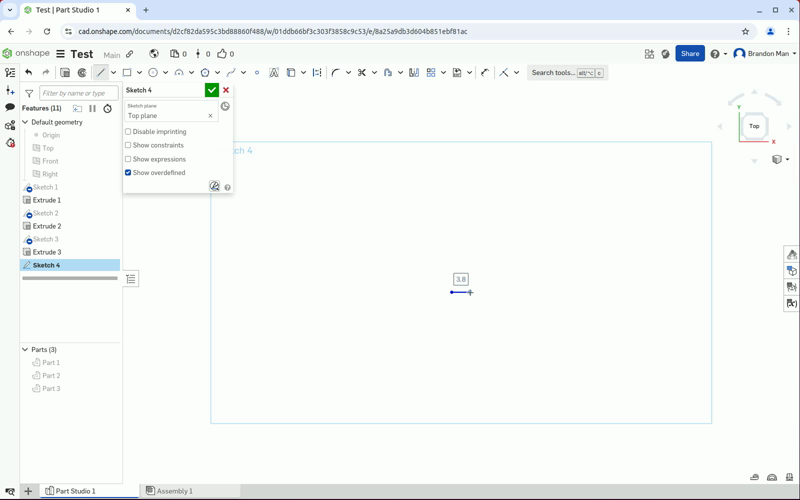
key(esc)
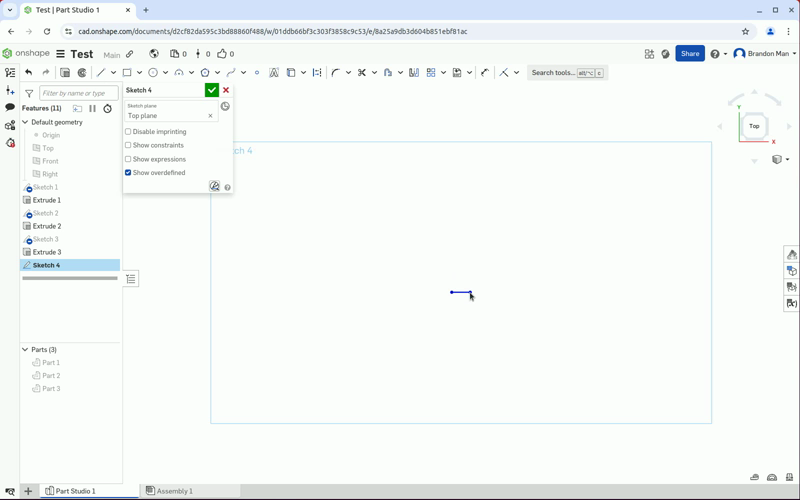
key(a)
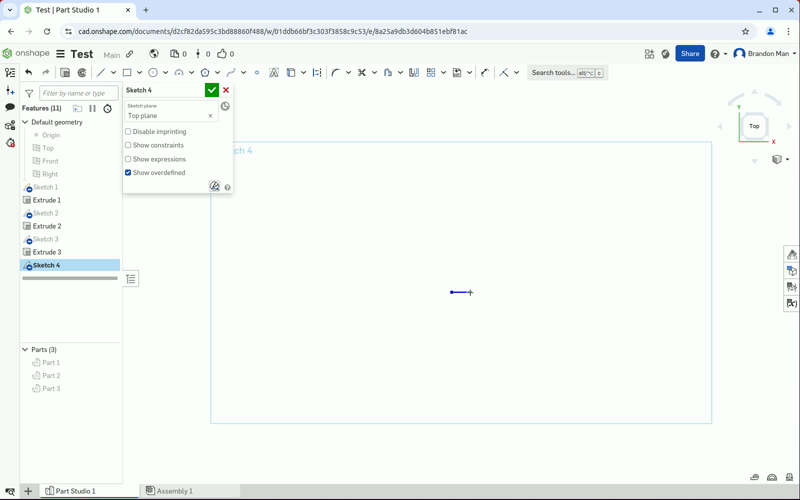
mouse_move(470, 292)
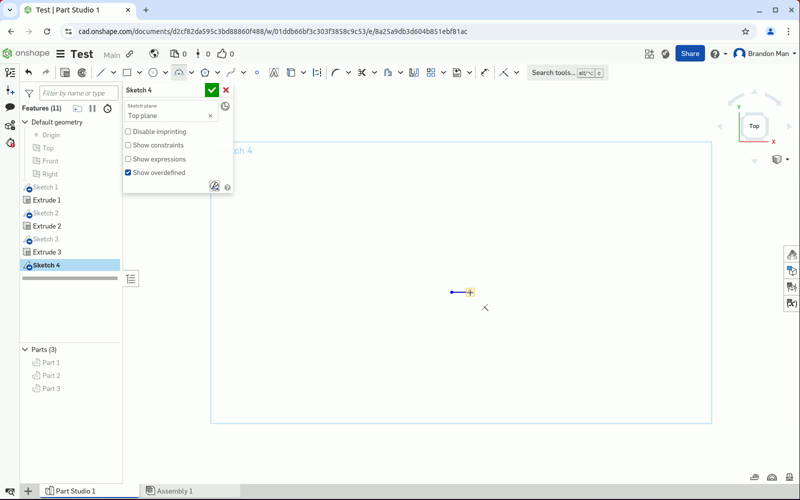
click(470, 292)
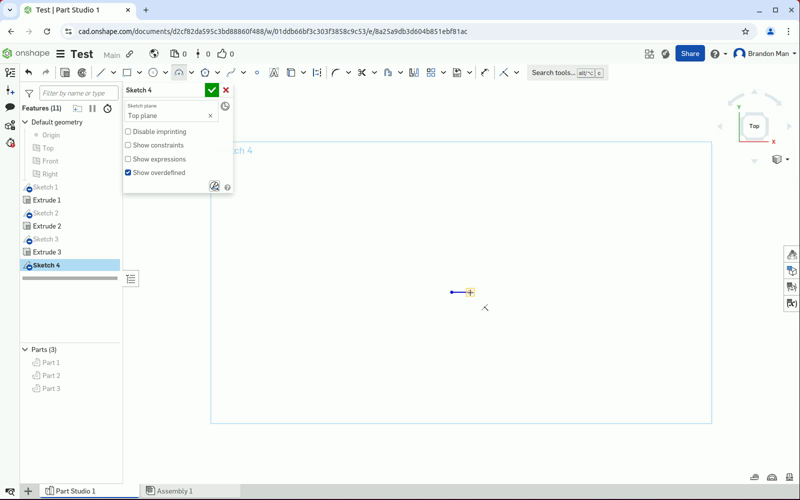
key_down(shift)
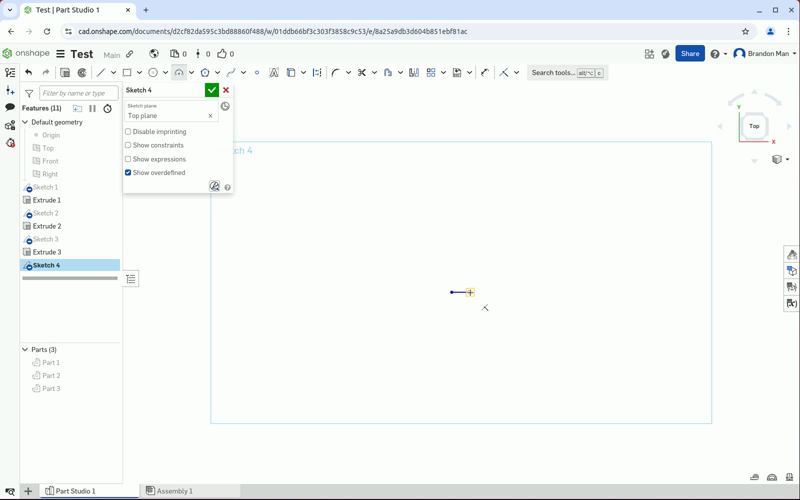
mouse_move(470, 272)
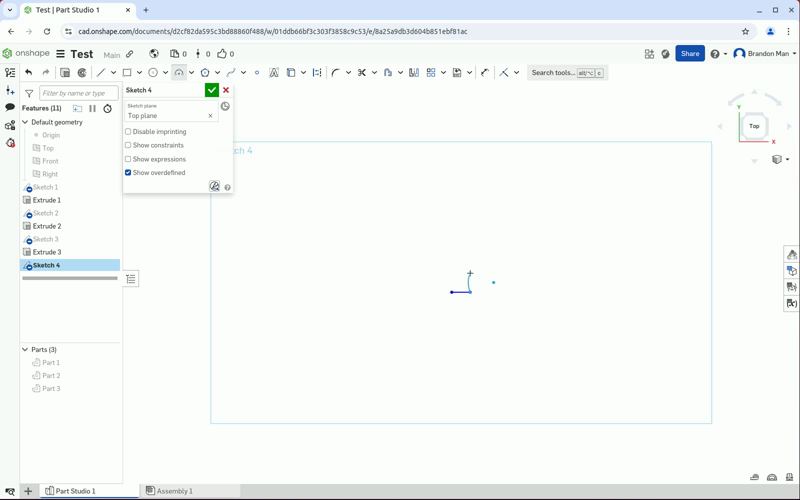
click(470, 272)
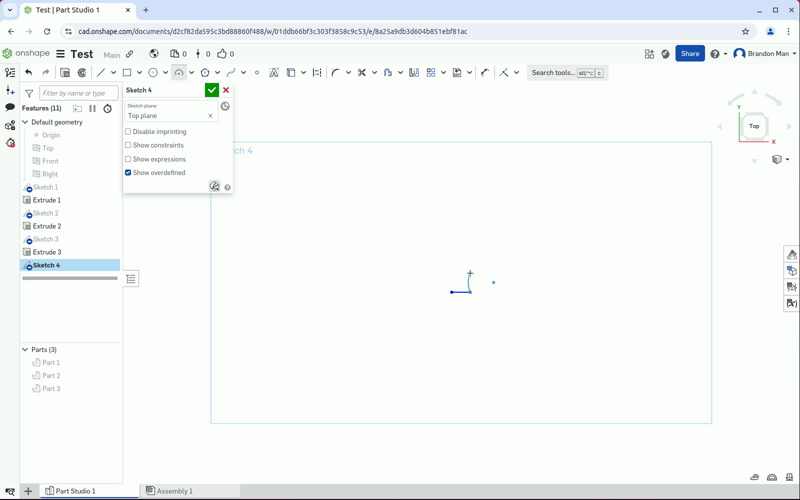
mouse_move(474, 282)
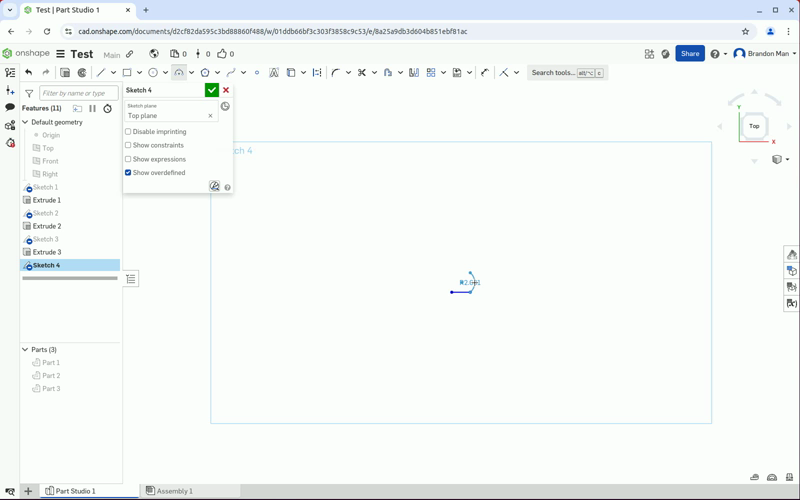
click(474, 282)
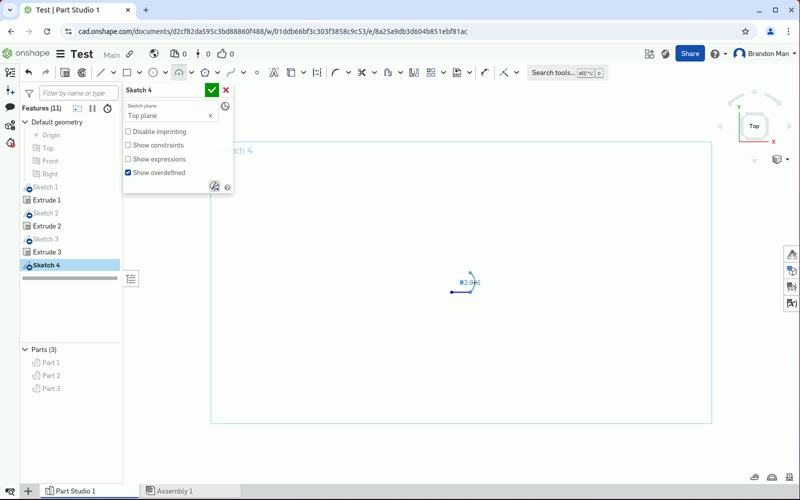
key_up(shift)
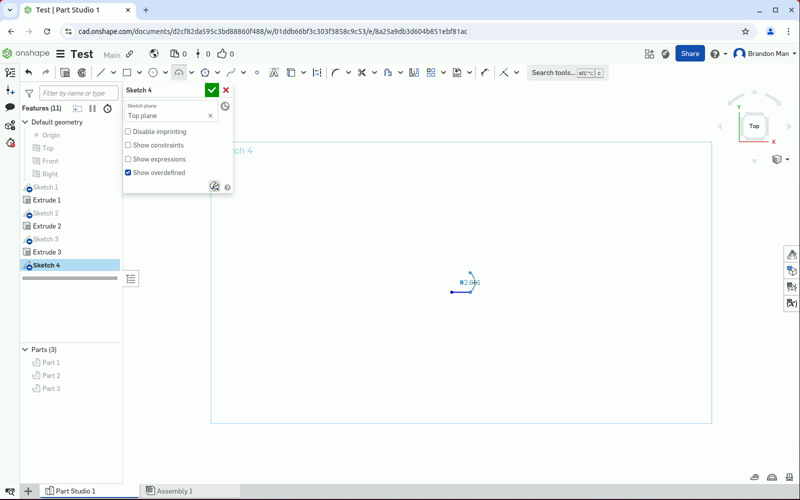
key(esc)
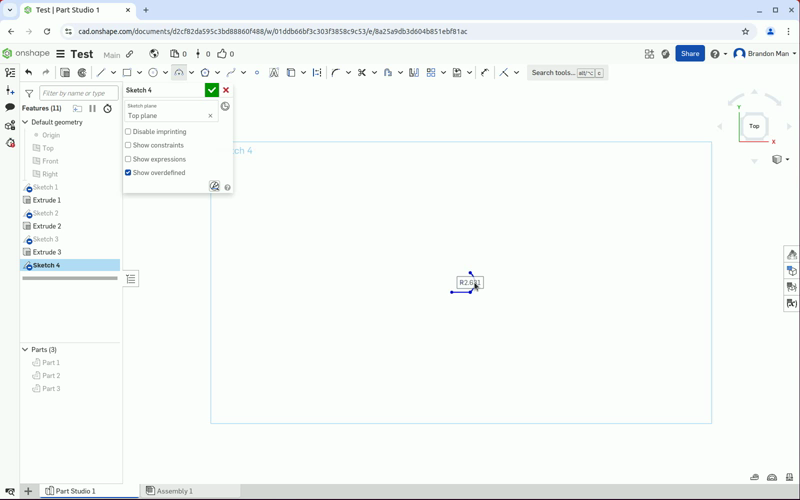
key(l)
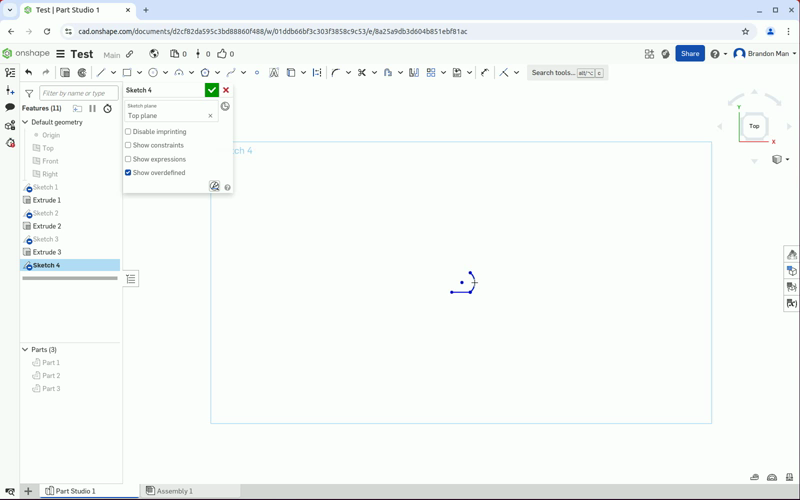
mouse_move(470, 272)
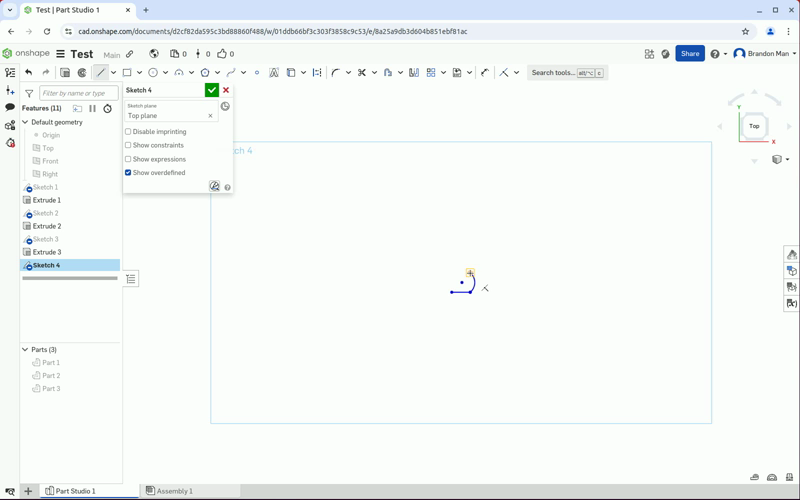
click(470, 272)
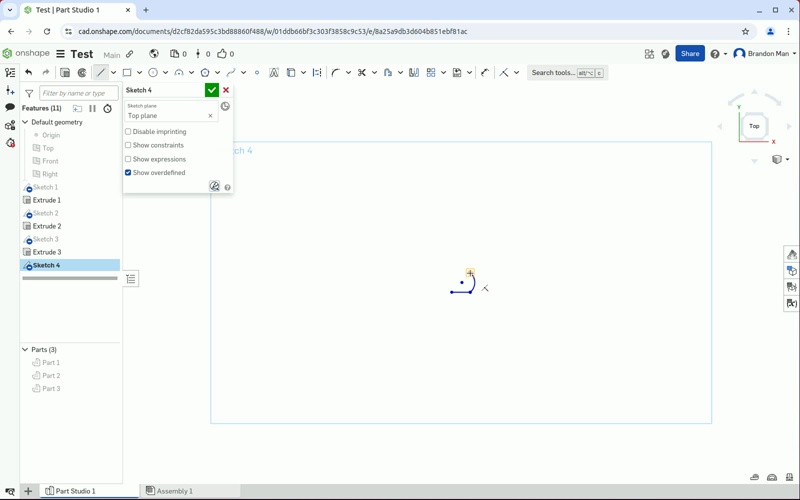
key_down(shift)
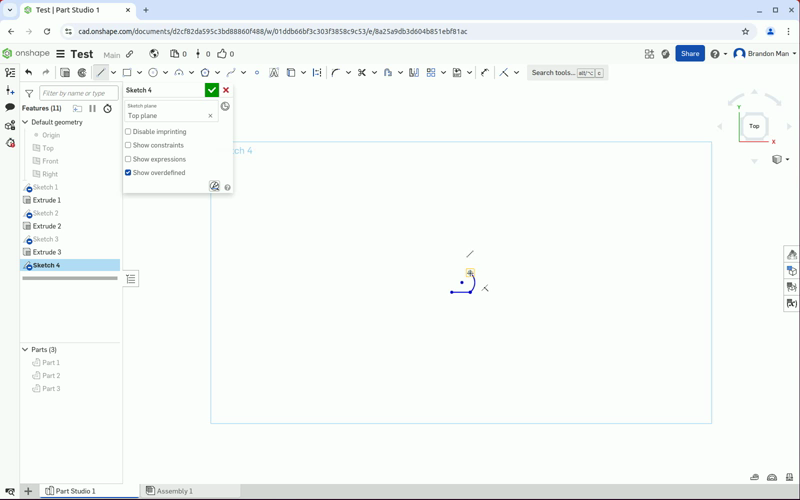
mouse_move(500, 272)
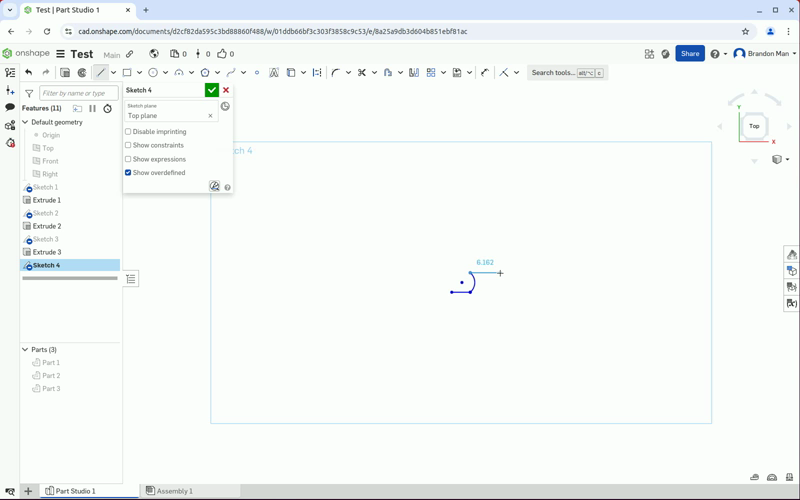
mouse_move(451, 272)
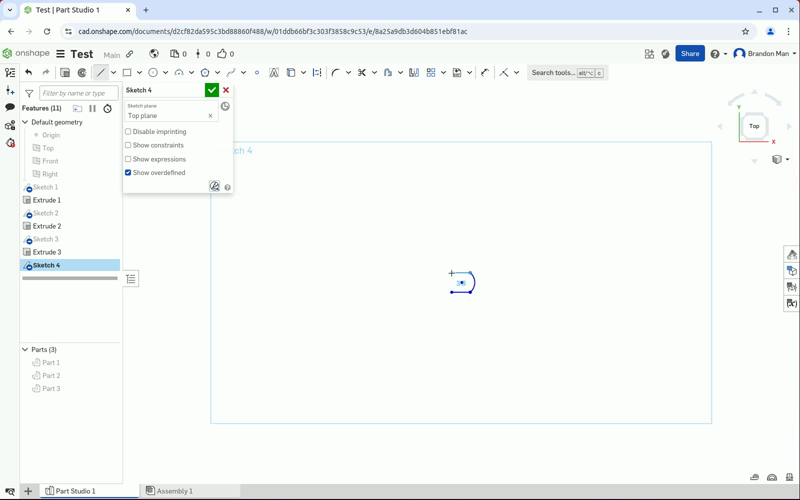
click(451, 272)
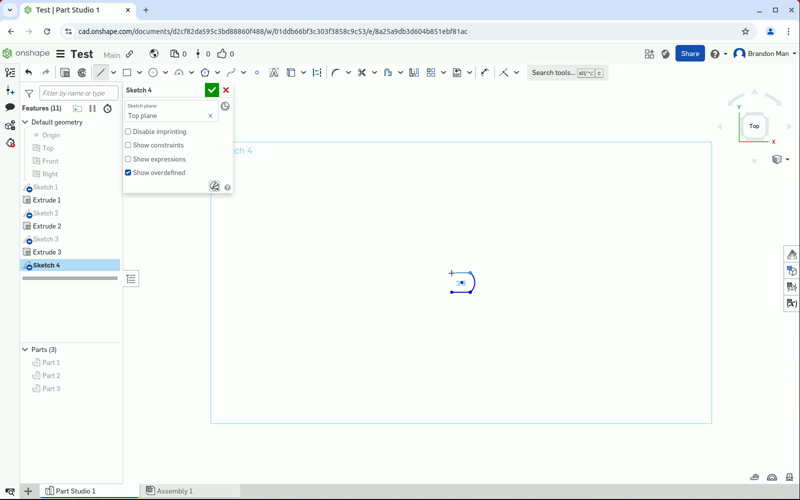
key_up(shift)
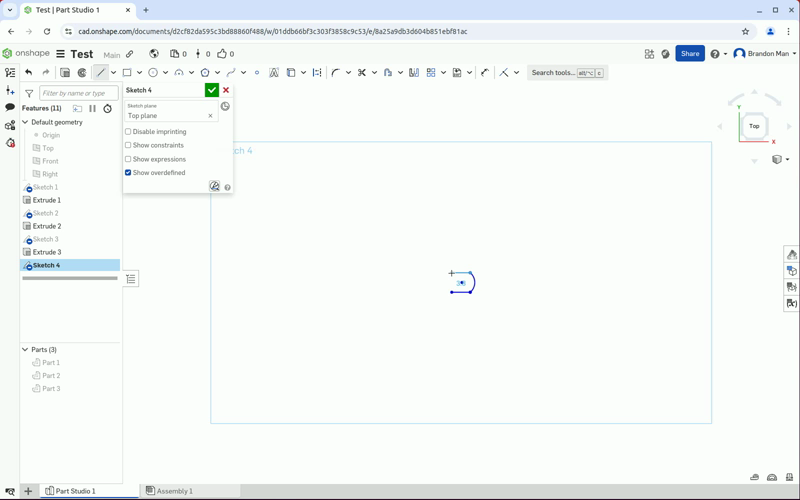
key(esc)
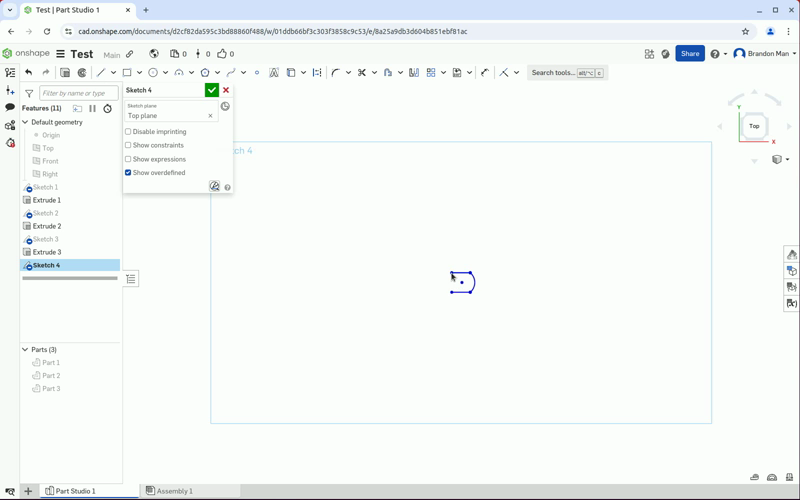
key(a)
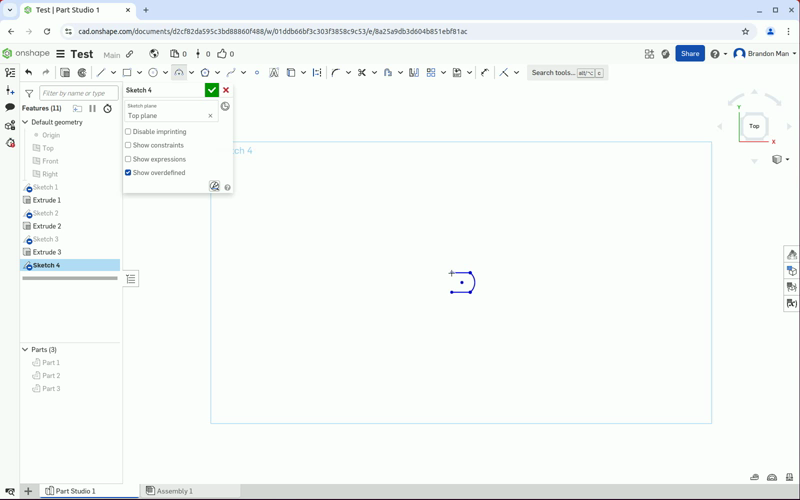
mouse_move(451, 272)
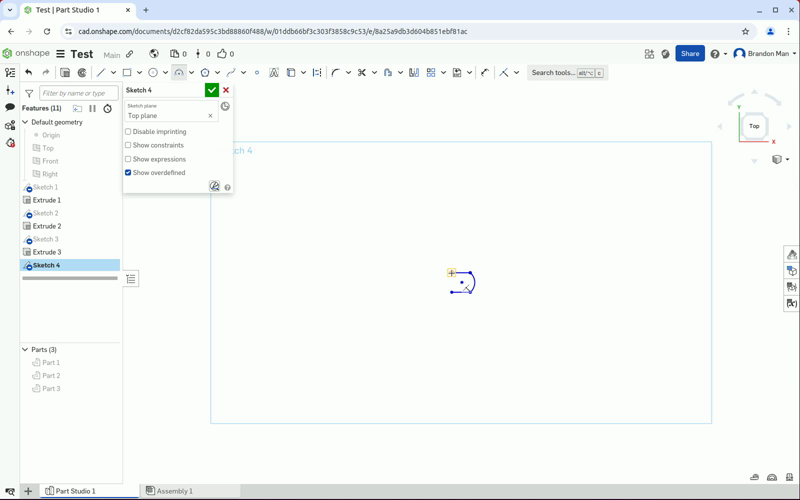
click(451, 272)
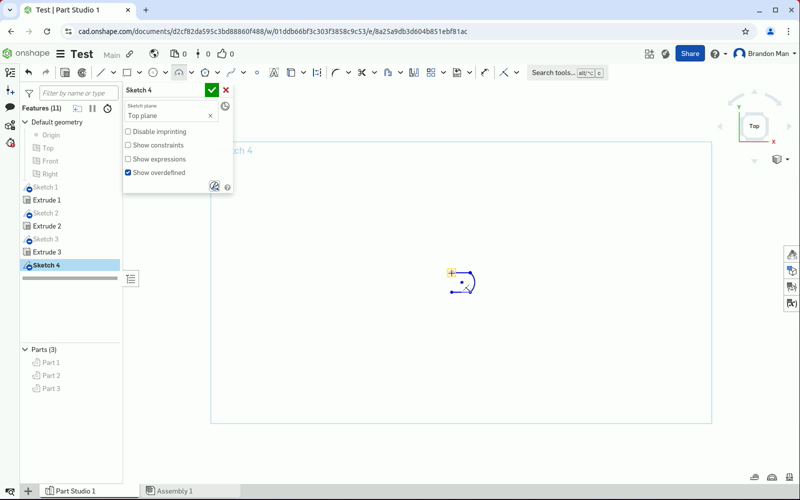
mouse_move(451, 292)
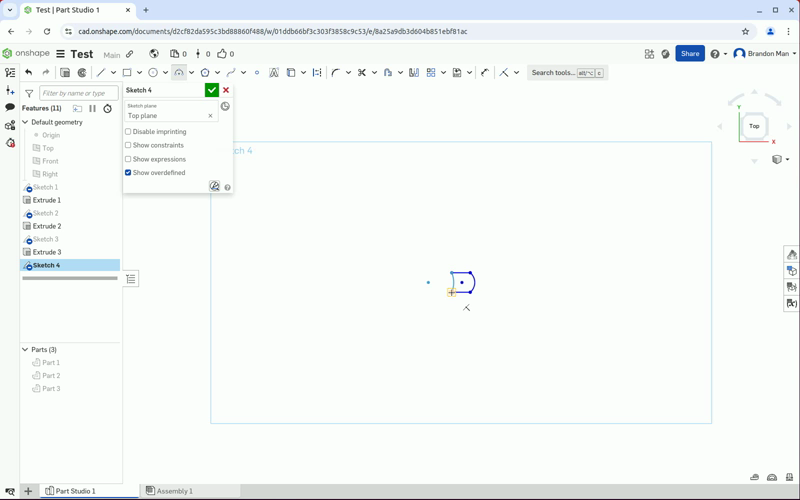
click(451, 292)
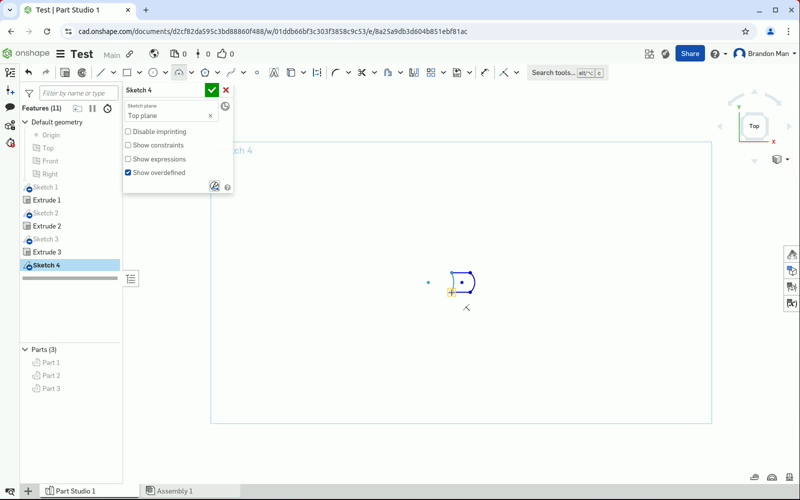
key_down(shift)
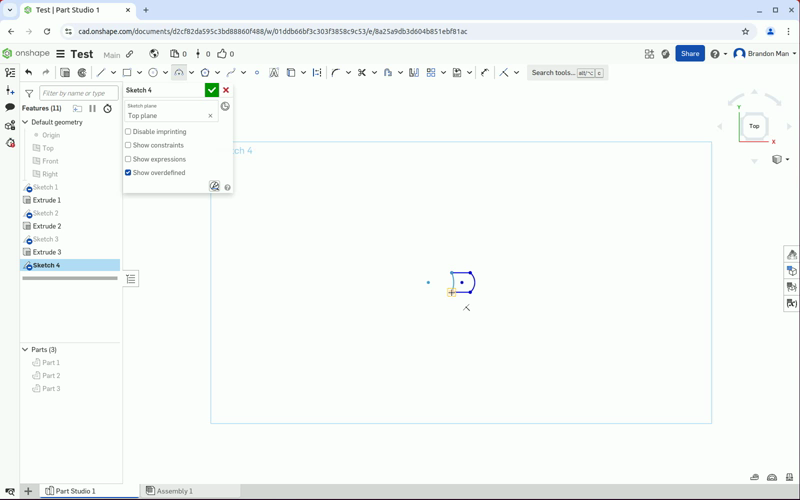
mouse_move(447, 282)
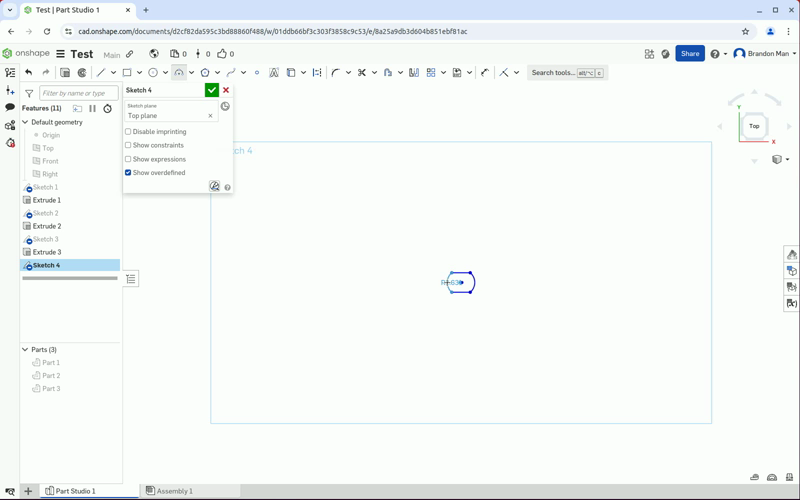
click(447, 282)
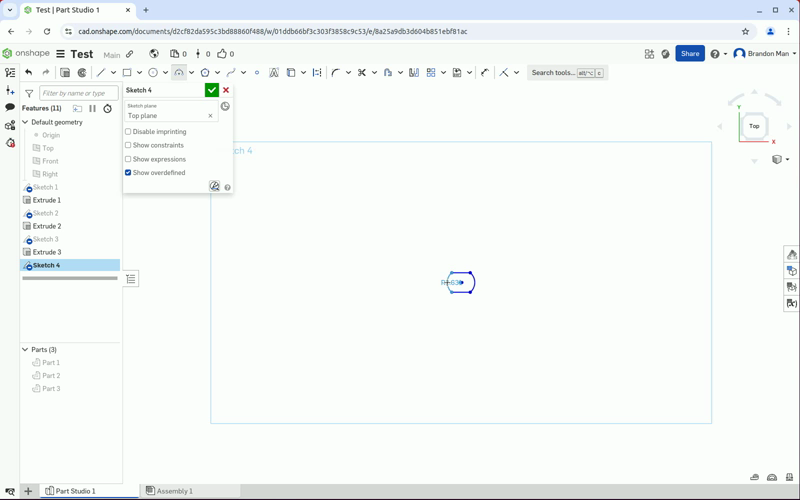
key_up(shift)
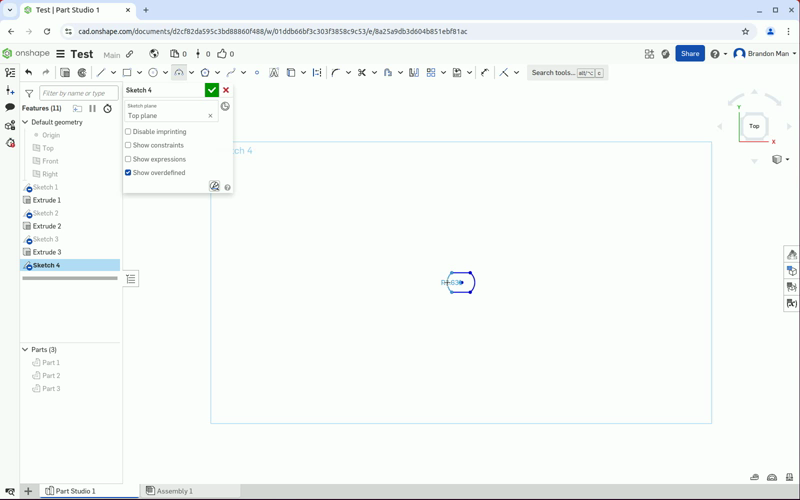
key(esc)
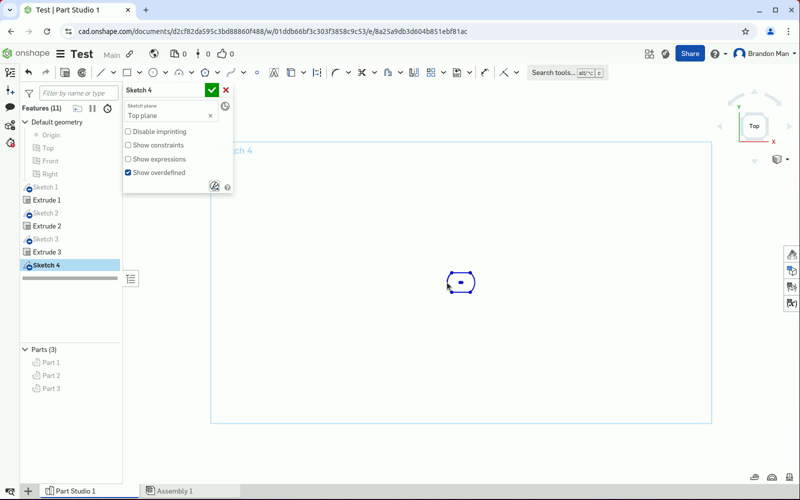
key(c)
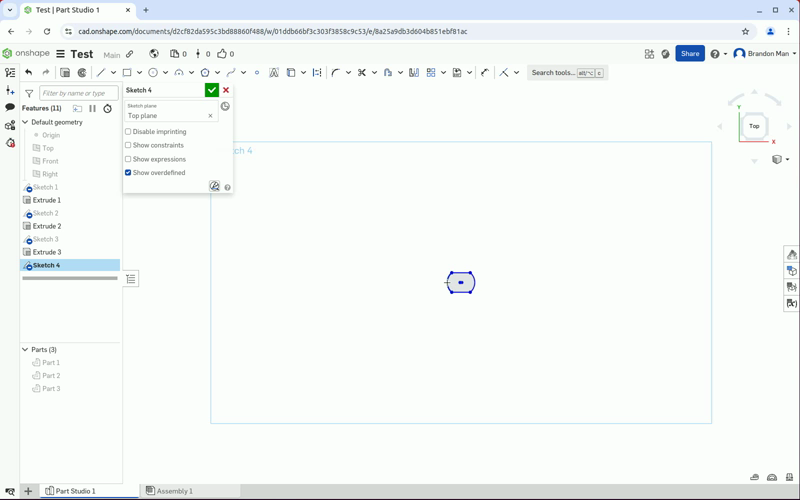
key_down(shift)
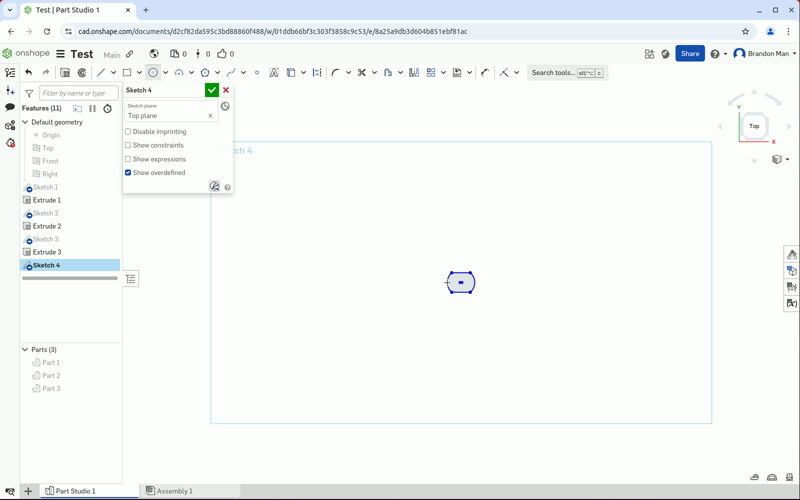
mouse_move(461, 282)
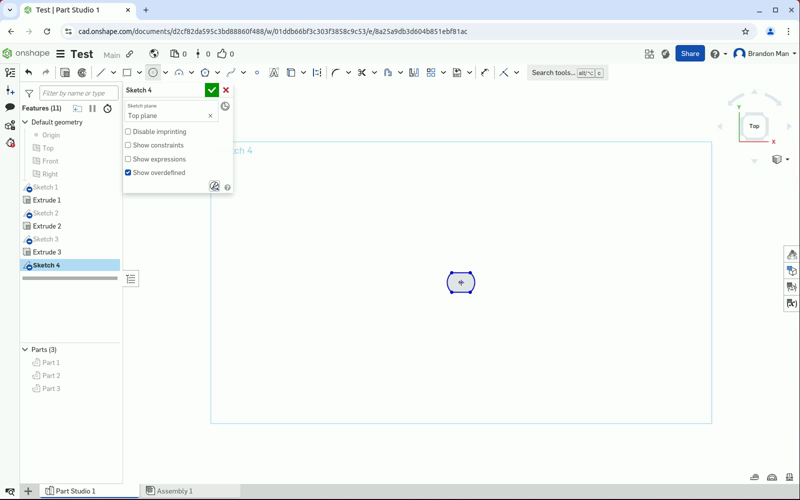
click(461, 282)
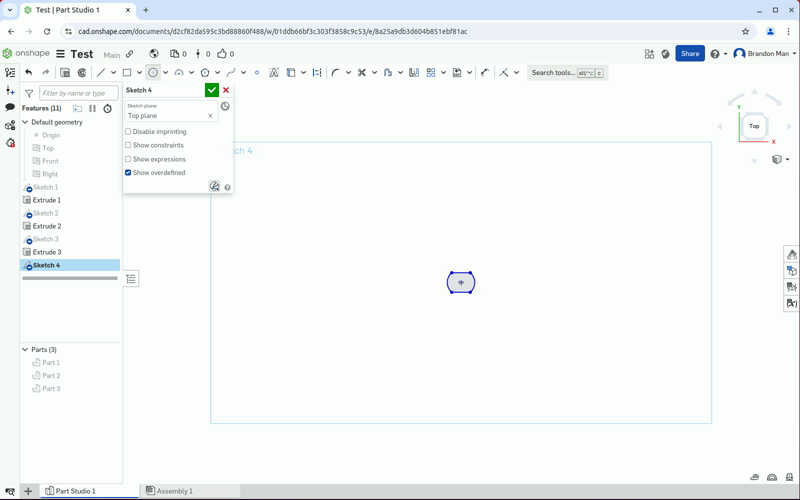
key_up(shift)
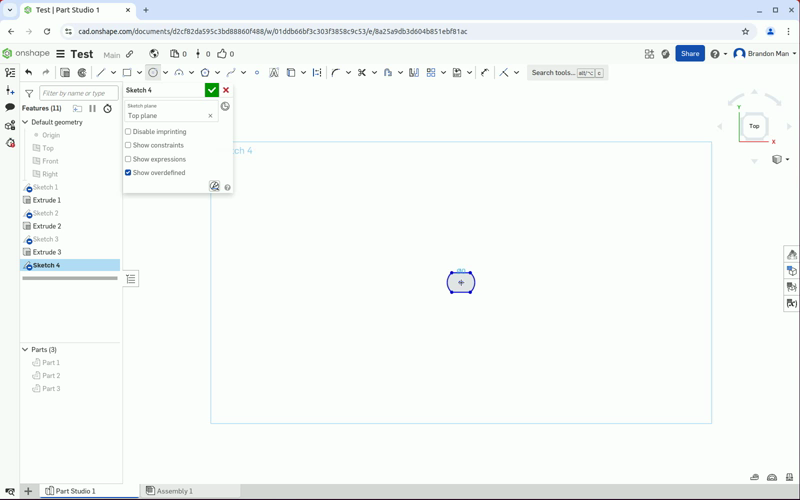
mouse_move(464, 282)
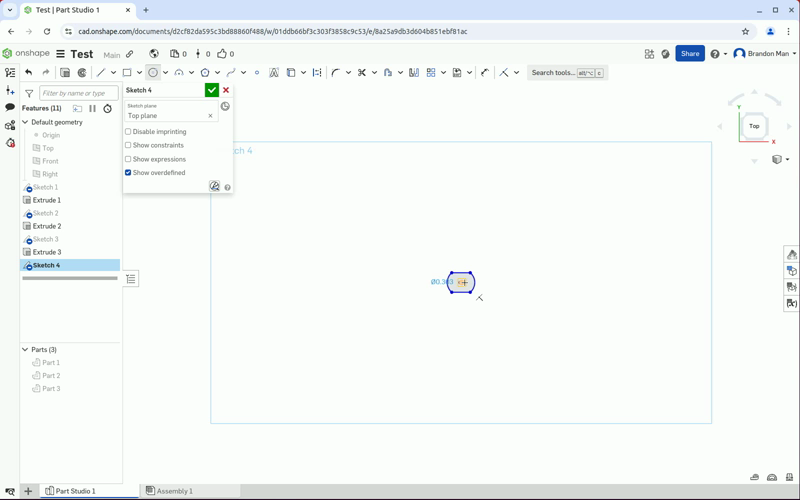
scroll(6)
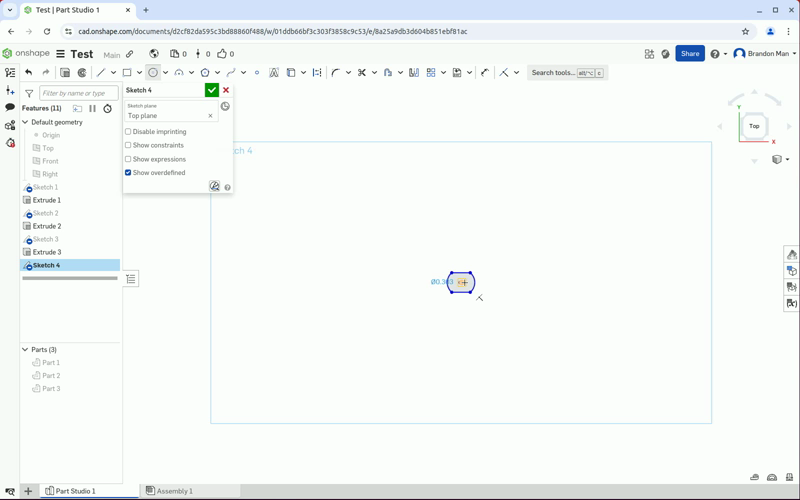
scroll(6)
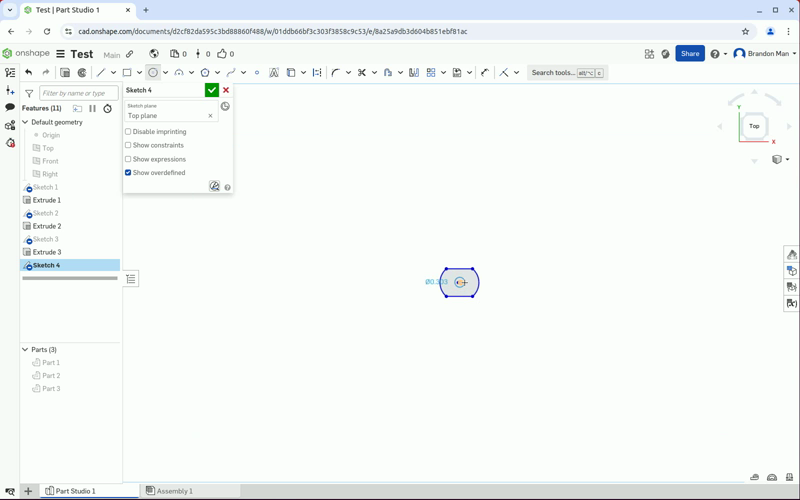
scroll(6)
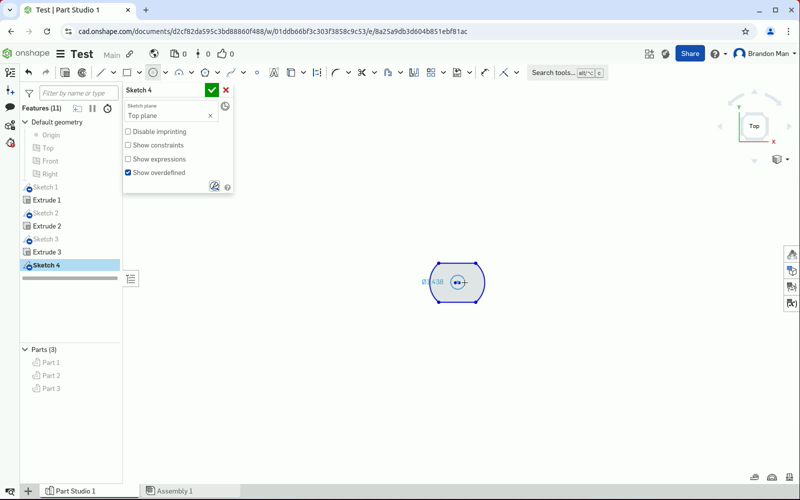
scroll(6)
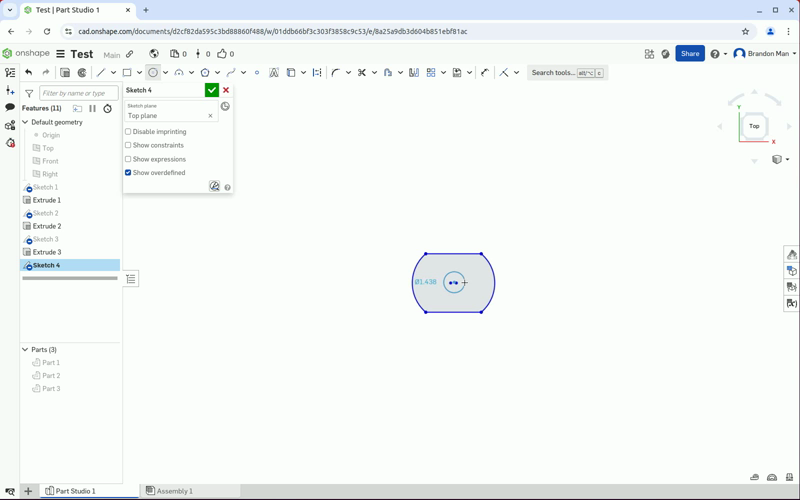
scroll(6)
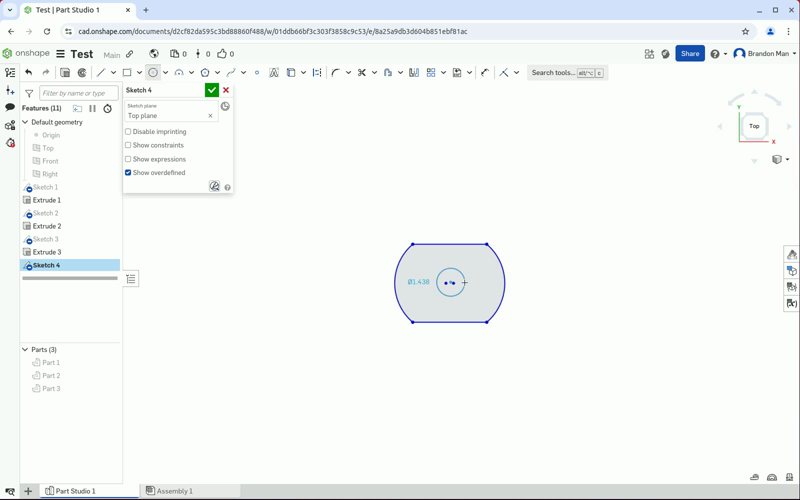
scroll(6)
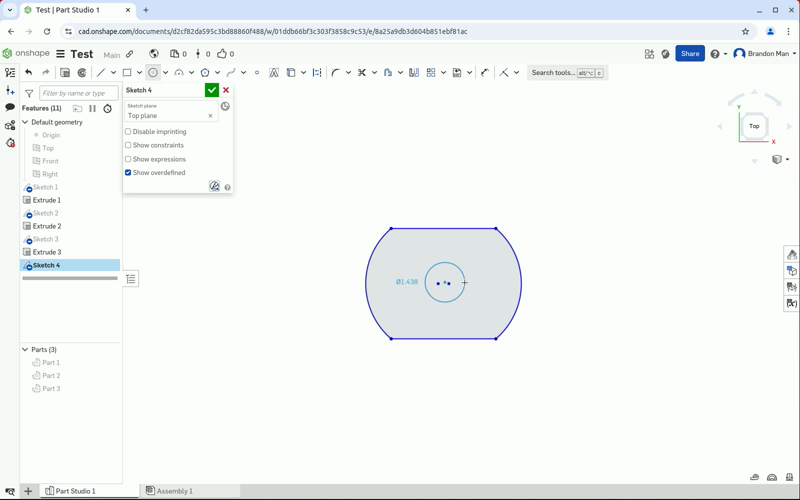
scroll(6)
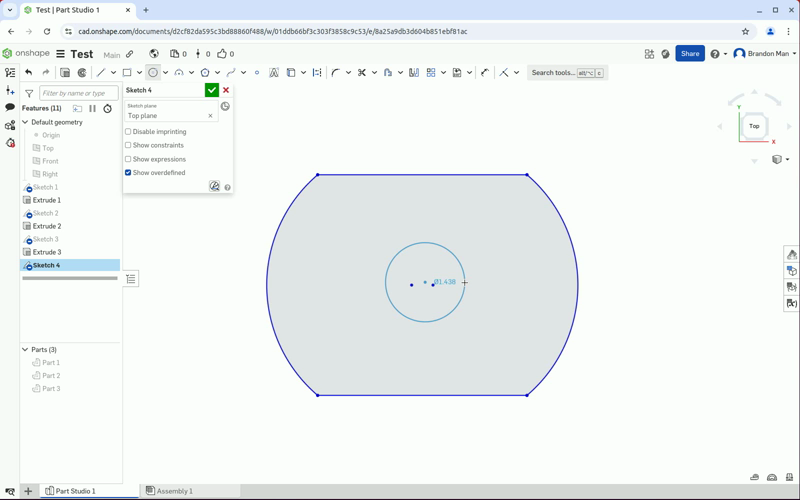
click(464, 282)
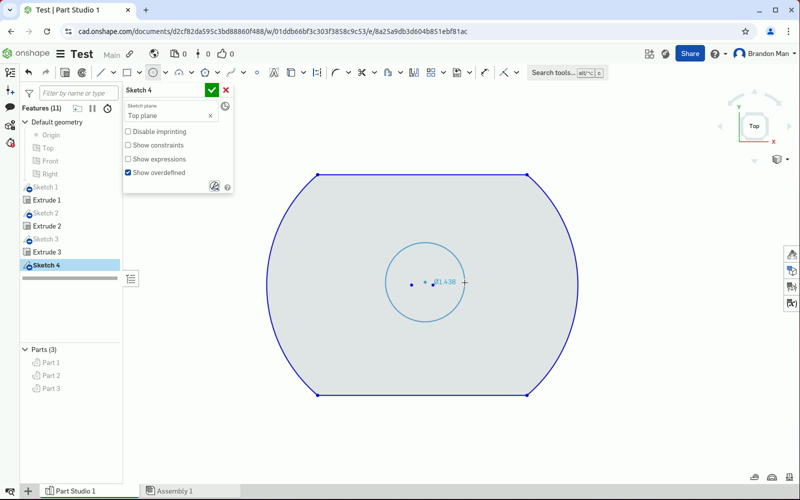
scroll(-6)
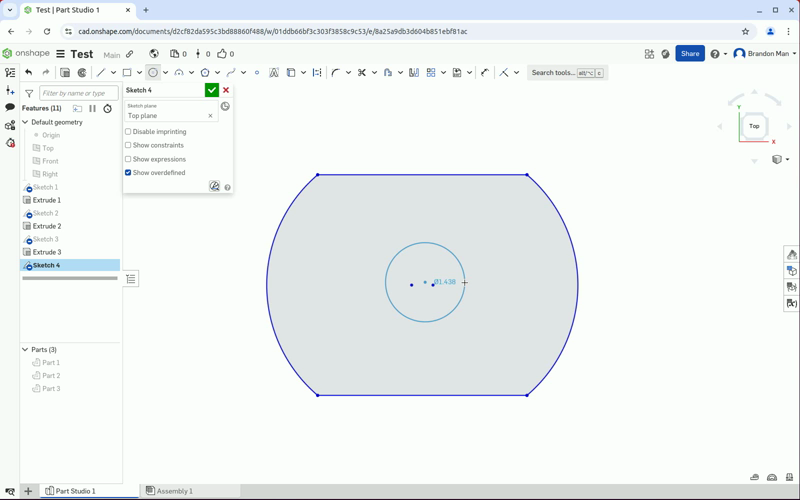
scroll(-6)
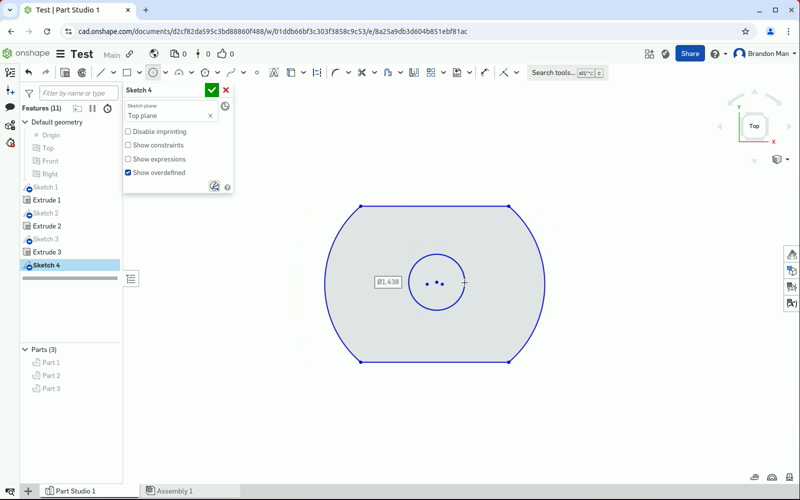
scroll(-6)
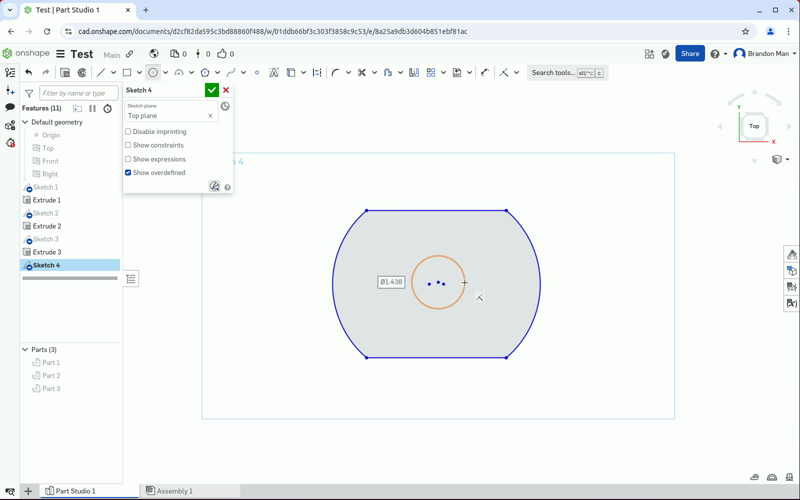
scroll(-6)
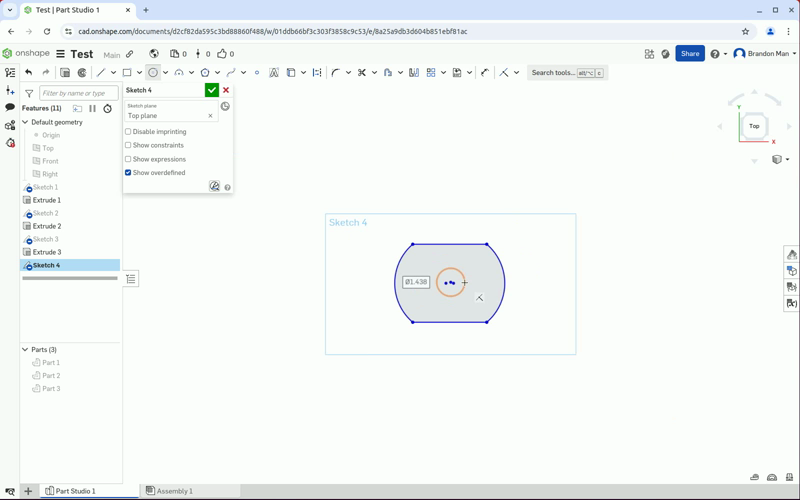
scroll(-6)
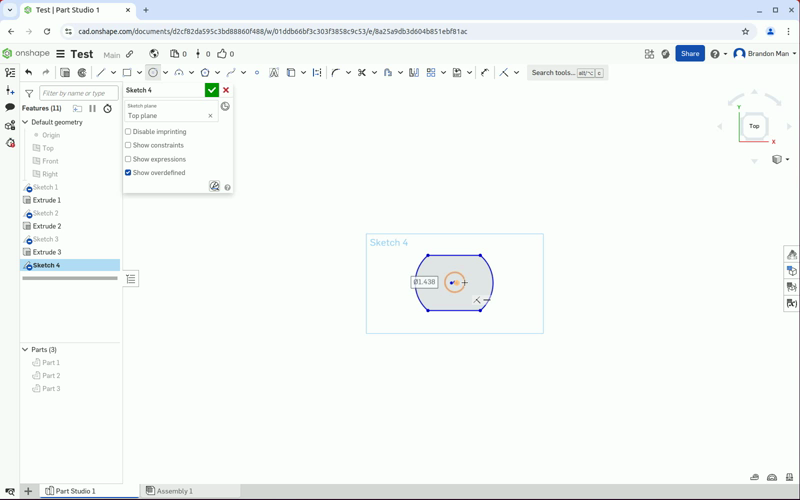
scroll(-6)
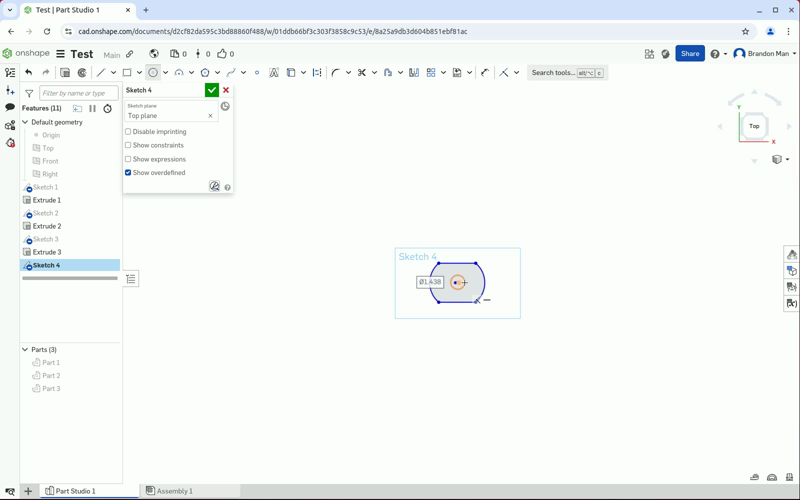
scroll(-6)
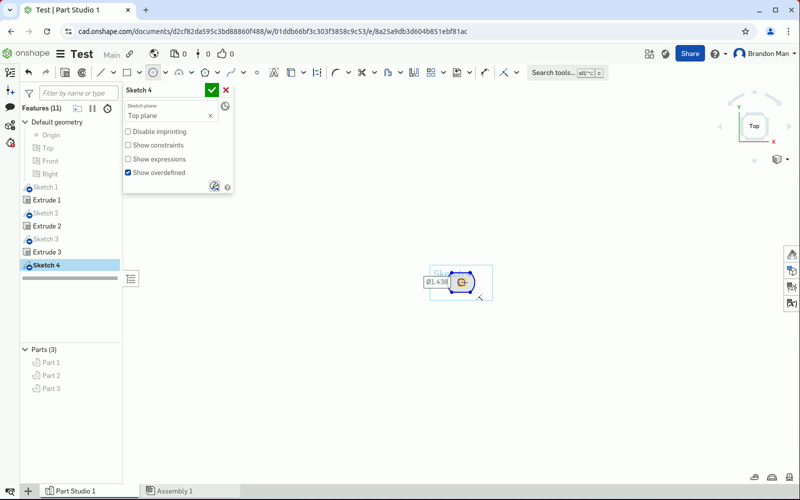
key(esc)
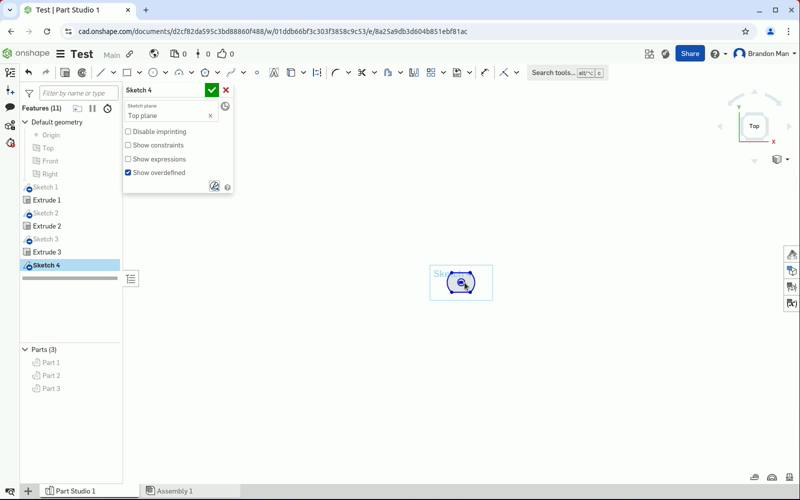
mouse_move(459, 273)
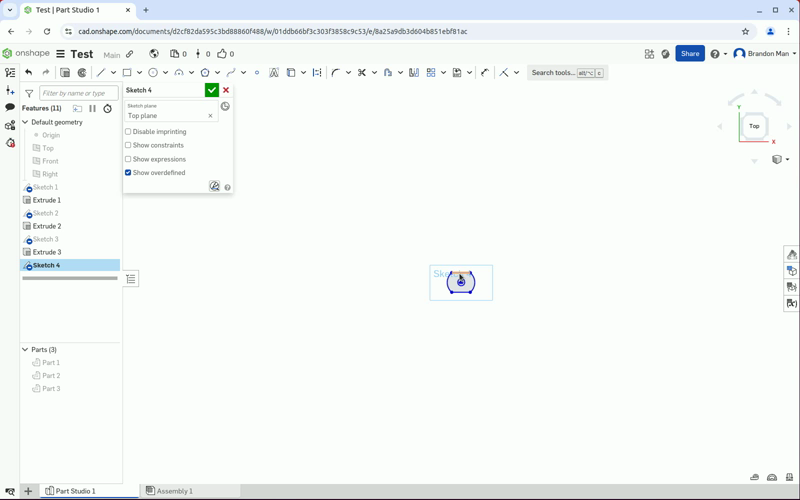
scroll(6)
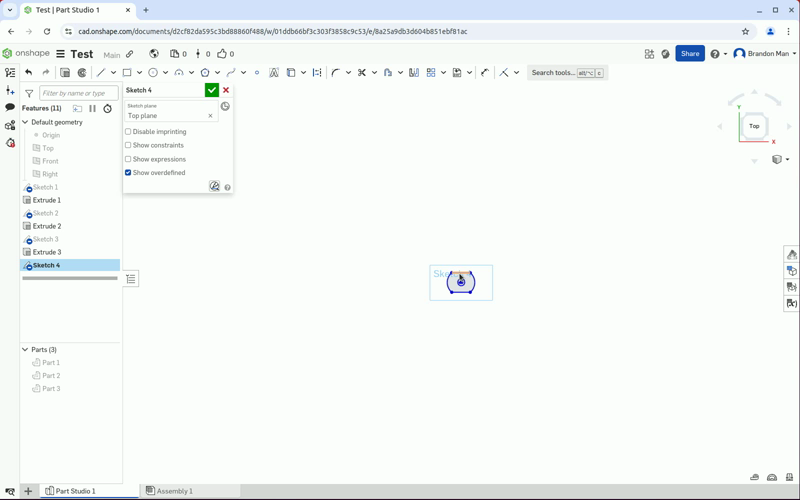
scroll(6)
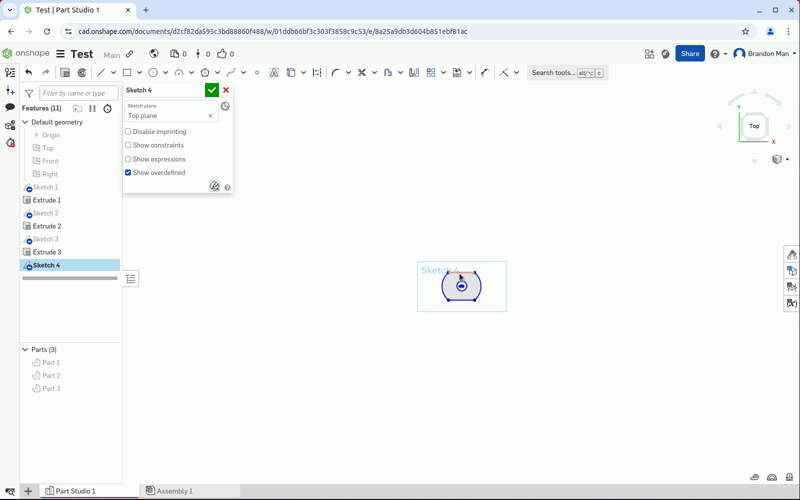
scroll(6)
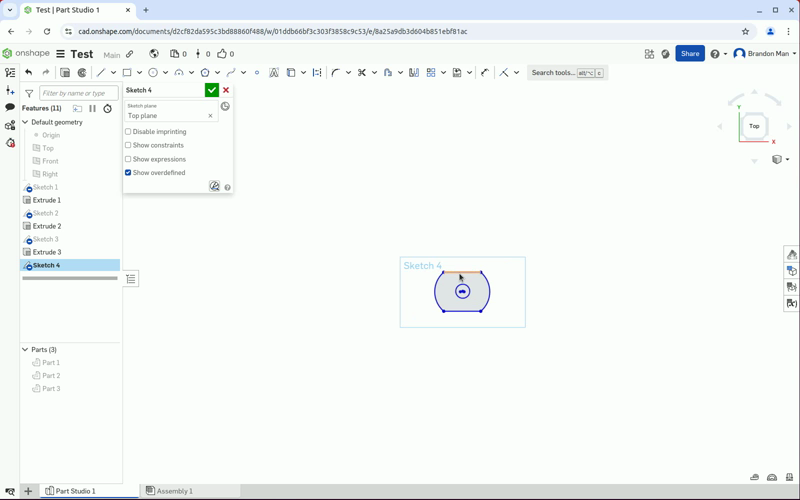
scroll(6)
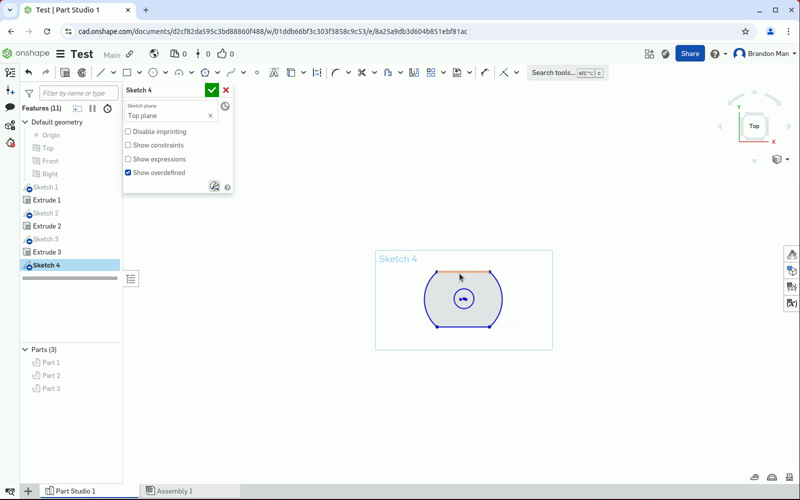
scroll(6)
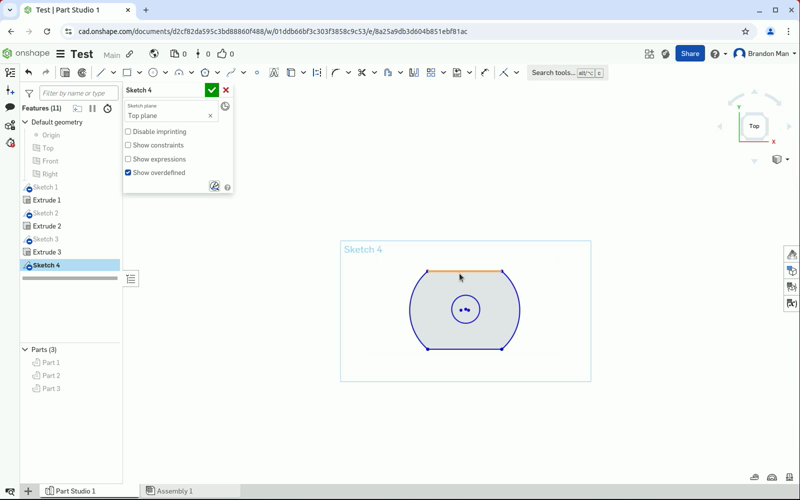
scroll(6)
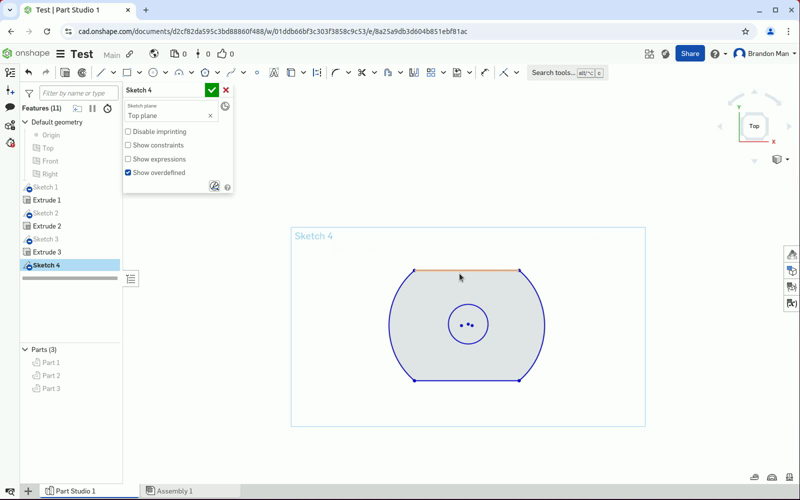
scroll(6)
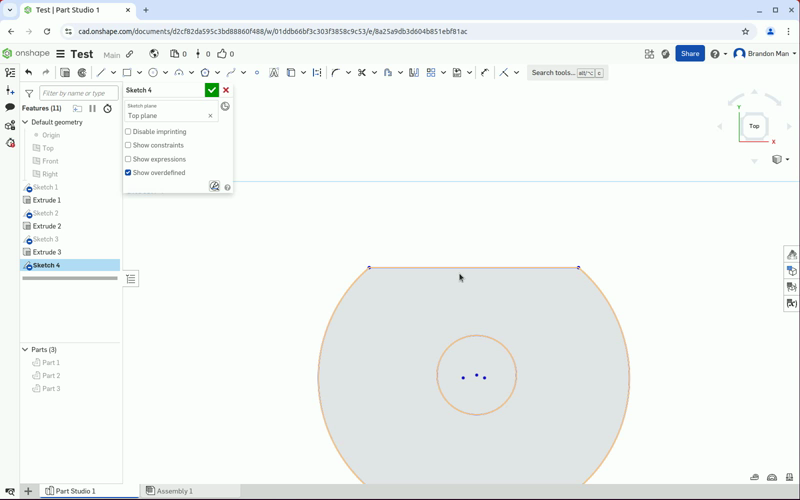
click(459, 273)
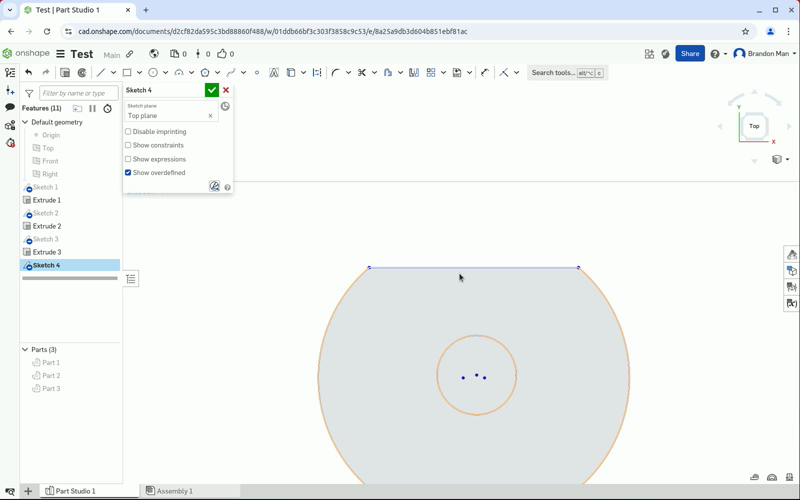
scroll(-6)
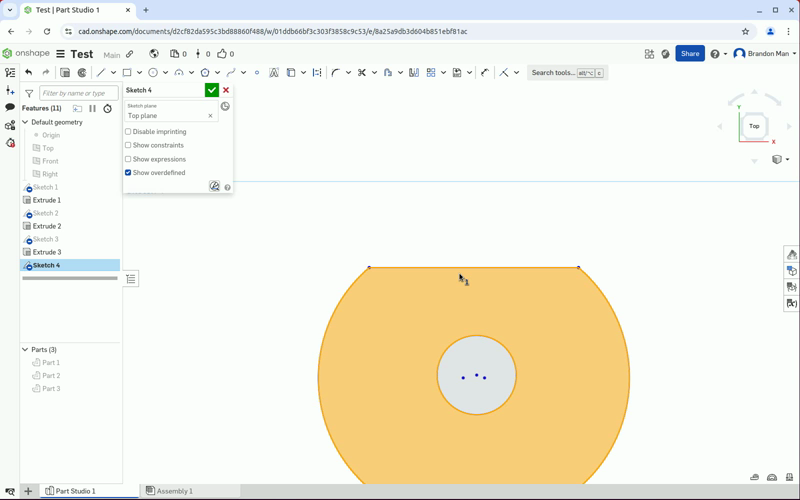
scroll(-6)
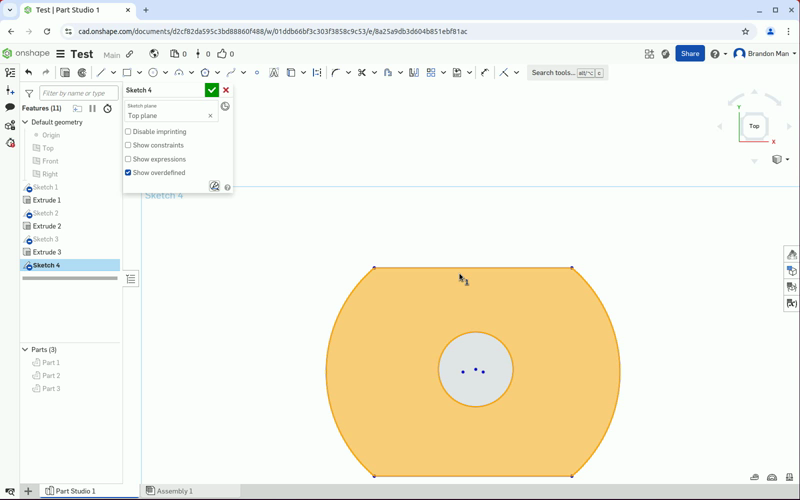
scroll(-6)
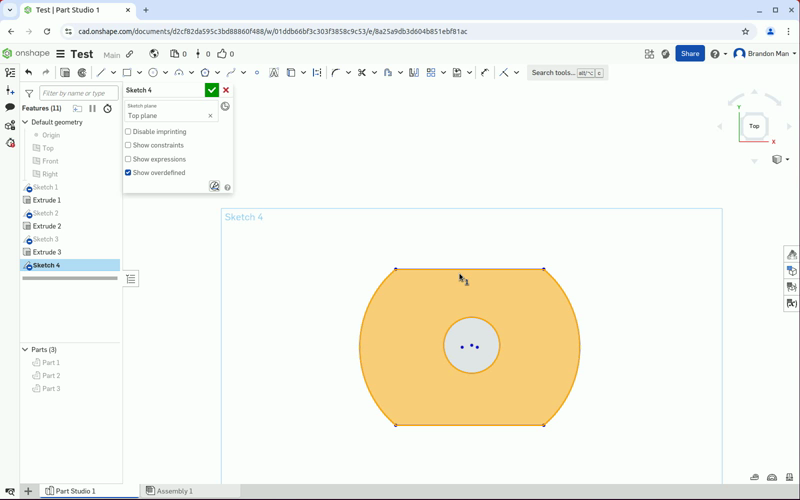
scroll(-6)
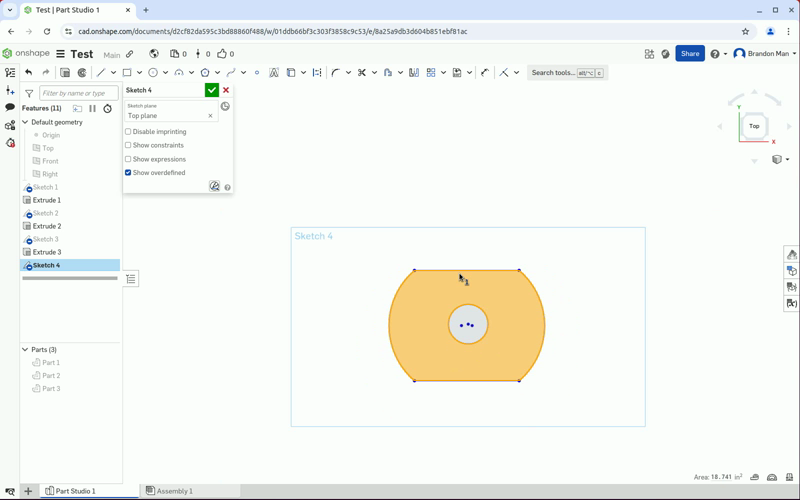
scroll(-6)
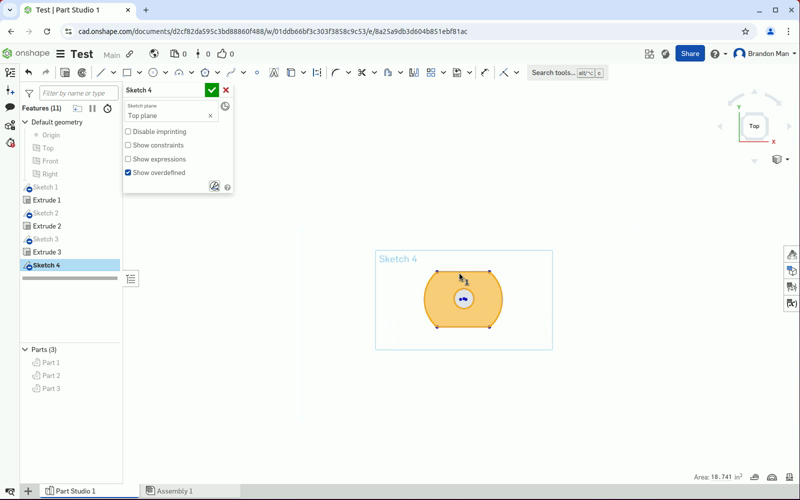
scroll(-6)
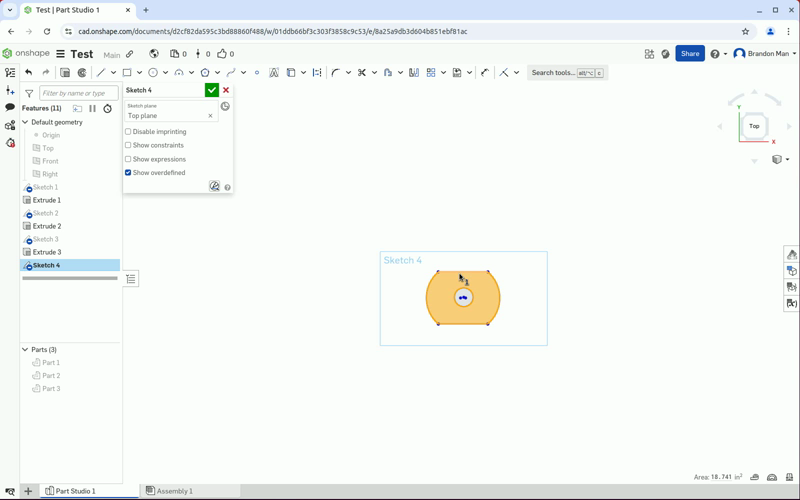
scroll(-6)
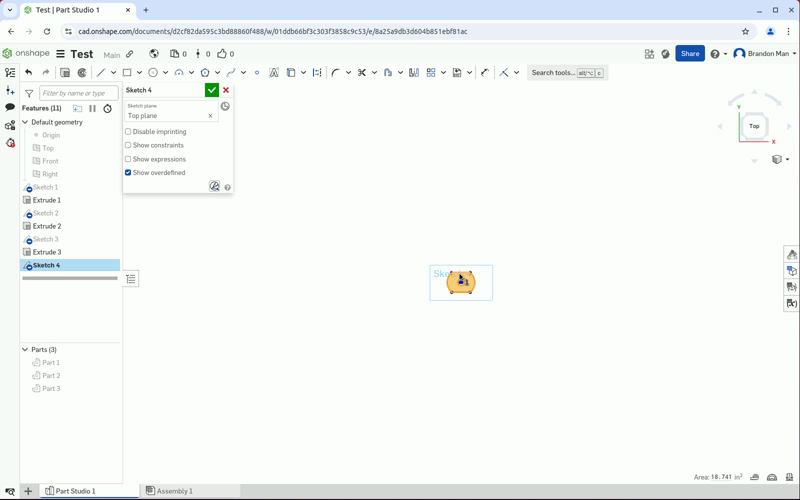
mouse_move(73, 352)
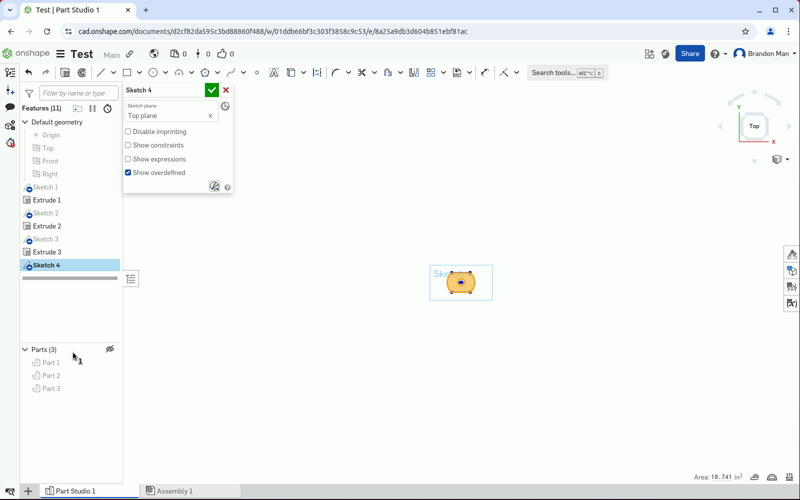
key(shift+y)
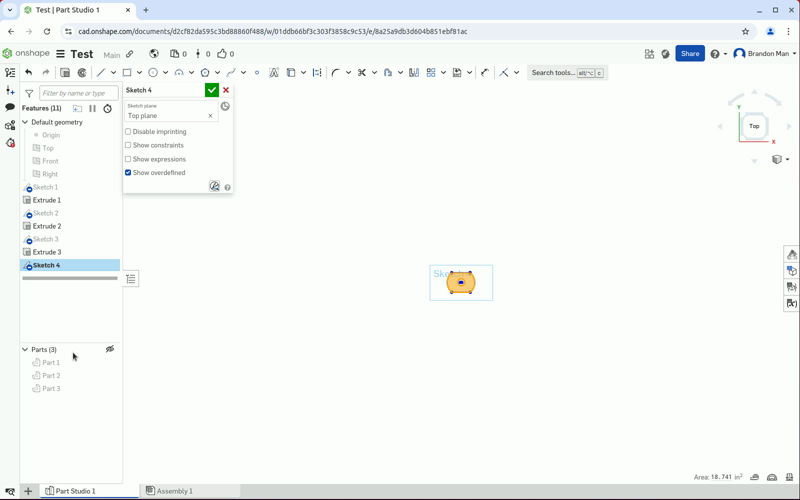
key(shift+e)
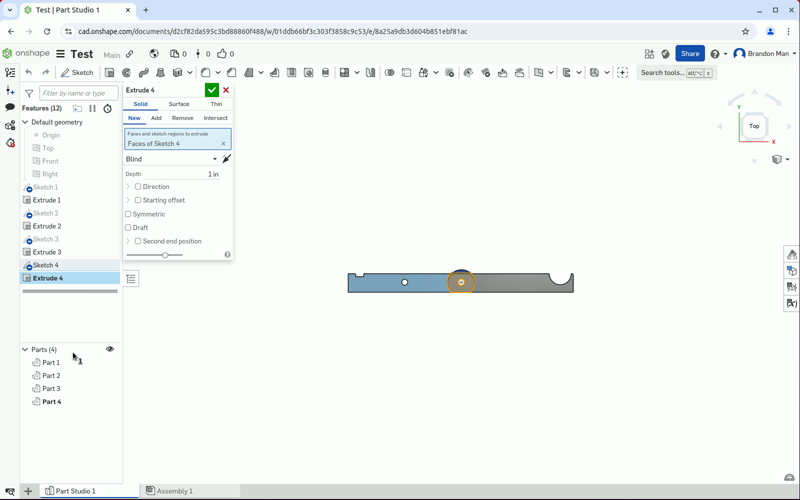
mouse_move(143, 106)
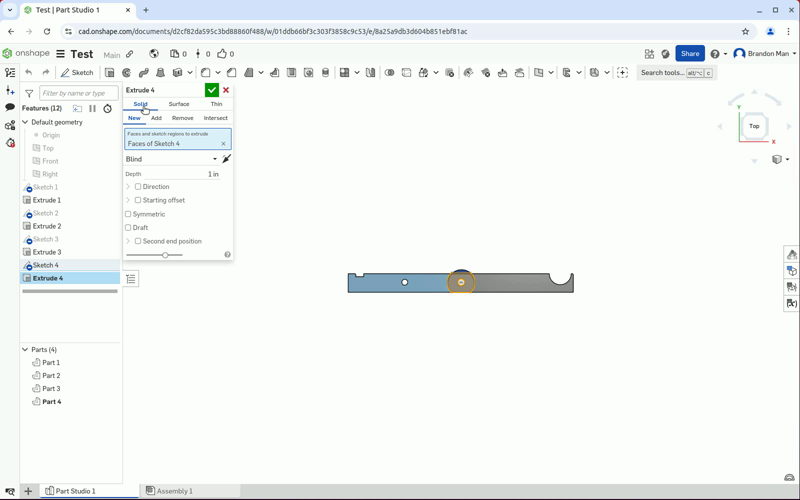
click(143, 106)
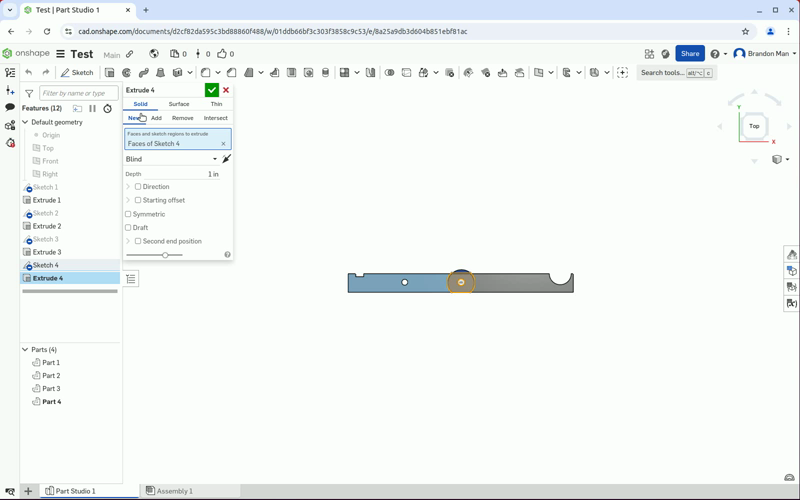
mouse_move(137, 120)
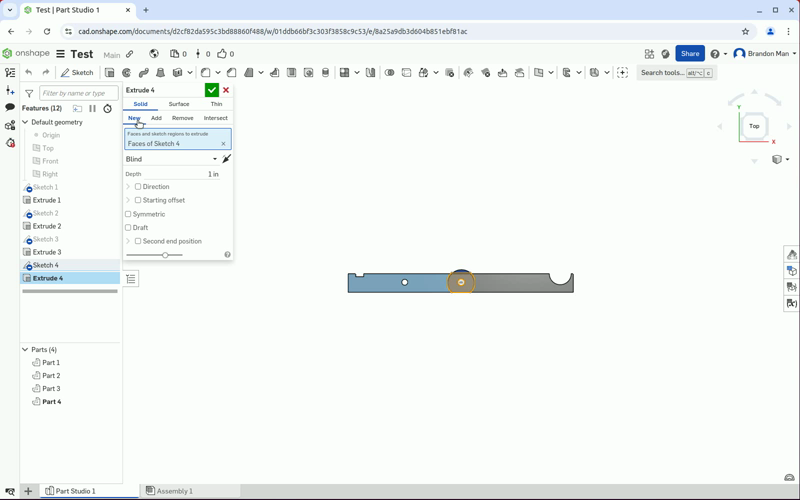
click(137, 120)
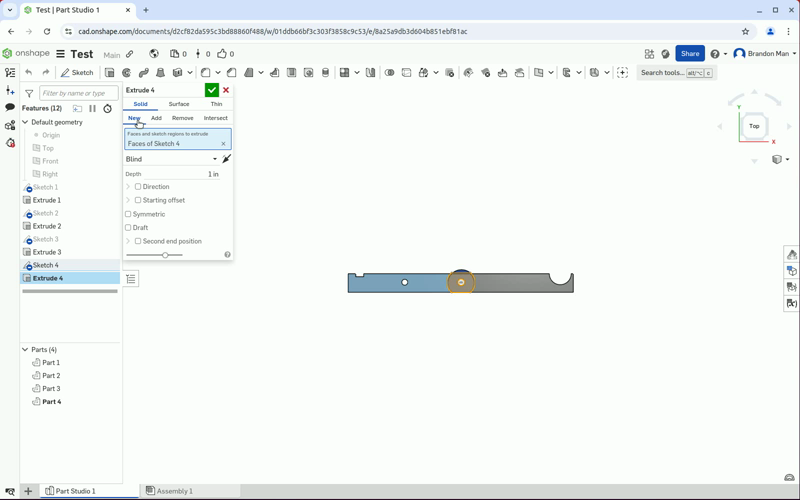
key(tab, 4)
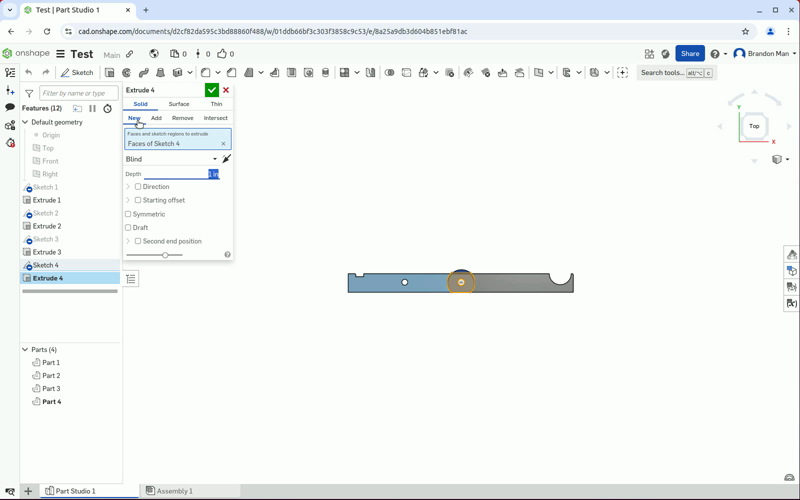
text(1.204)
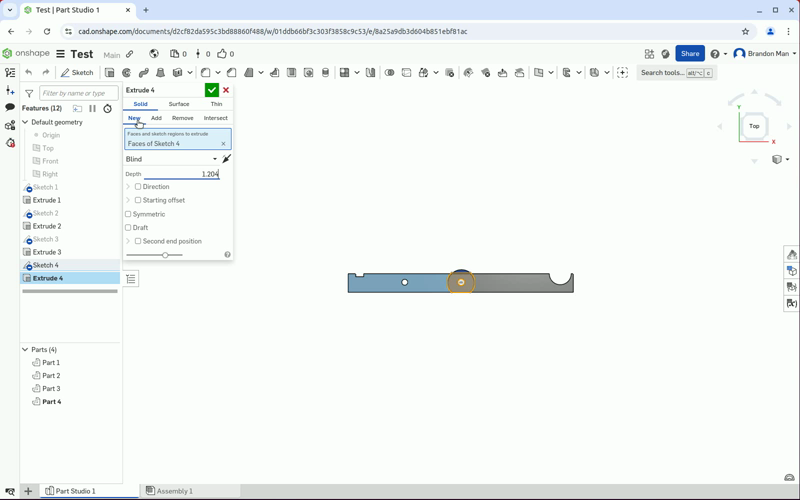
key(enter)
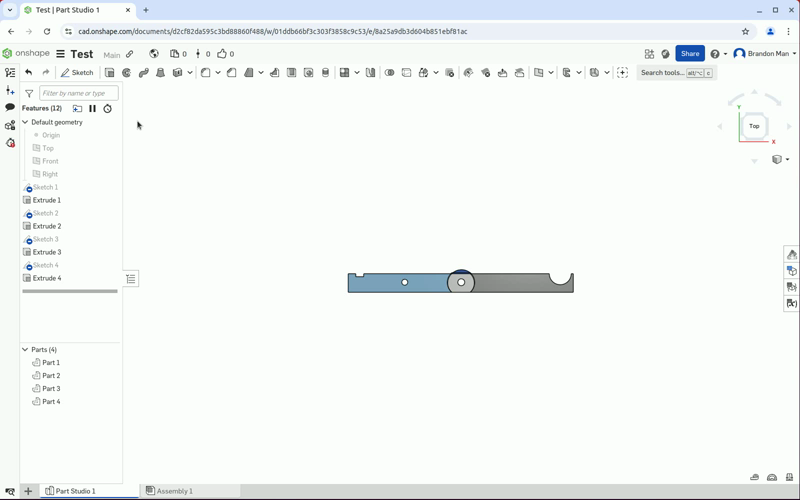
key(shift+h)
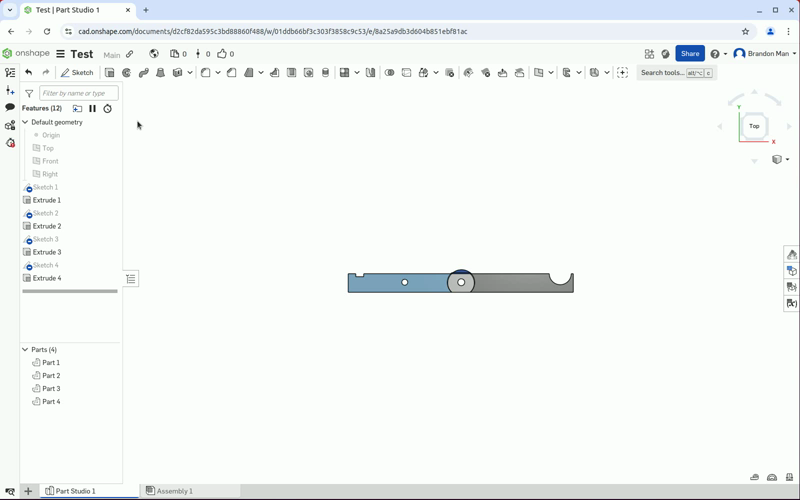
key(shift+h)
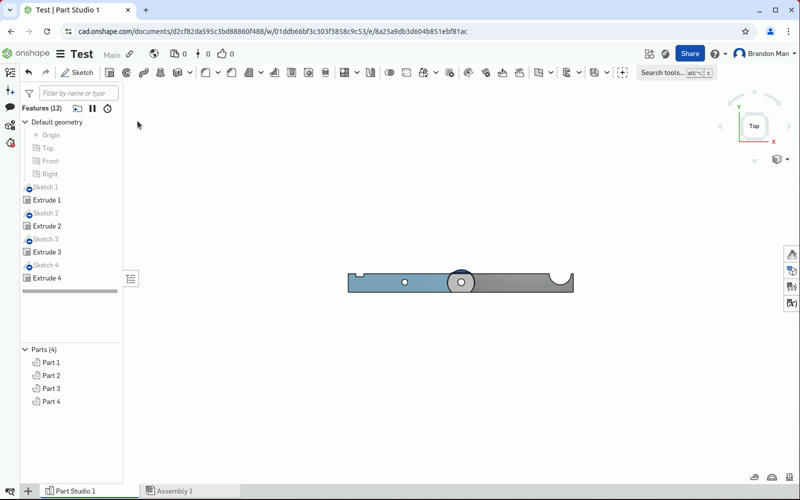
mouse_move(73, 189)
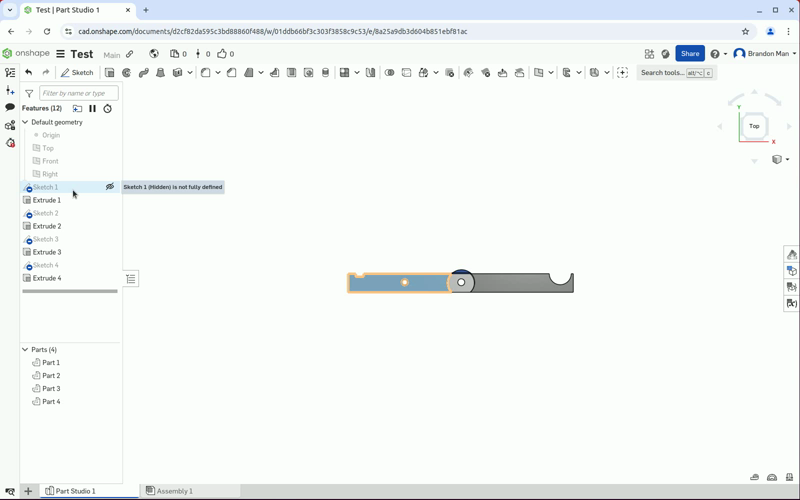
click(73, 189)
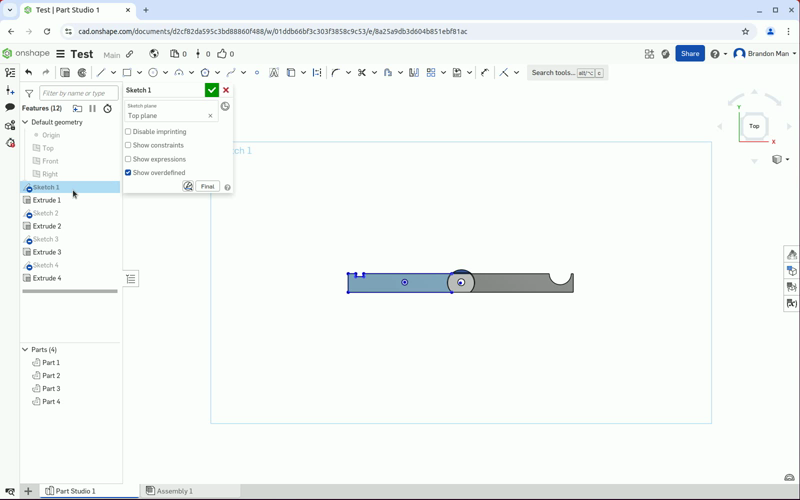
mouse_move(229, 92)
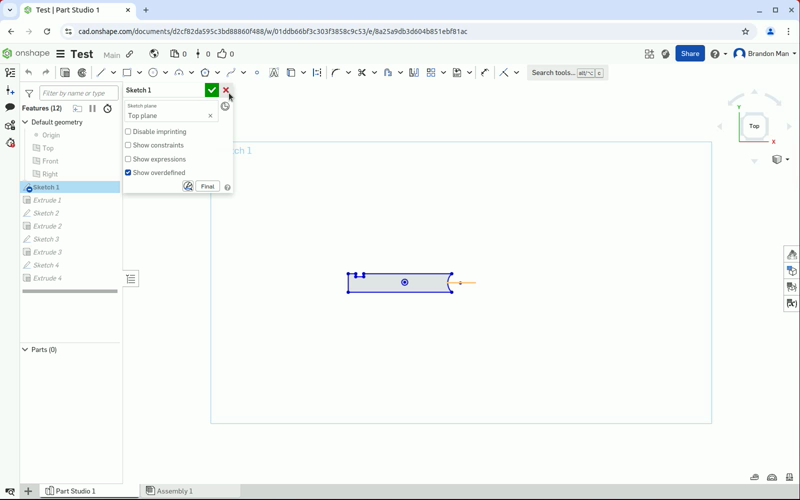
click(229, 92)
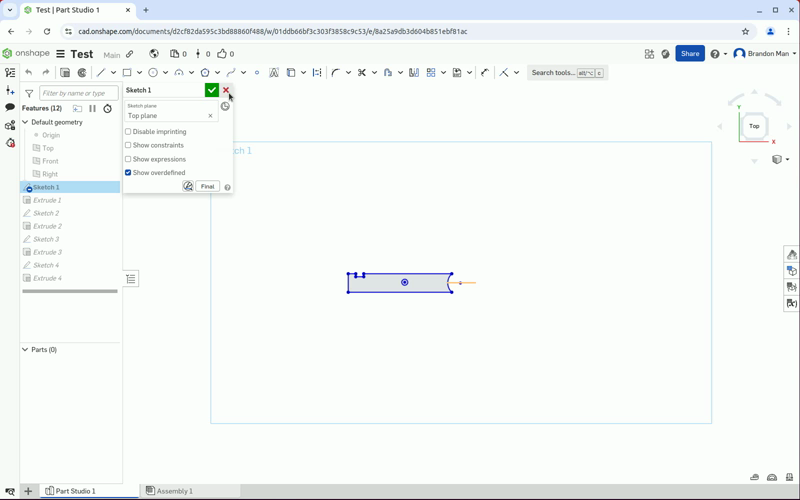
key(shift+s)
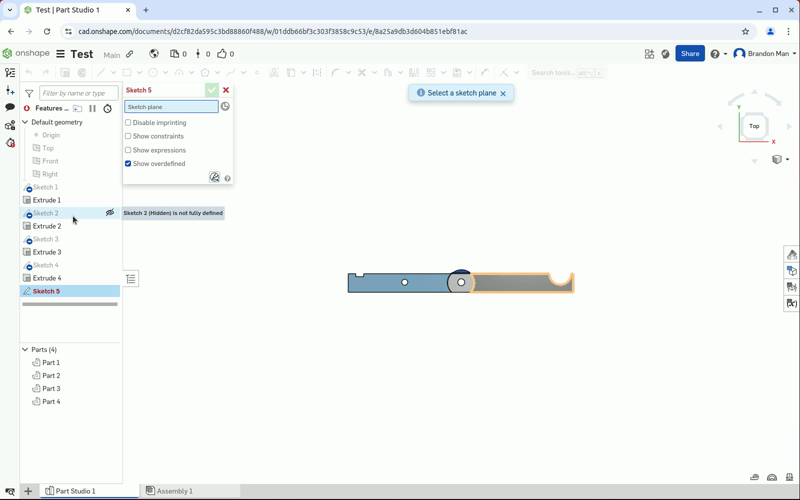
scroll(3)
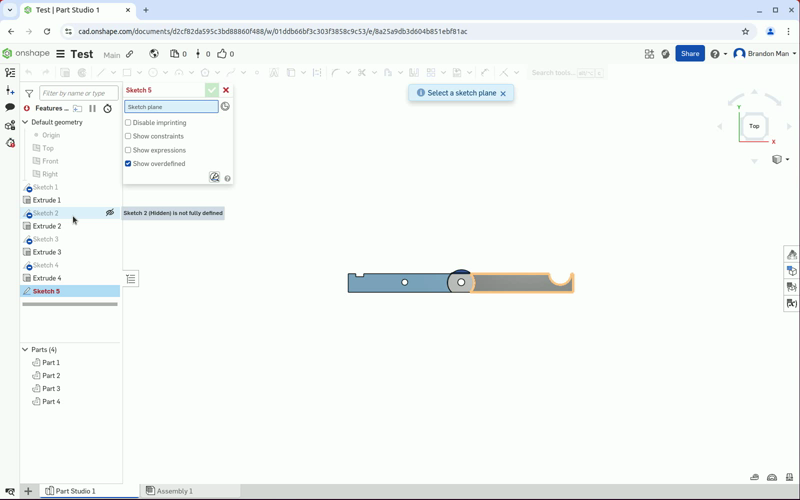
mouse_move(73, 150)
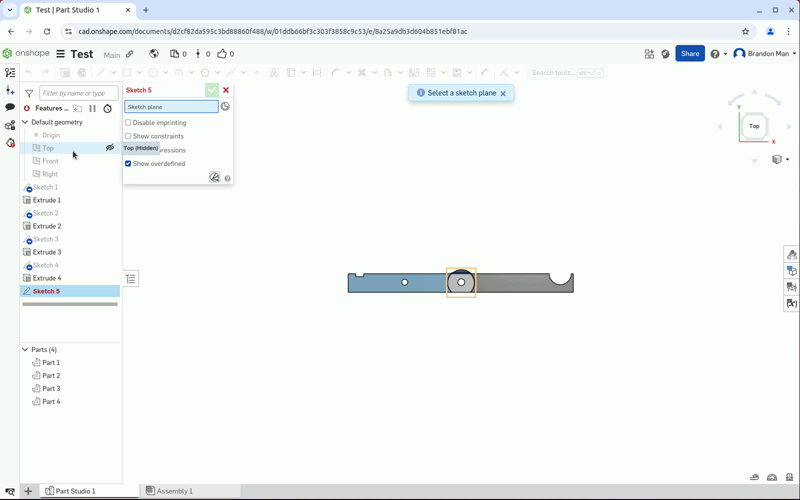
click(73, 150)
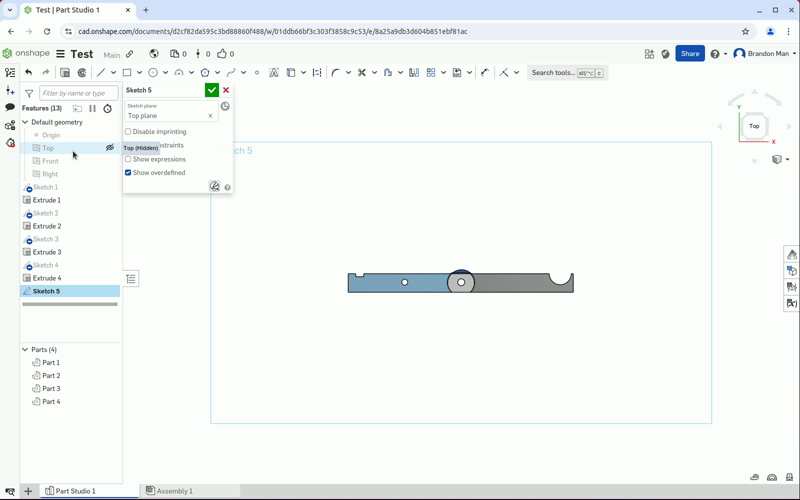
mouse_move(73, 352)
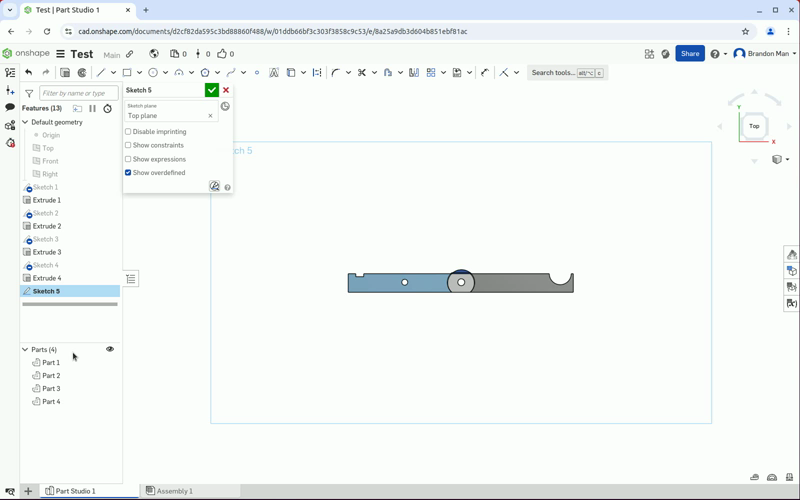
key(y)
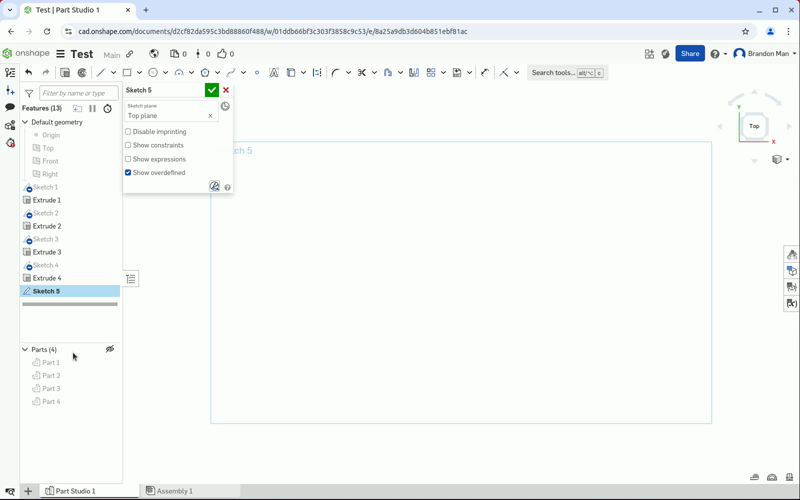
key(a)
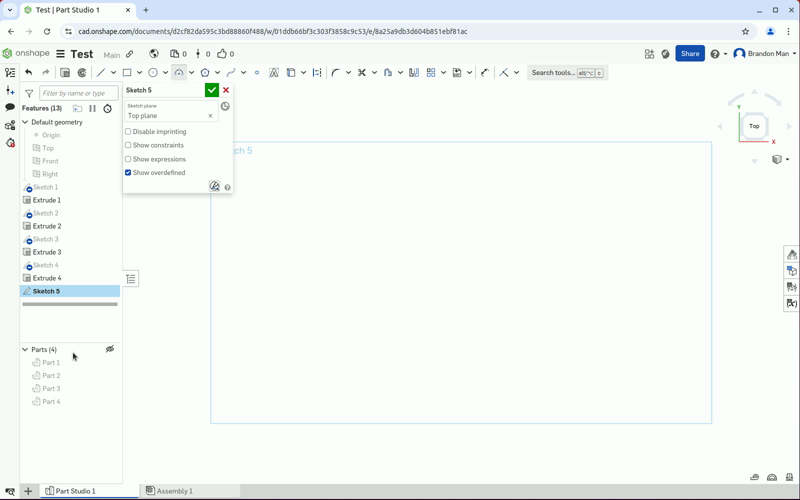
key_down(shift)
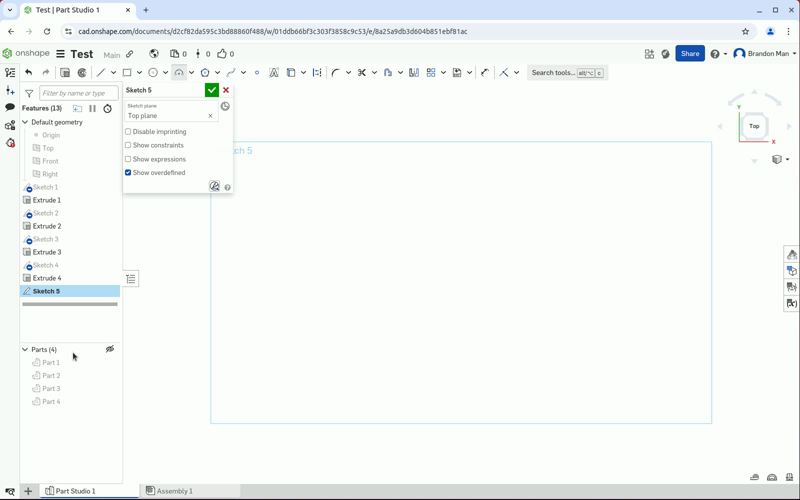
mouse_move(451, 292)
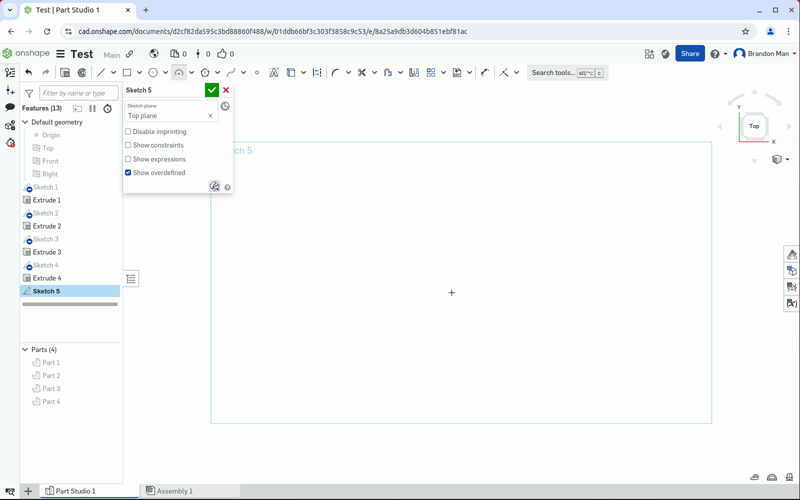
click(451, 292)
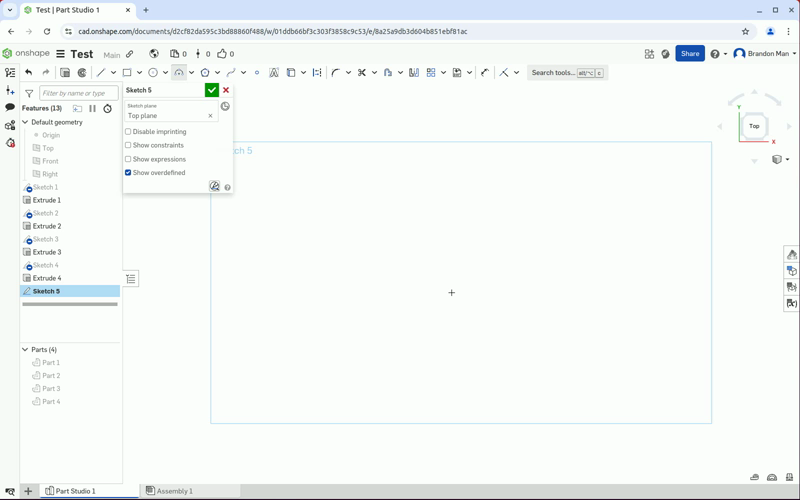
key_up(shift)
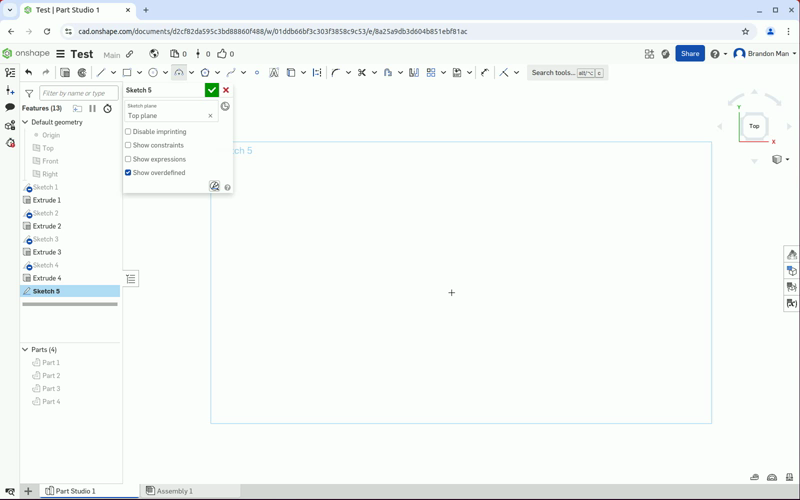
key_down(shift)
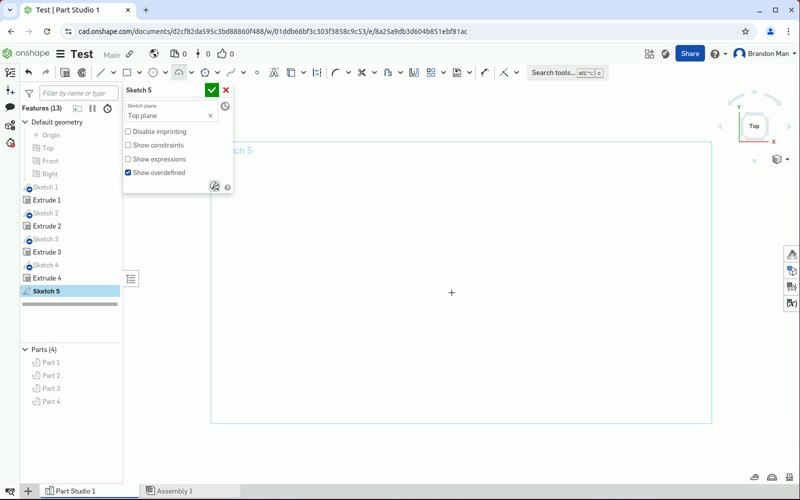
mouse_move(471, 292)
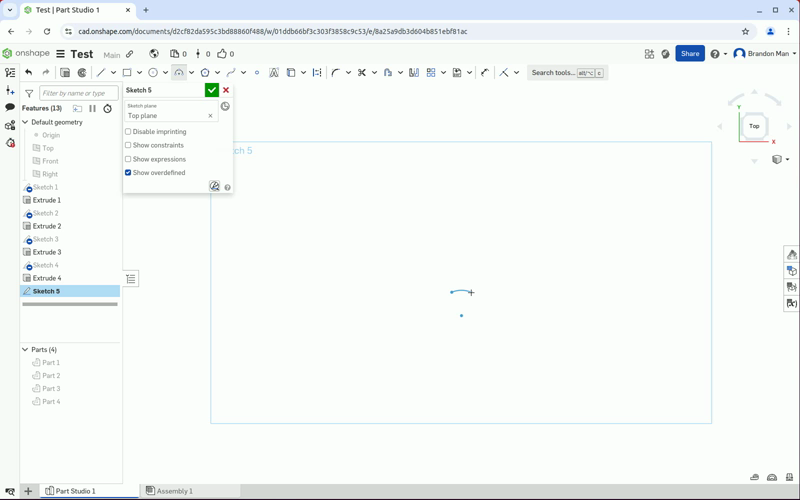
click(471, 292)
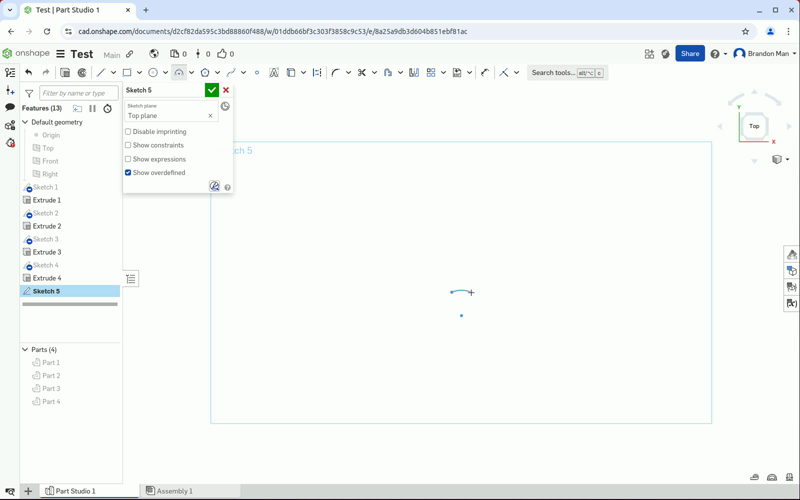
mouse_move(461, 296)
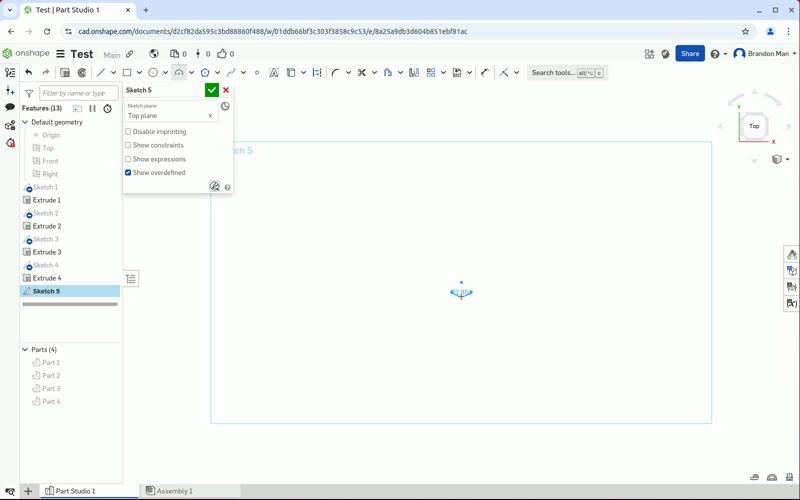
click(461, 296)
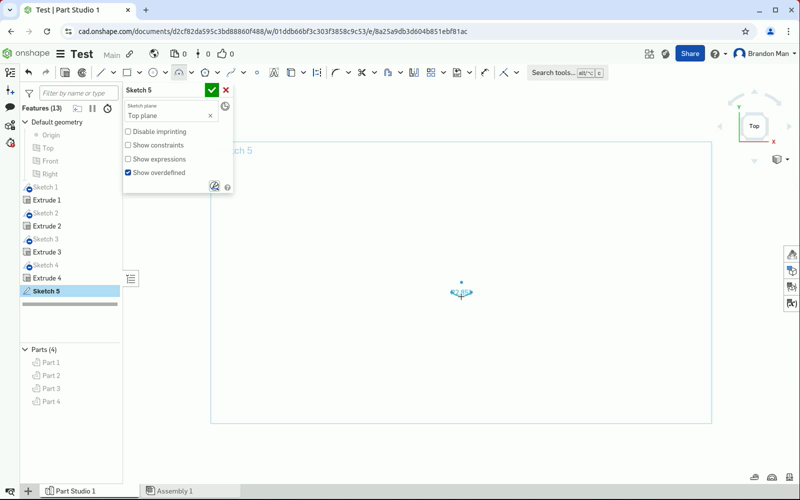
key_up(shift)
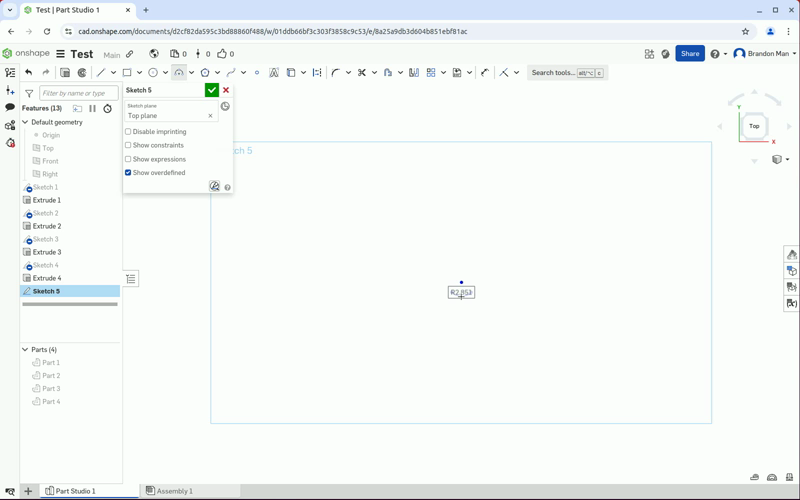
key(esc)
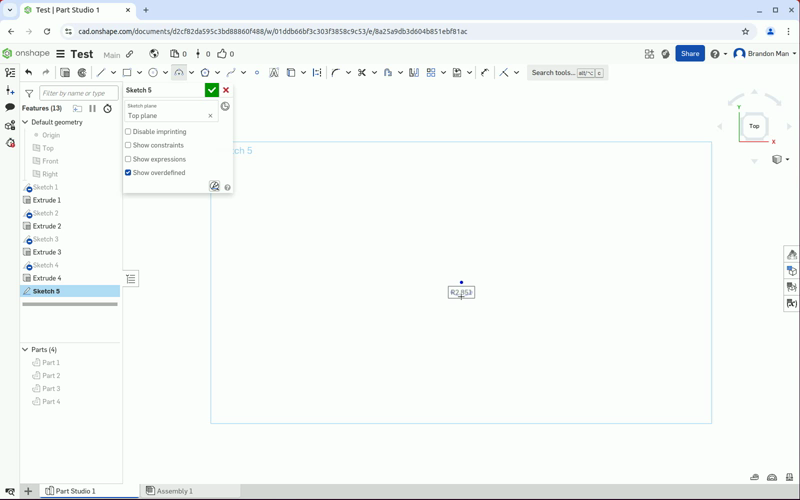
key(l)
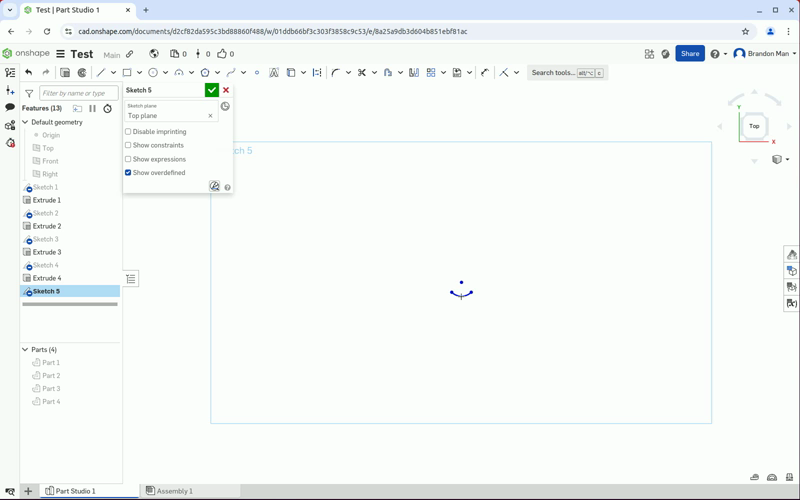
mouse_move(471, 292)
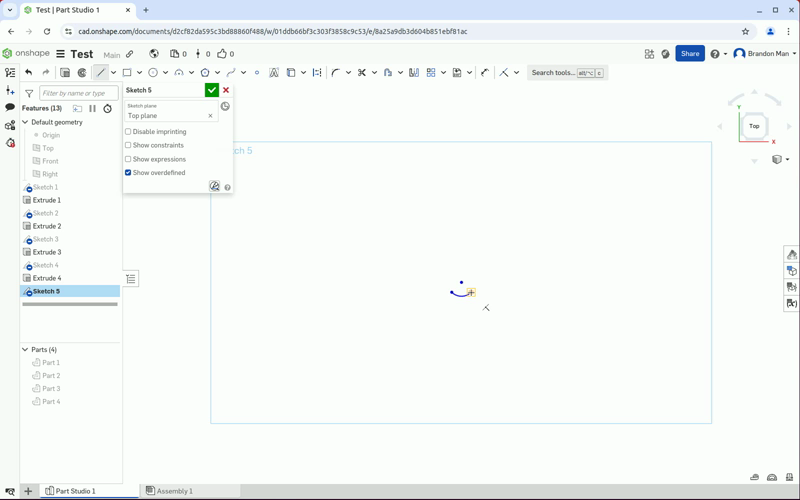
click(471, 292)
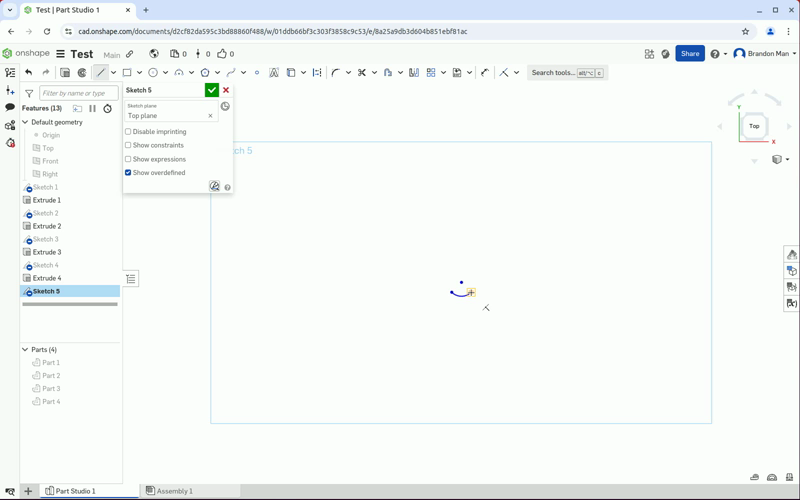
mouse_move(501, 292)
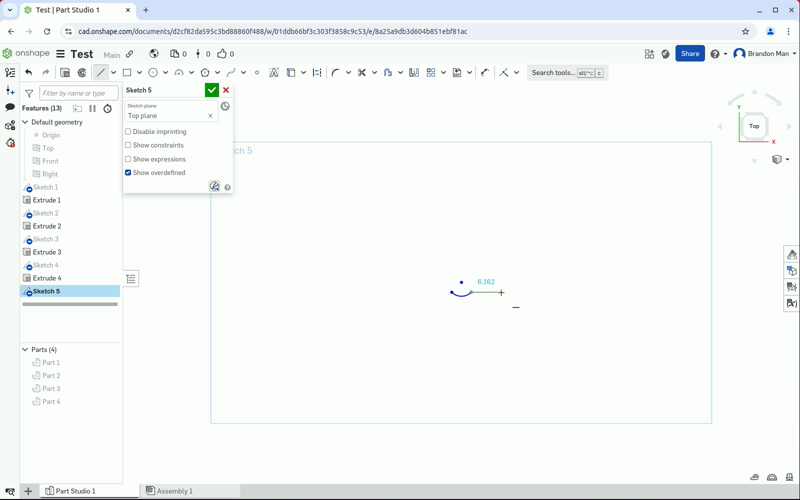
key_down(shift)
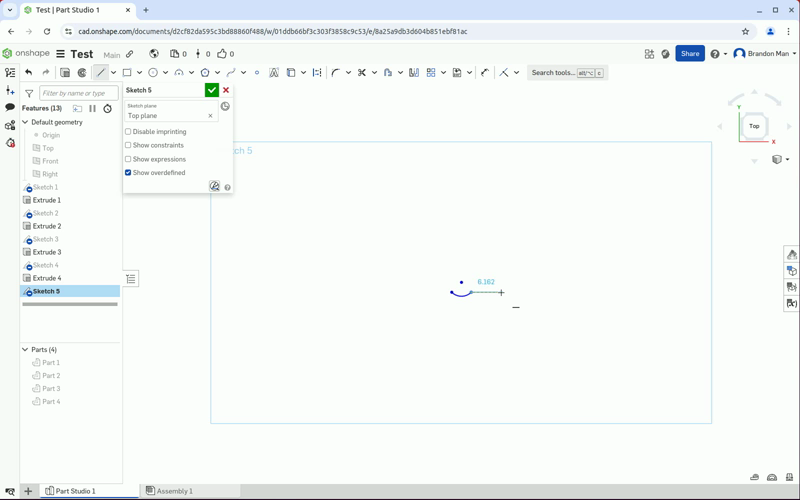
mouse_move(451, 292)
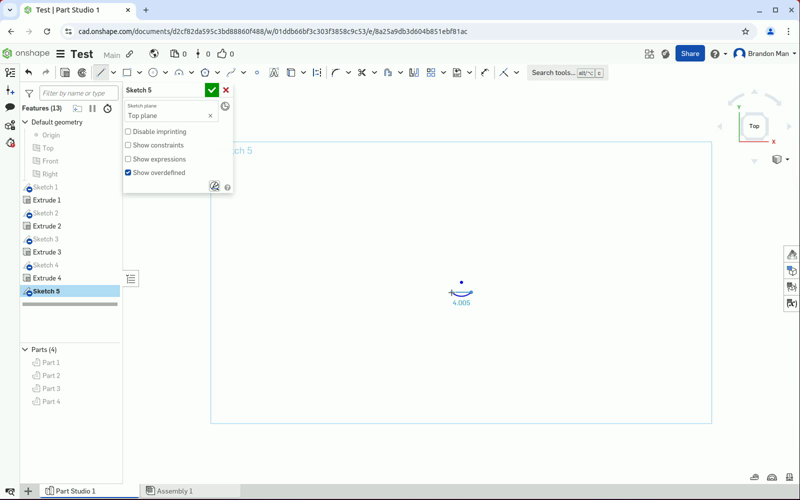
key_up(shift)
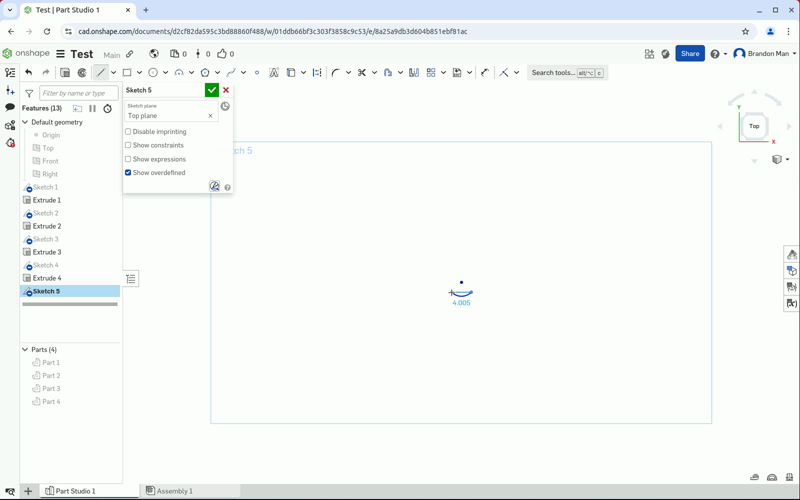
click(451, 292)
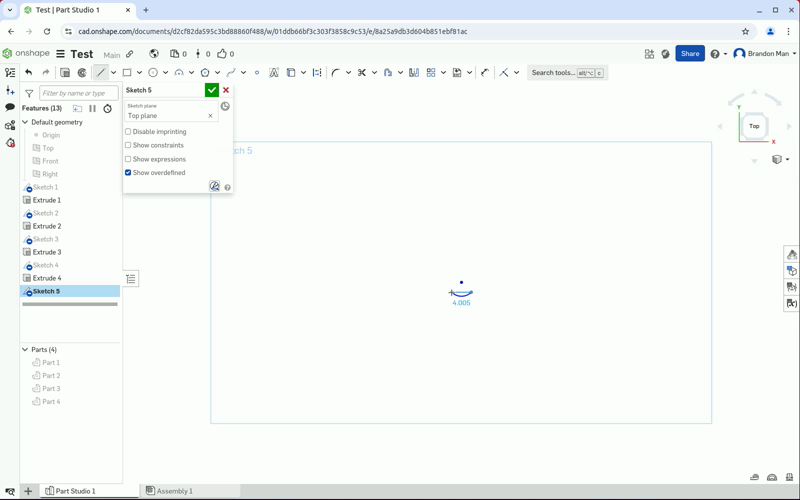
key(esc)
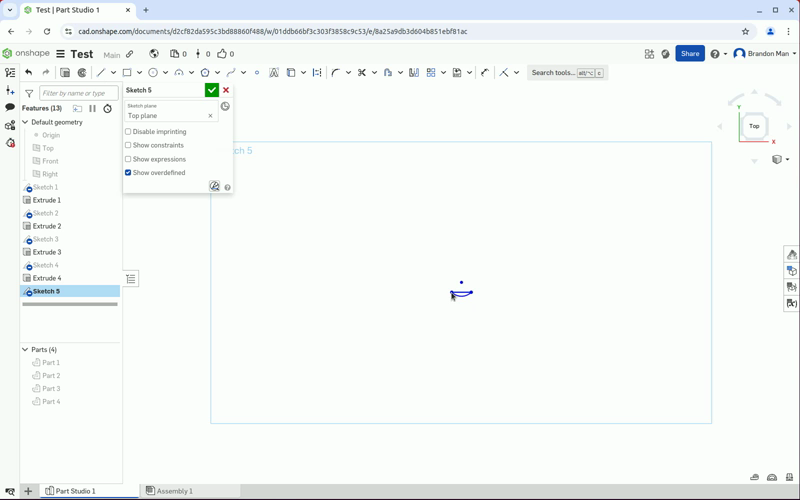
mouse_move(456, 295)
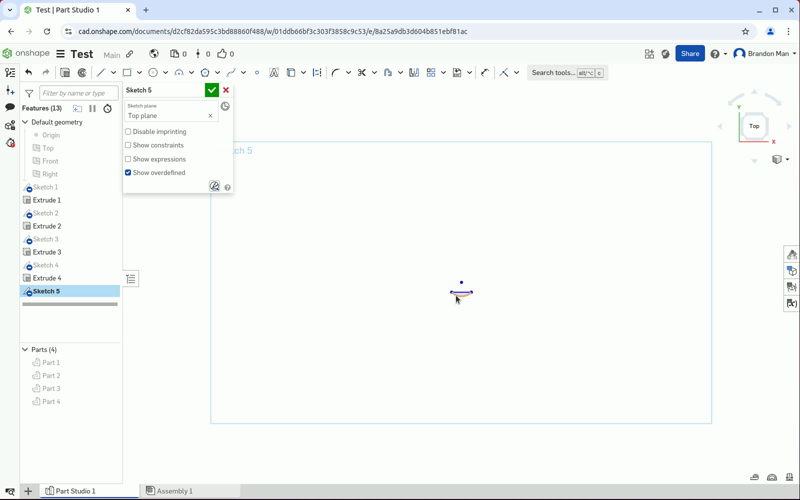
scroll(6)
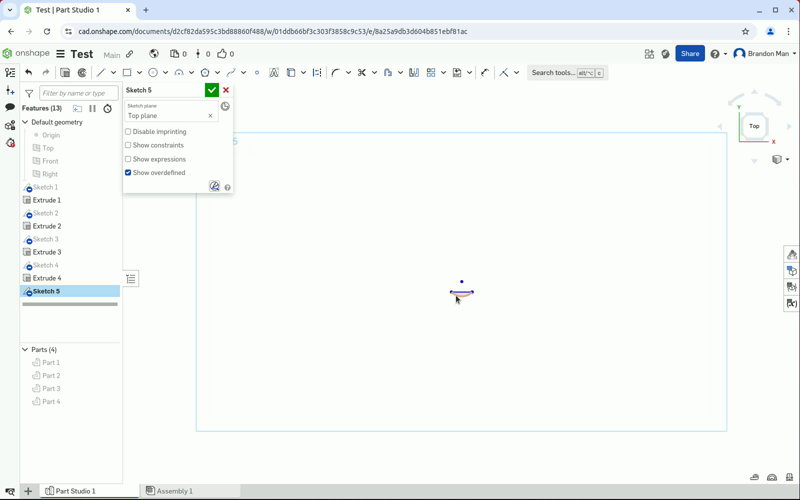
scroll(6)
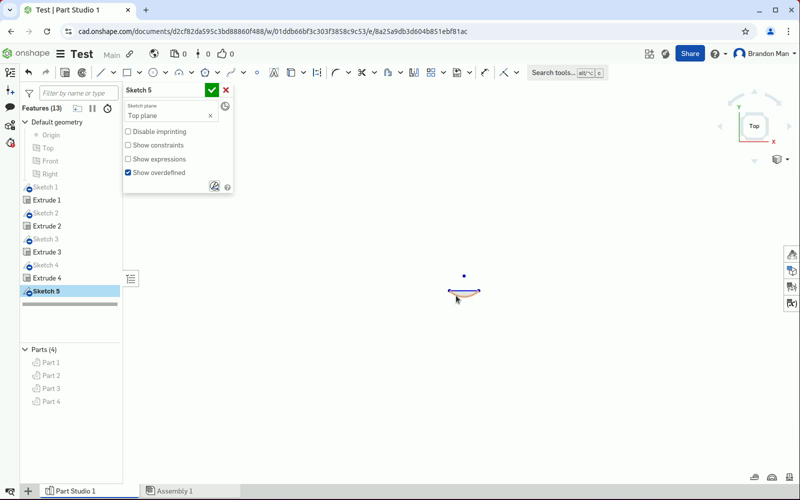
scroll(6)
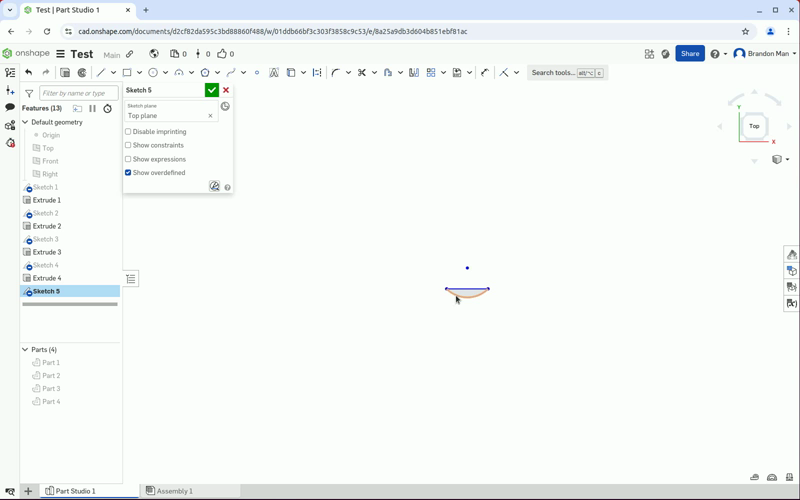
scroll(6)
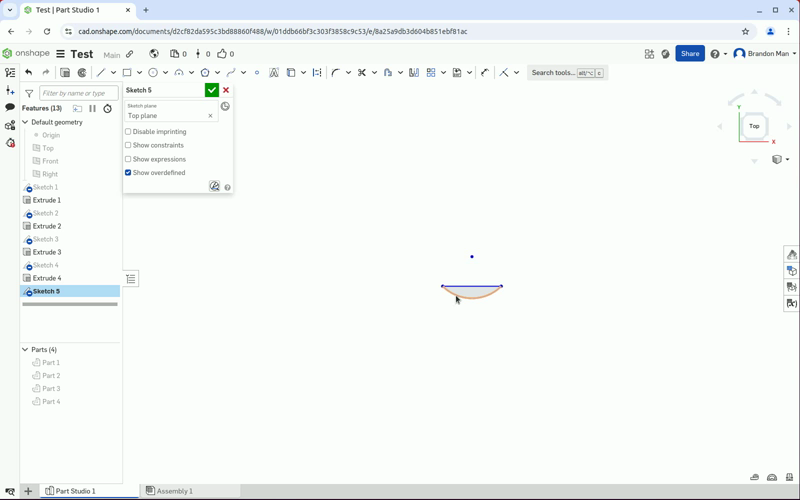
scroll(6)
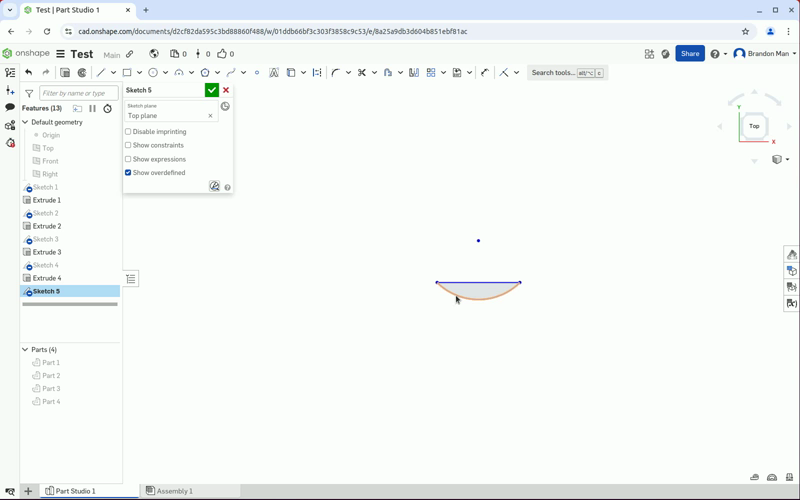
scroll(6)
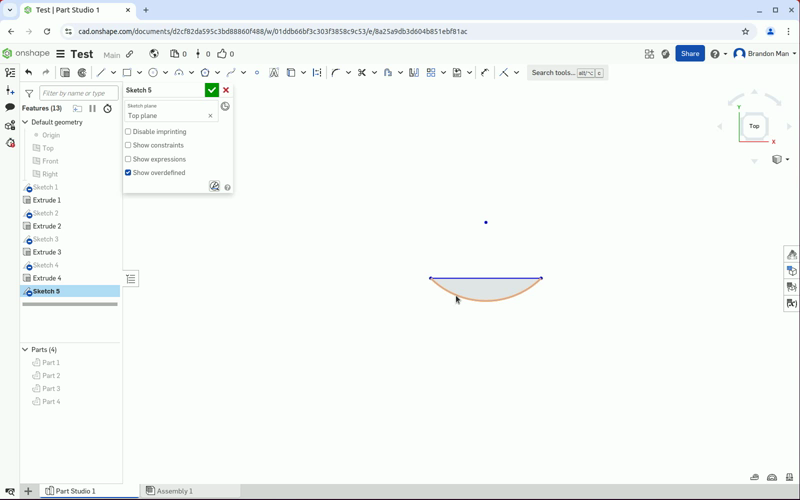
scroll(6)
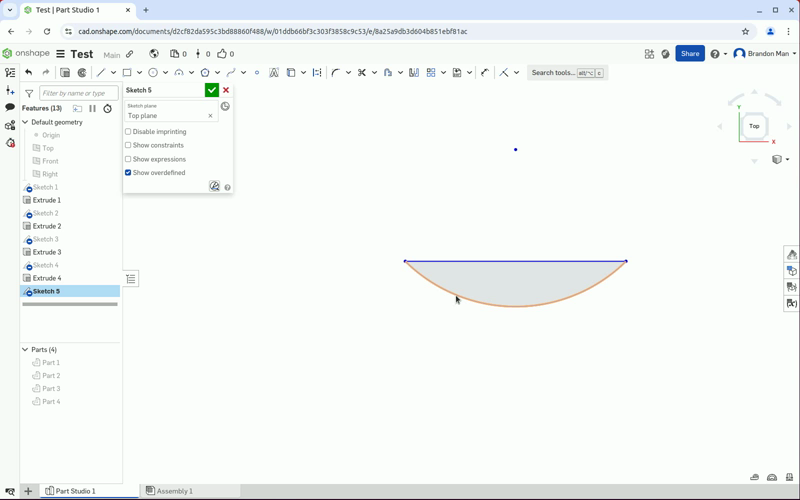
click(456, 295)
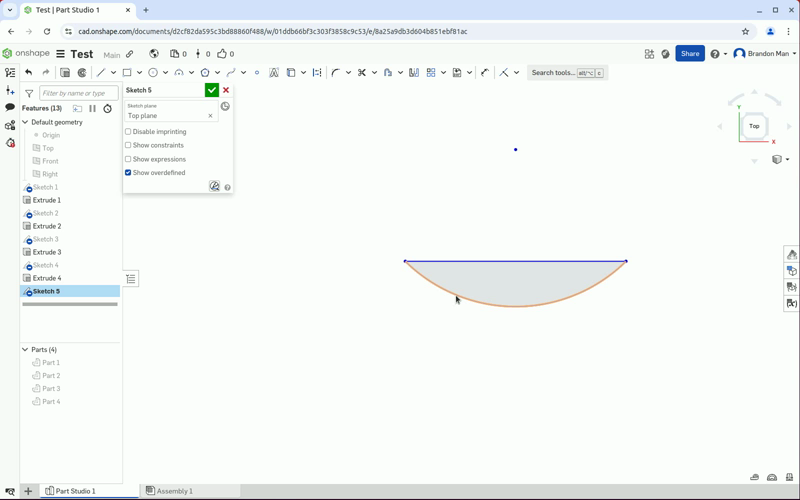
scroll(-6)
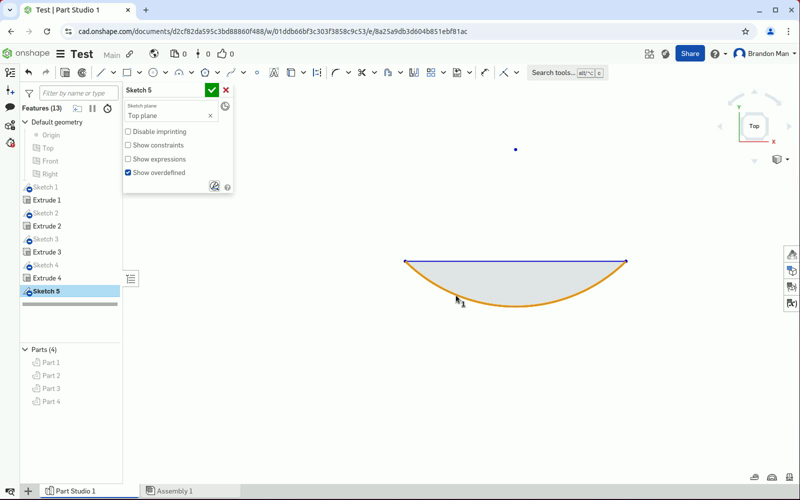
scroll(-6)
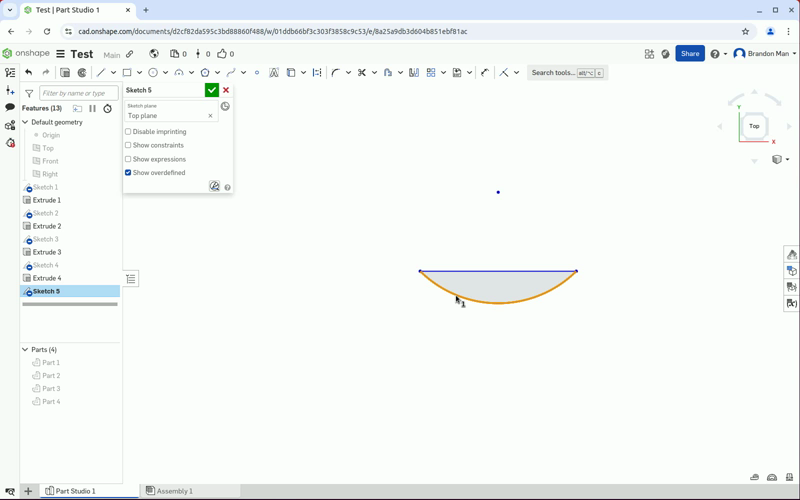
scroll(-6)
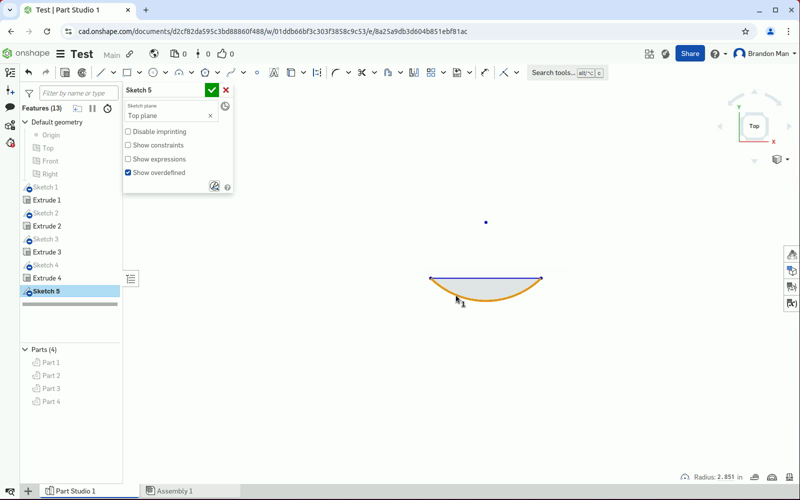
scroll(-6)
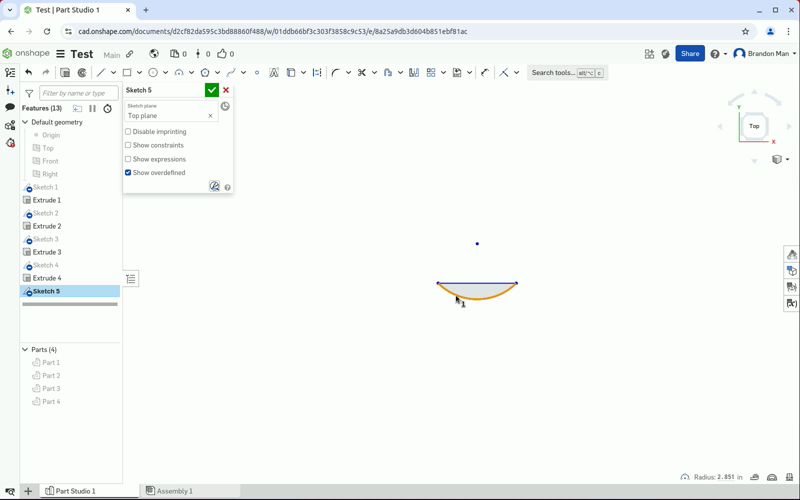
scroll(-6)
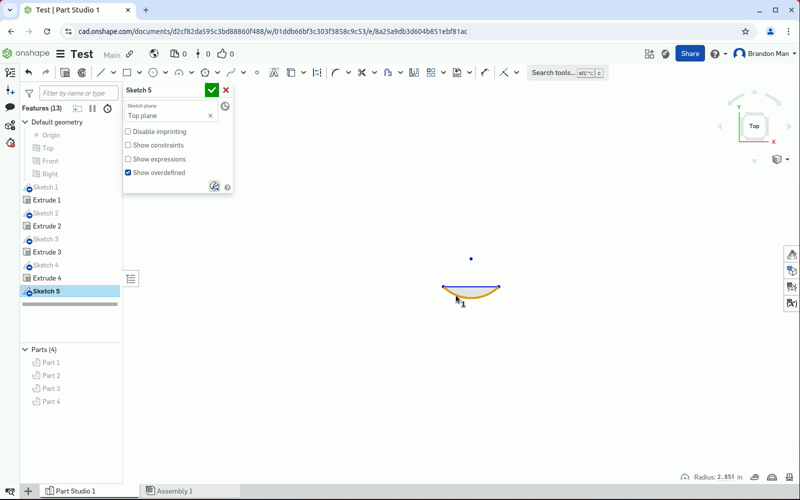
scroll(-6)
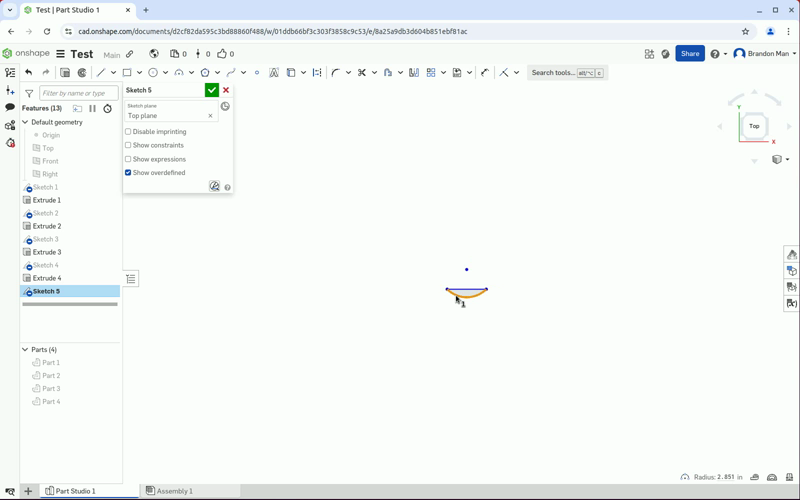
scroll(-6)
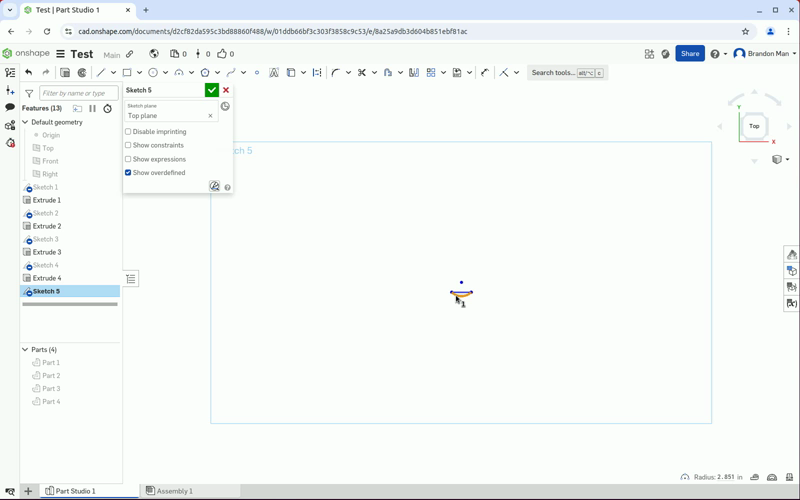
mouse_move(73, 352)
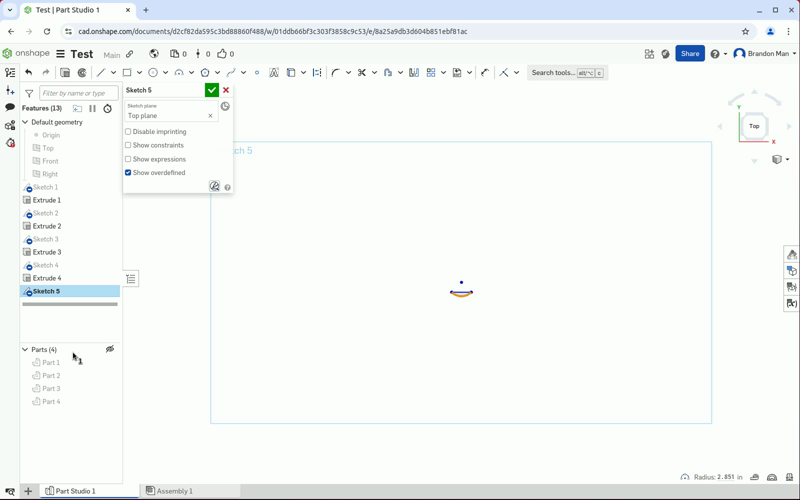
key(shift+y)
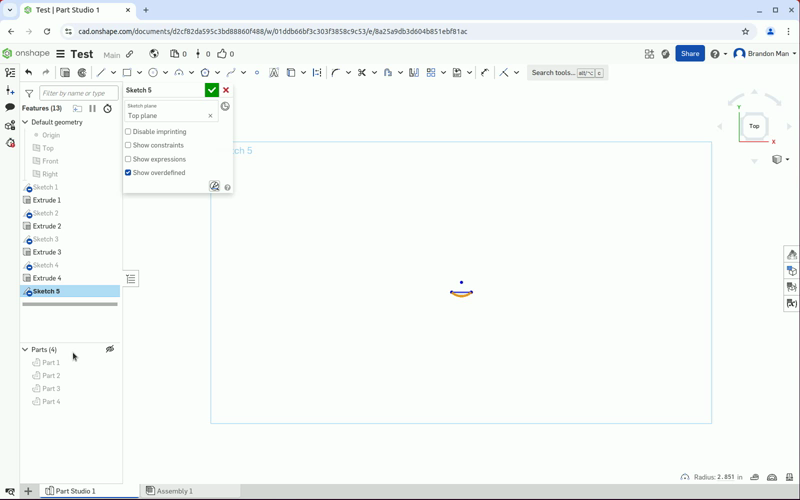
key(shift+e)
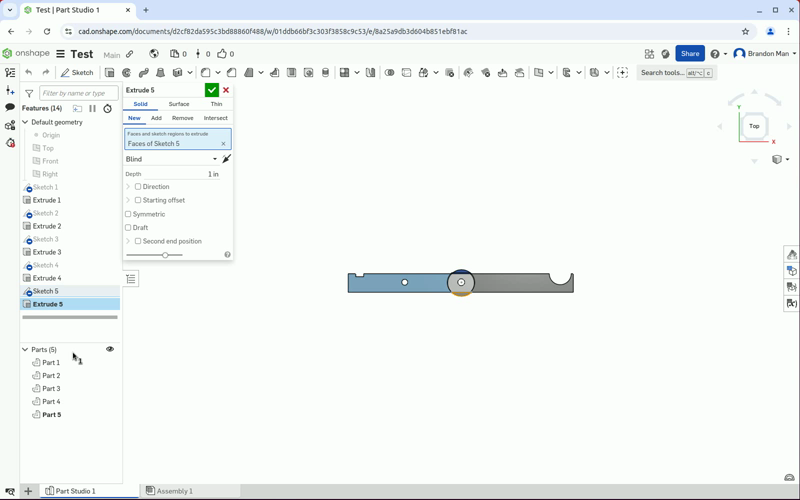
mouse_move(143, 106)
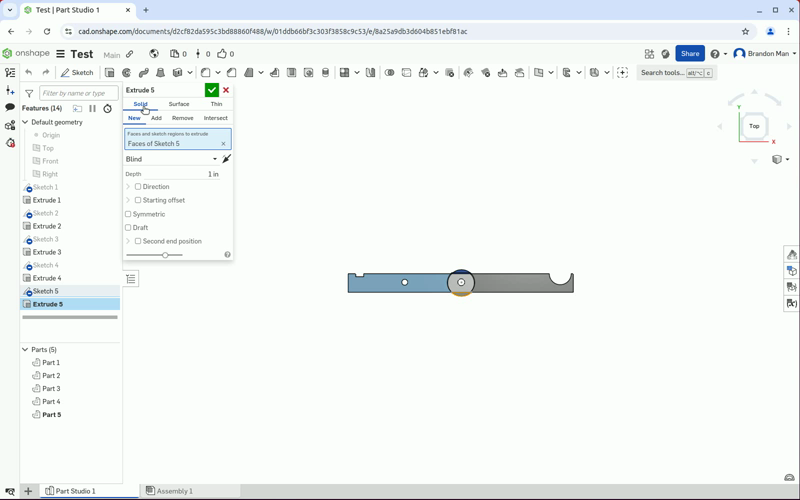
click(143, 106)
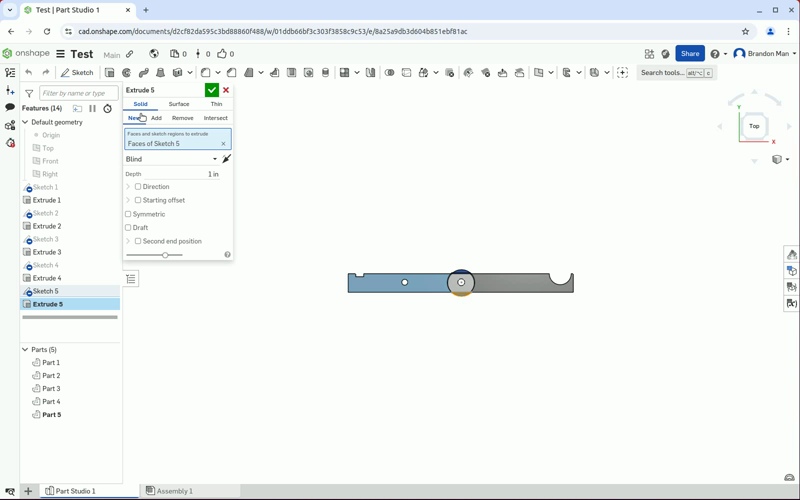
mouse_move(137, 120)
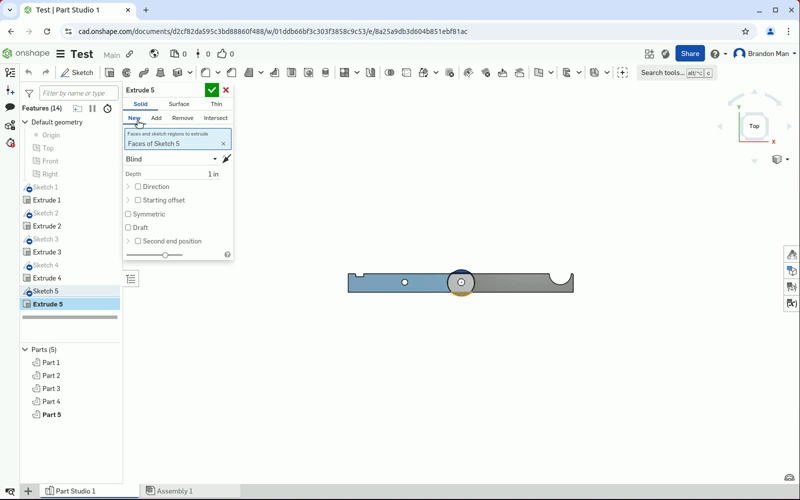
click(137, 120)
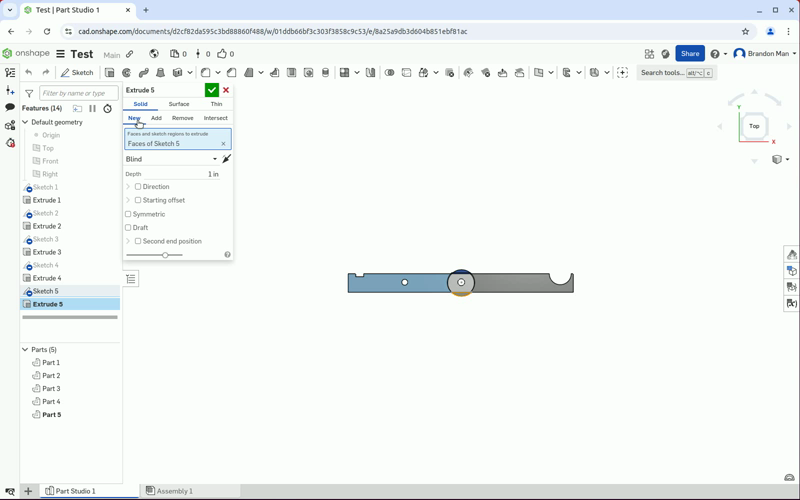
key(tab, 4)
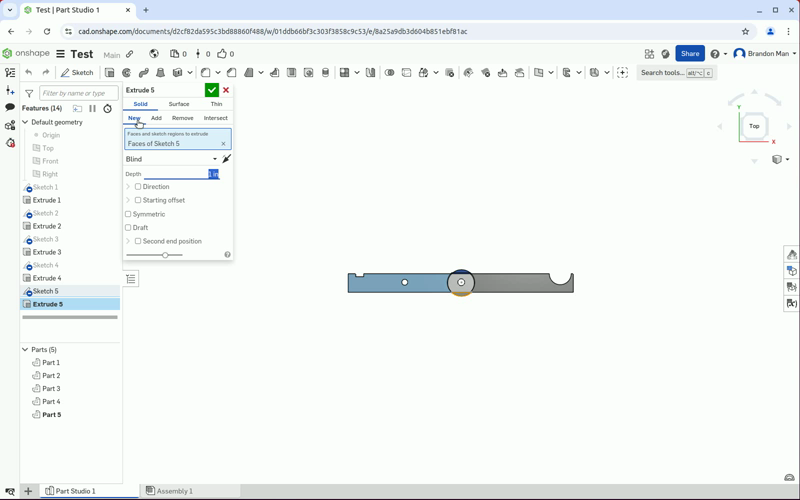
text(1.204)
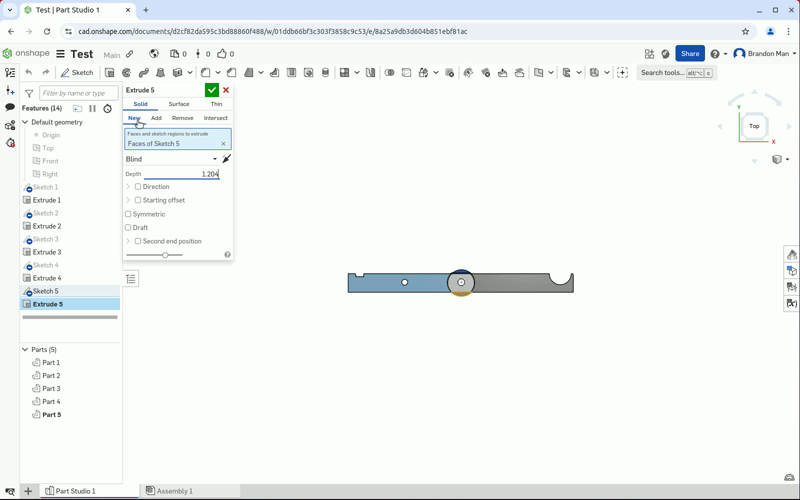
key(enter)
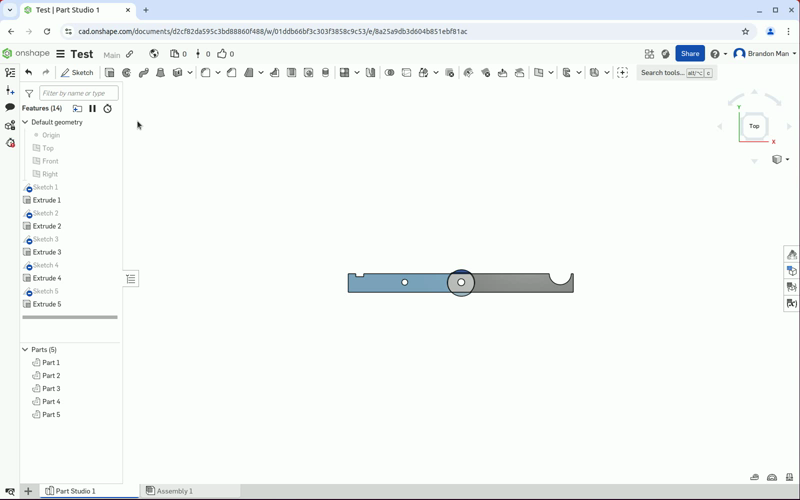
key(shift+h)
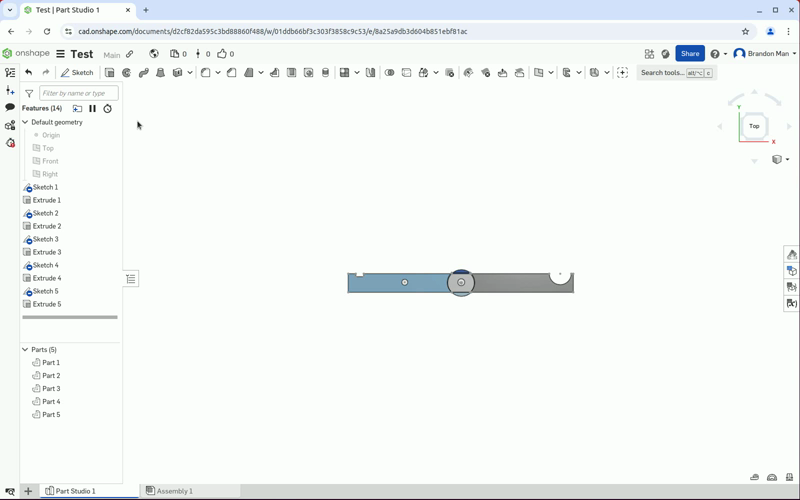
key(shift+h)
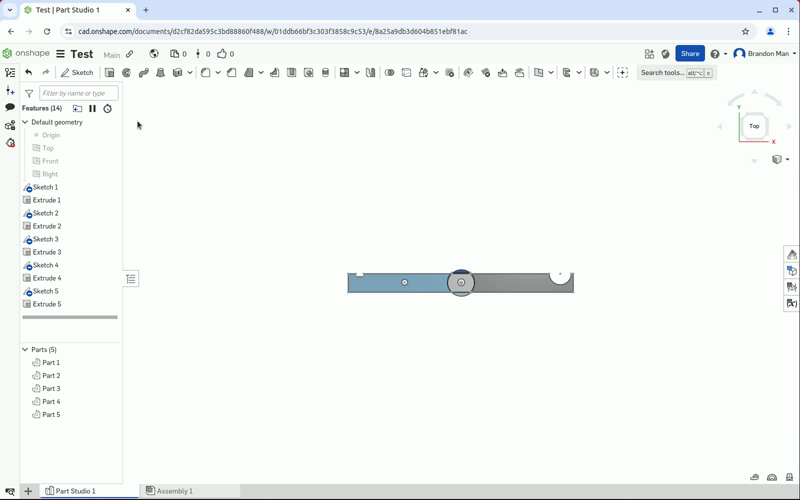
key(shift+7)
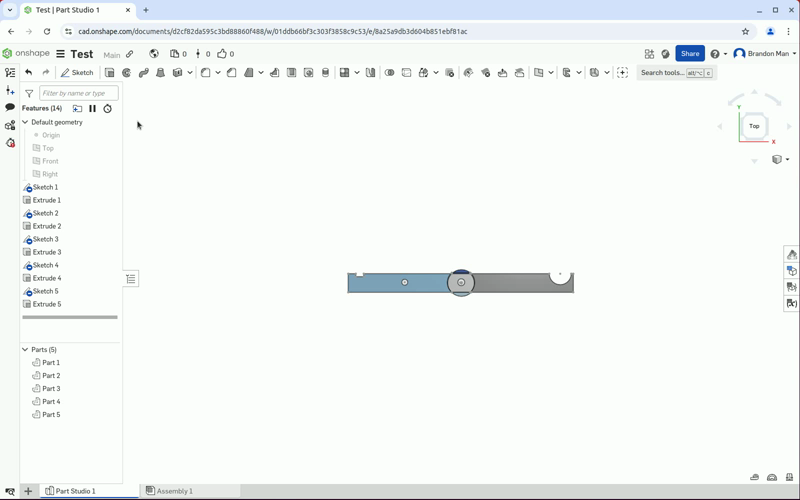
key(up, 3)
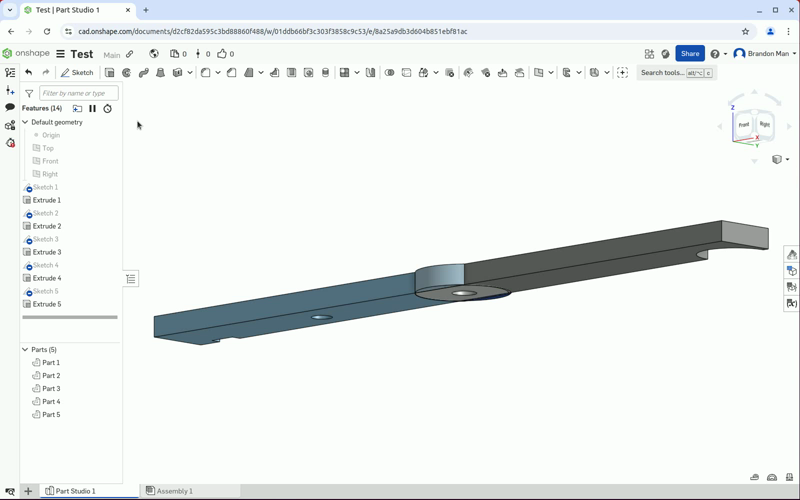
key(left, 3)
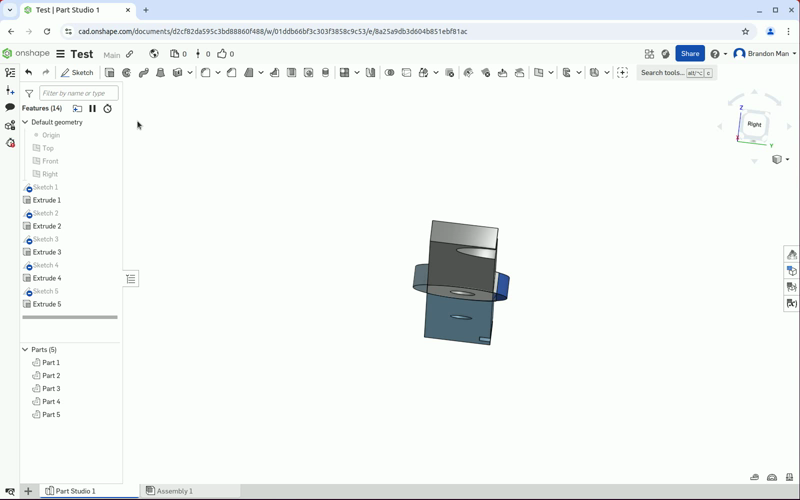
key(right, 3)
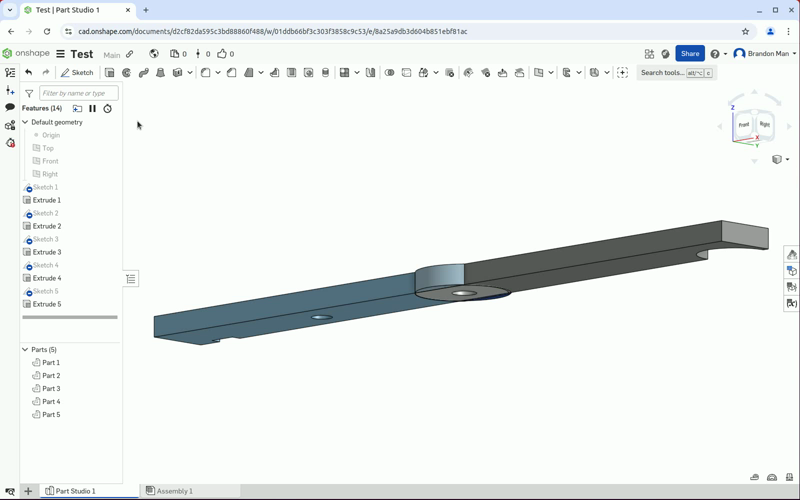
key(down, 3)
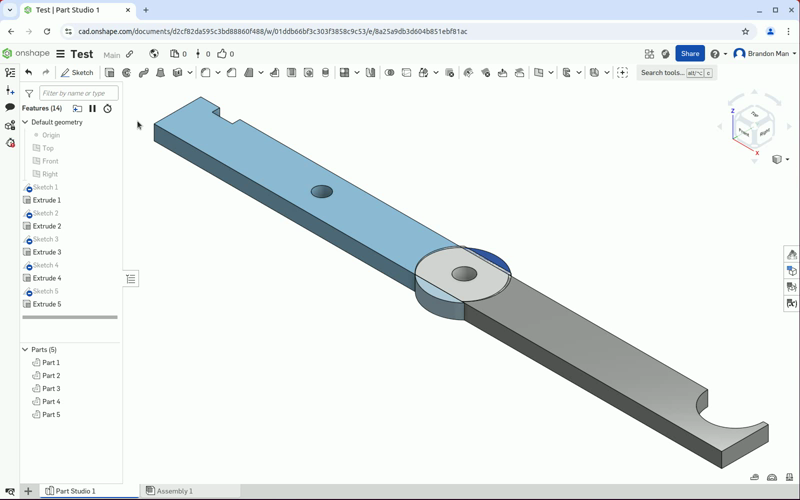
mouse_move(73, 189)
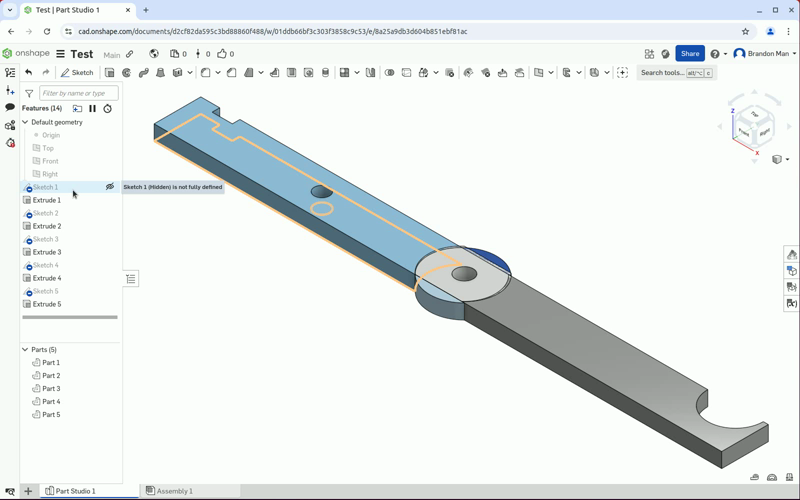
click(73, 189)